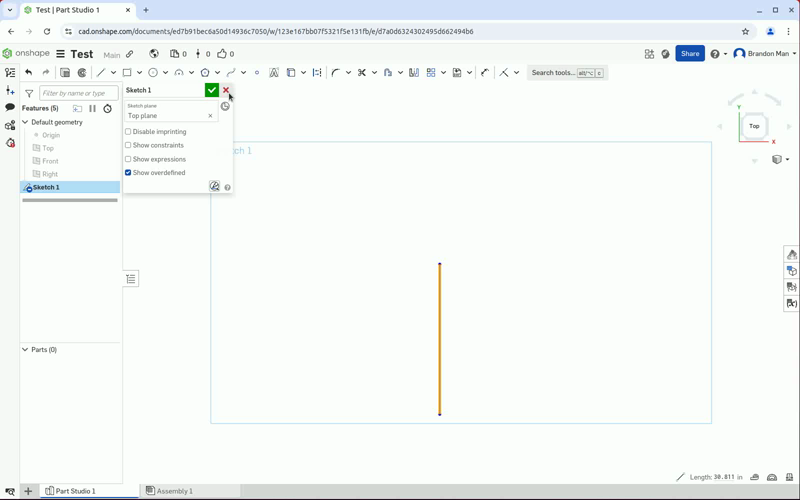
key(shift+h)
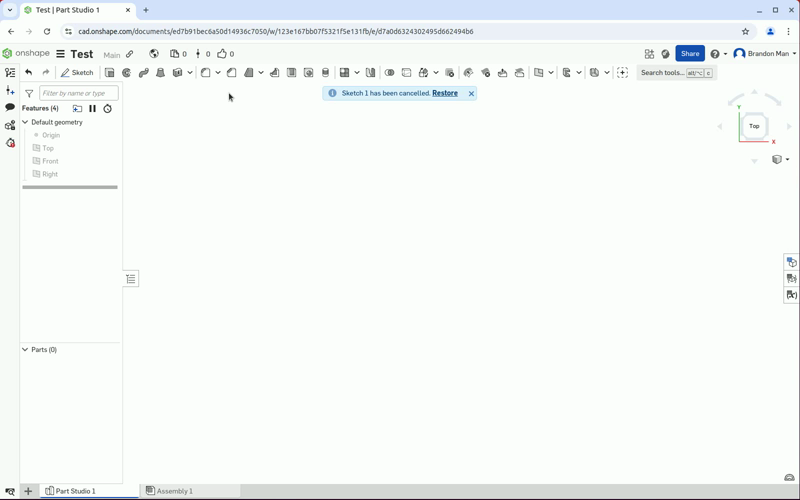
mouse_move(73, 352)
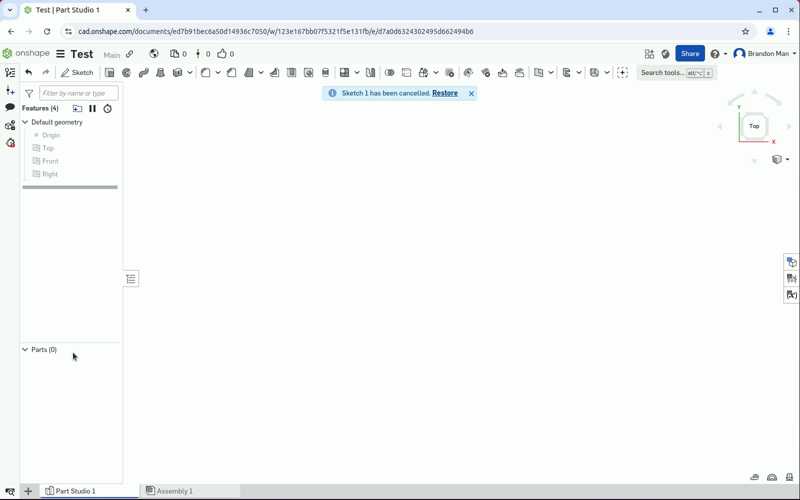
key(y)
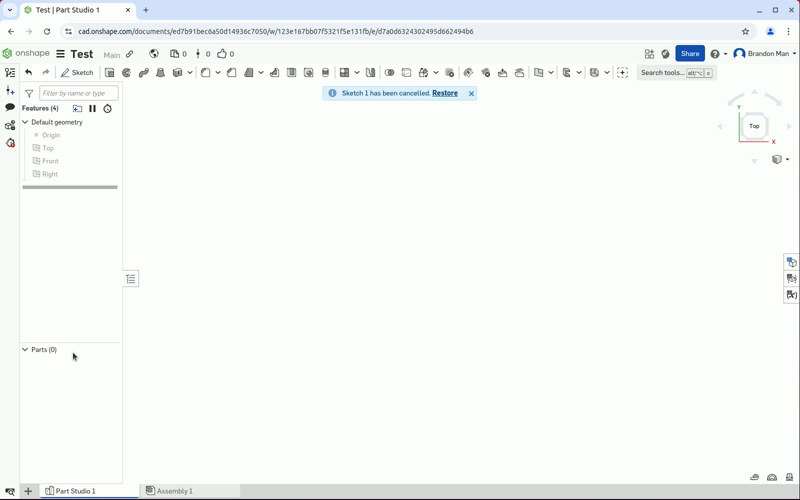
key(shift+p)
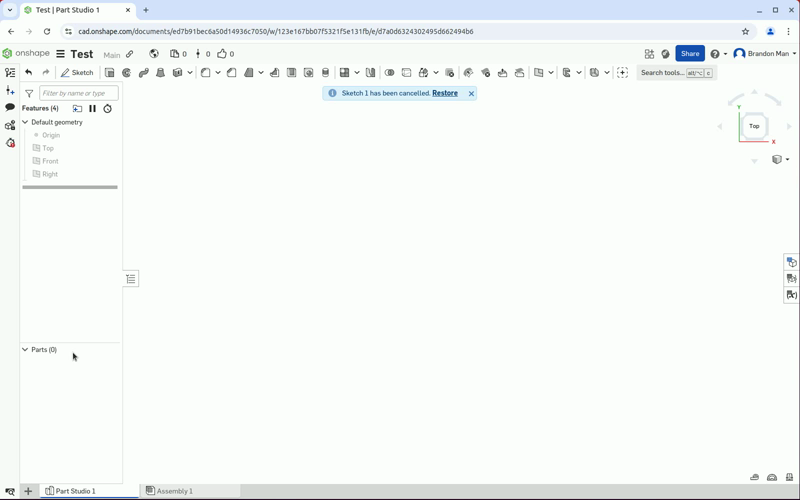
key(space)
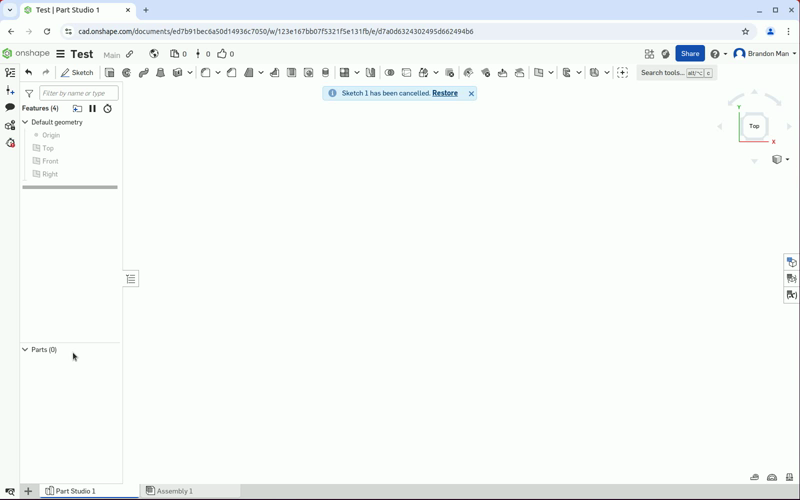
key_down(shift)
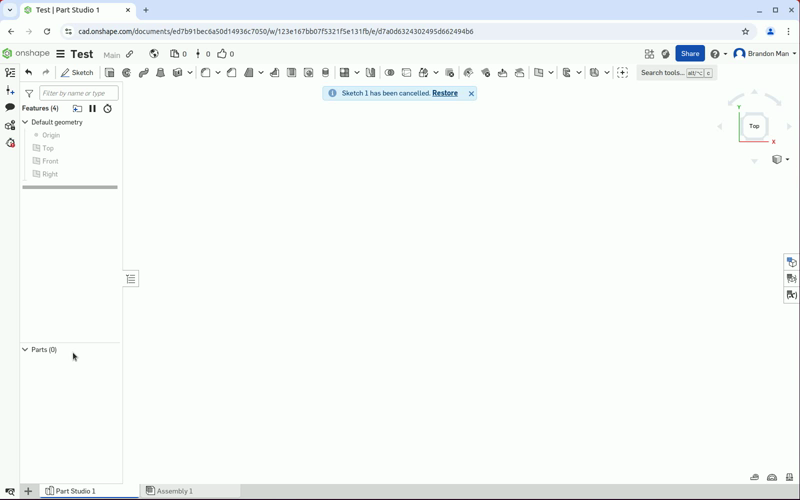
key(up)
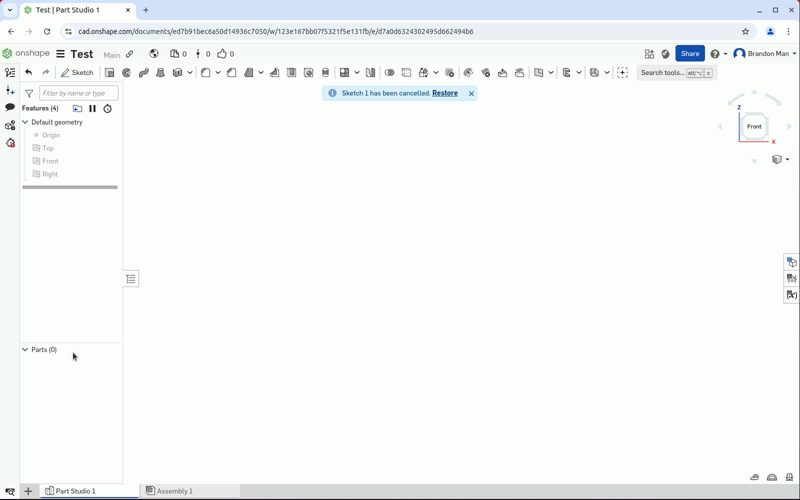
key_up(shift)
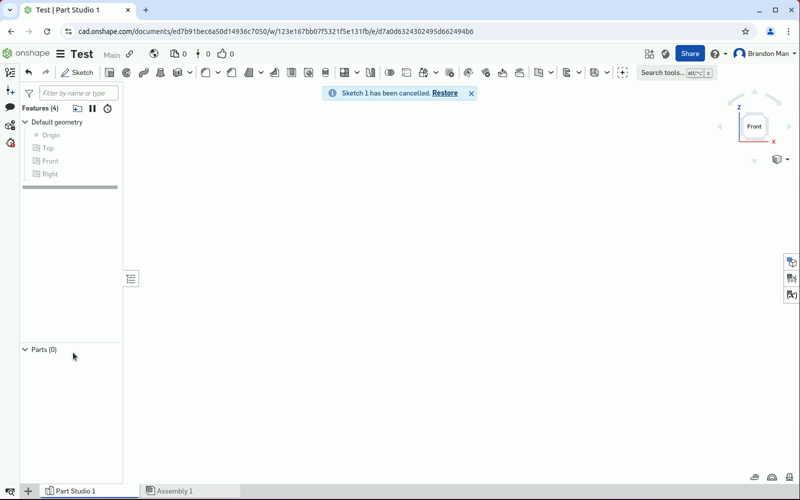
key(space)
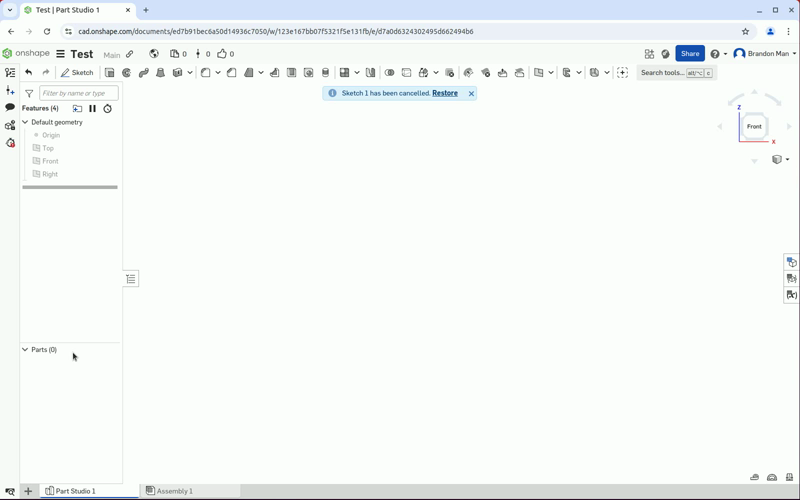
key_down(shift)
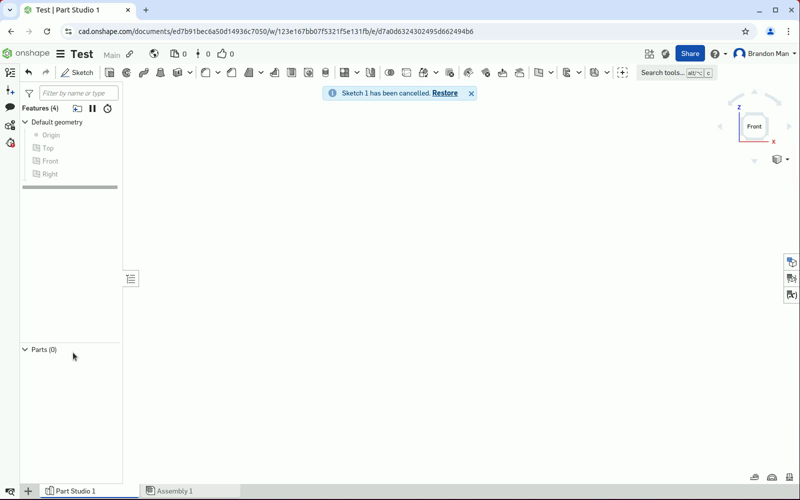
key(left)
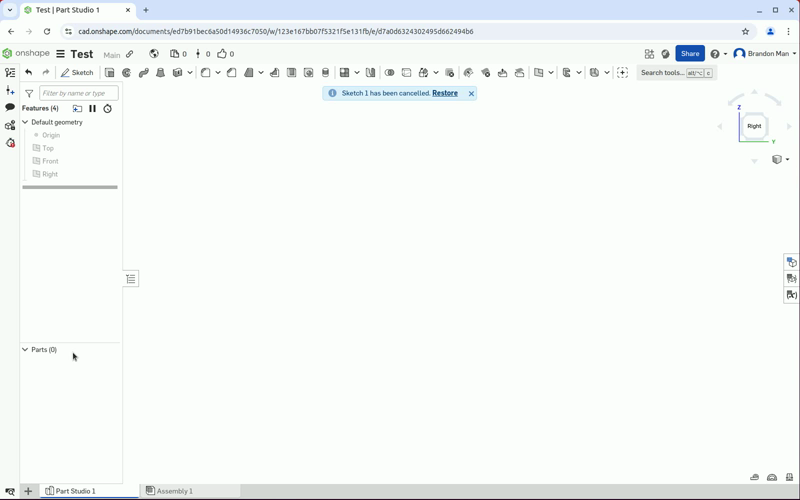
key_up(shift)
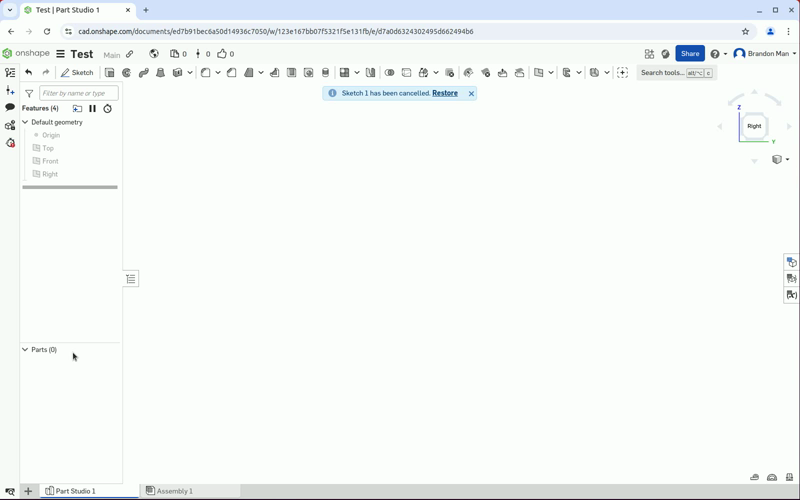
mouse_move(73, 352)
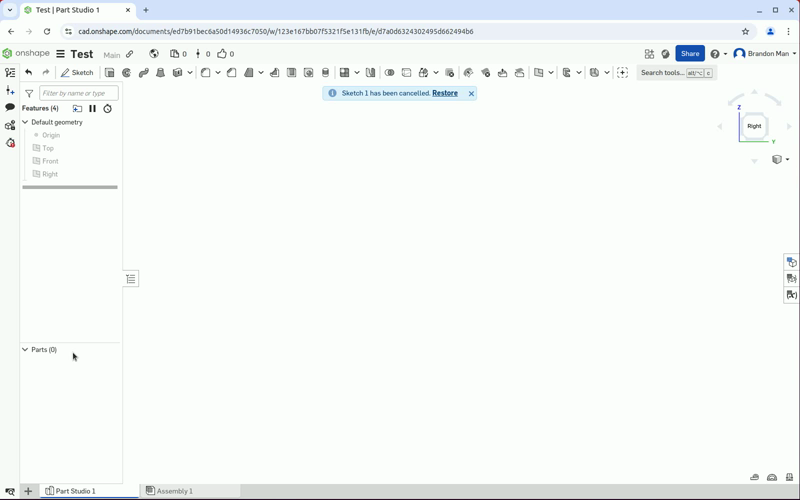
key(shift+y)
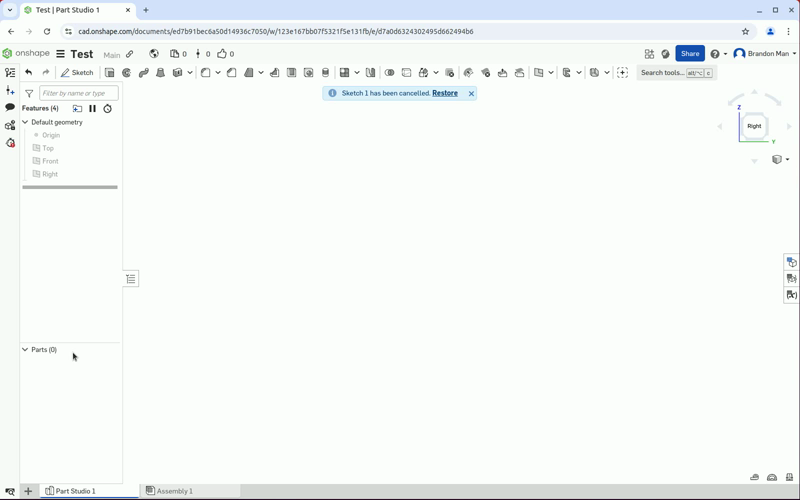
key(shift+s)
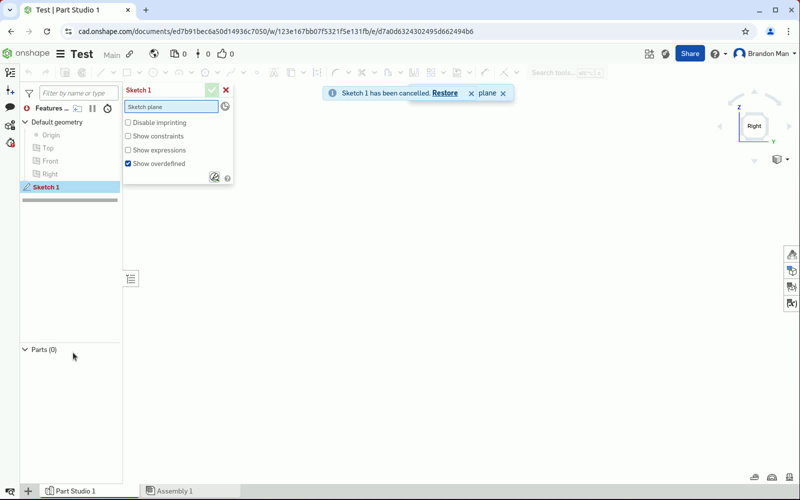
mouse_move(73, 176)
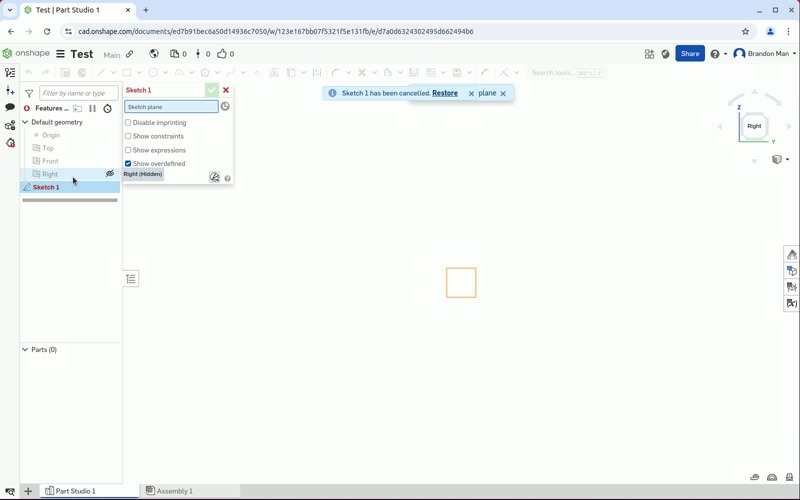
click(73, 176)
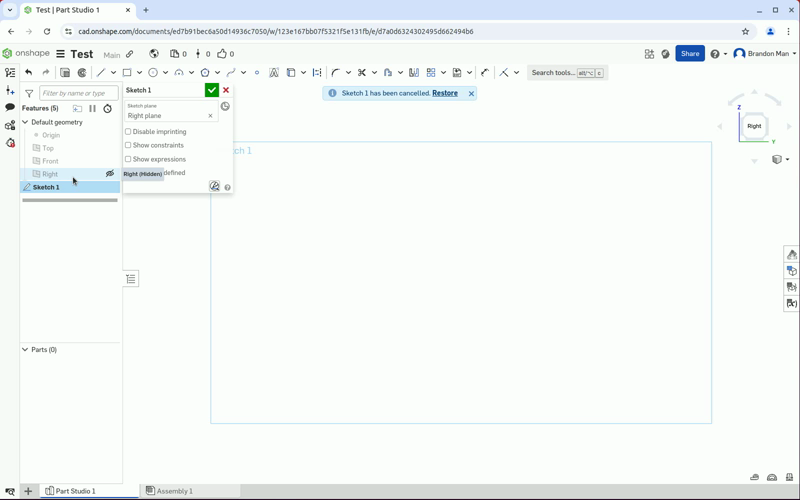
mouse_move(73, 352)
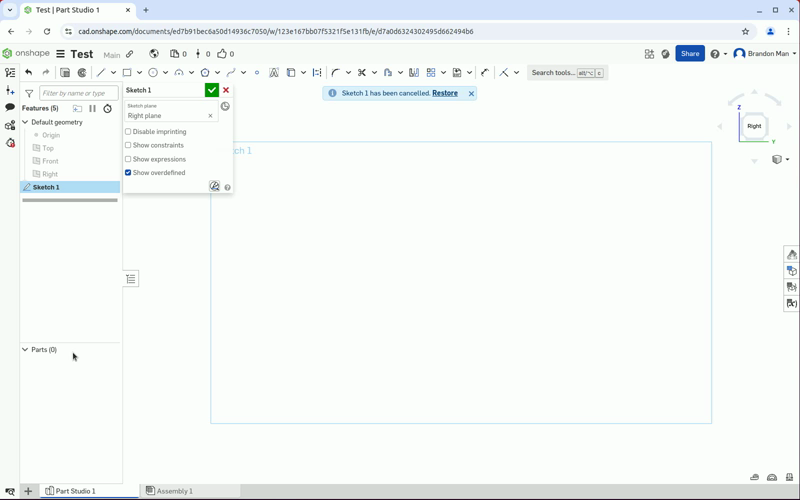
key(y)
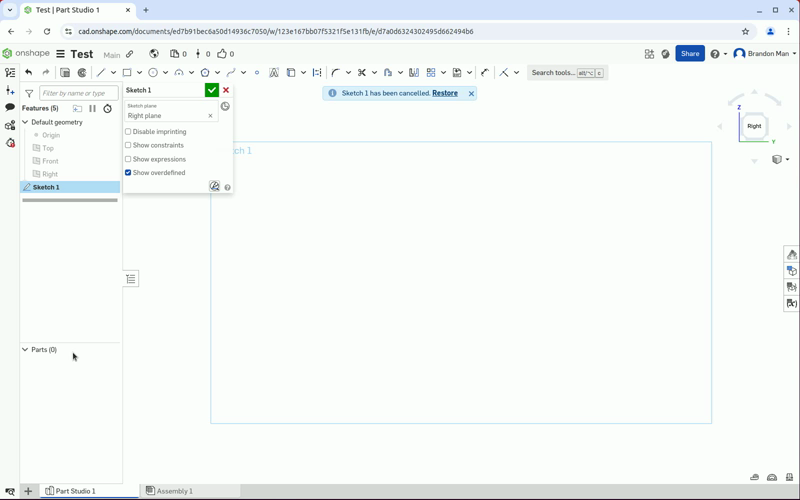
key(l)
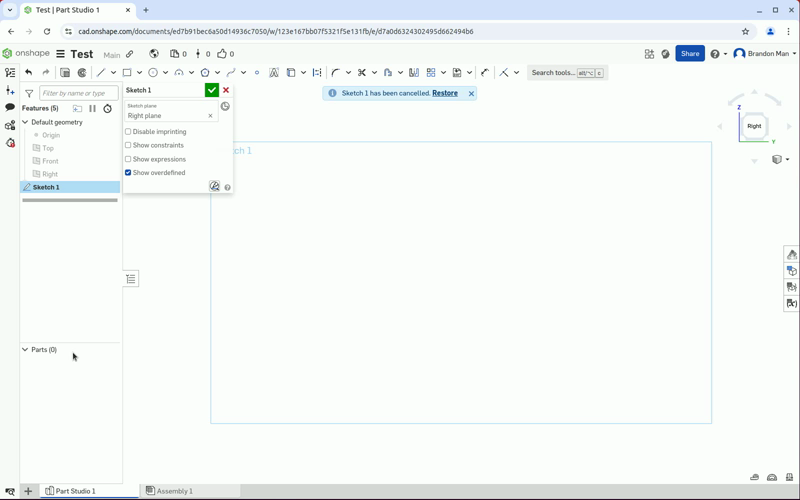
key_down(shift)
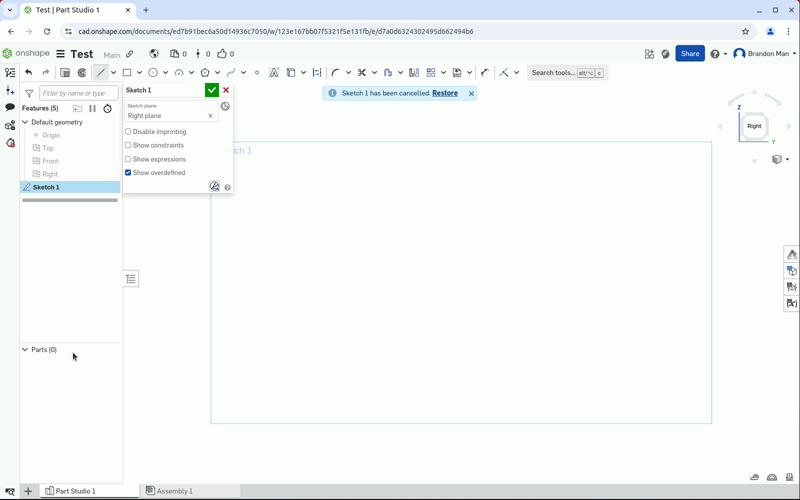
mouse_move(359, 223)
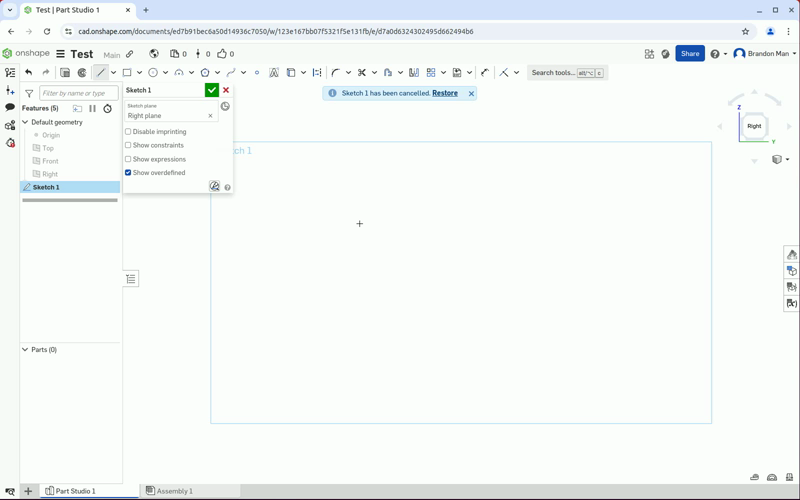
click(359, 223)
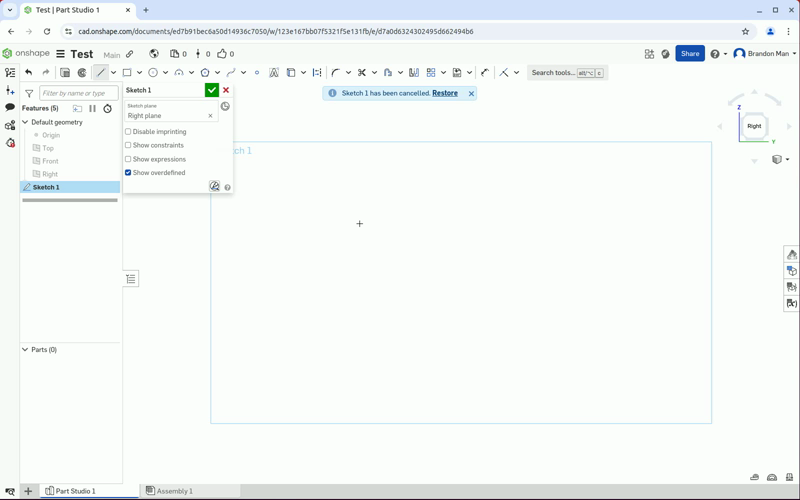
key_up(shift)
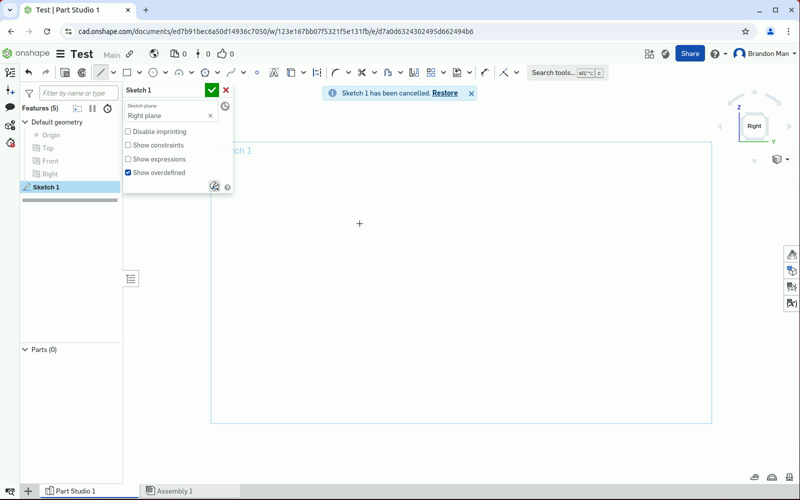
key_down(shift)
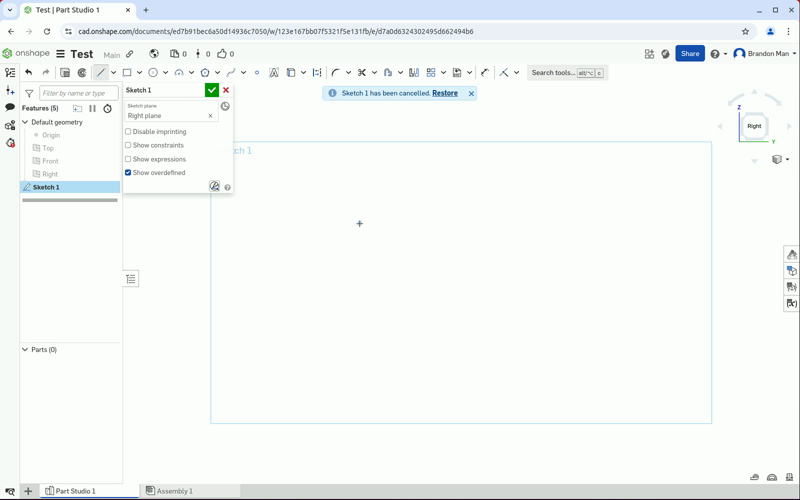
mouse_move(389, 223)
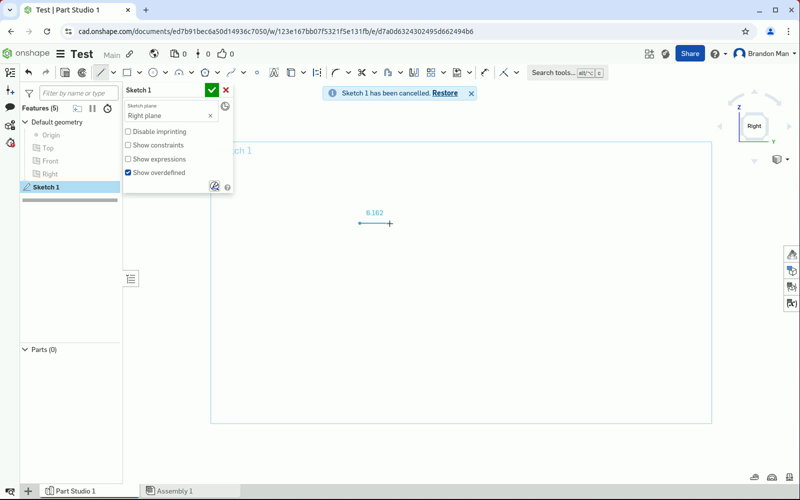
mouse_move(373, 241)
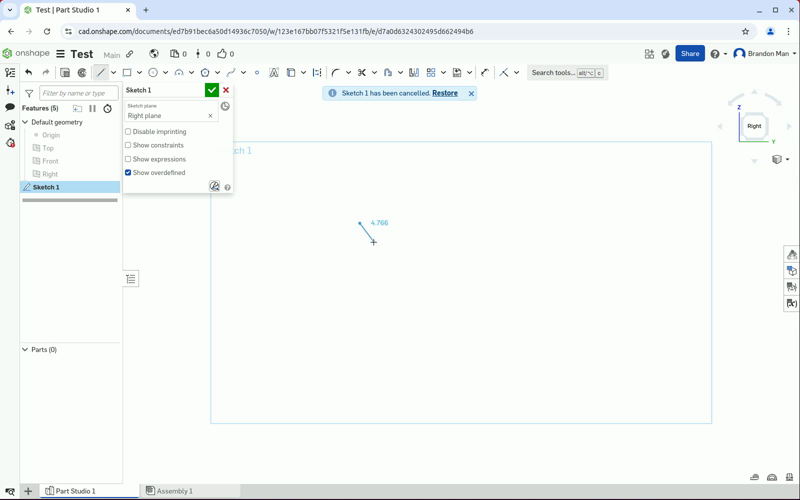
click(373, 241)
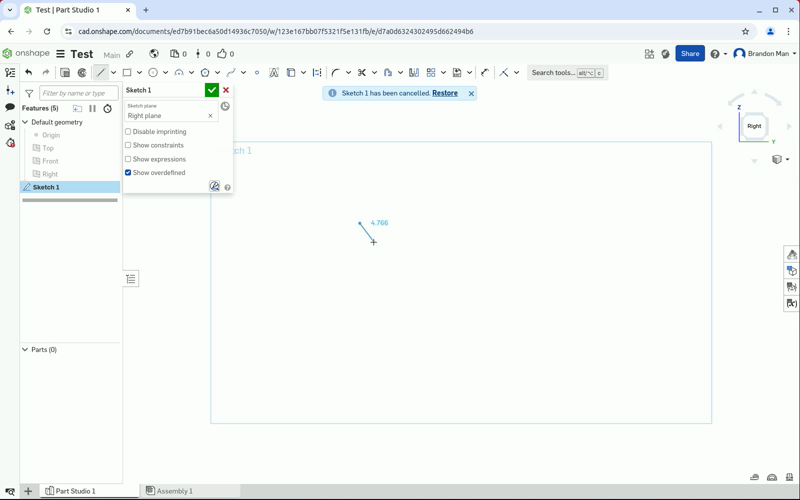
key_up(shift)
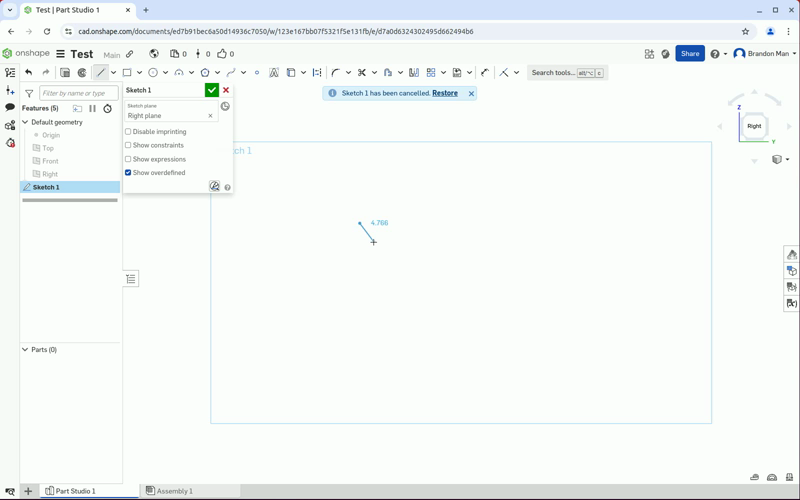
key_down(shift)
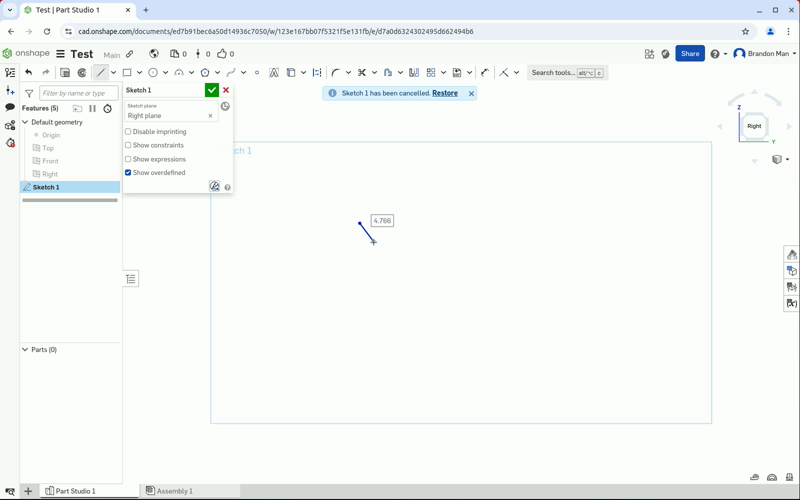
mouse_move(403, 241)
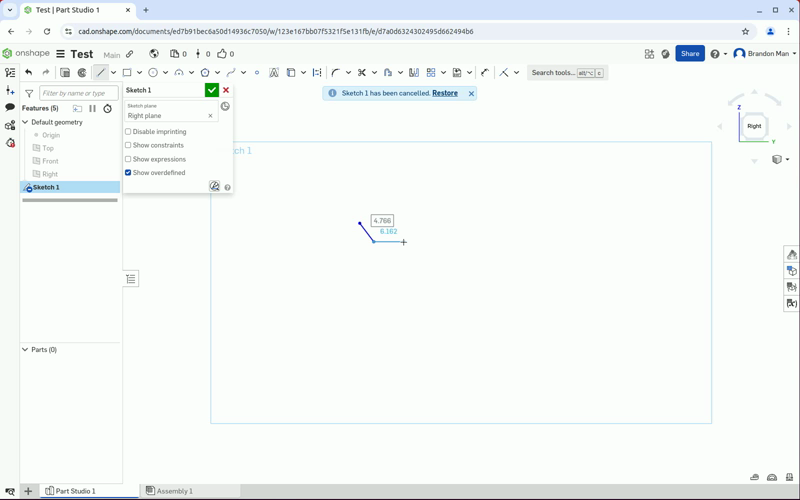
mouse_move(383, 234)
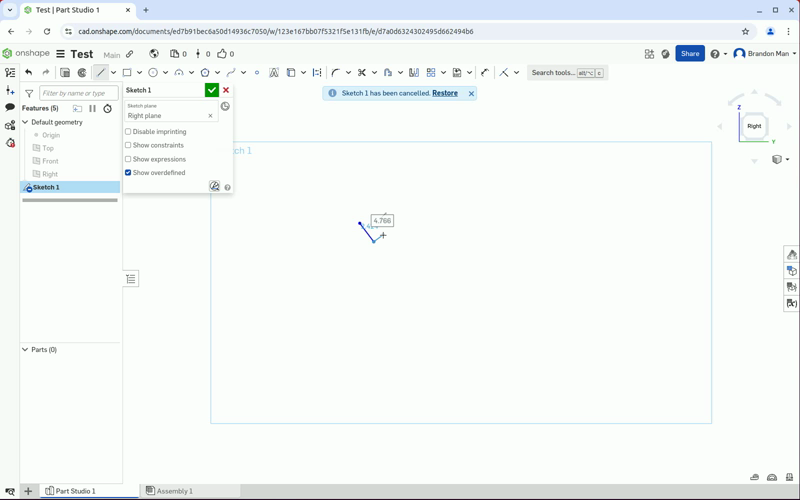
click(383, 234)
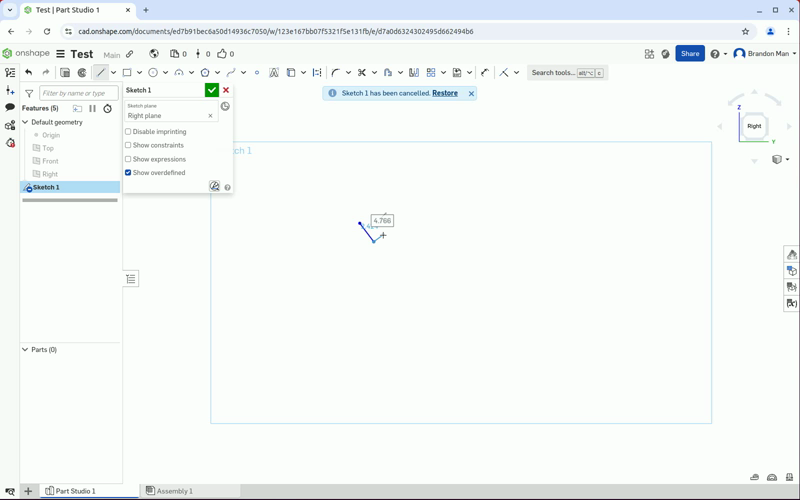
key_up(shift)
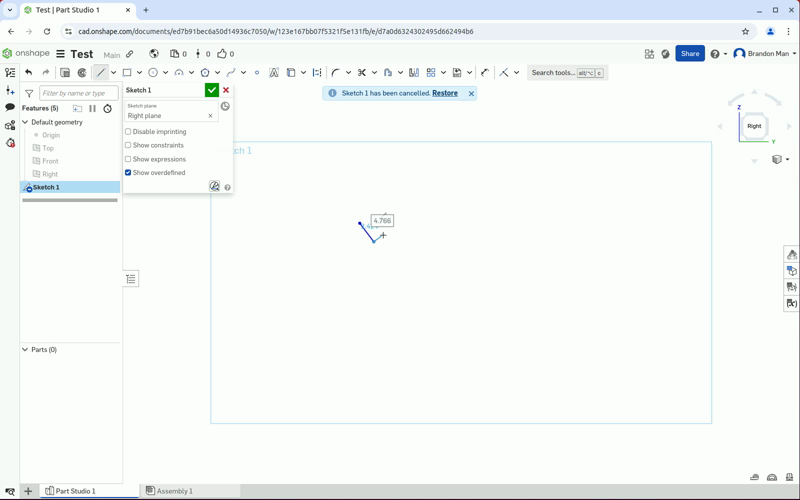
key_down(shift)
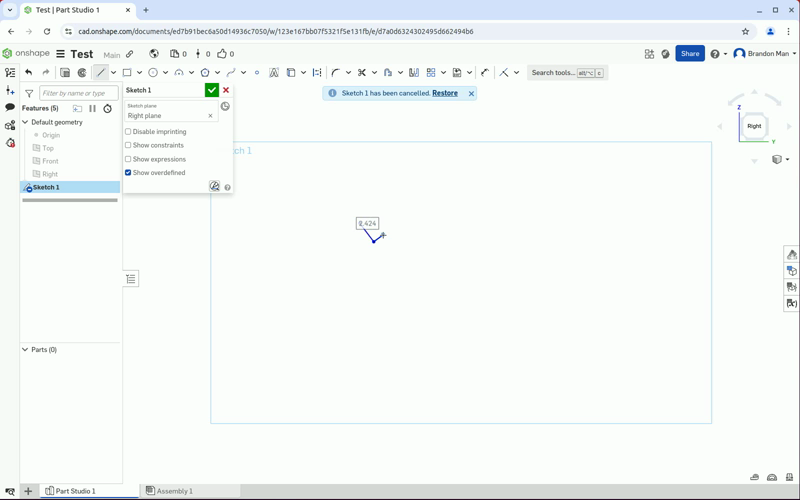
mouse_move(413, 234)
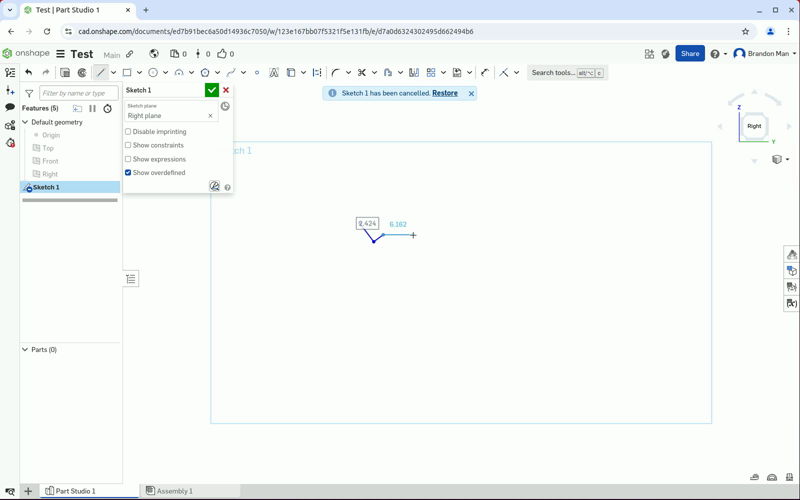
mouse_move(383, 223)
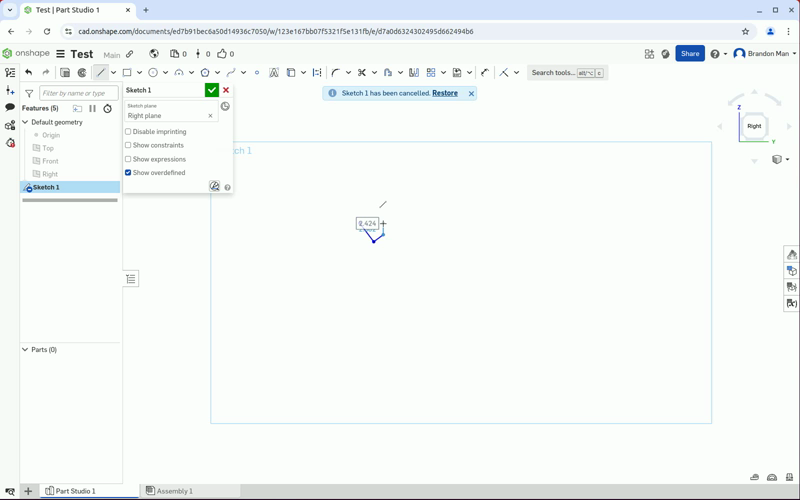
click(383, 223)
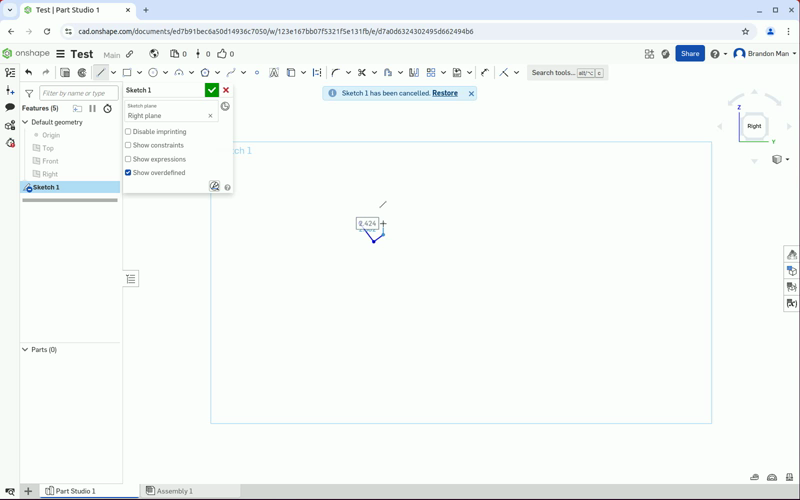
key_up(shift)
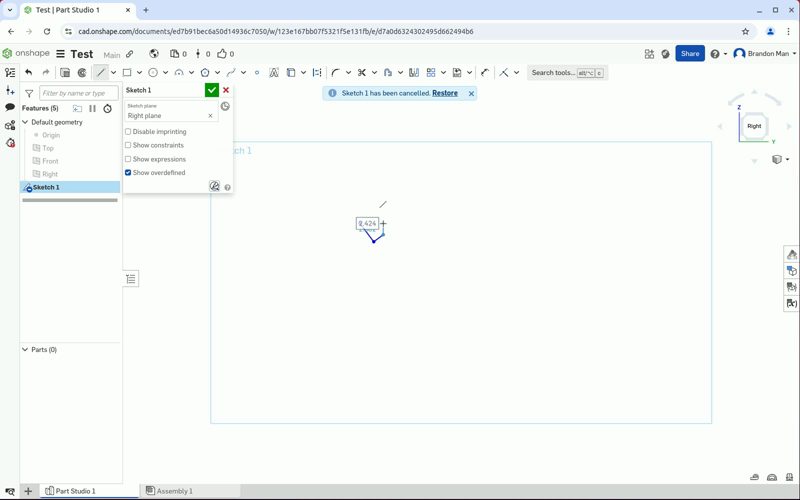
mouse_move(413, 223)
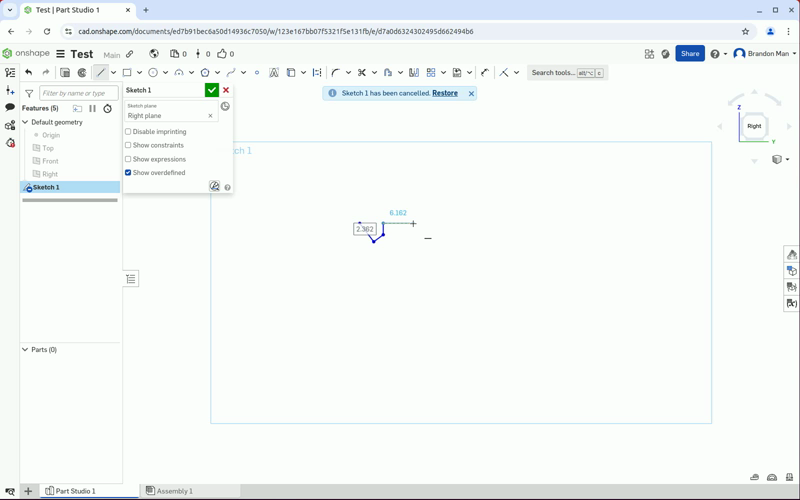
key_down(shift)
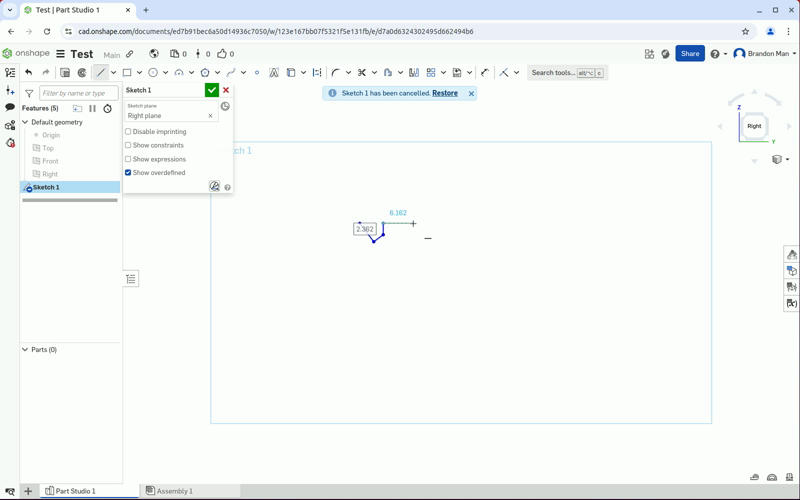
mouse_move(359, 223)
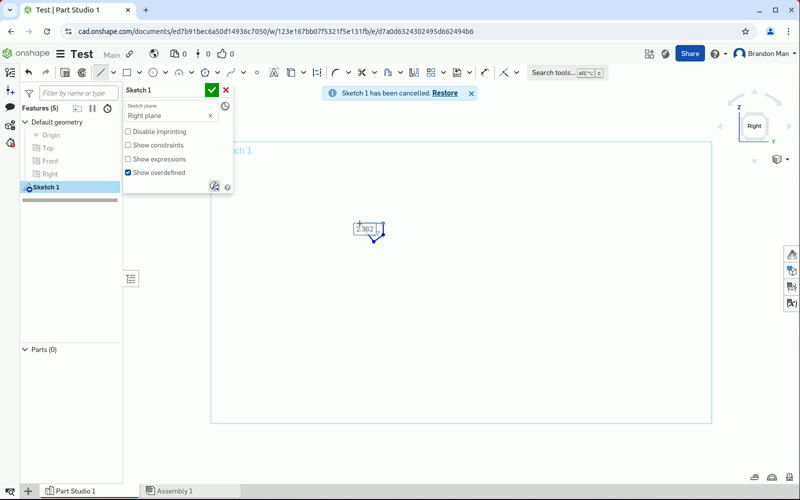
key_up(shift)
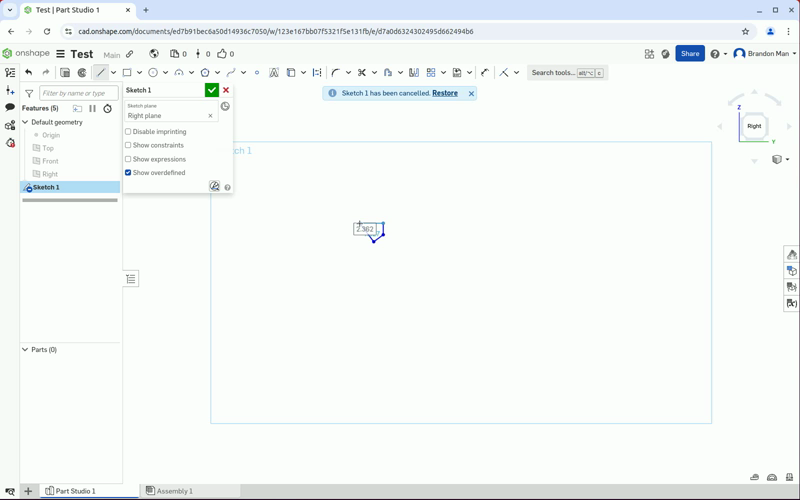
click(359, 223)
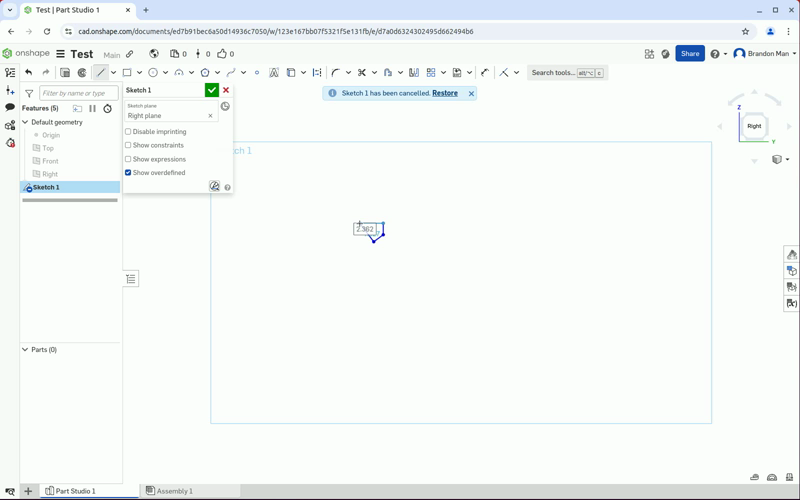
key(esc)
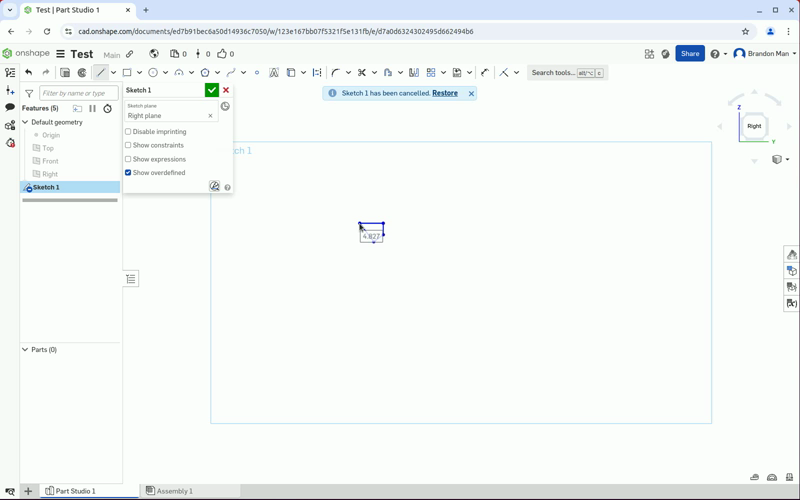
mouse_move(371, 236)
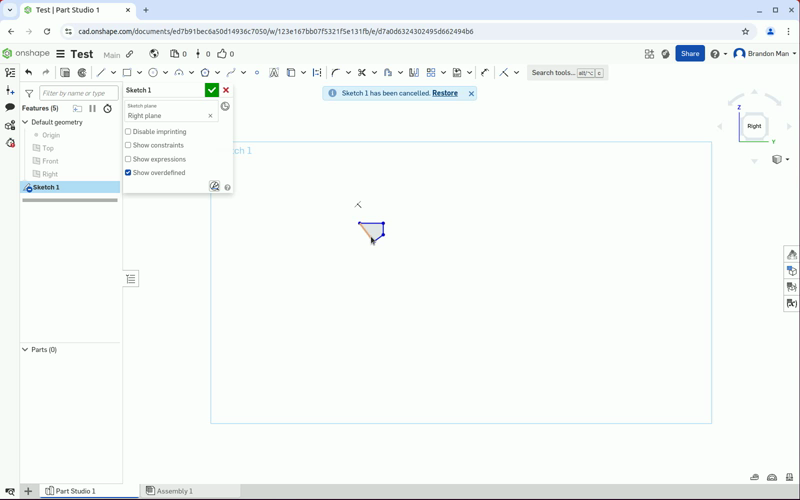
scroll(6)
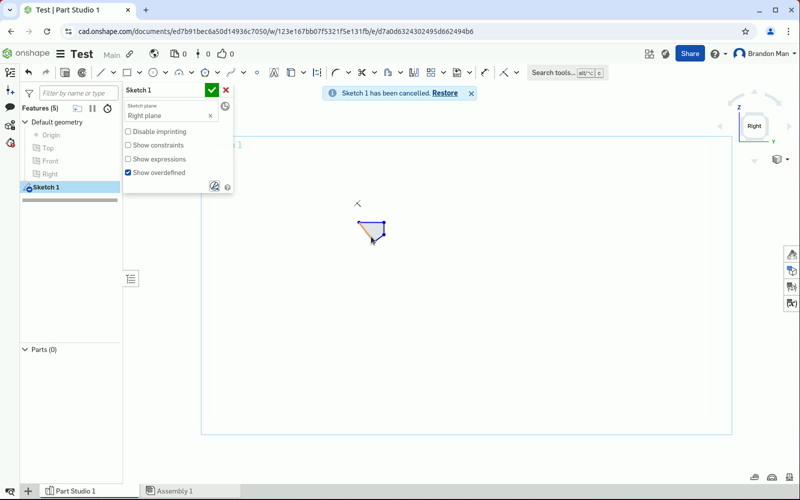
scroll(6)
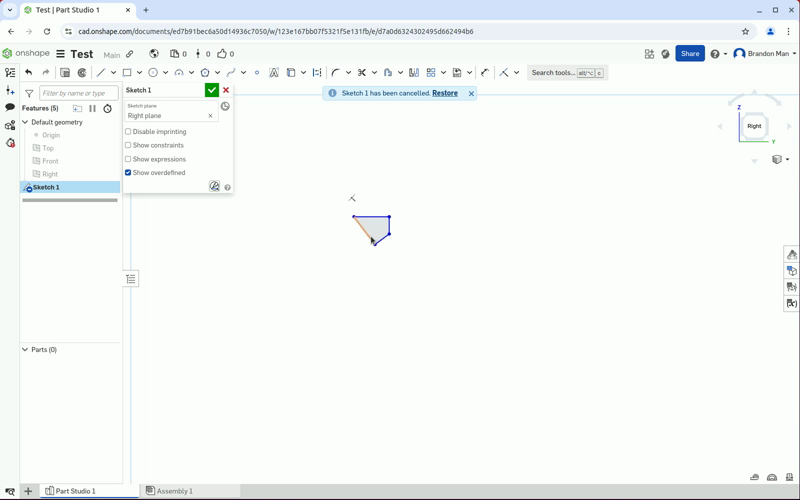
scroll(6)
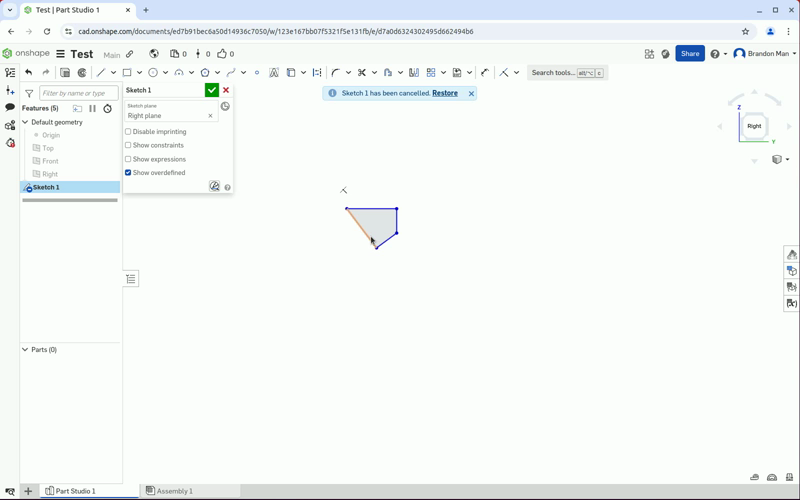
scroll(6)
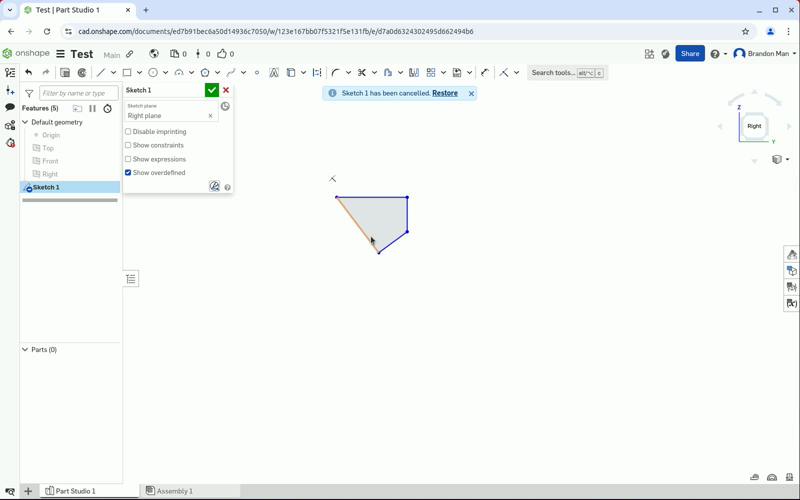
scroll(6)
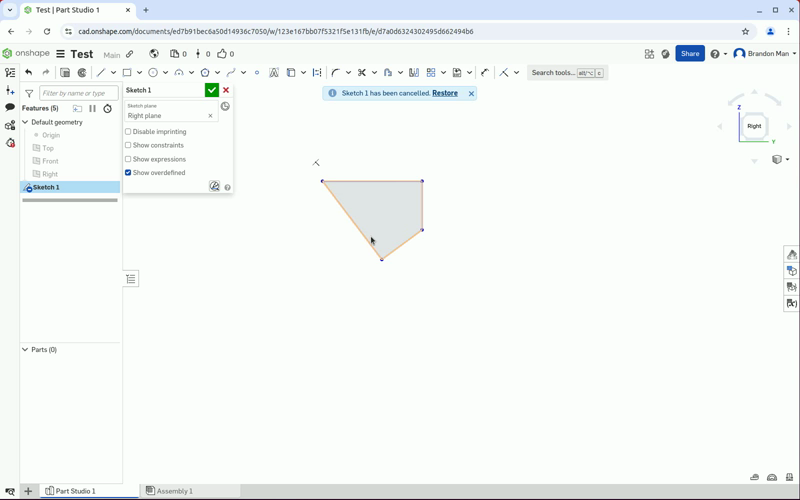
scroll(6)
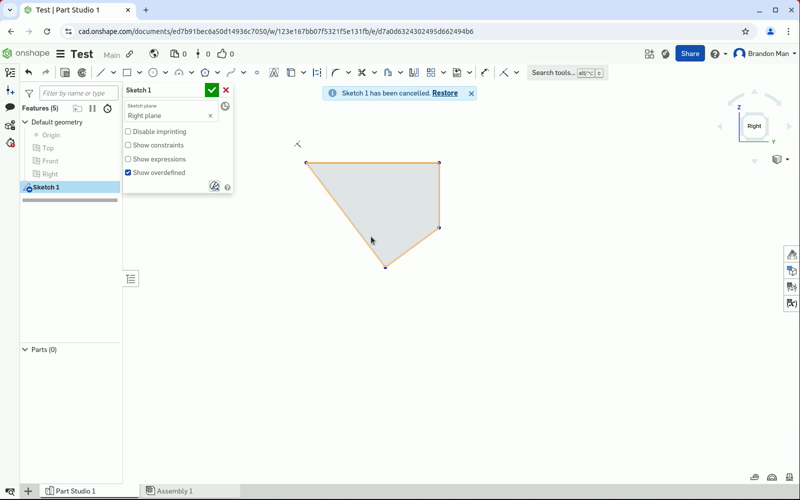
scroll(6)
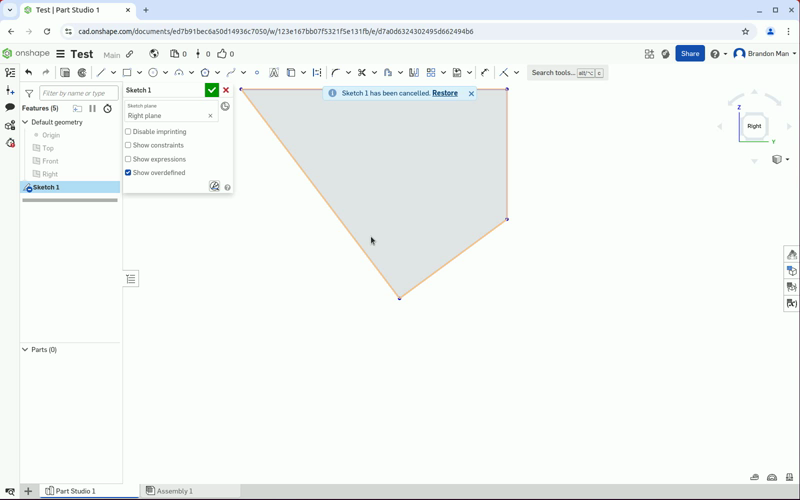
click(371, 236)
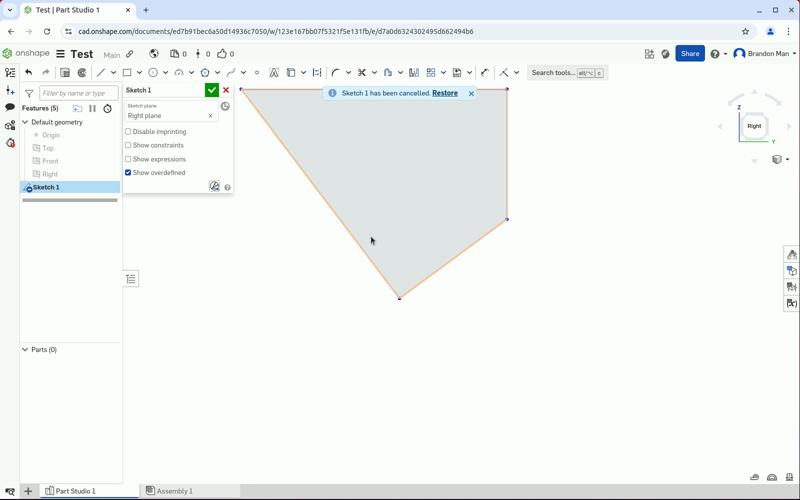
scroll(-6)
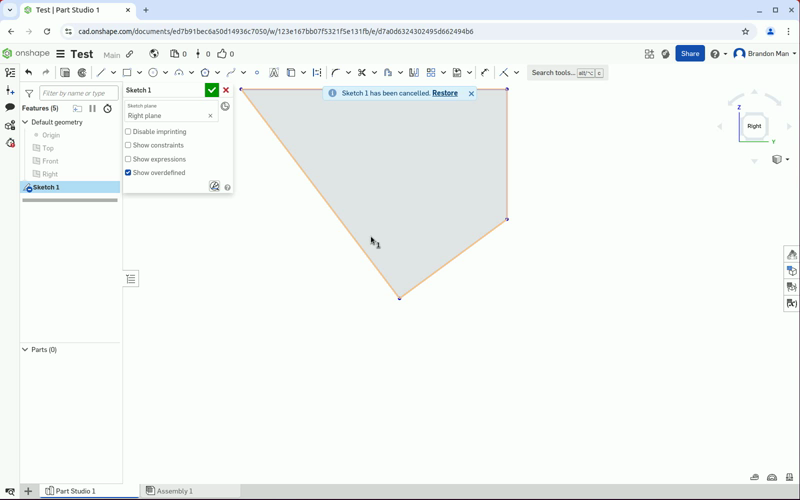
scroll(-6)
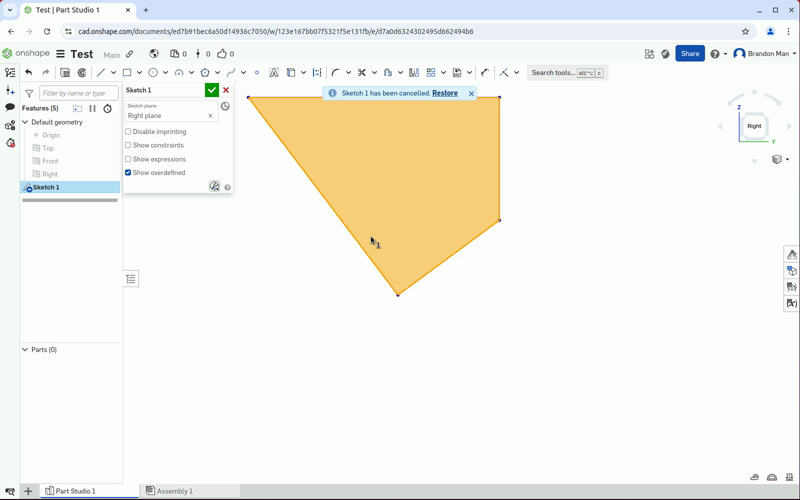
scroll(-6)
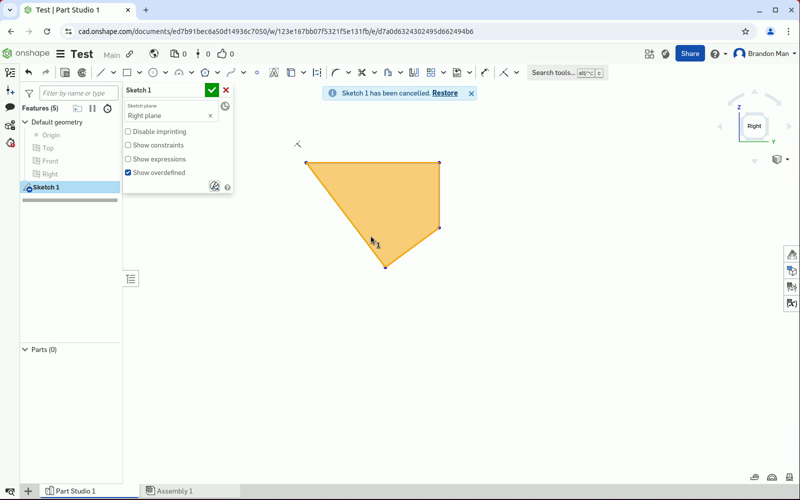
scroll(-6)
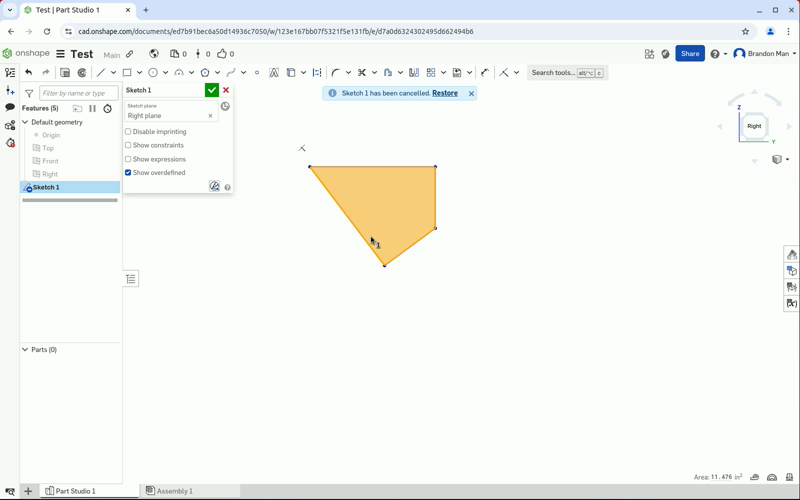
scroll(-6)
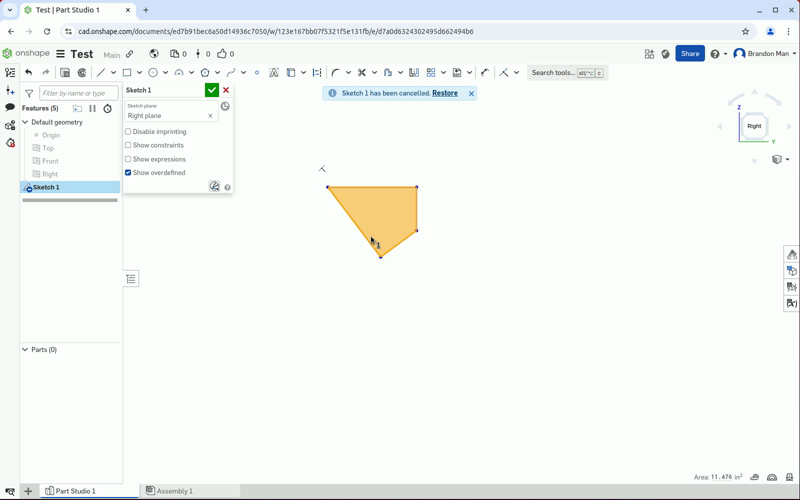
scroll(-6)
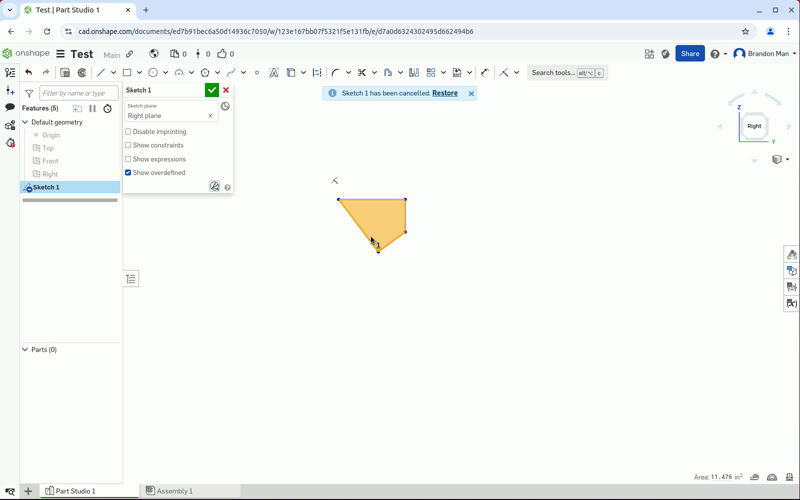
scroll(-6)
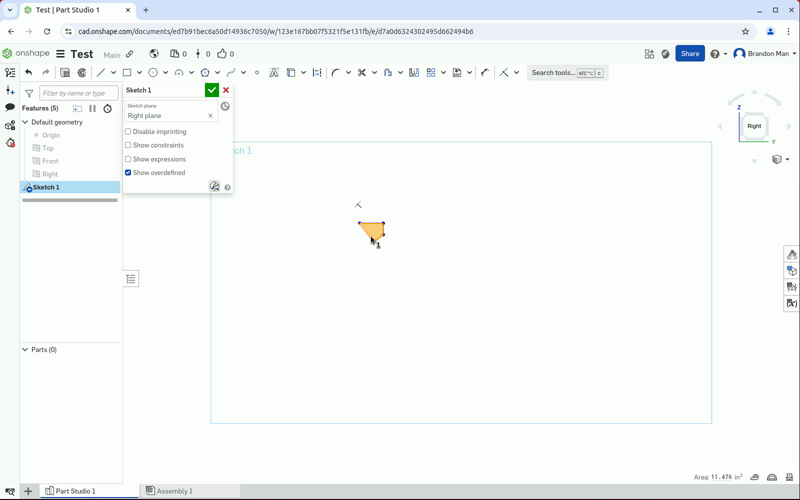
mouse_move(73, 352)
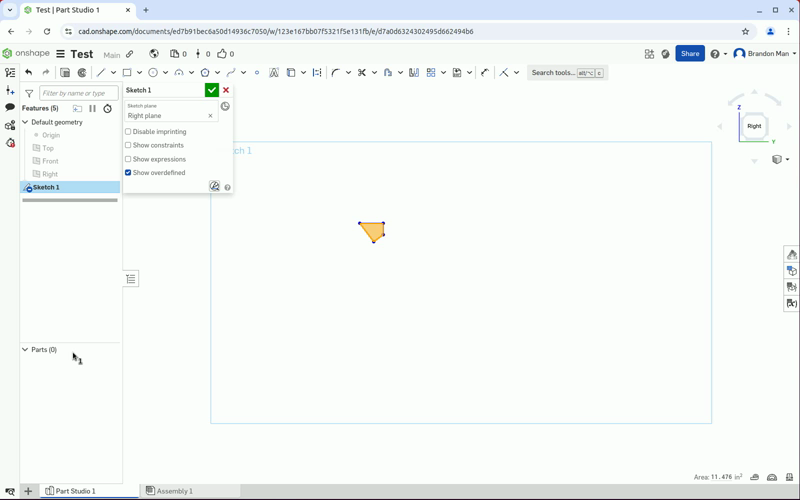
key(shift+y)
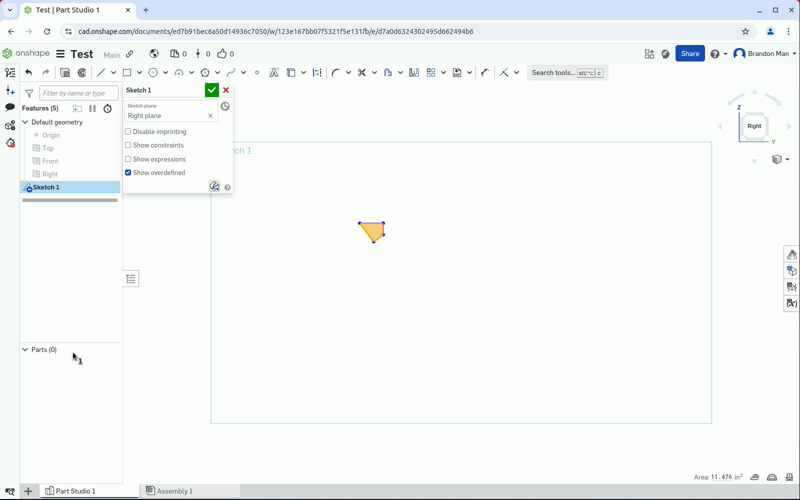
key(shift+e)
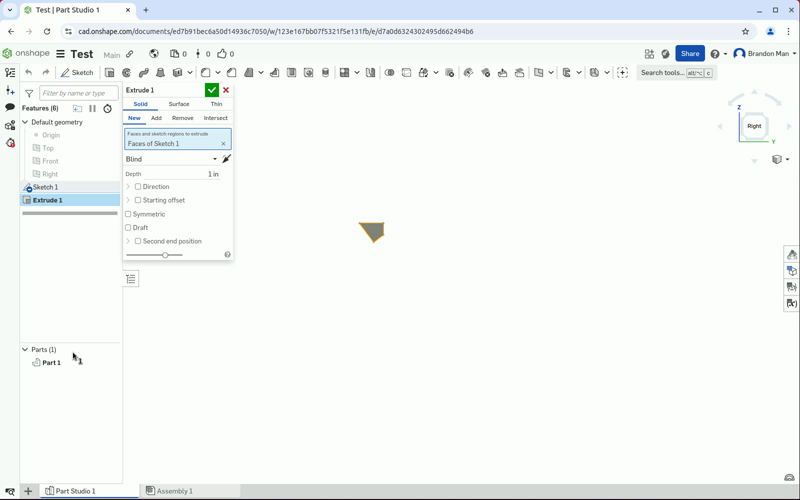
mouse_move(143, 106)
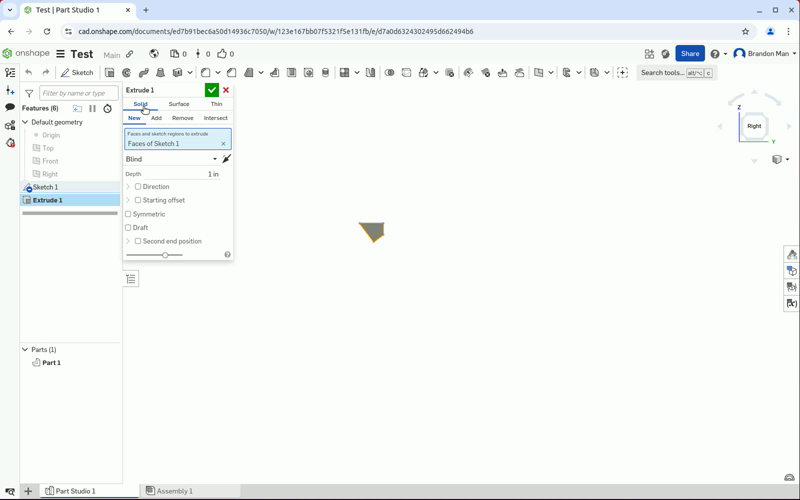
click(143, 106)
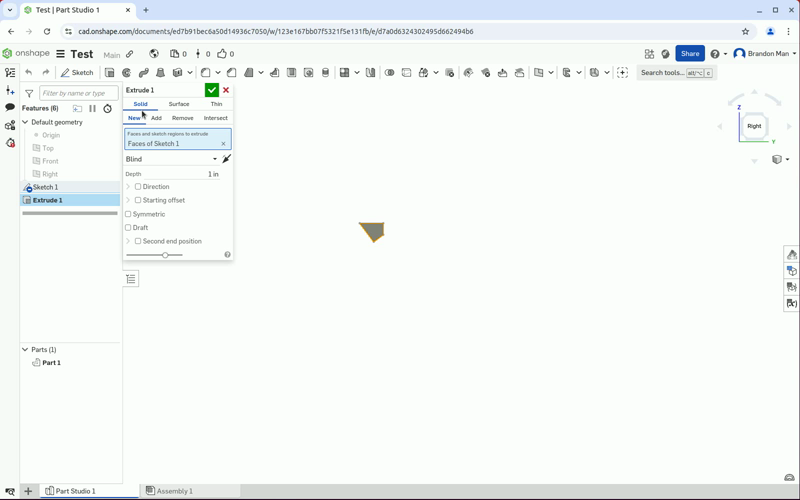
mouse_move(137, 120)
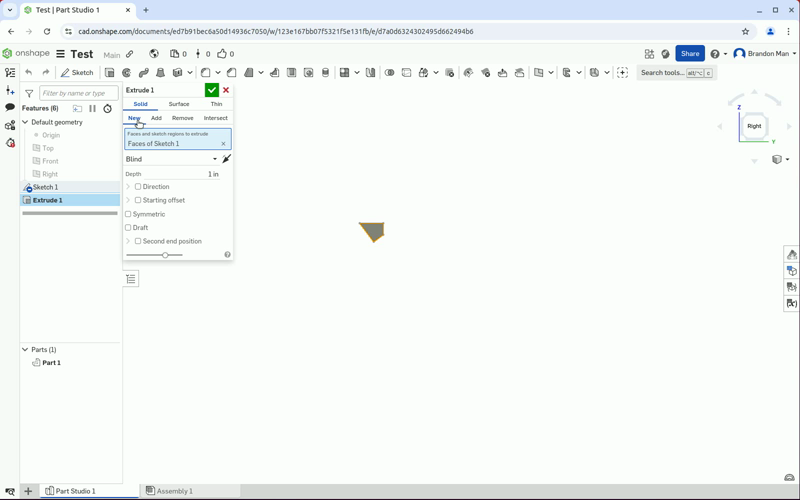
click(137, 120)
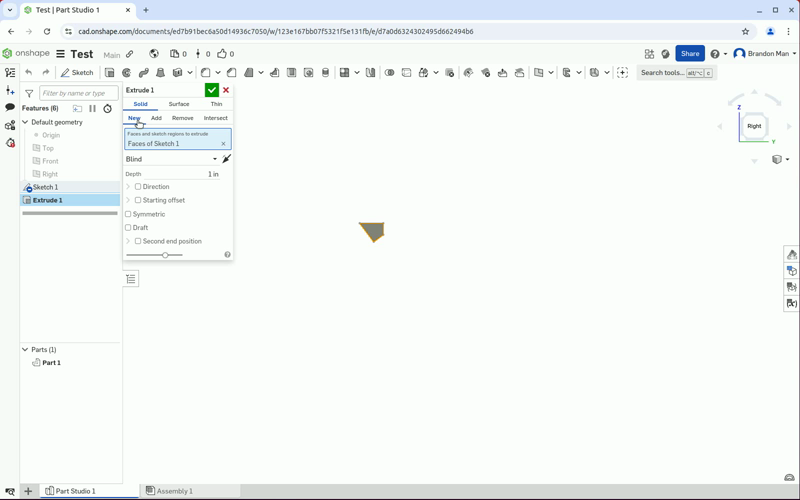
key(tab, 4)
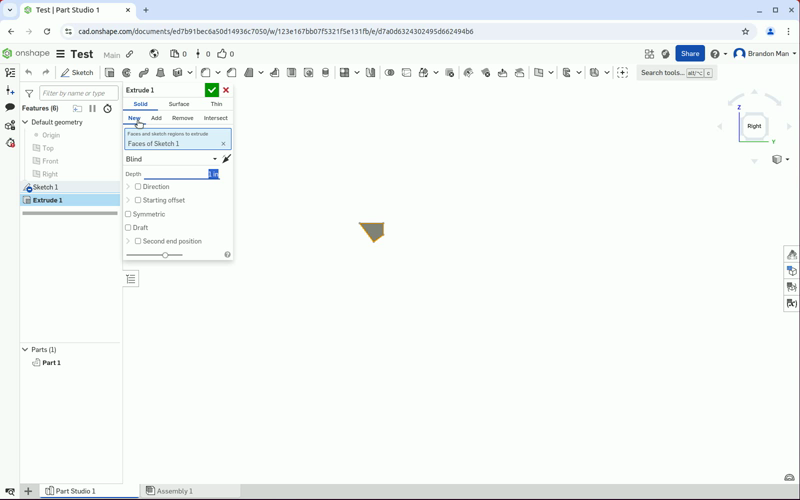
text(2.407)
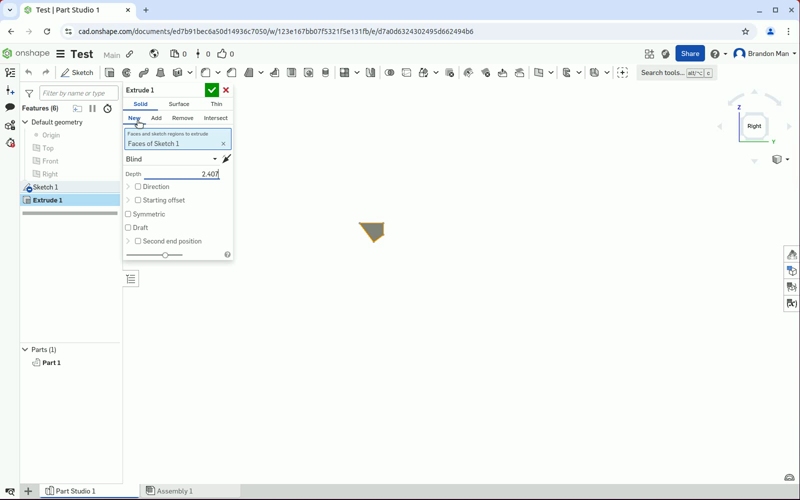
key(enter)
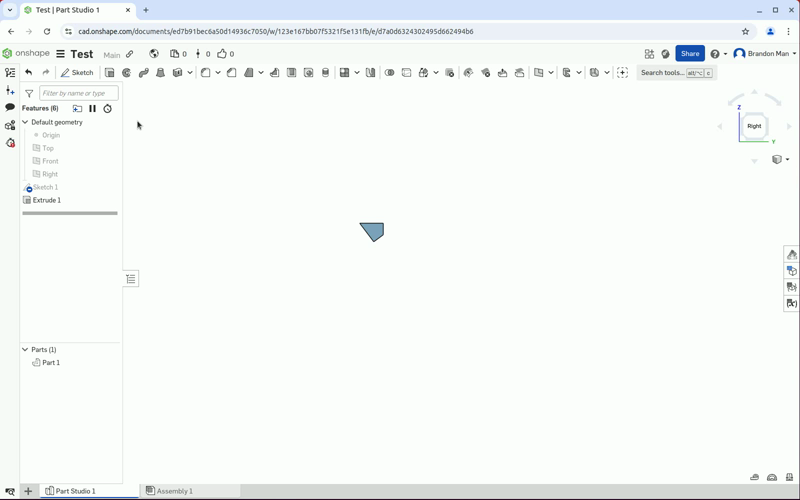
key(shift+h)
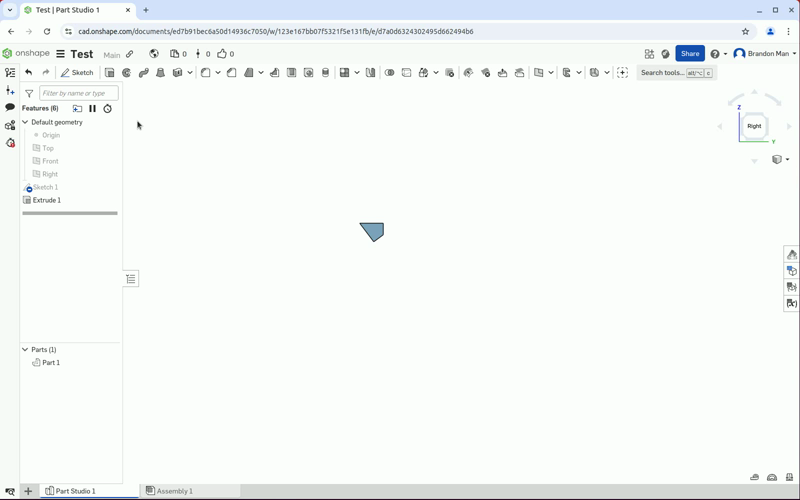
key(shift+h)
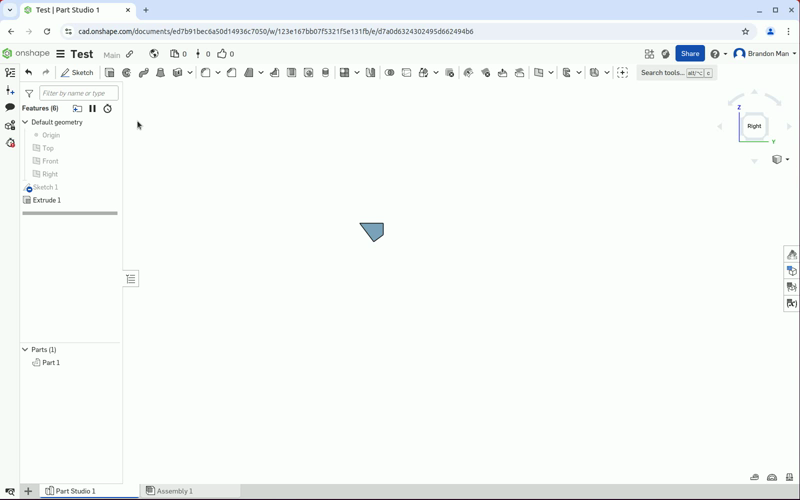
mouse_move(73, 189)
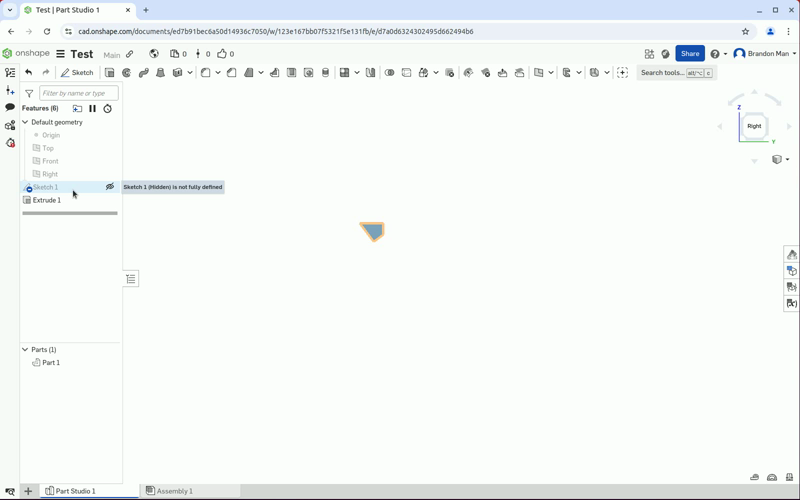
click(73, 189)
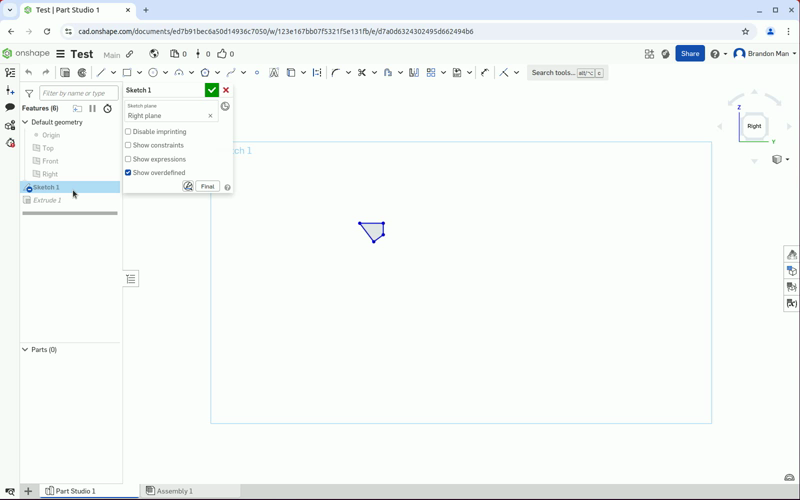
mouse_move(229, 92)
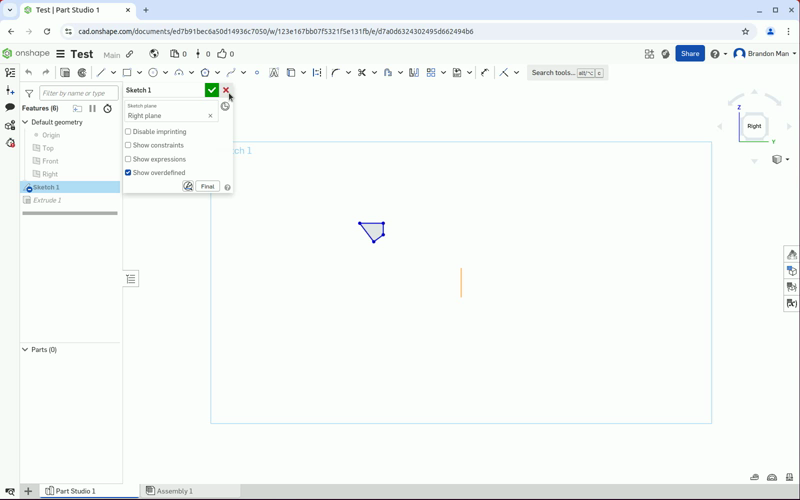
click(229, 92)
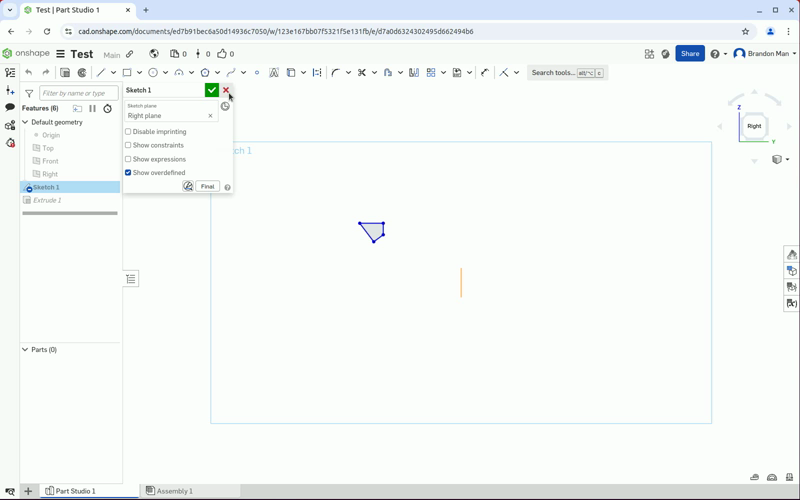
key(shift+s)
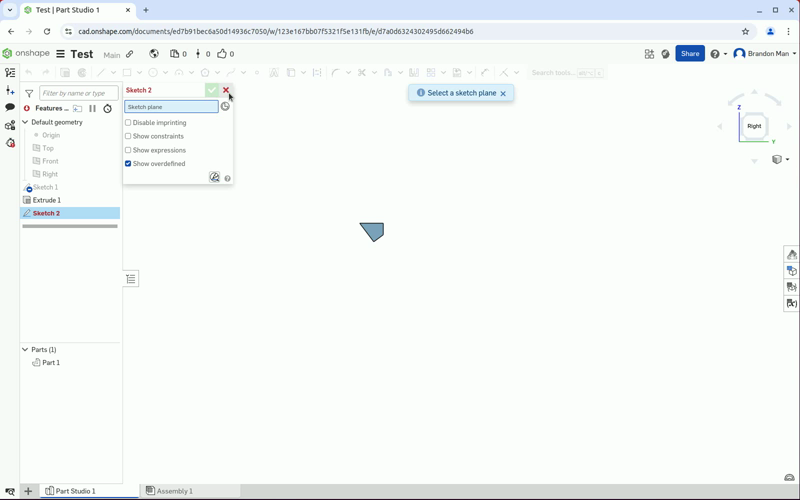
mouse_move(73, 176)
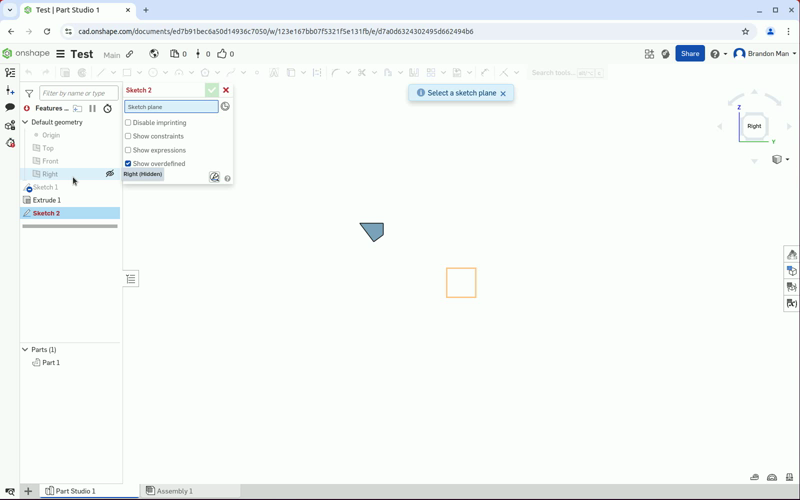
click(73, 176)
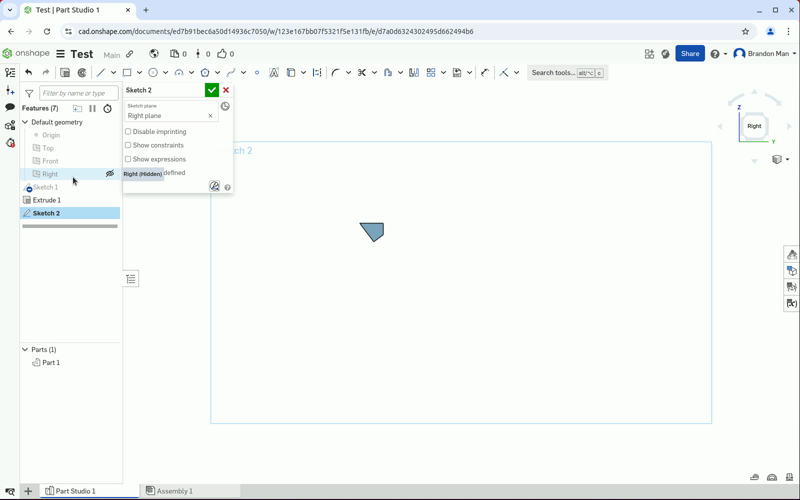
mouse_move(73, 352)
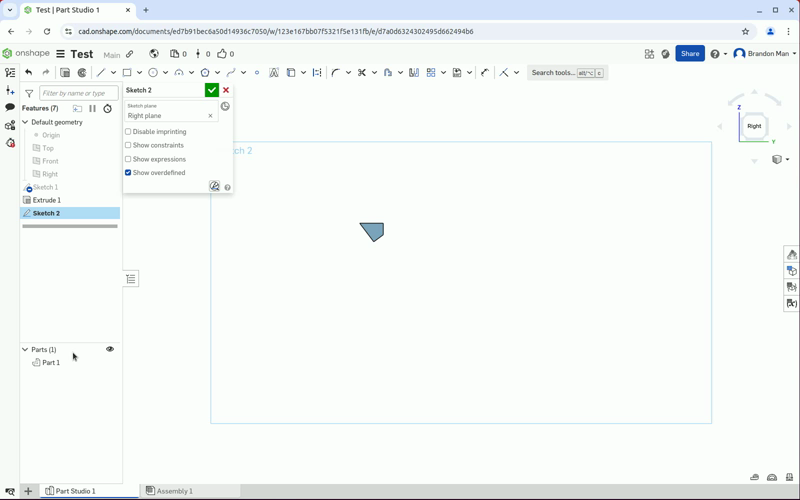
key(y)
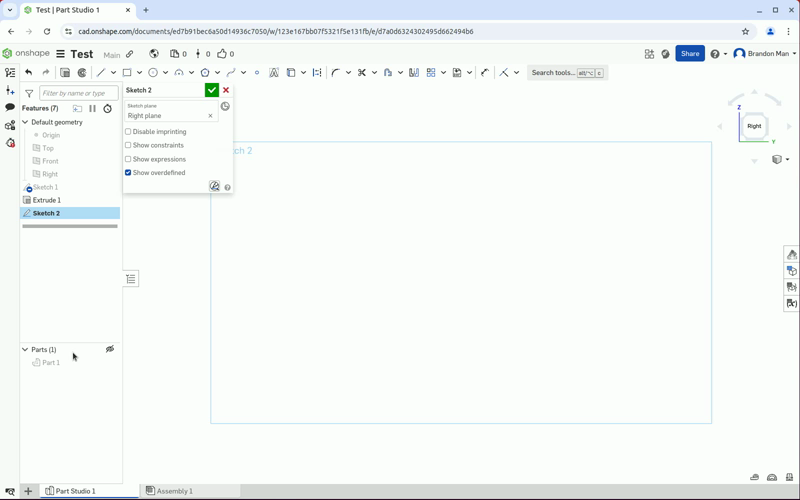
key(l)
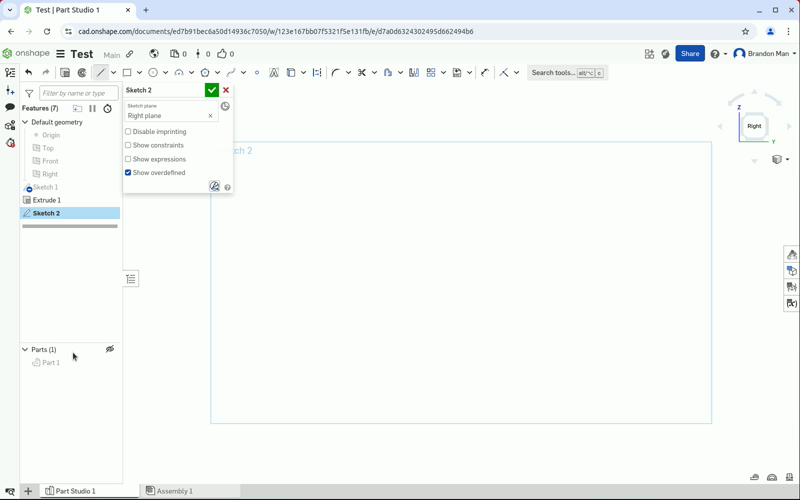
key_down(shift)
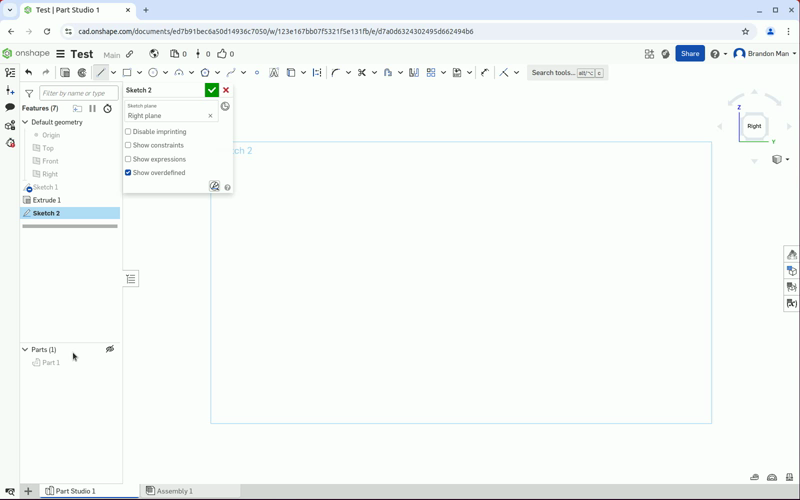
mouse_move(551, 233)
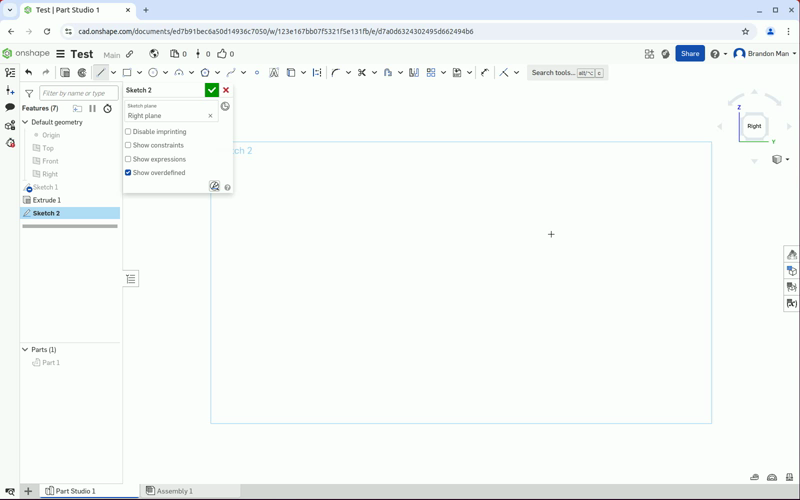
click(551, 233)
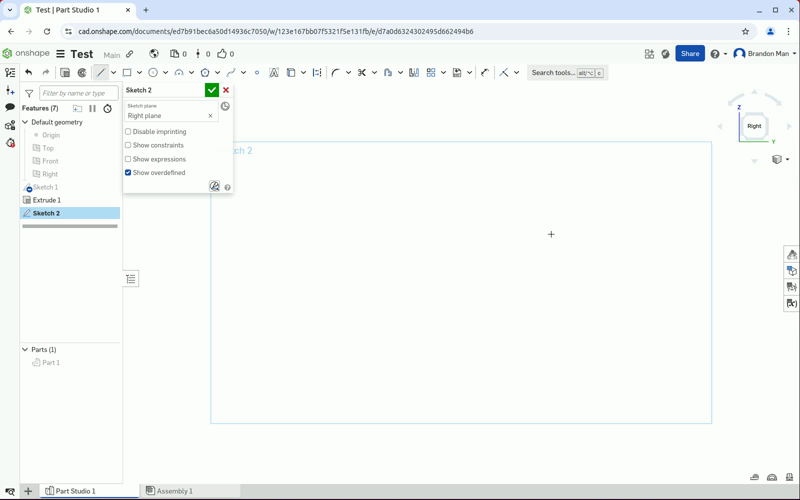
key_up(shift)
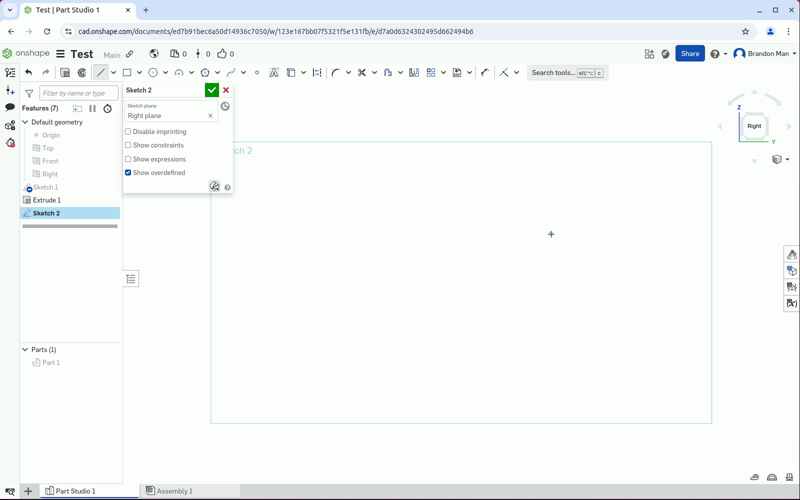
key_down(shift)
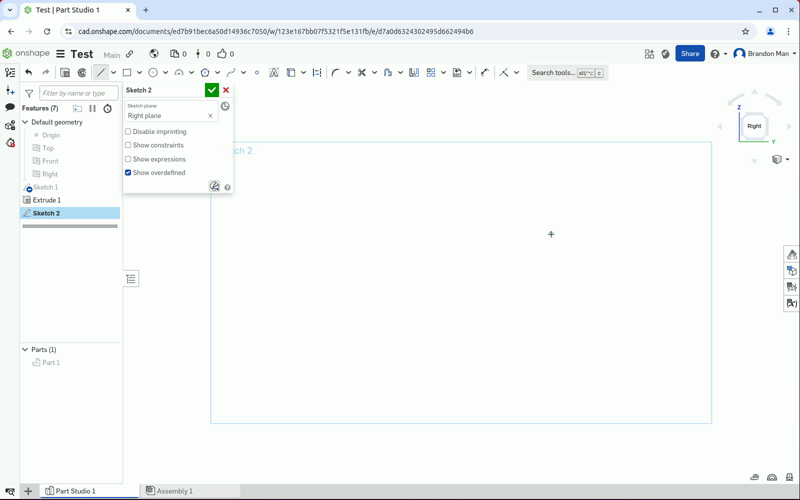
mouse_move(581, 233)
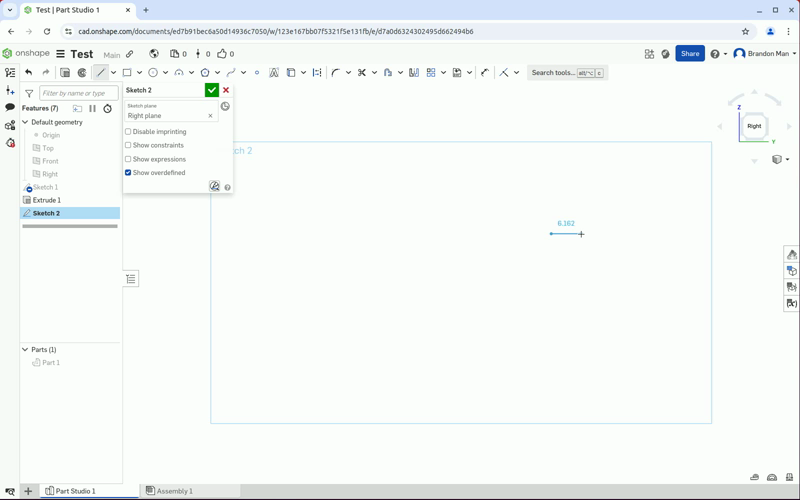
mouse_move(560, 240)
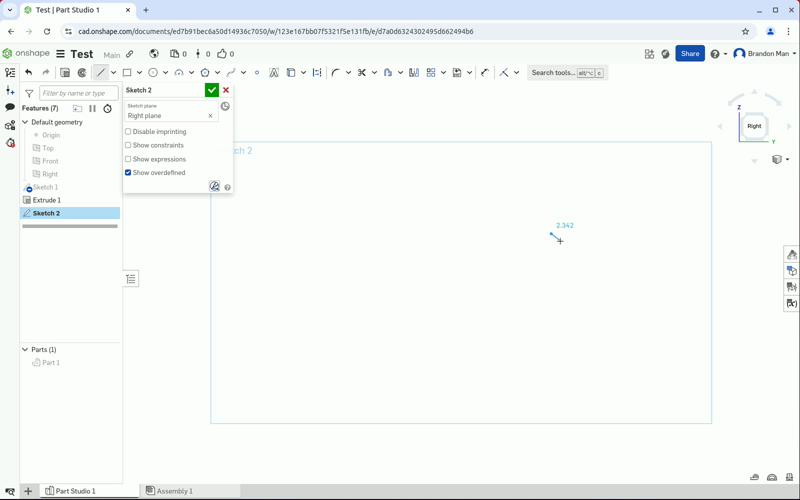
click(560, 240)
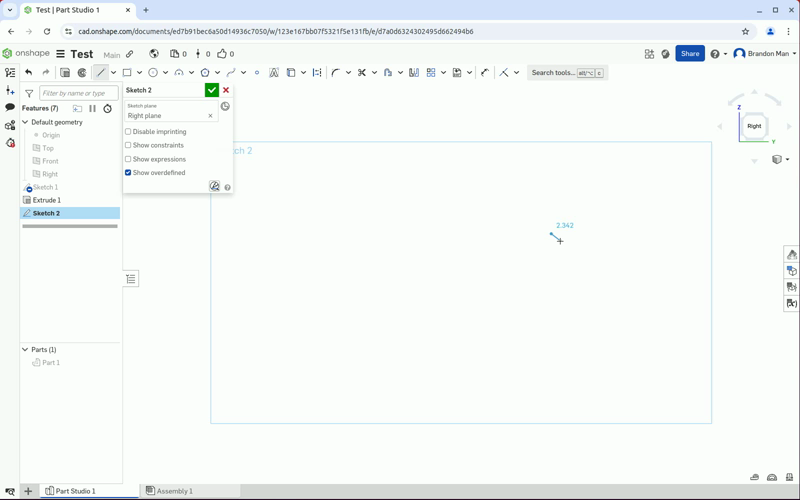
key_up(shift)
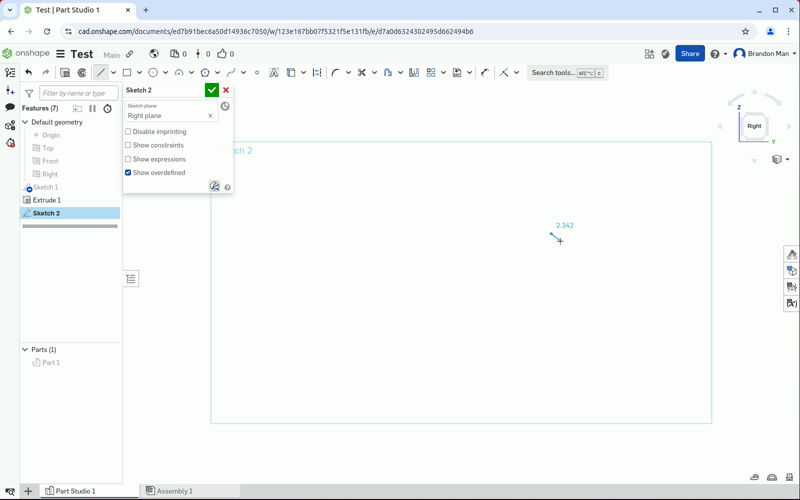
key_down(shift)
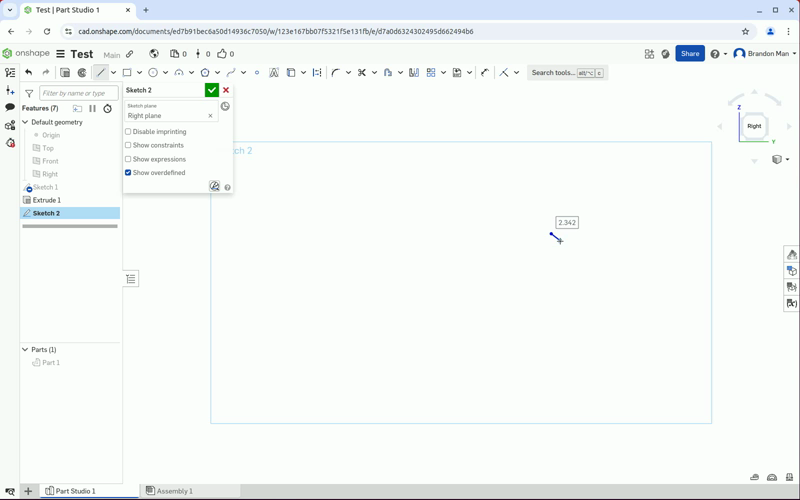
mouse_move(589, 240)
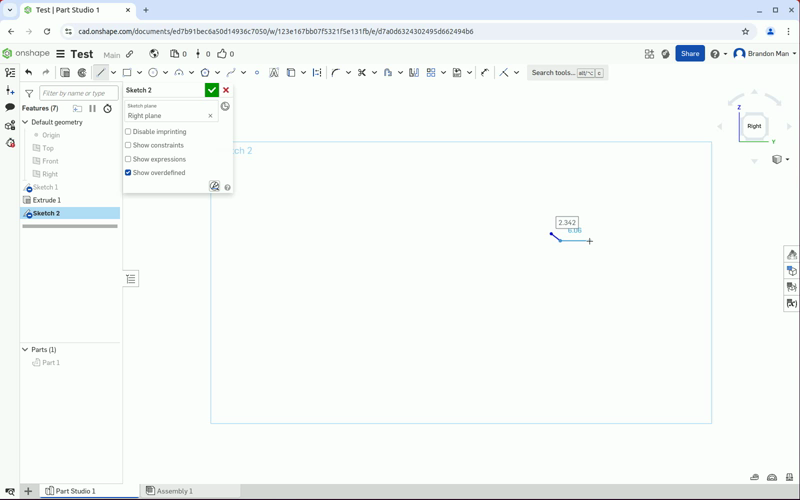
mouse_move(574, 222)
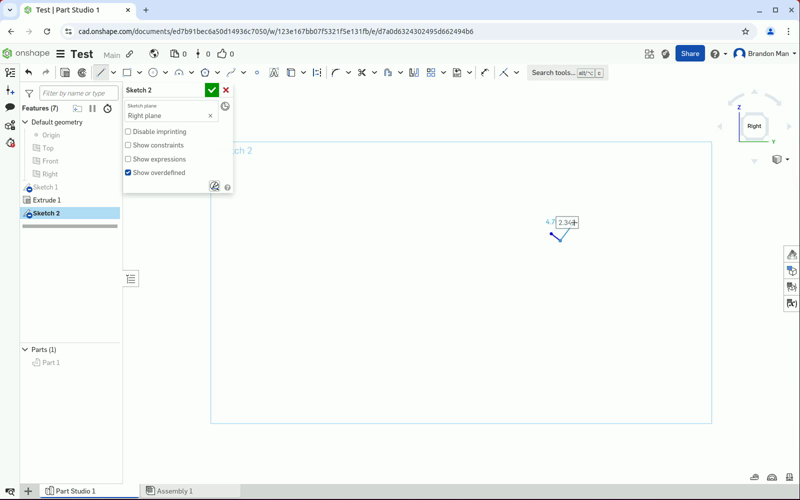
click(574, 222)
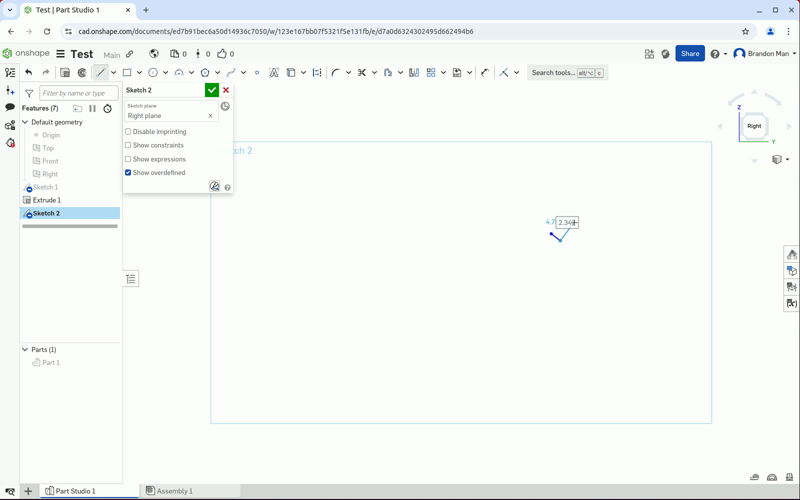
key_up(shift)
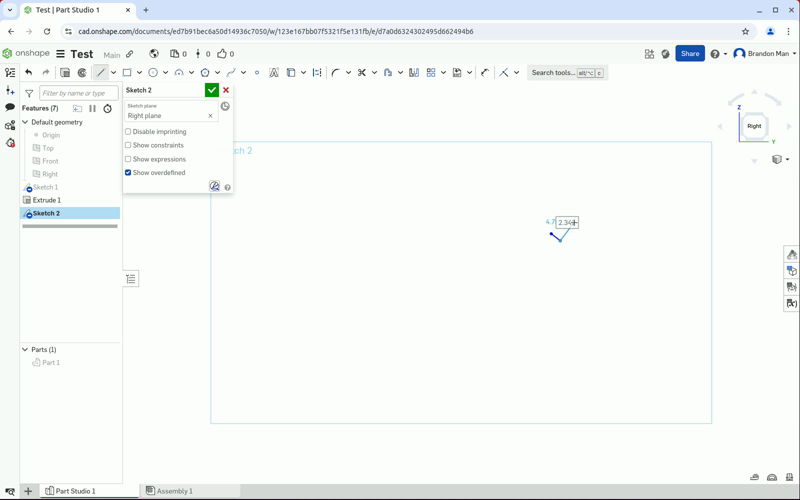
key_down(shift)
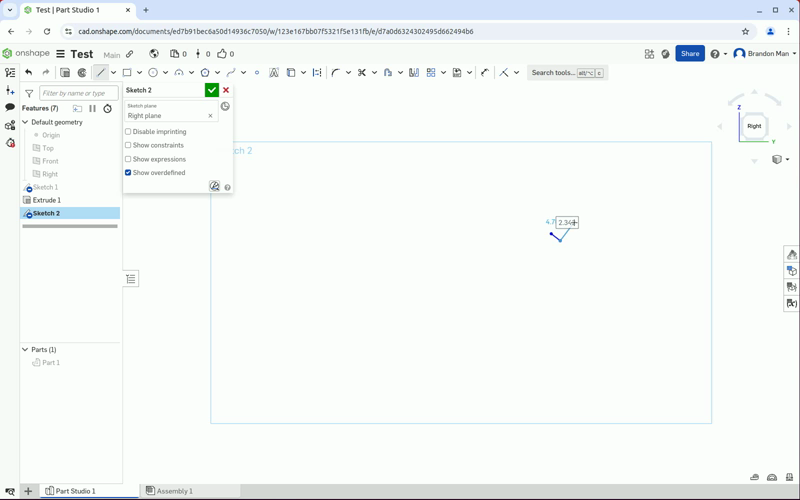
mouse_move(589, 222)
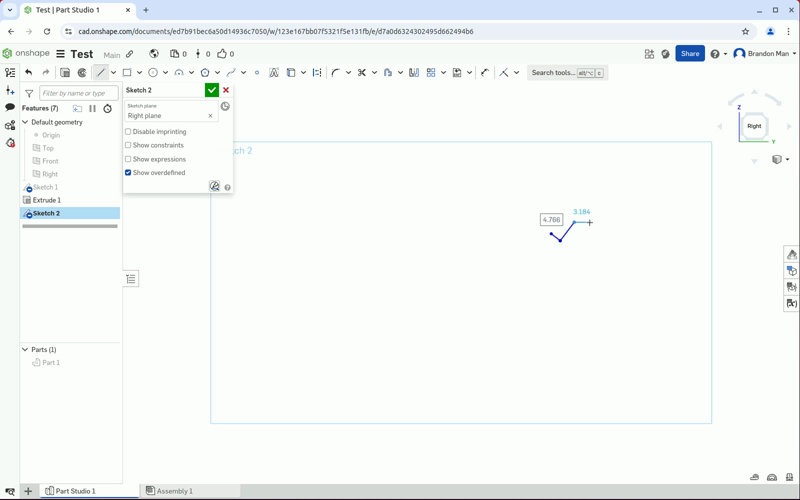
mouse_move(551, 222)
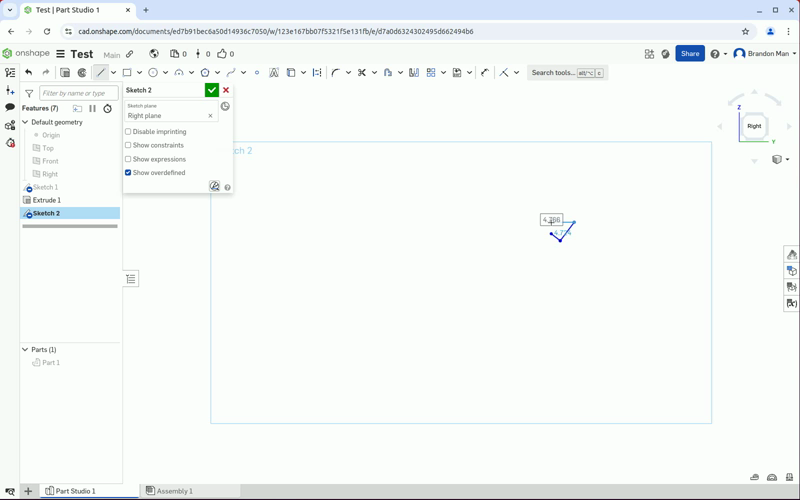
click(551, 222)
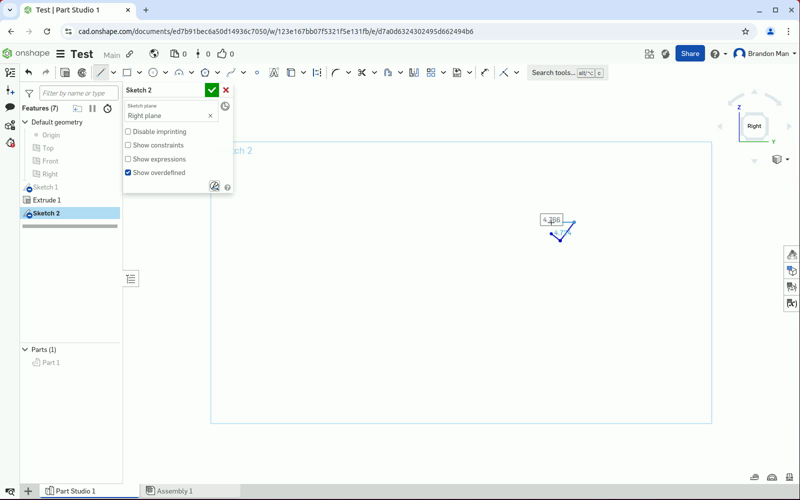
key_up(shift)
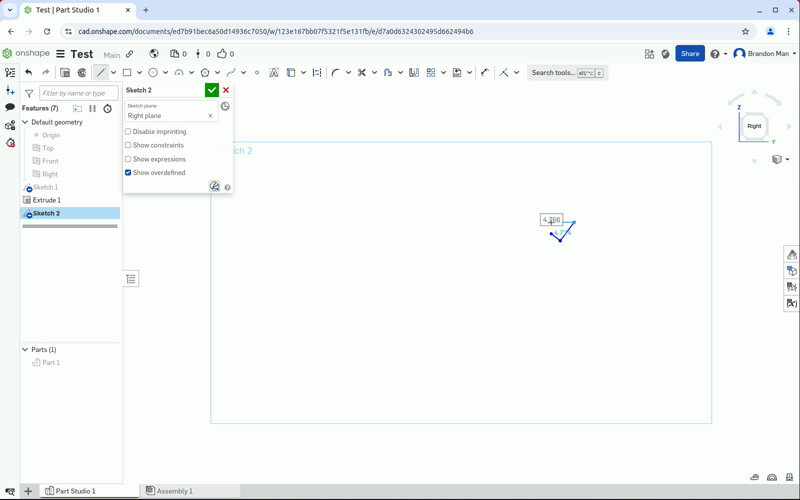
mouse_move(581, 222)
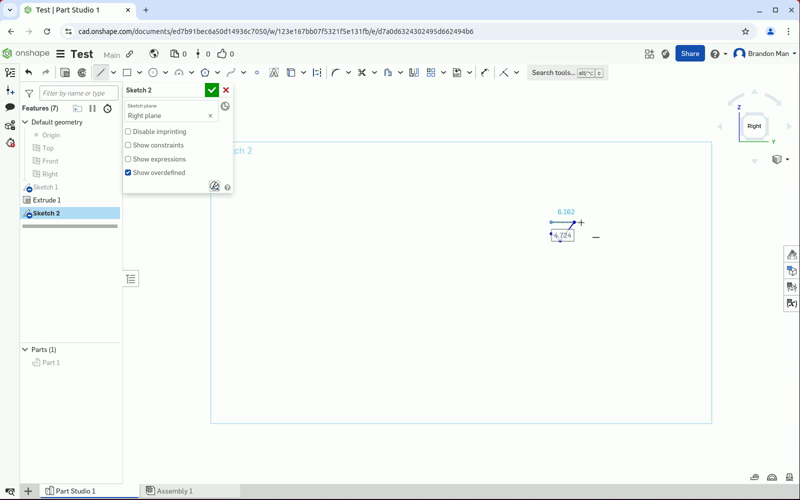
key_down(shift)
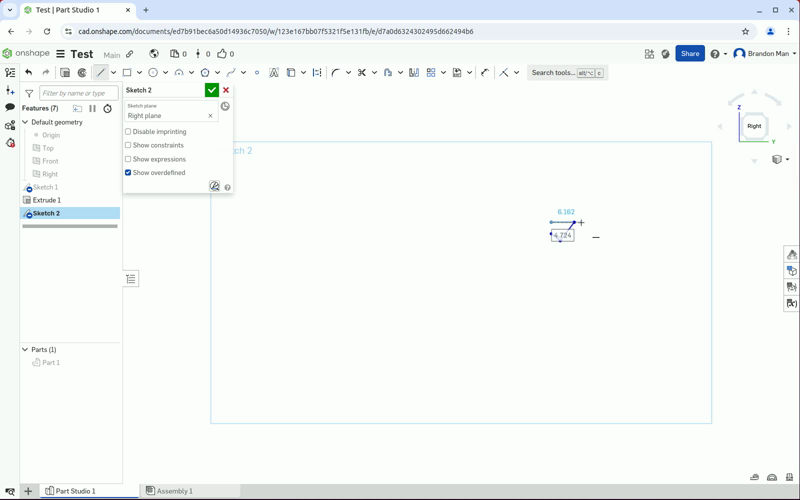
mouse_move(551, 233)
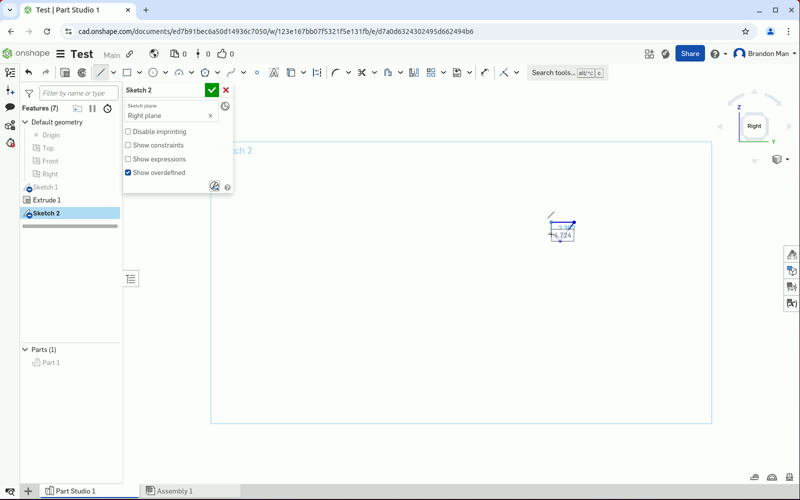
key_up(shift)
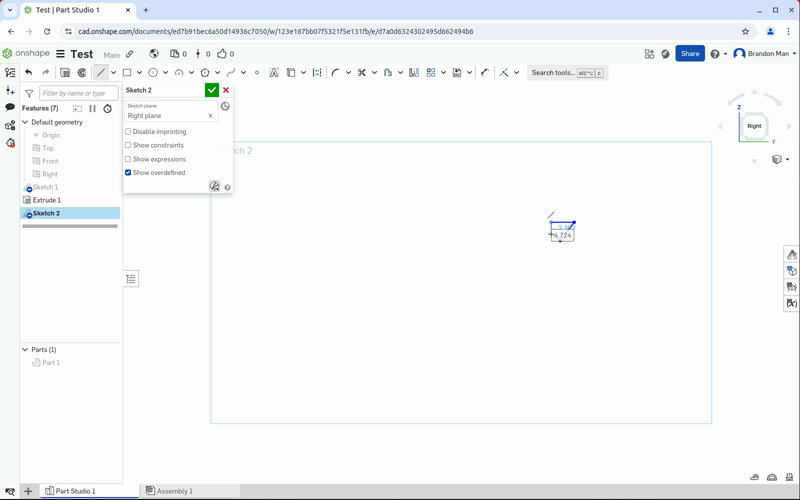
click(551, 233)
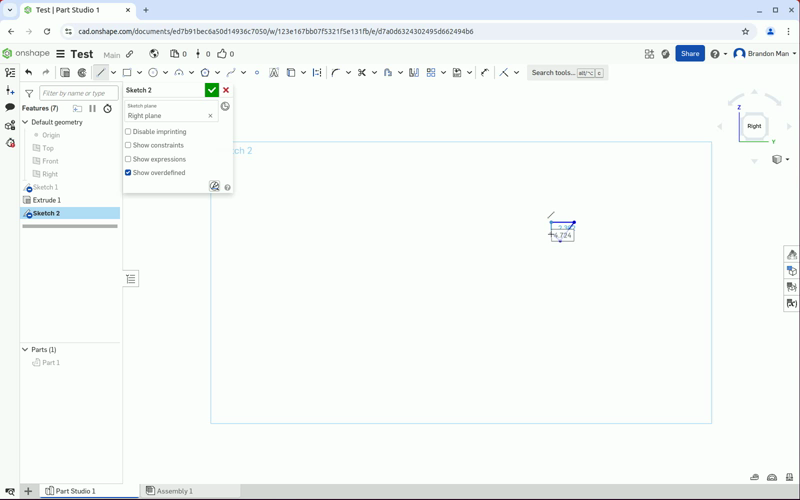
key(esc)
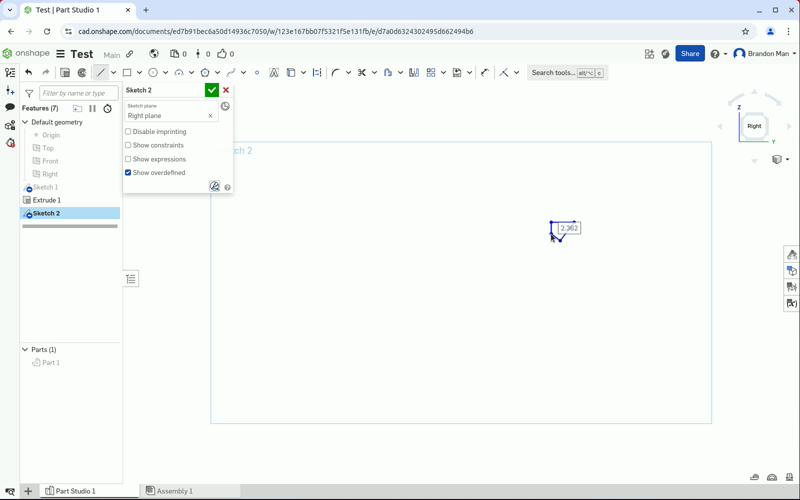
mouse_move(561, 225)
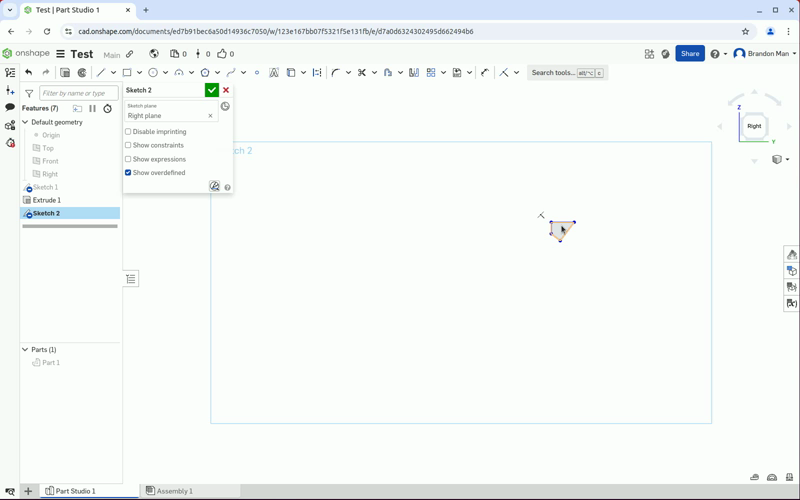
scroll(6)
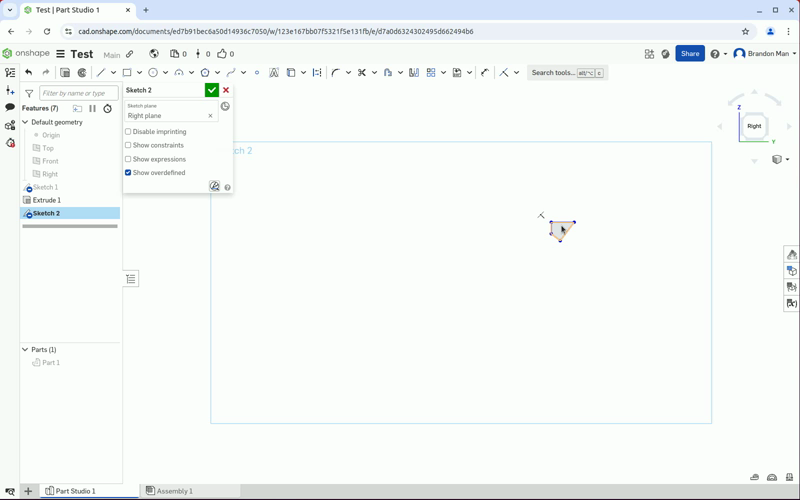
scroll(6)
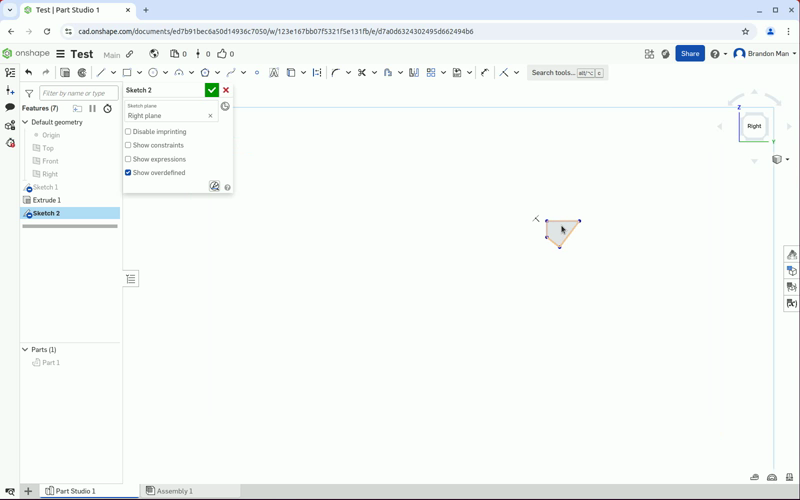
scroll(6)
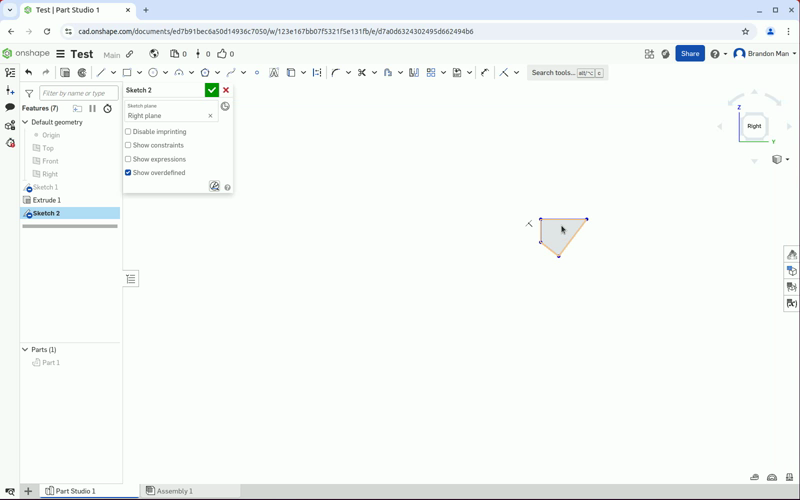
scroll(6)
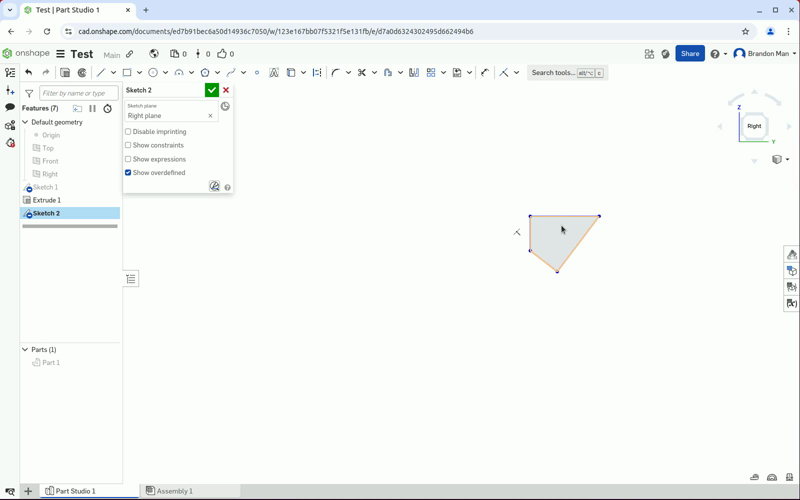
scroll(6)
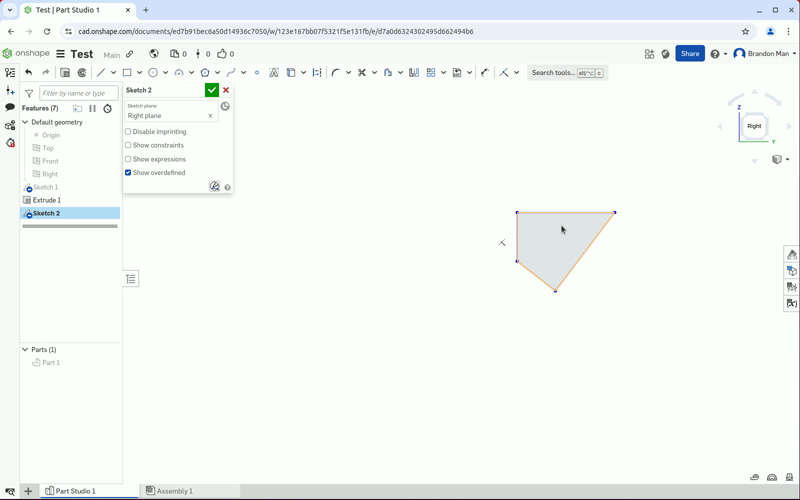
scroll(6)
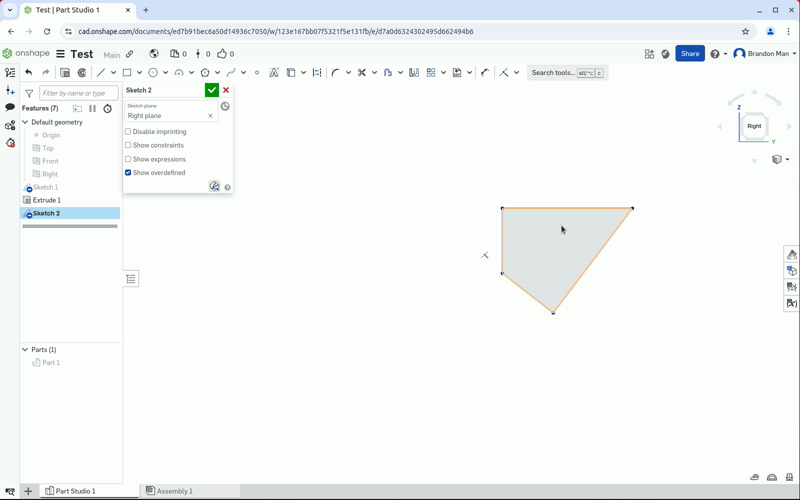
scroll(6)
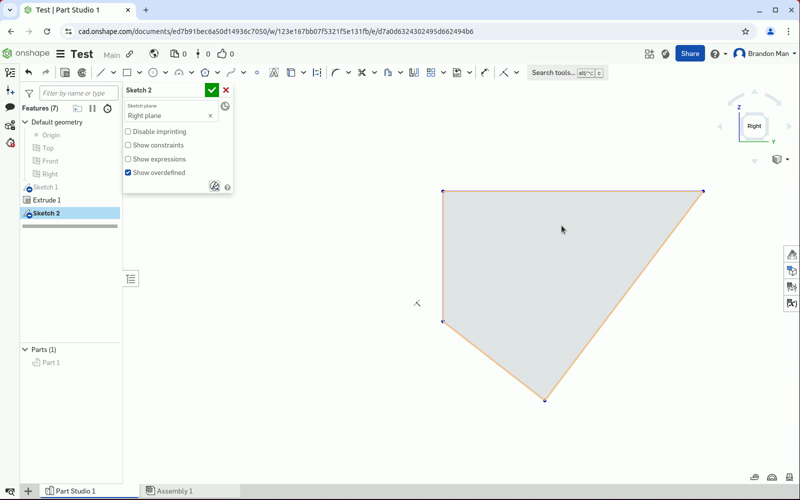
click(561, 225)
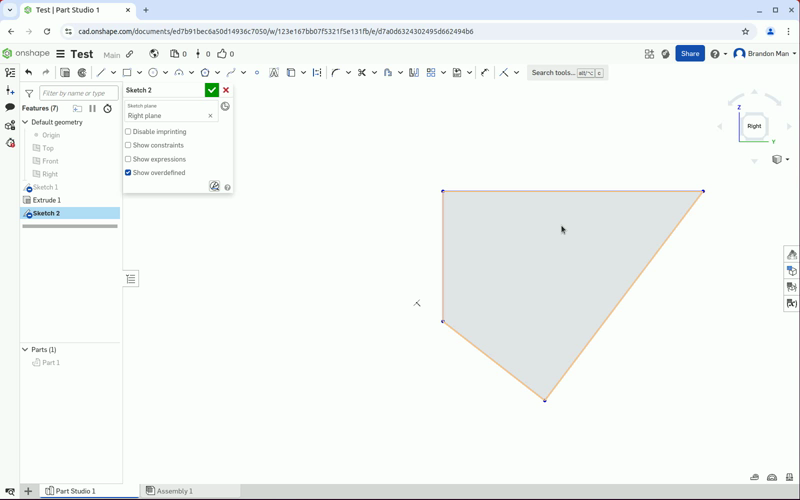
scroll(-6)
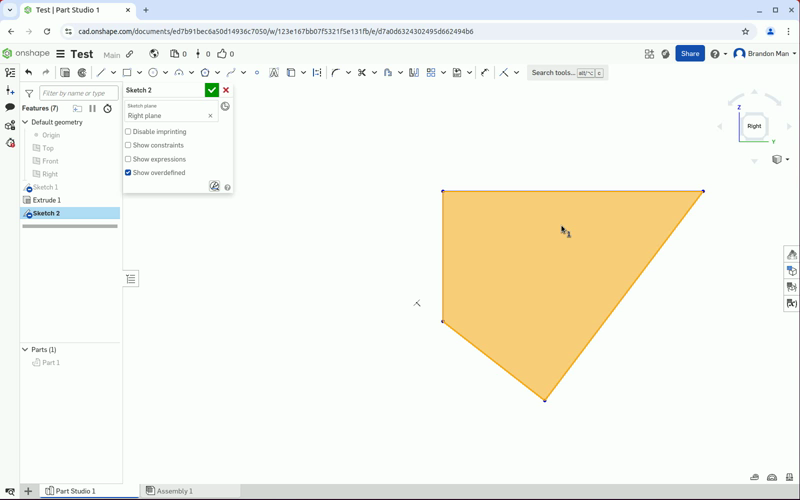
scroll(-6)
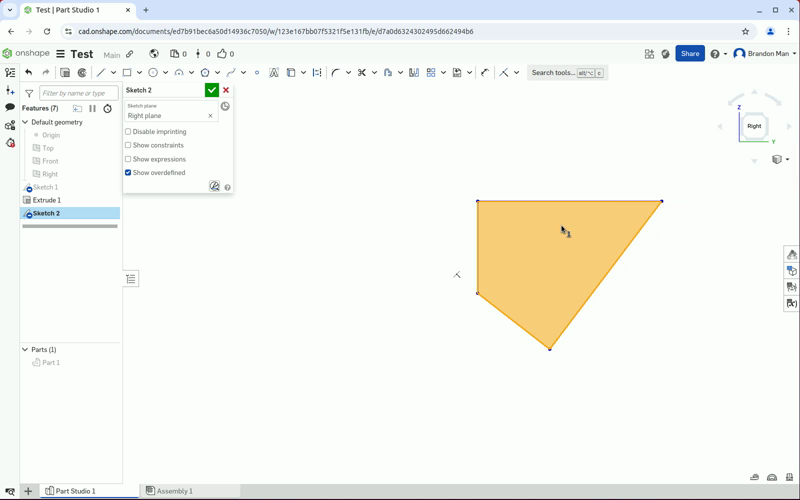
scroll(-6)
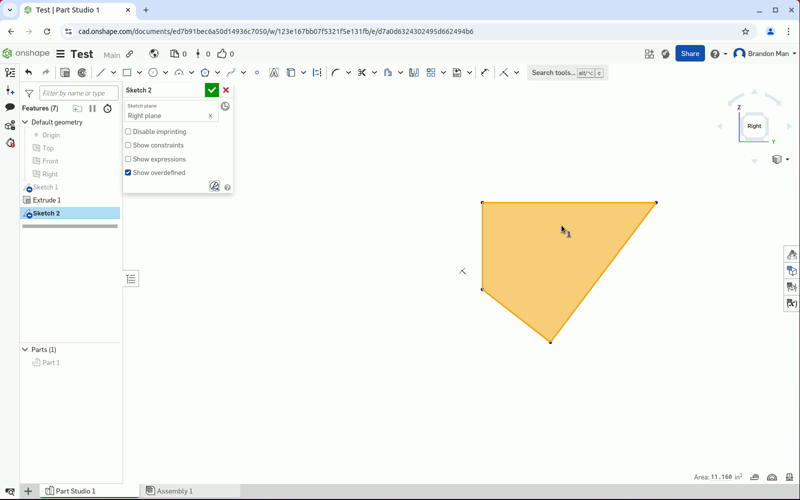
scroll(-6)
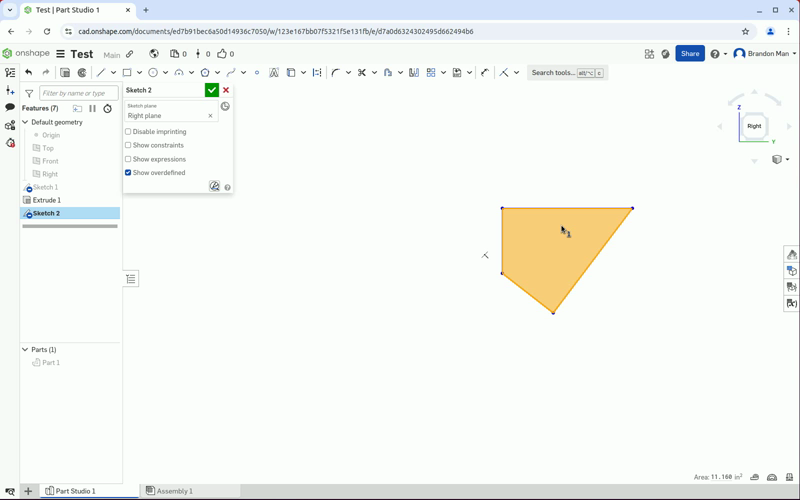
scroll(-6)
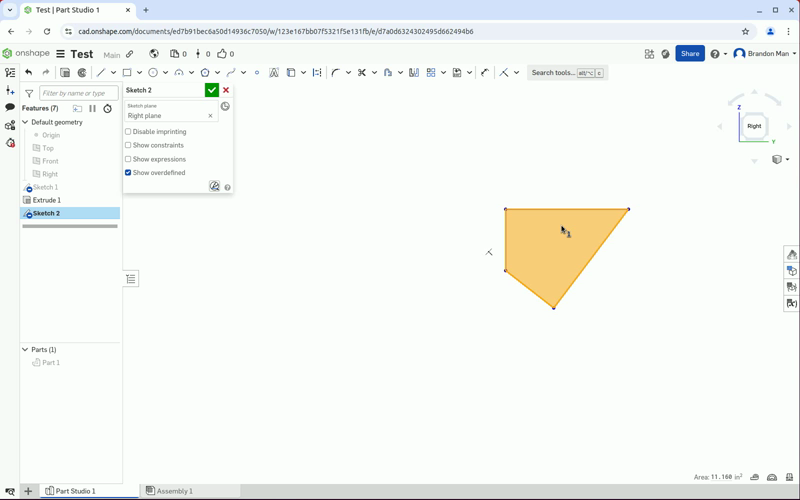
scroll(-6)
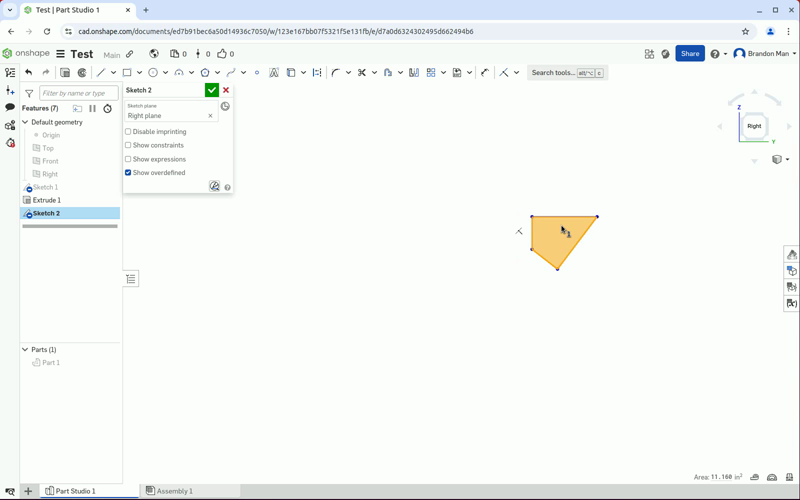
scroll(-6)
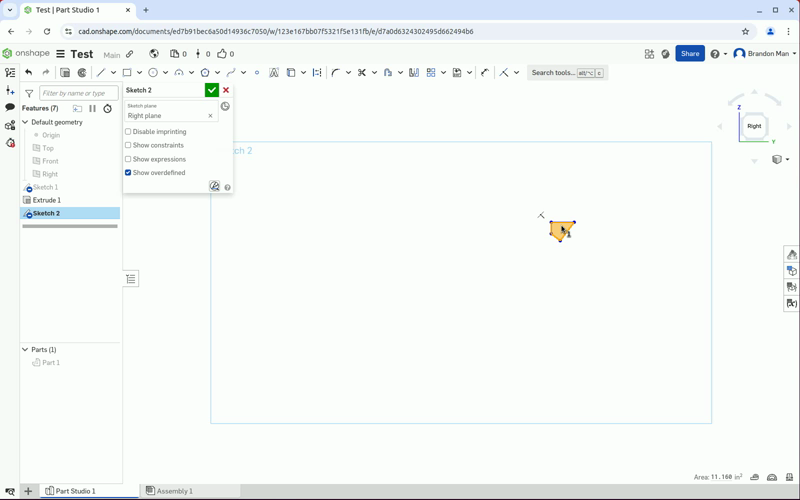
mouse_move(73, 352)
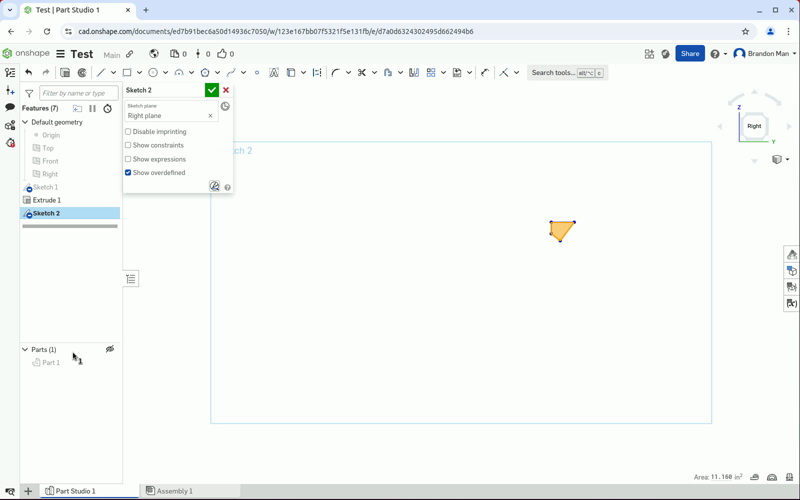
key(shift+y)
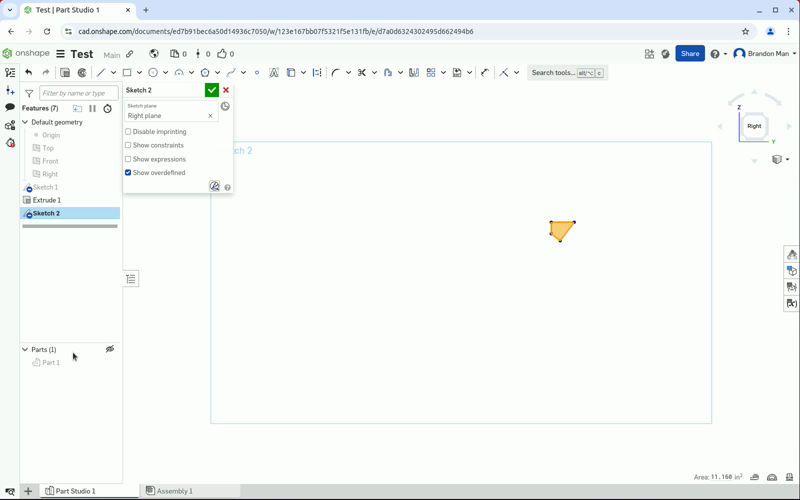
key(shift+e)
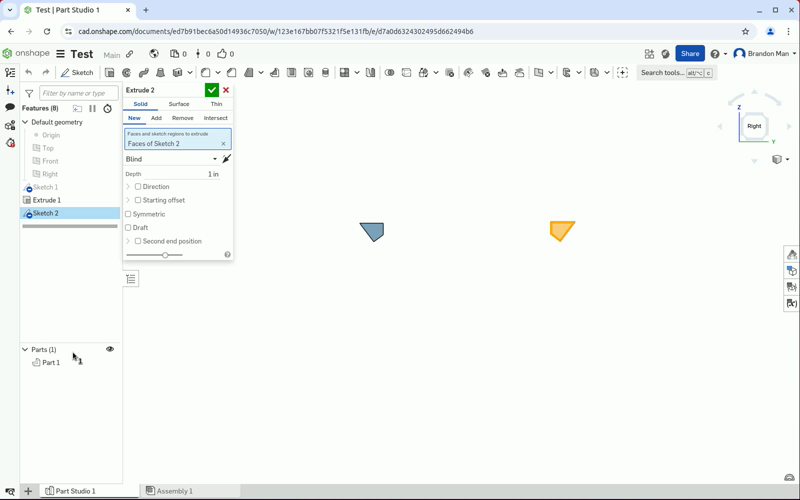
mouse_move(143, 106)
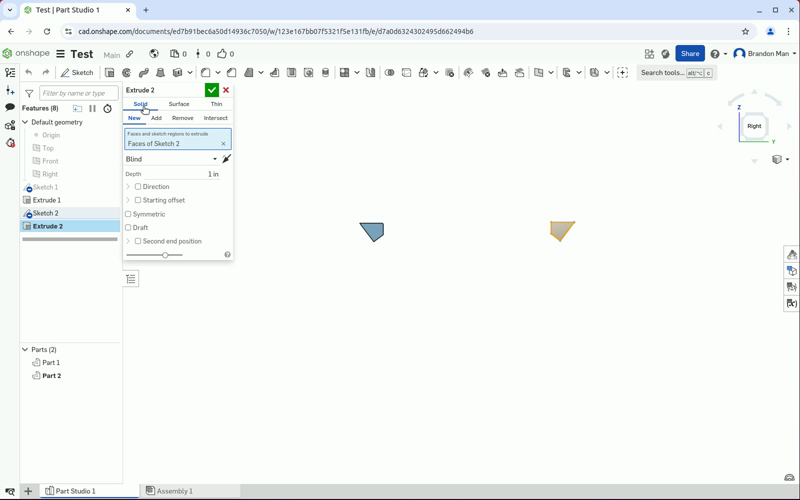
click(143, 106)
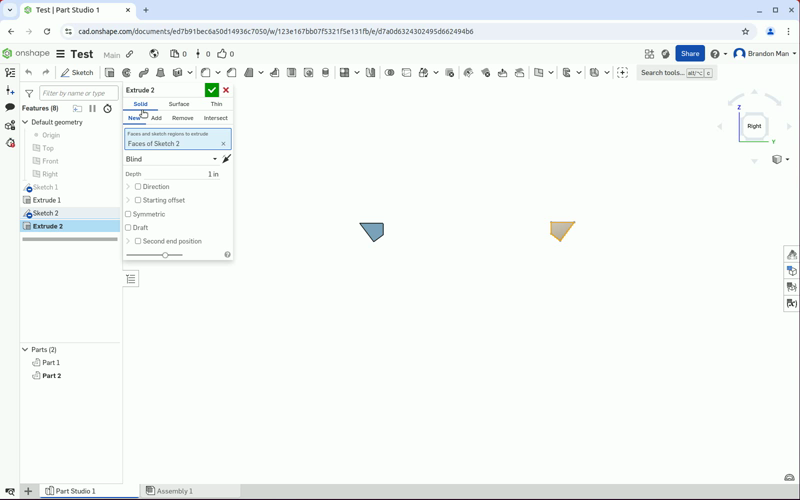
mouse_move(137, 120)
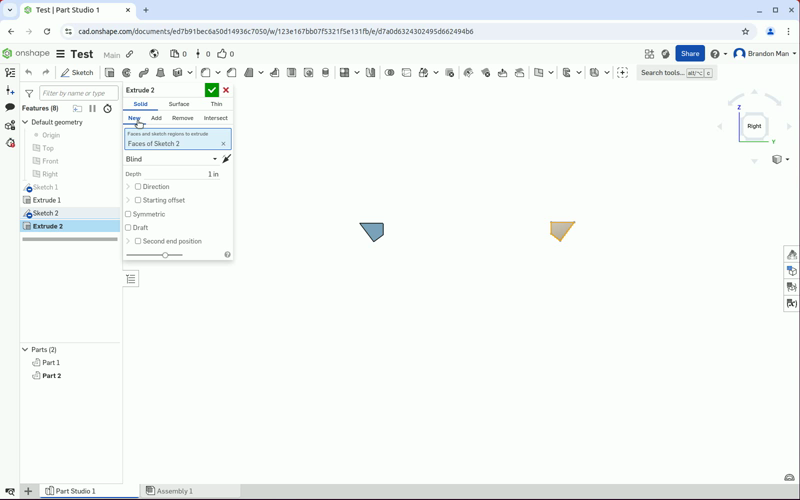
click(137, 120)
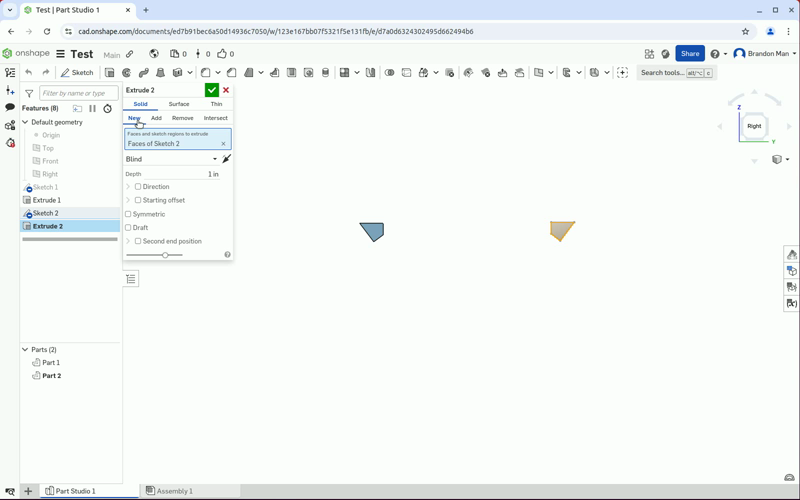
key(tab, 4)
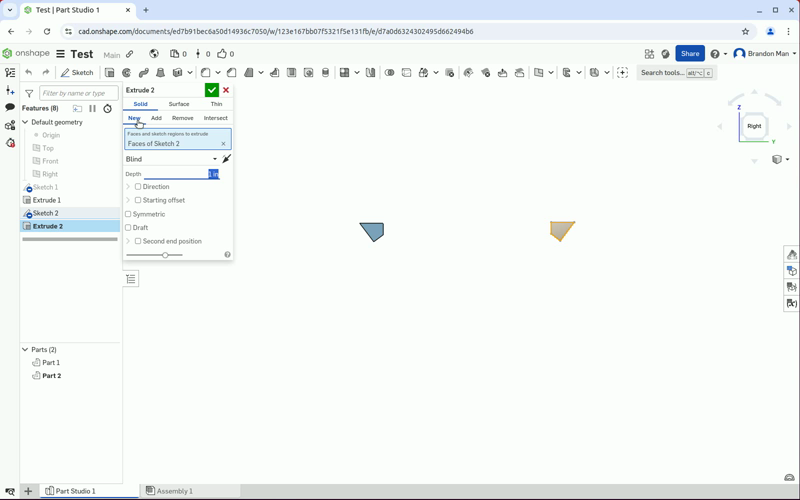
text(2.407)
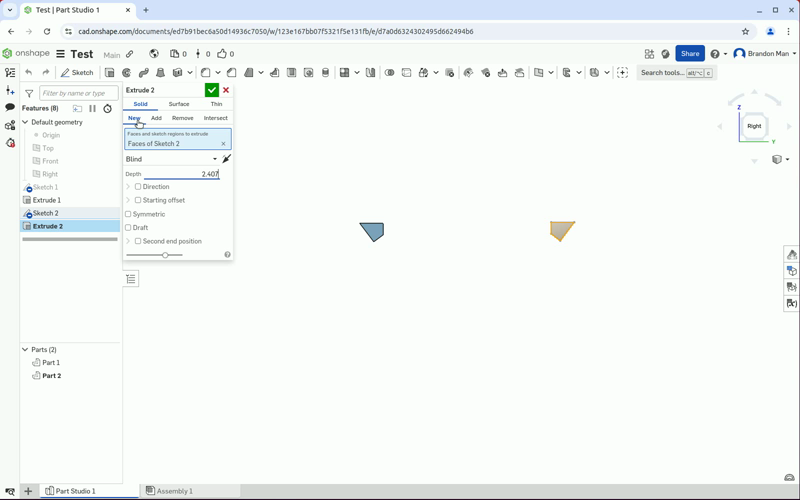
key(enter)
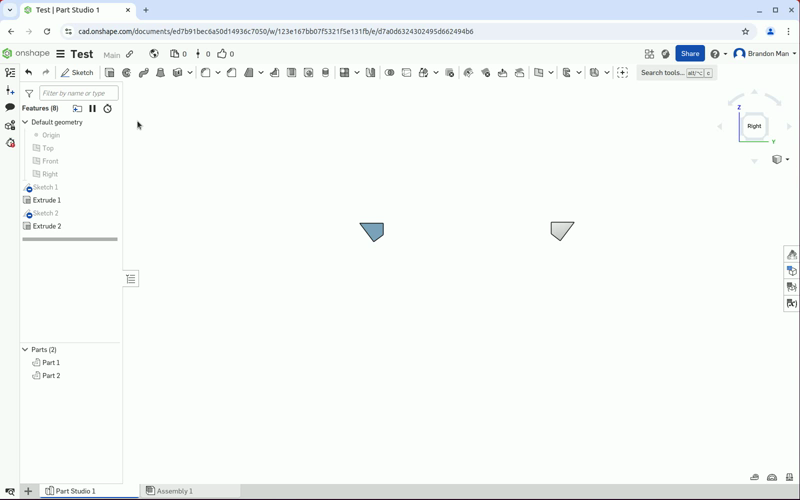
key(shift+h)
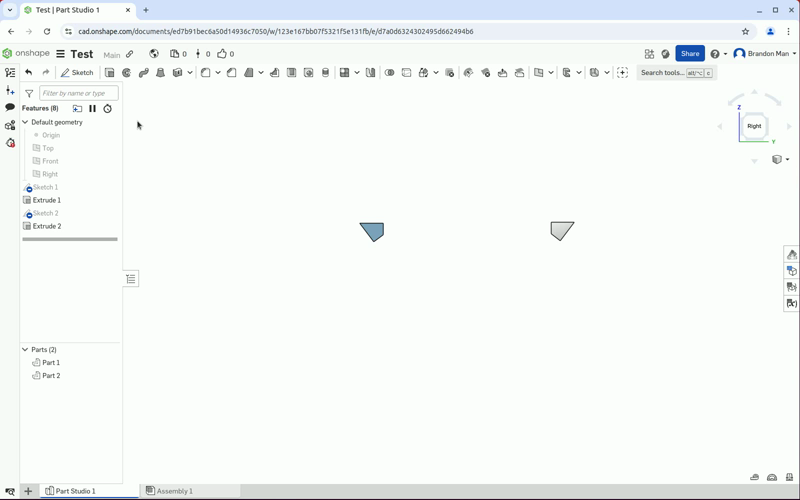
key(shift+h)
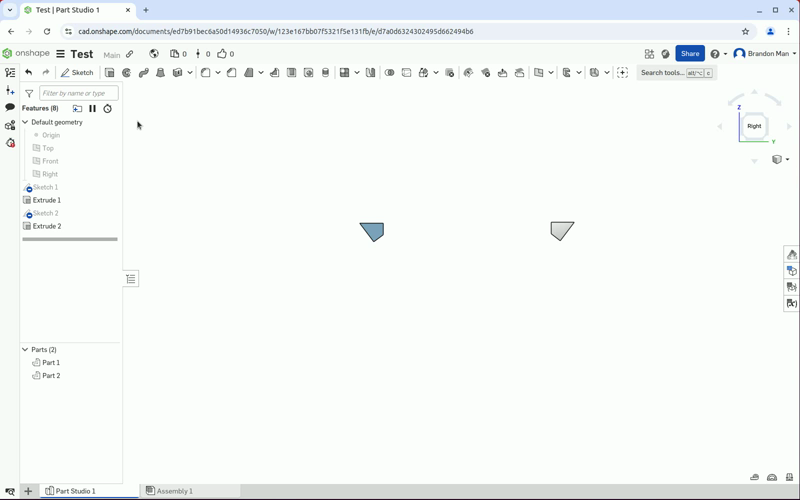
mouse_move(73, 189)
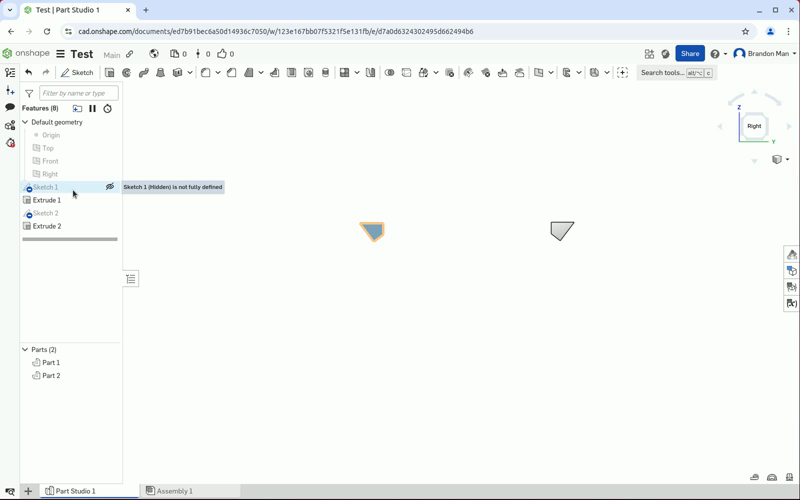
click(73, 189)
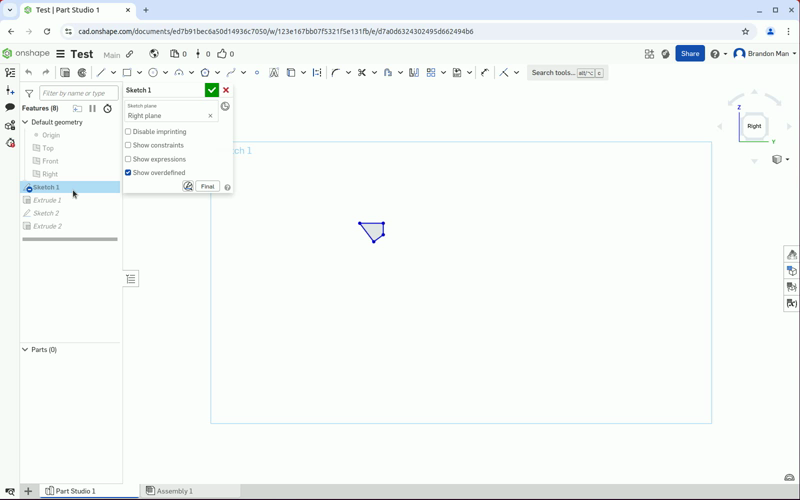
mouse_move(229, 92)
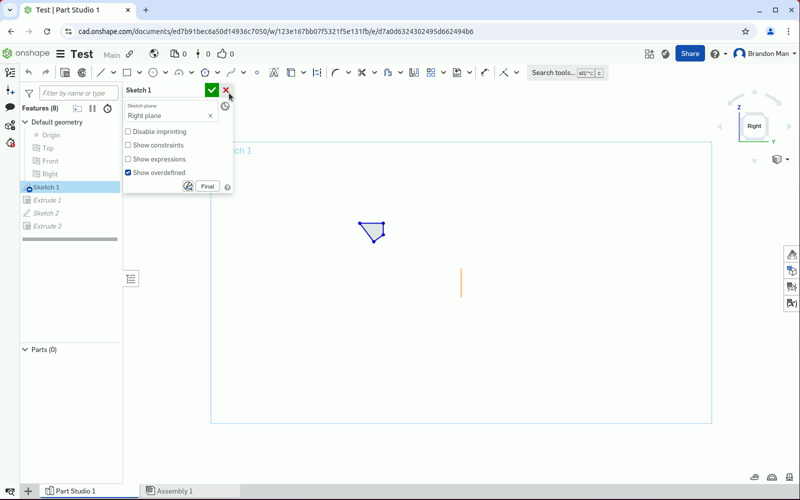
click(229, 92)
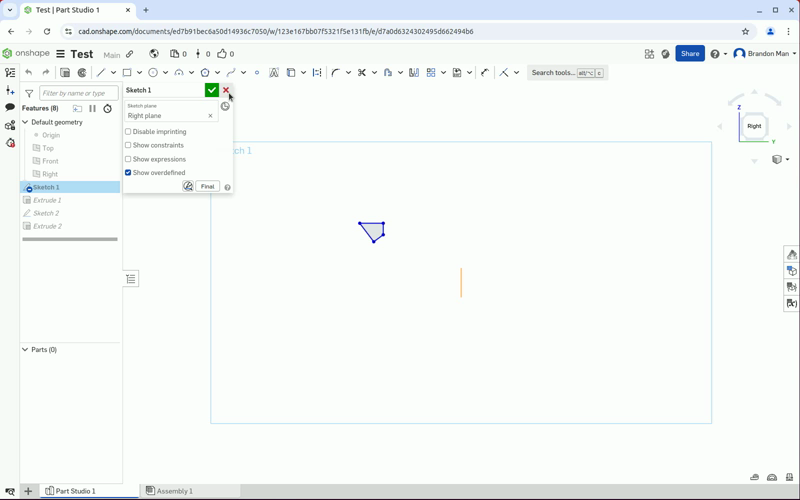
key(shift+s)
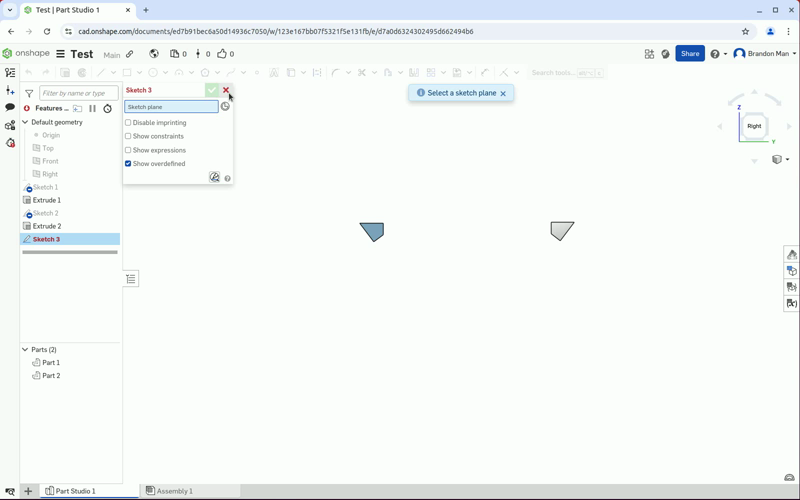
mouse_move(73, 176)
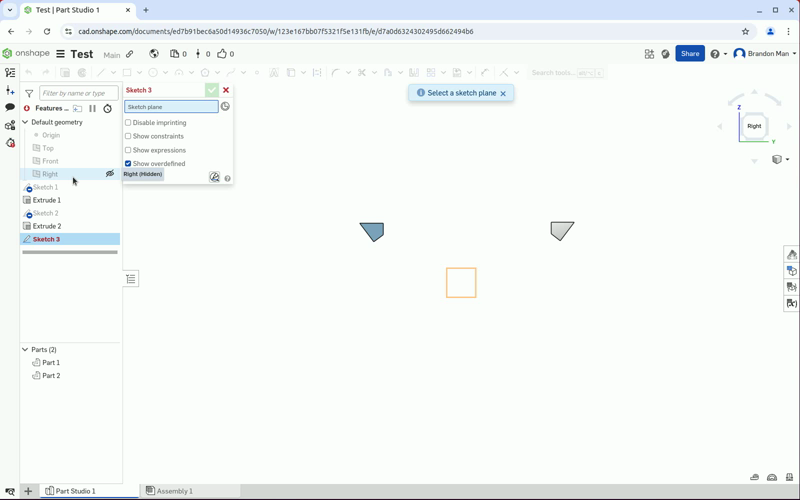
click(73, 176)
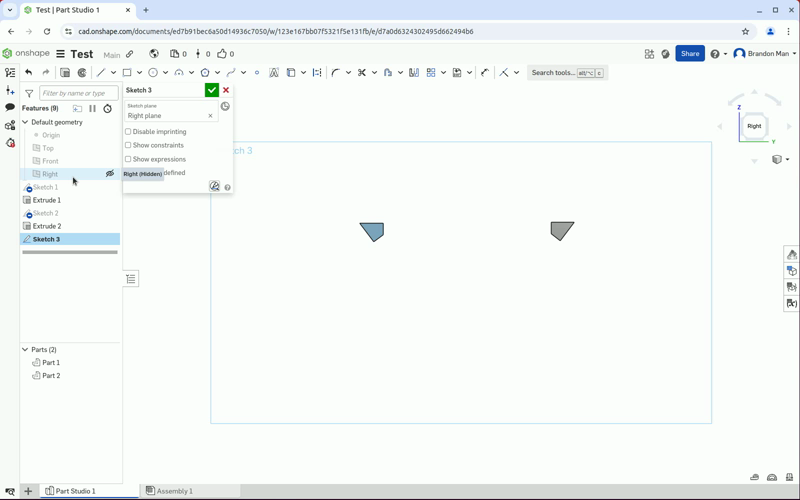
mouse_move(73, 352)
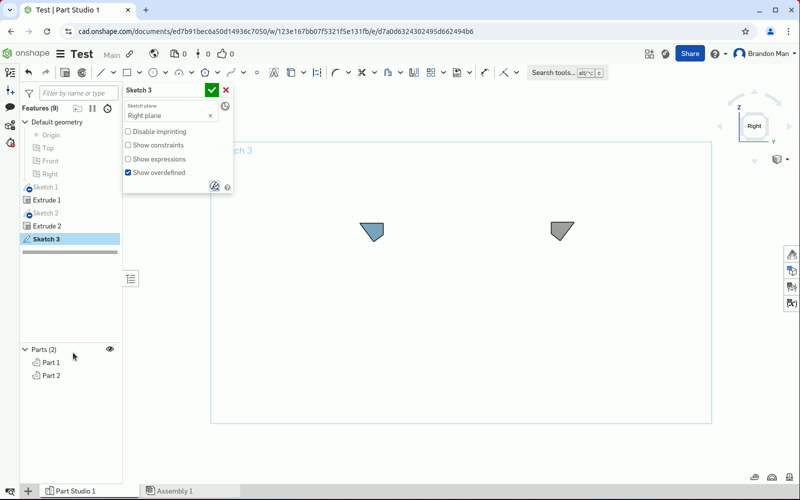
key(y)
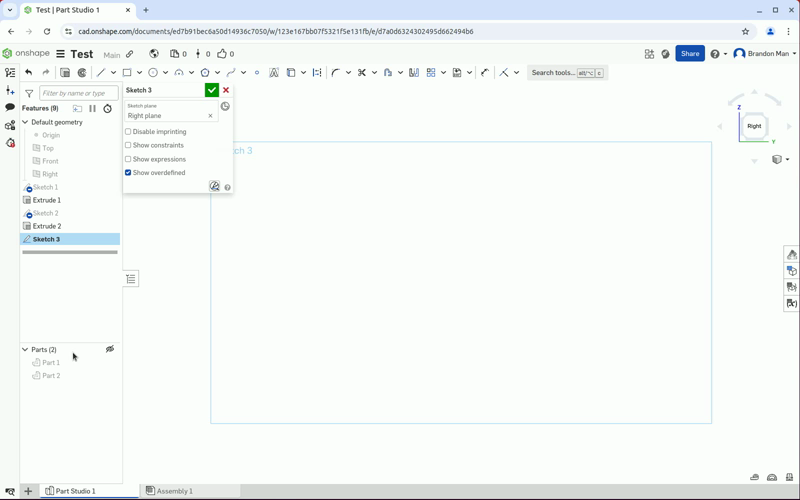
key(l)
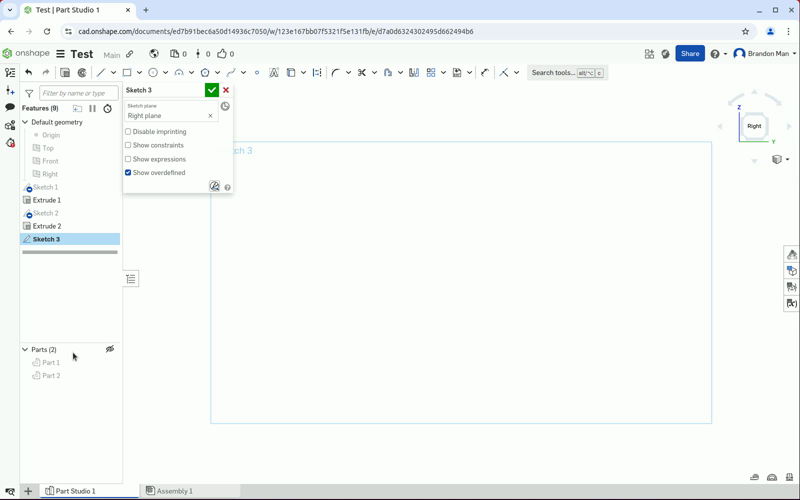
key_down(shift)
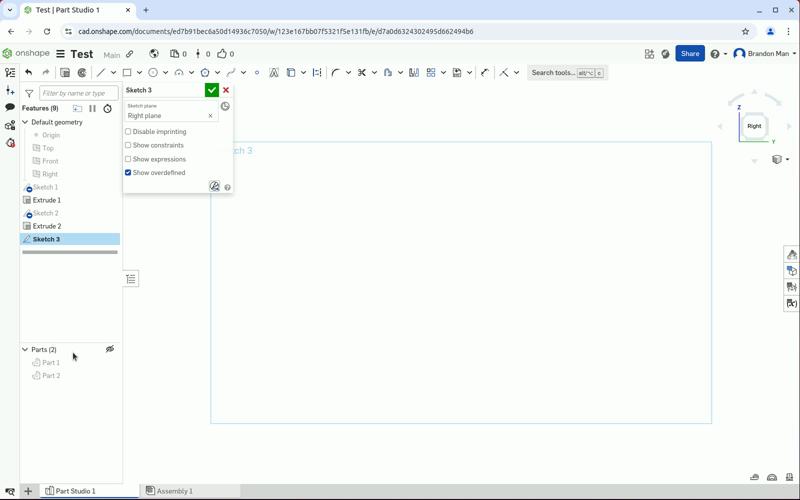
mouse_move(457, 353)
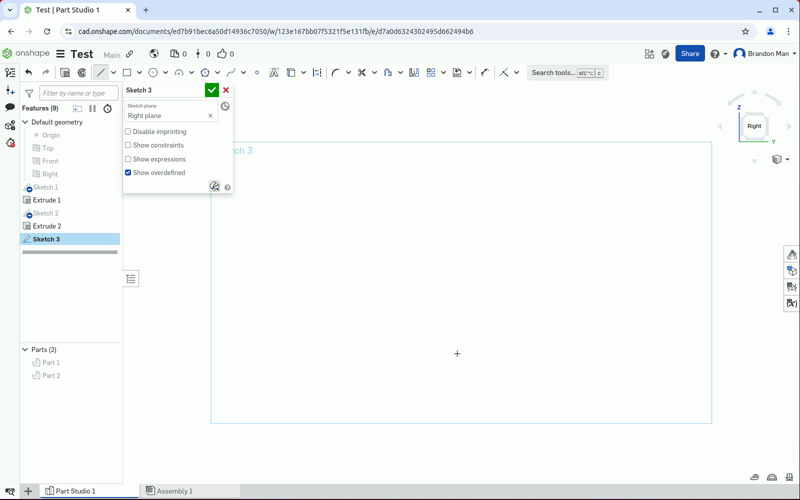
click(457, 353)
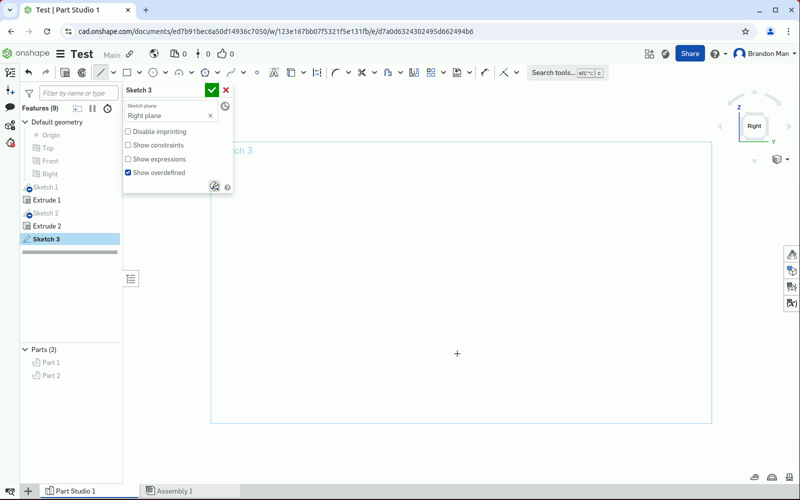
key_up(shift)
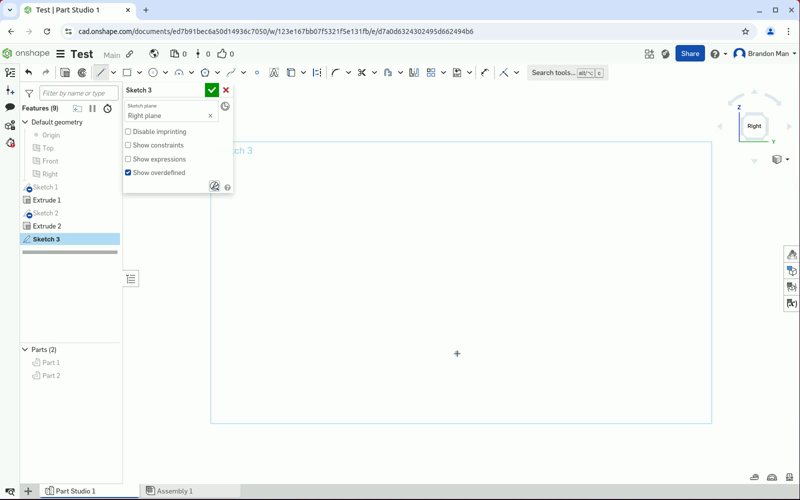
key_down(shift)
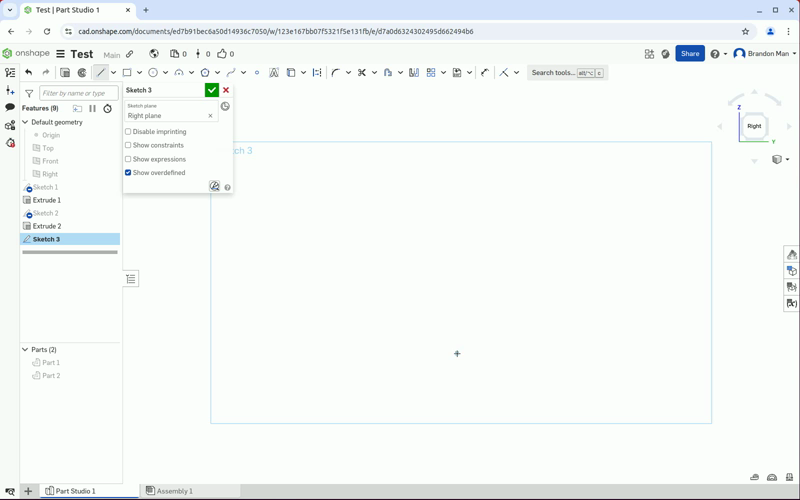
mouse_move(487, 353)
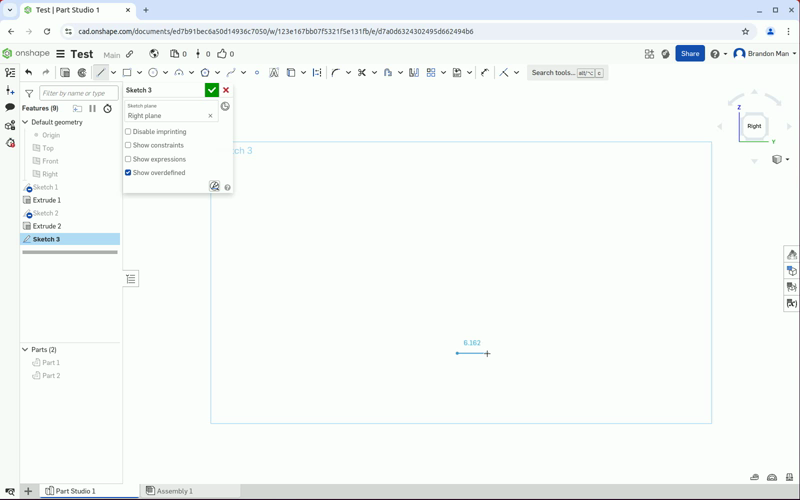
mouse_move(466, 365)
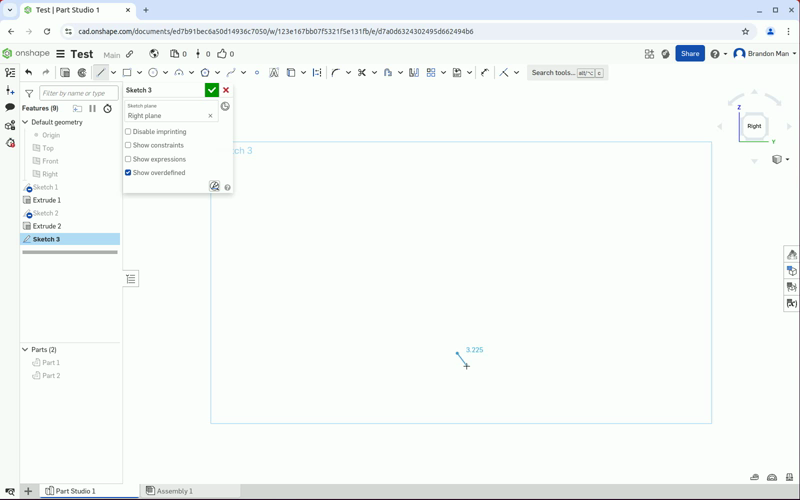
click(466, 365)
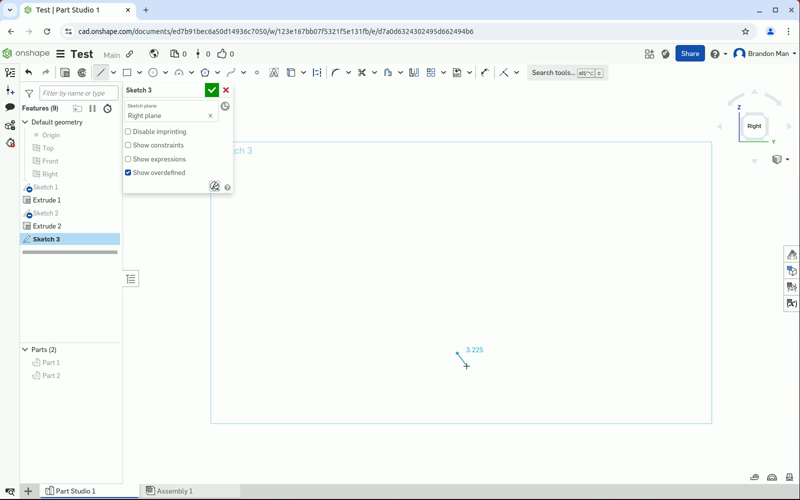
key_up(shift)
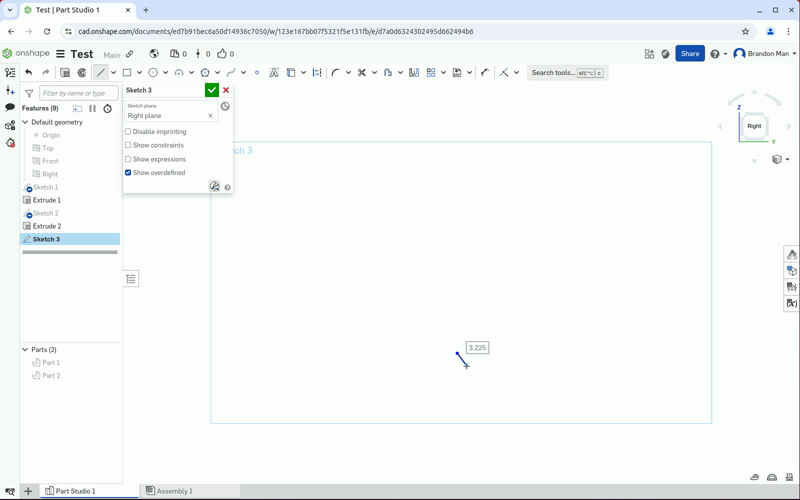
key_down(shift)
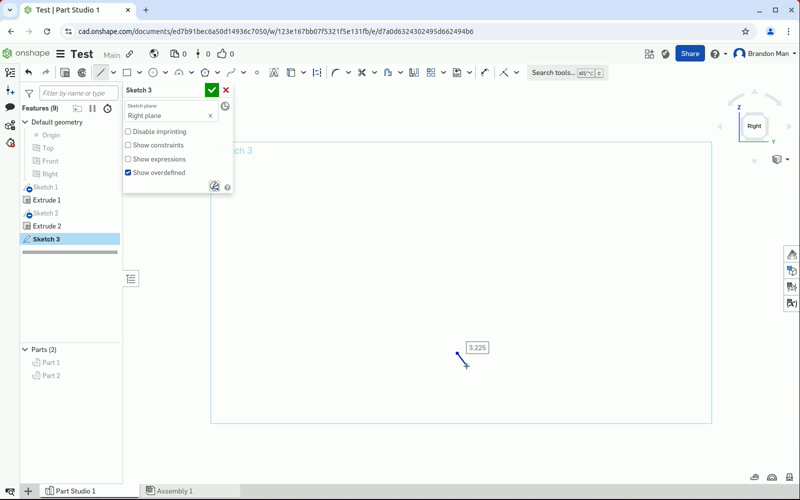
mouse_move(496, 365)
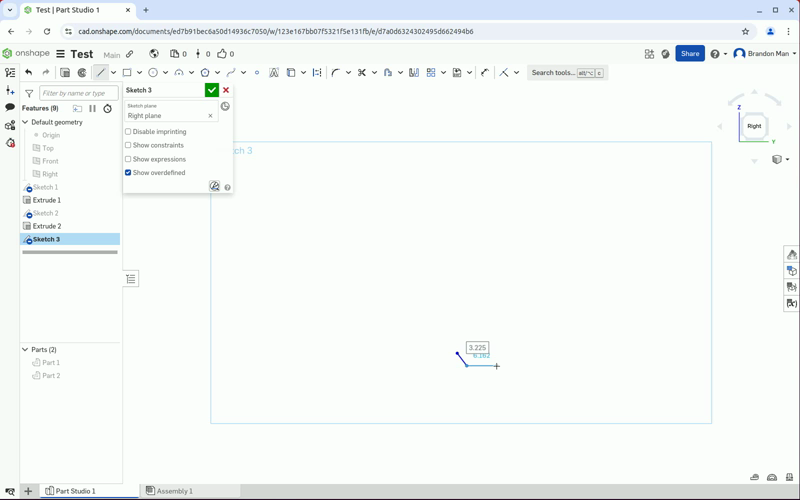
mouse_move(475, 353)
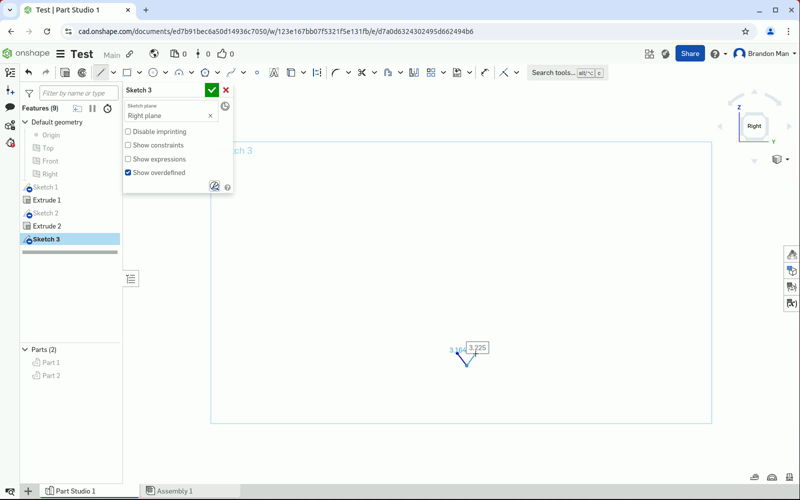
click(475, 353)
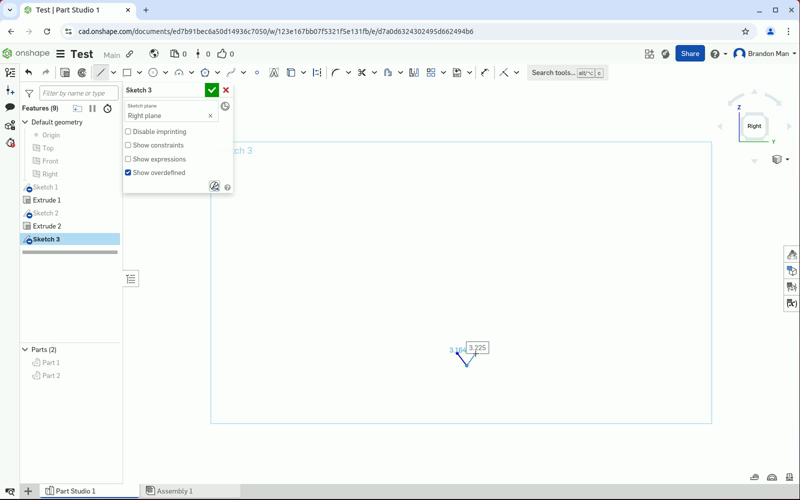
key_up(shift)
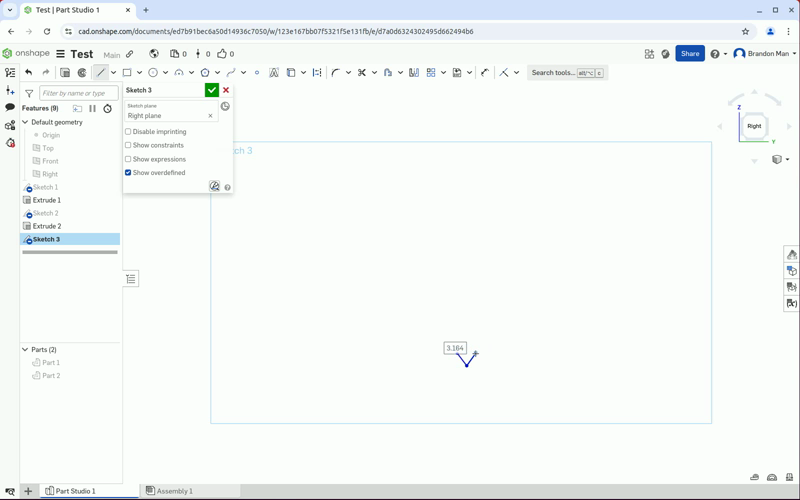
key_down(shift)
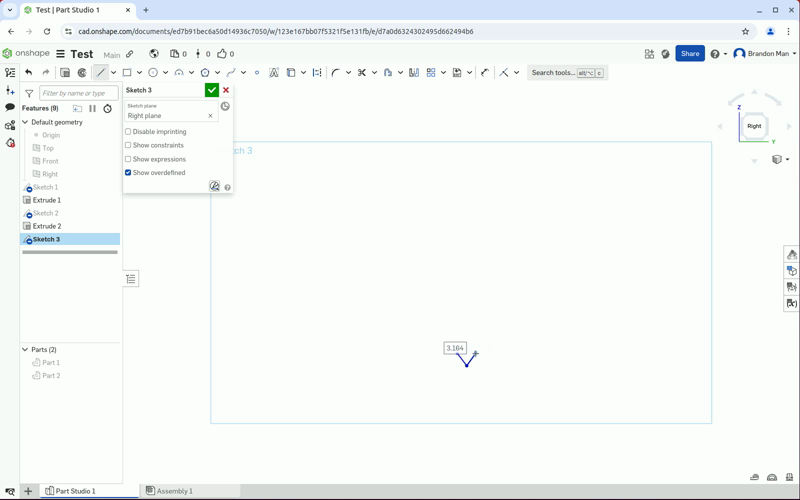
mouse_move(505, 353)
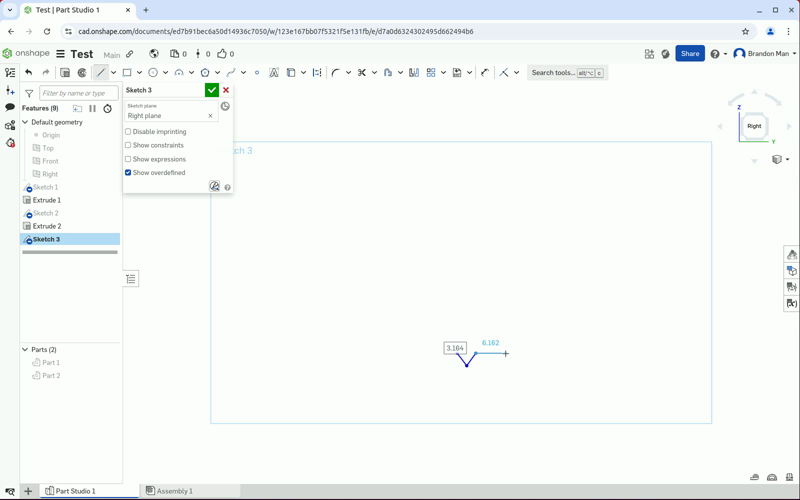
mouse_move(466, 346)
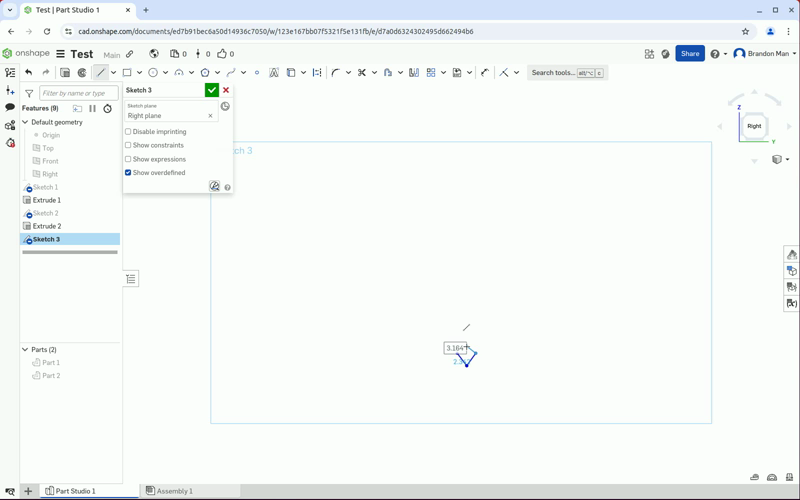
click(466, 346)
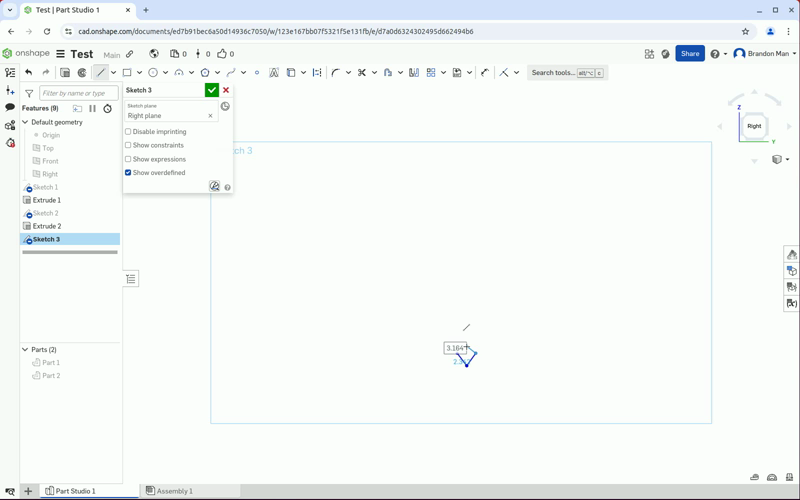
key_up(shift)
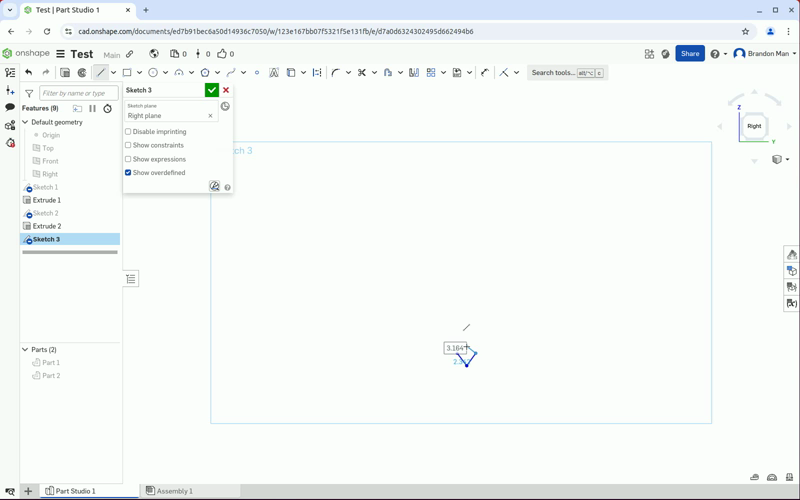
mouse_move(496, 346)
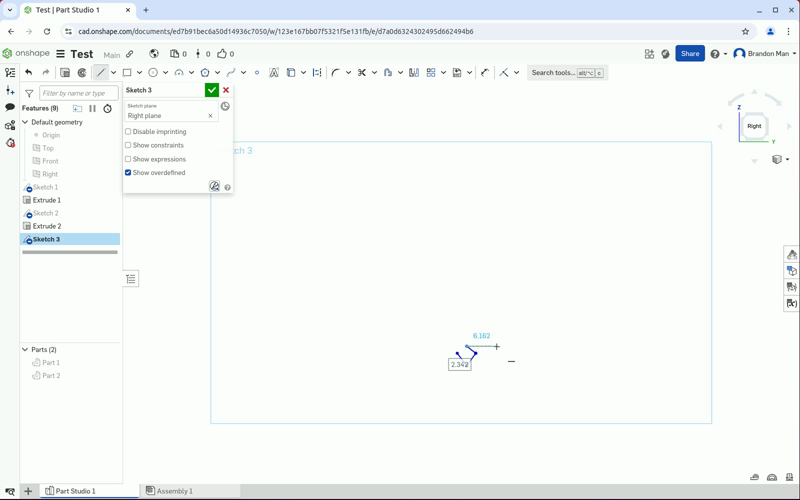
key_down(shift)
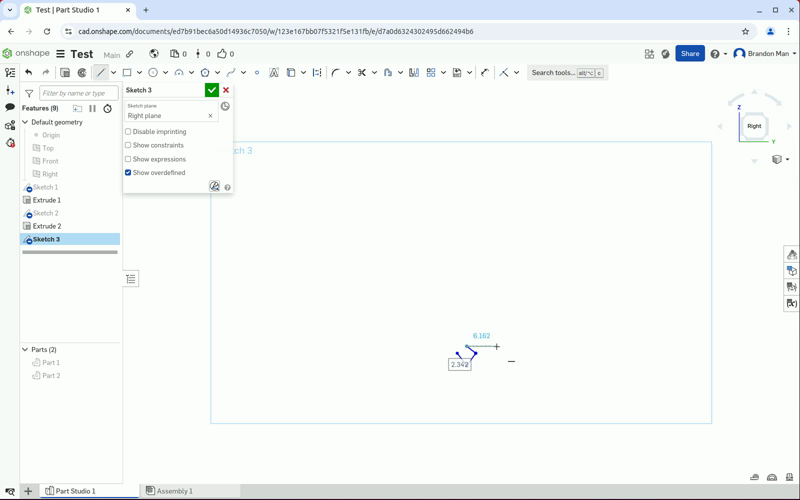
mouse_move(457, 353)
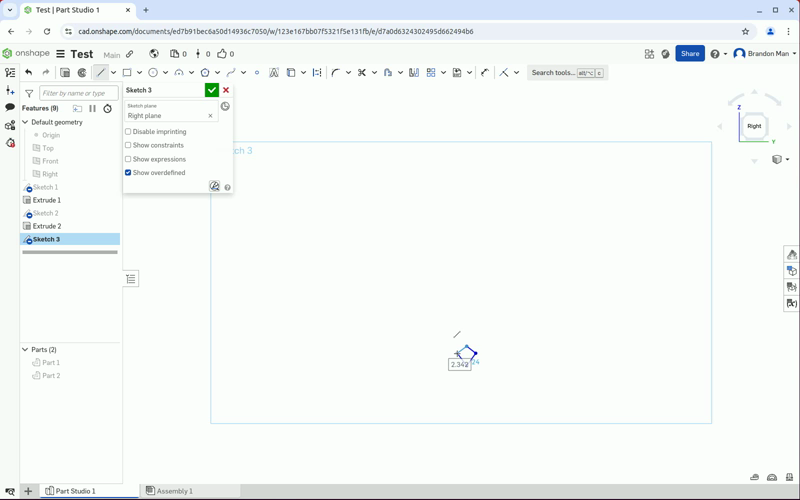
key_up(shift)
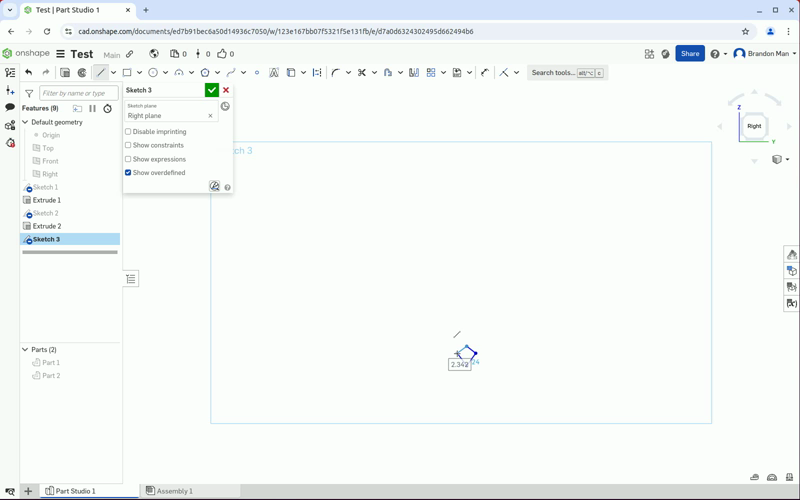
click(457, 353)
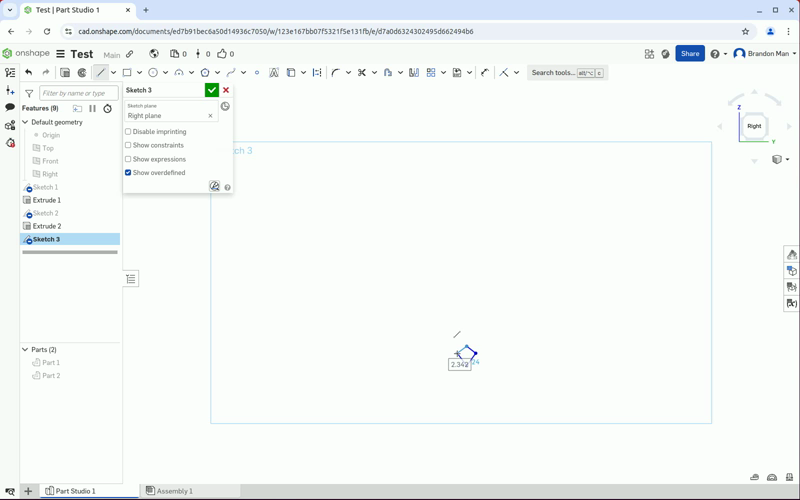
key(esc)
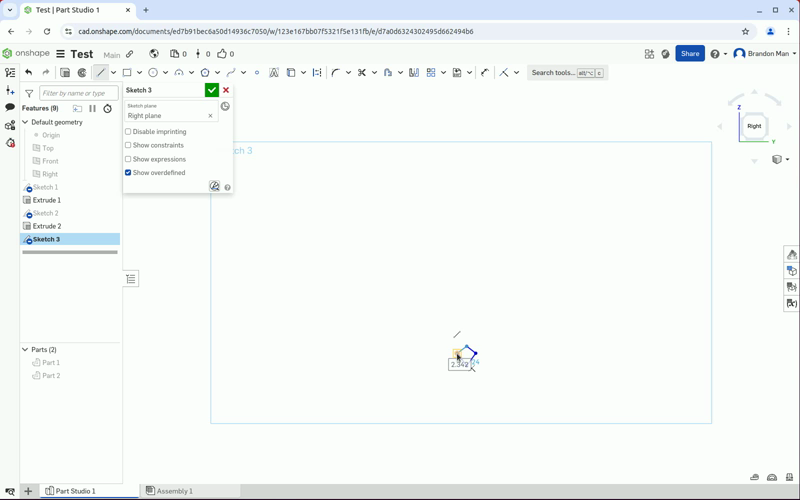
mouse_move(471, 356)
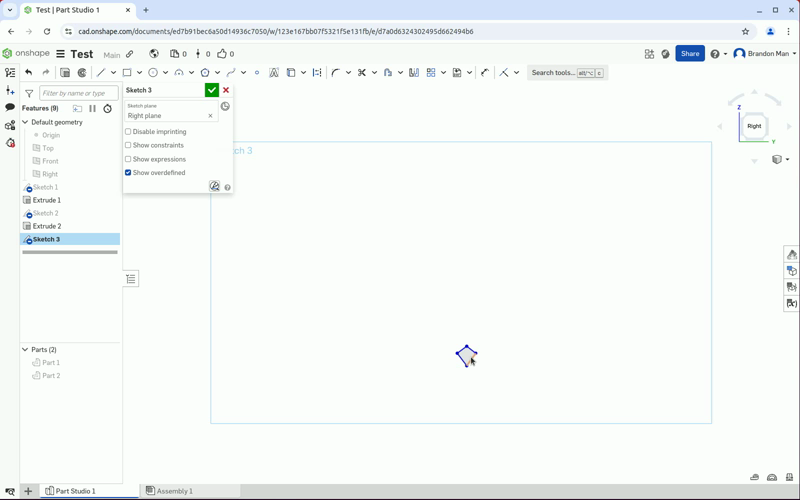
scroll(6)
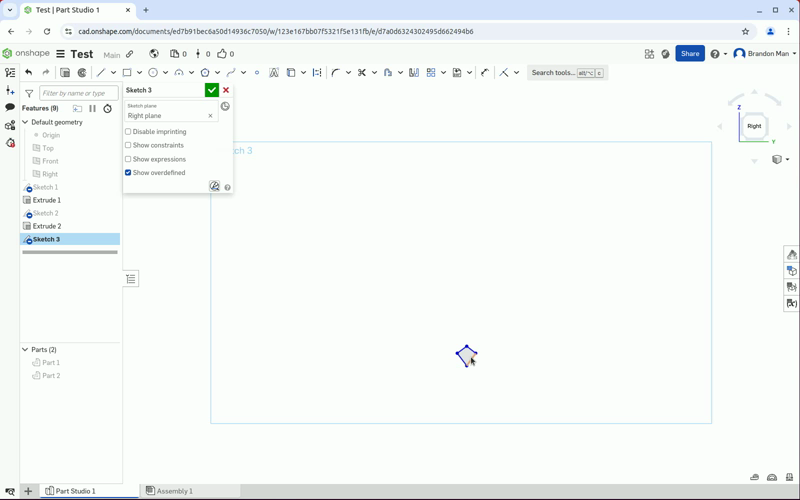
scroll(6)
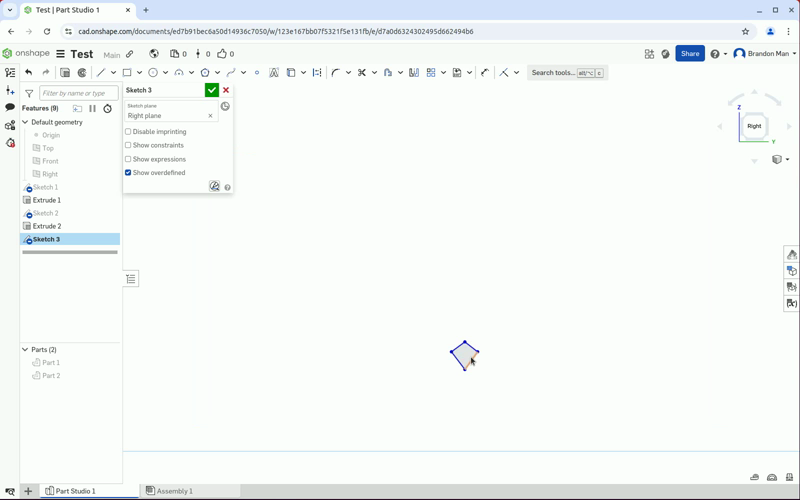
scroll(6)
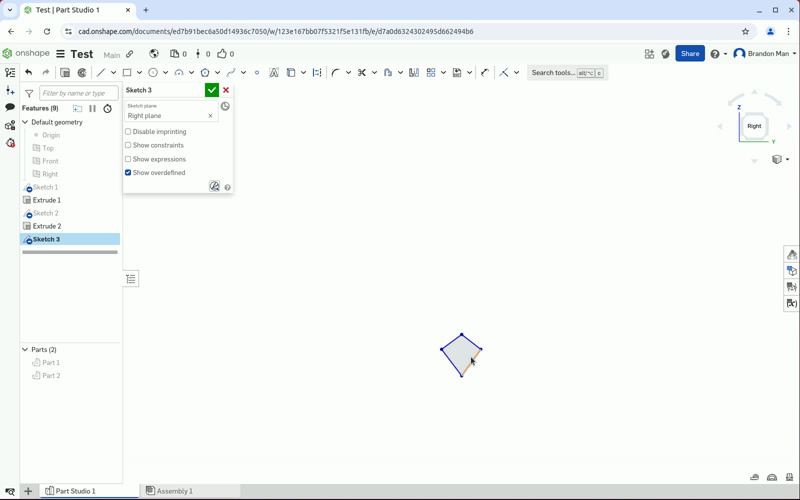
scroll(6)
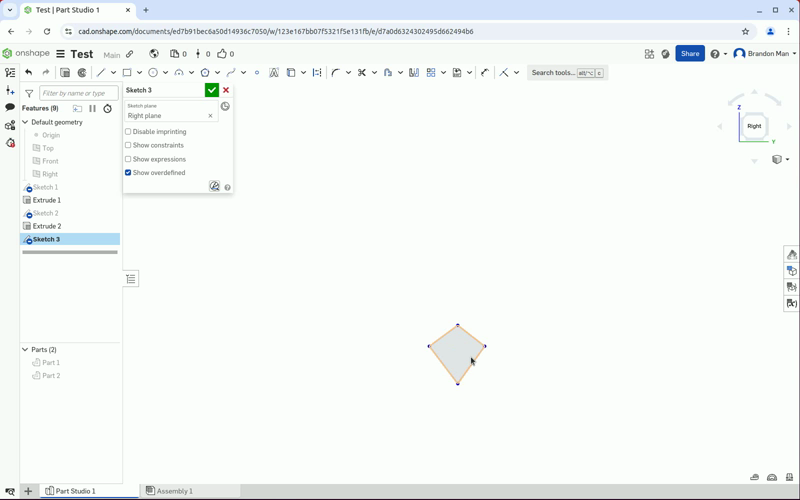
scroll(6)
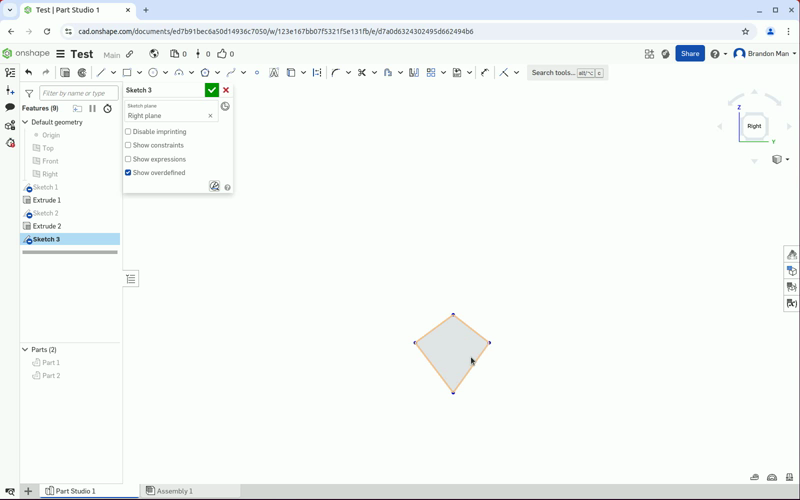
scroll(6)
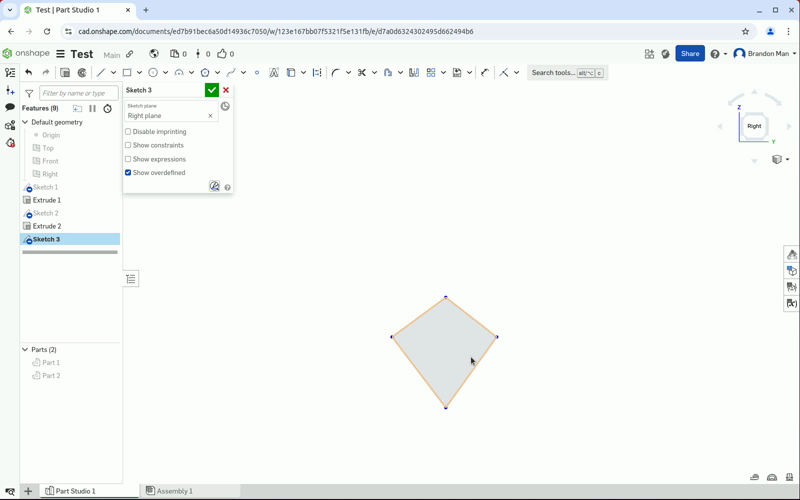
scroll(6)
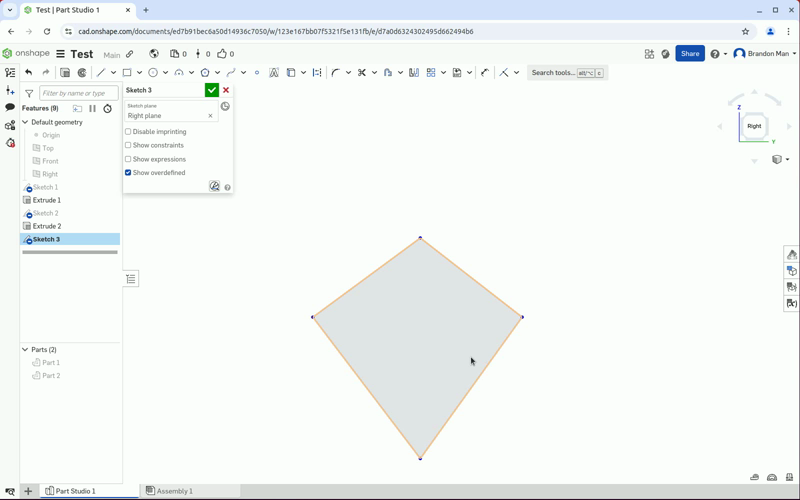
click(471, 356)
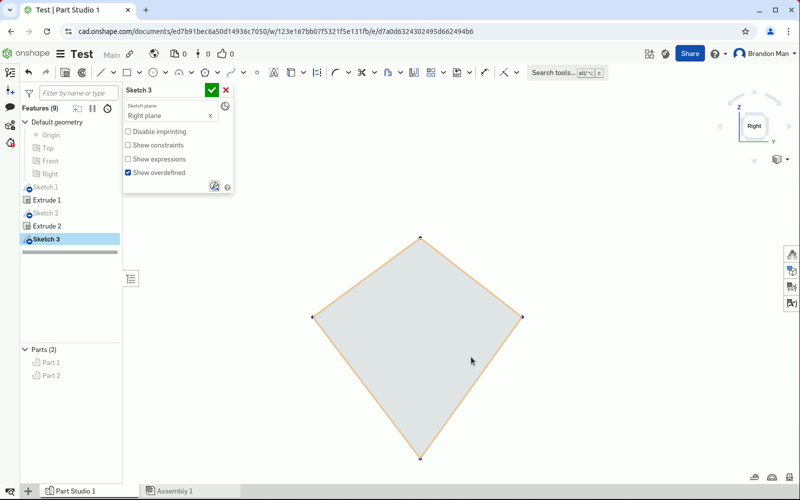
scroll(-6)
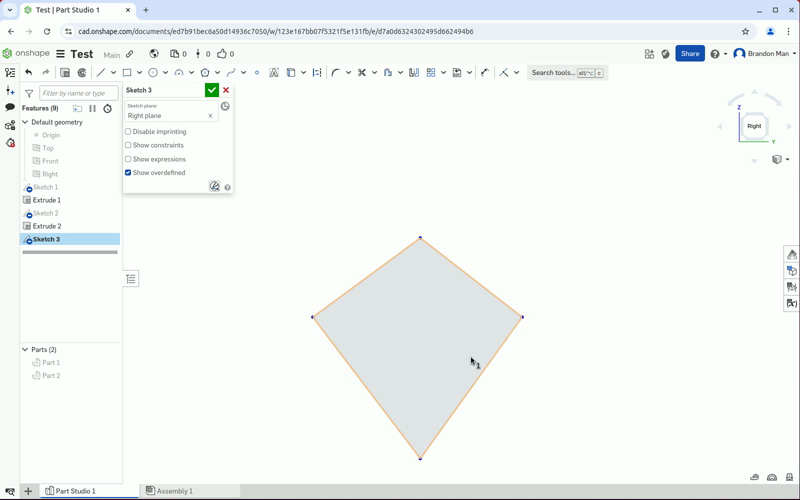
scroll(-6)
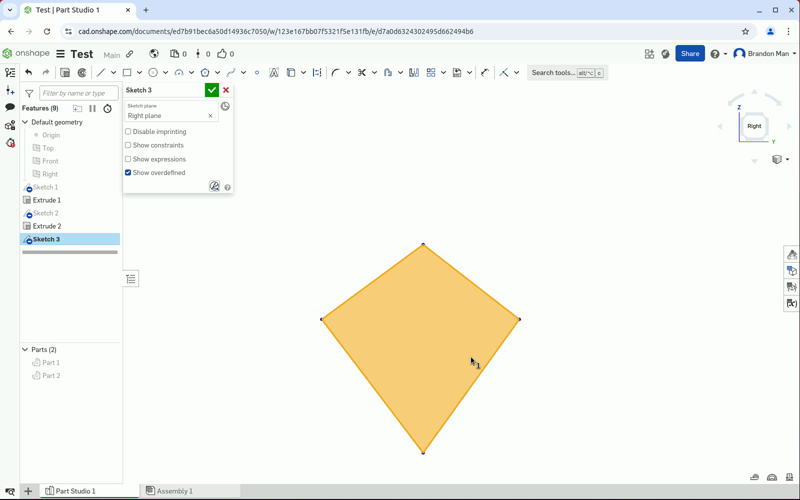
scroll(-6)
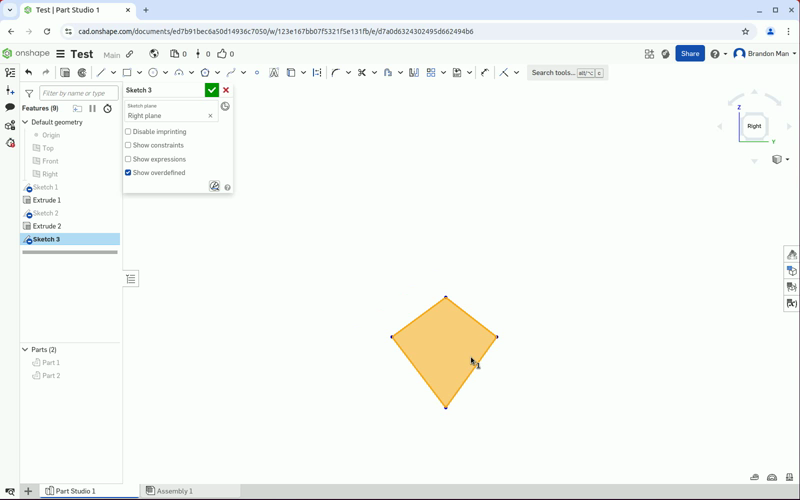
scroll(-6)
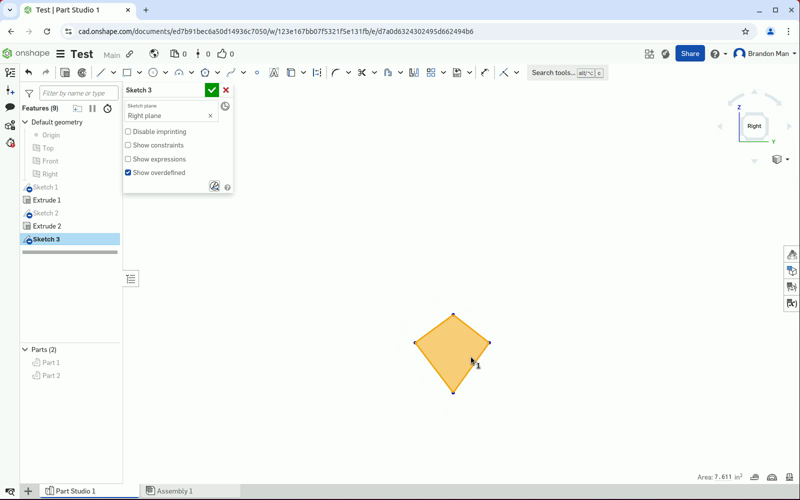
scroll(-6)
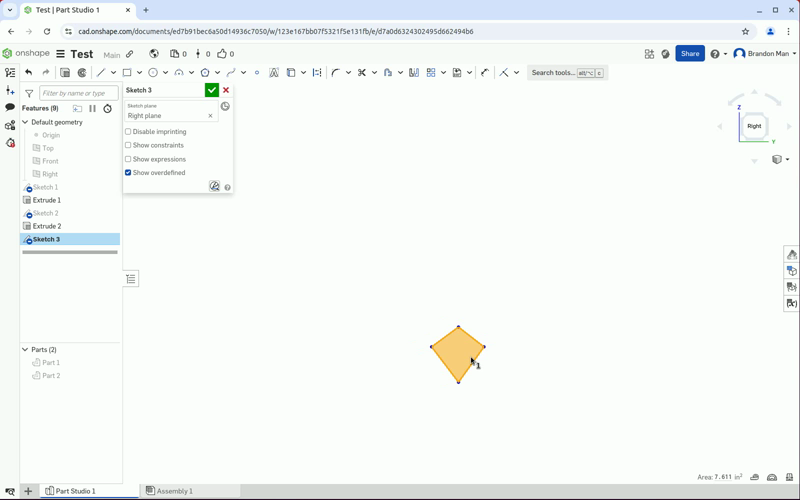
scroll(-6)
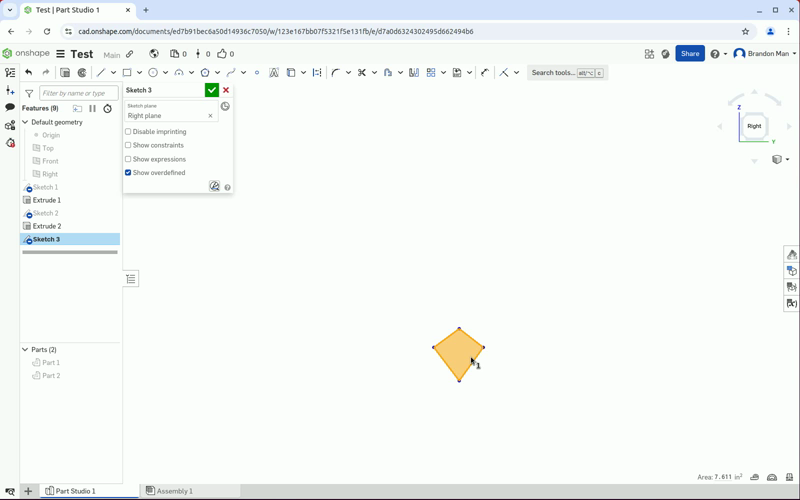
scroll(-6)
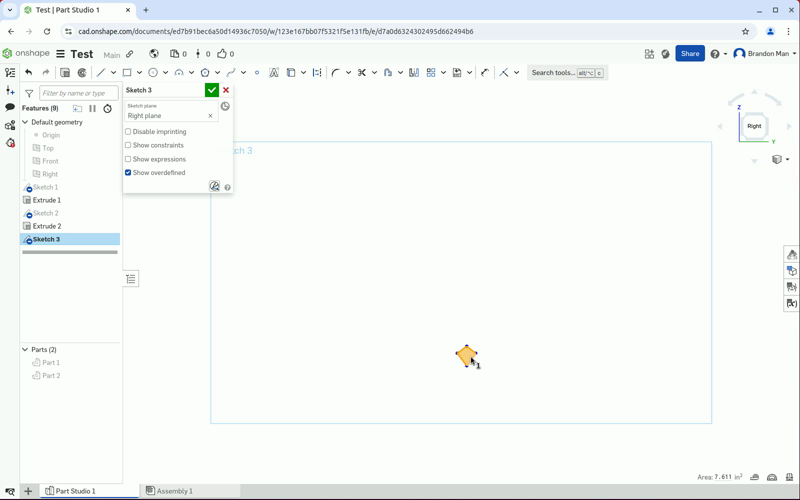
mouse_move(73, 352)
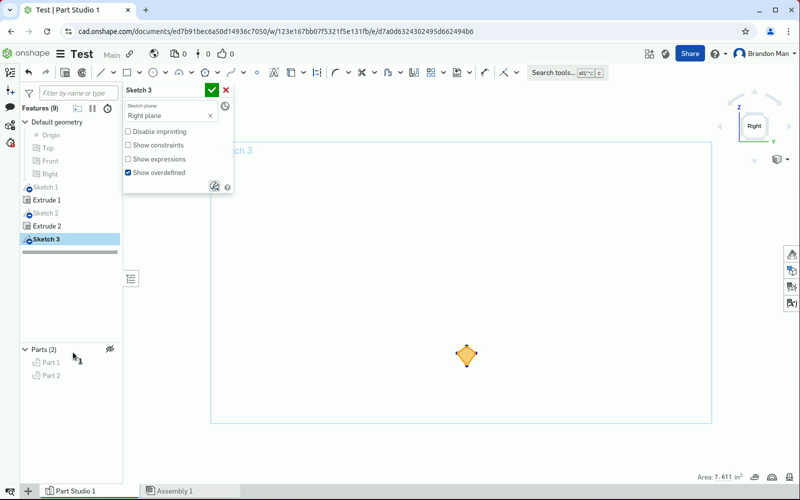
key(shift+y)
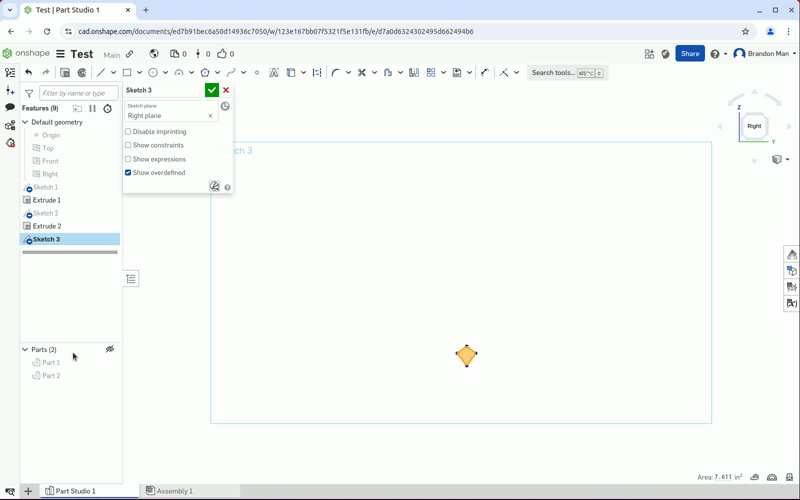
key(shift+e)
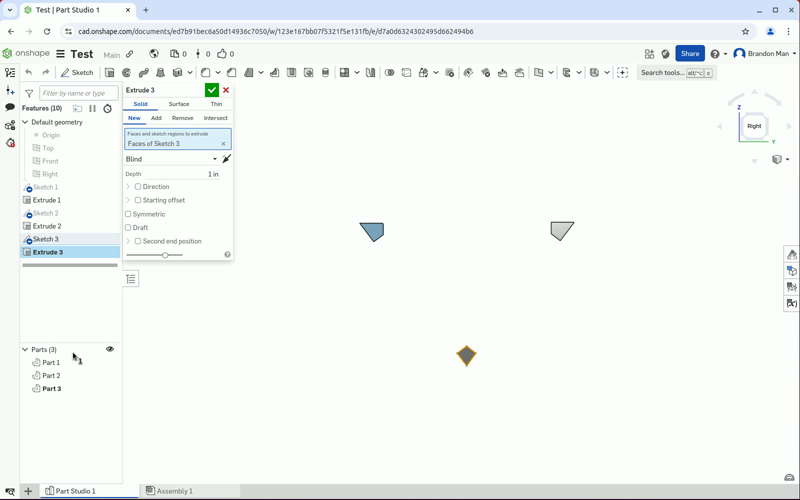
mouse_move(143, 106)
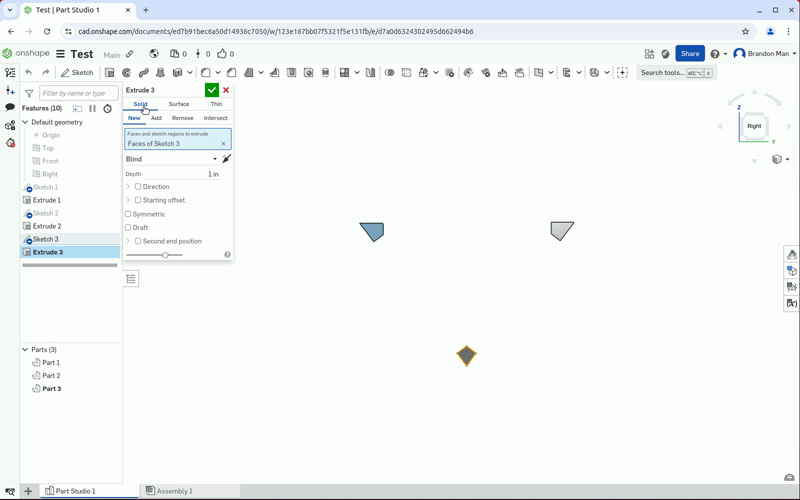
click(143, 106)
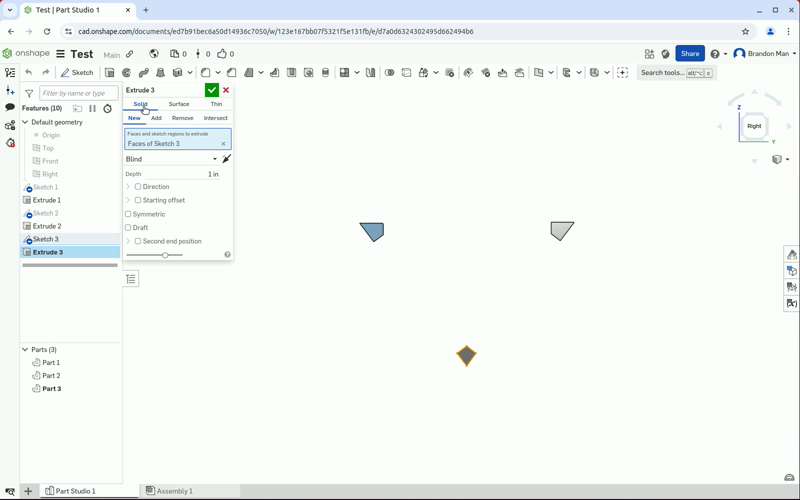
mouse_move(137, 120)
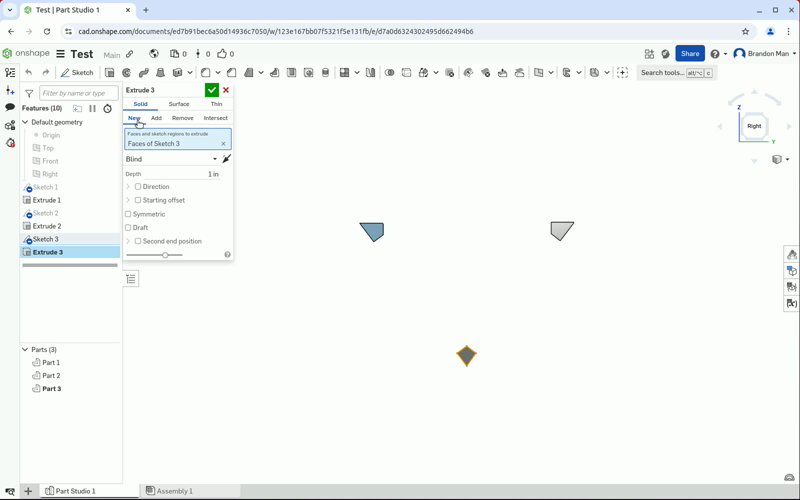
click(137, 120)
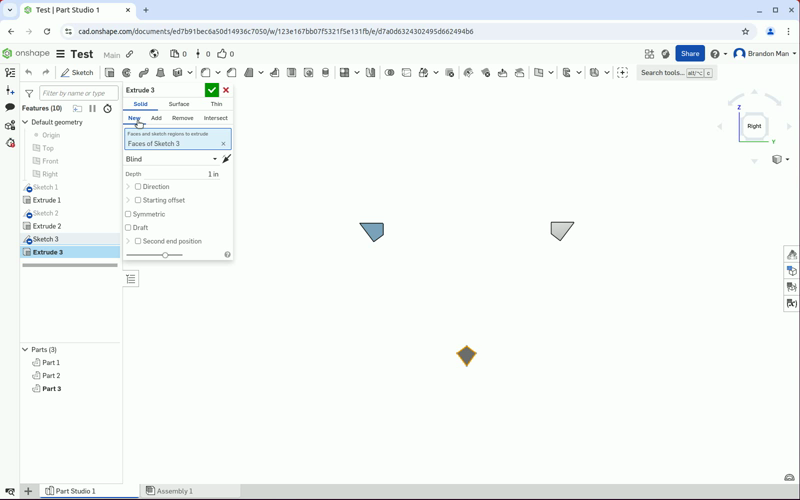
key(tab, 4)
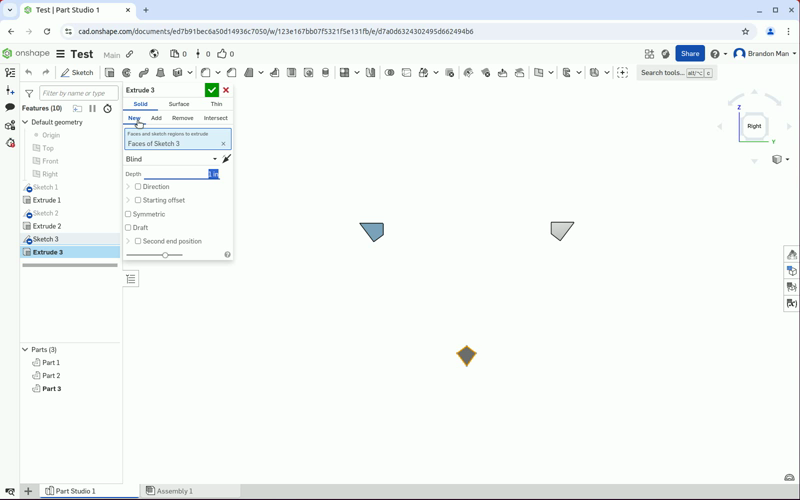
text(2.407)
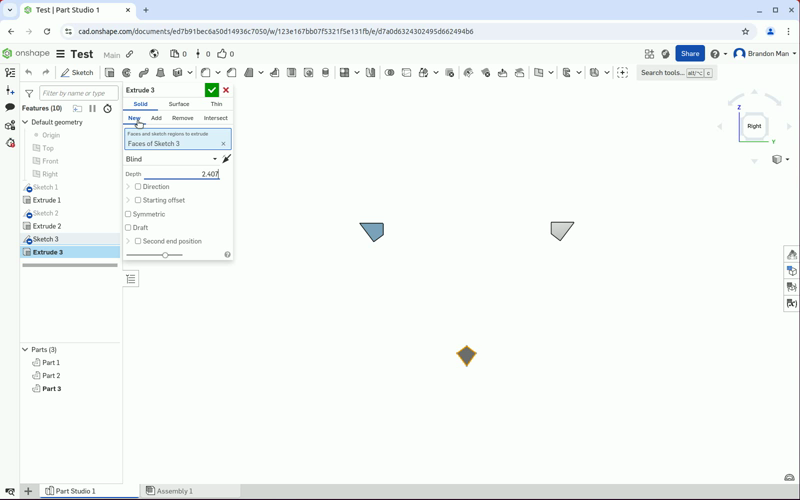
key(enter)
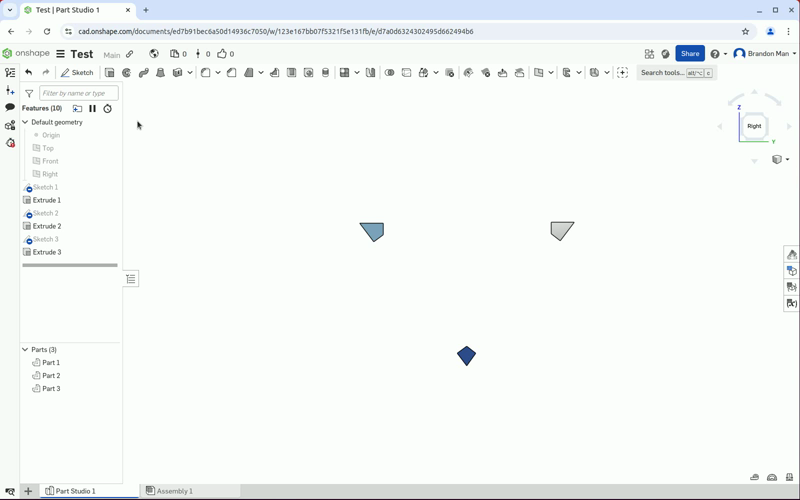
key(shift+h)
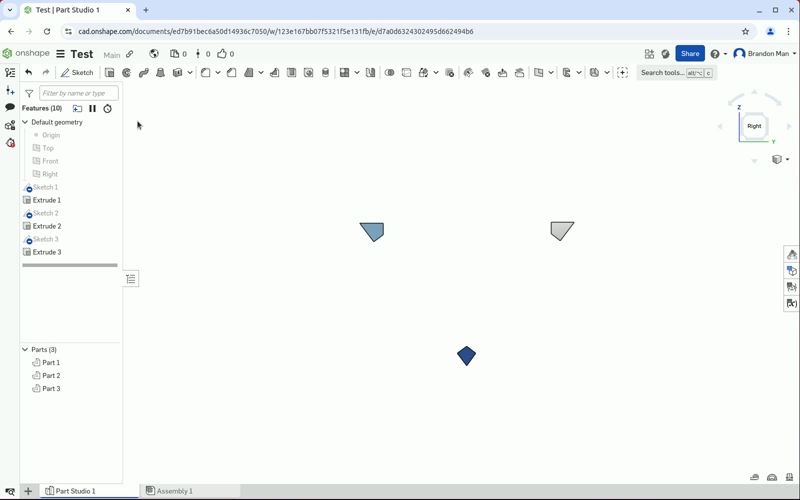
key(shift+h)
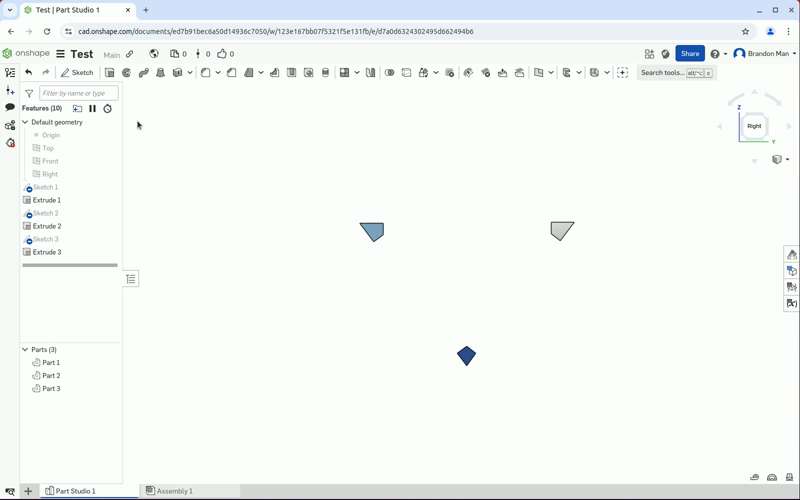
mouse_move(73, 189)
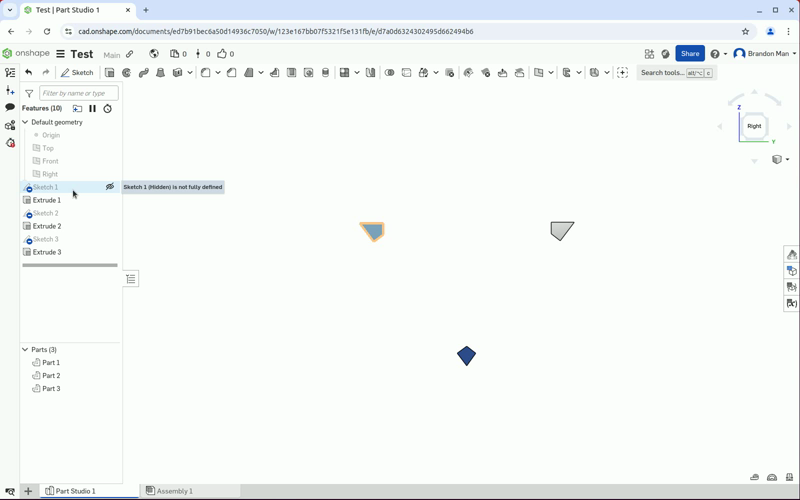
click(73, 189)
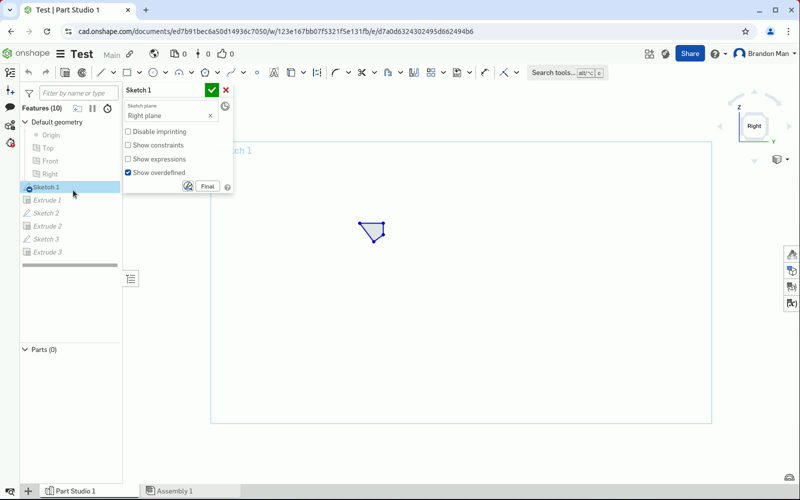
mouse_move(229, 92)
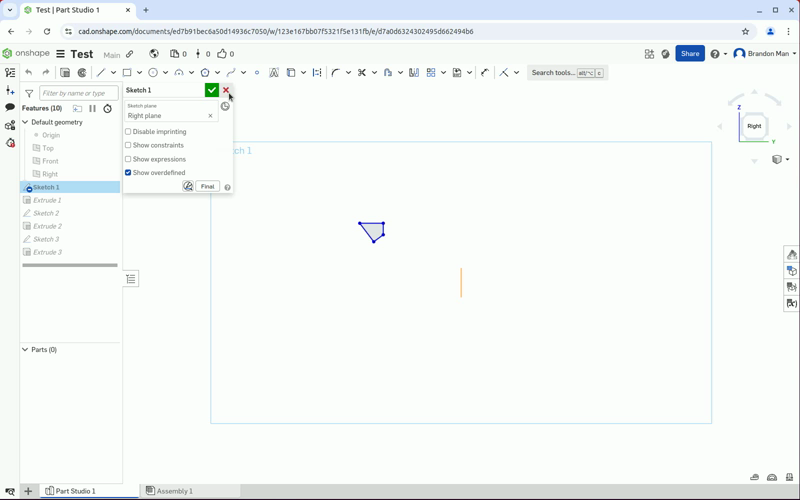
click(229, 92)
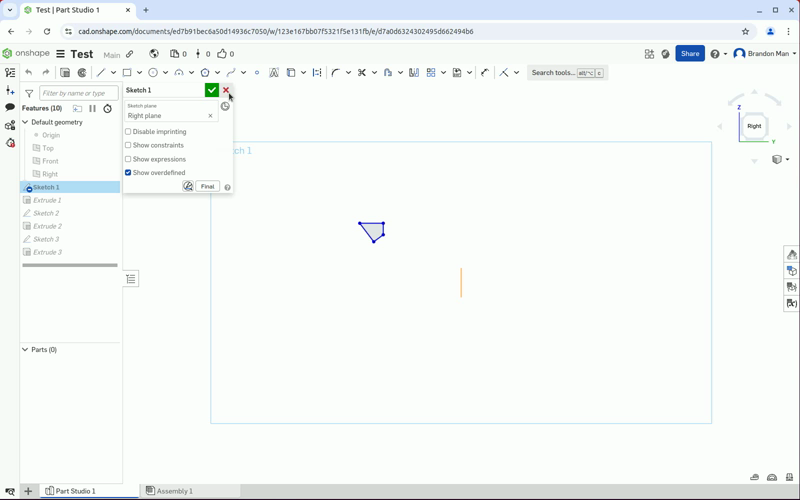
key(shift+s)
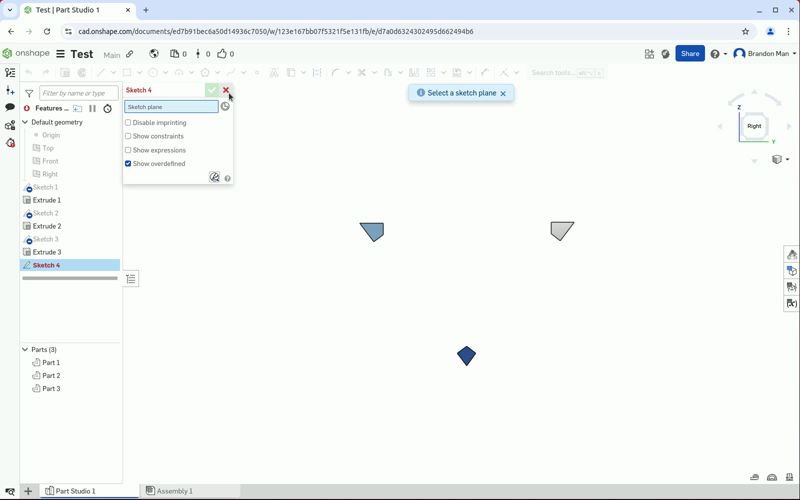
mouse_move(73, 176)
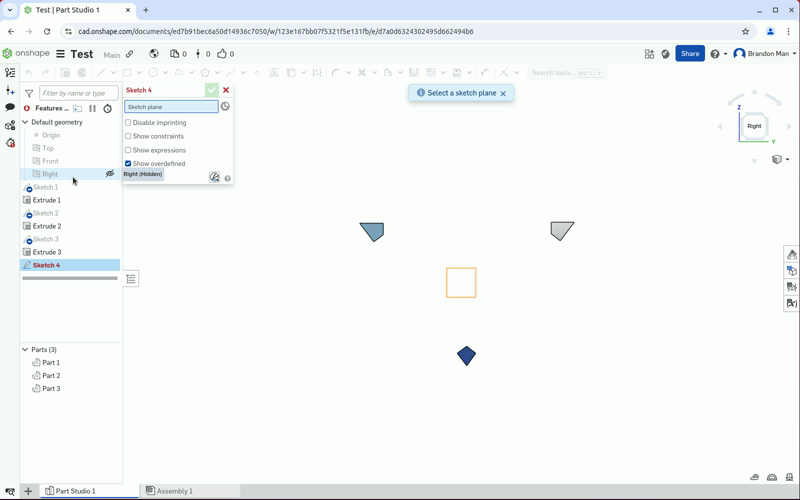
click(73, 176)
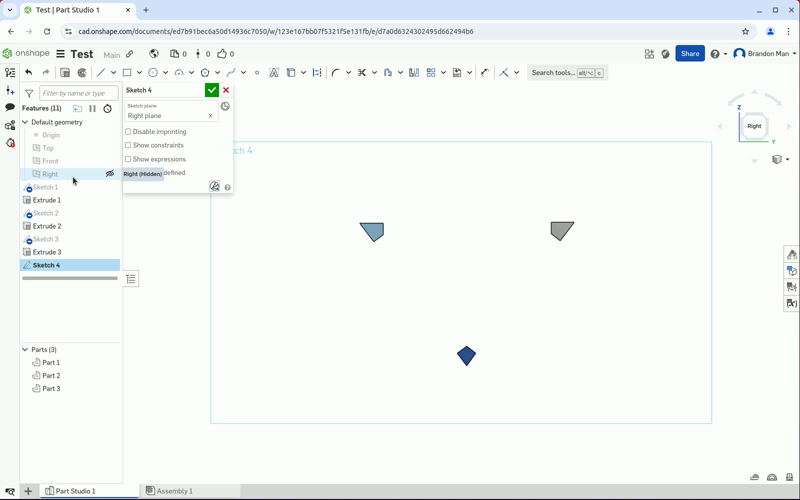
mouse_move(73, 352)
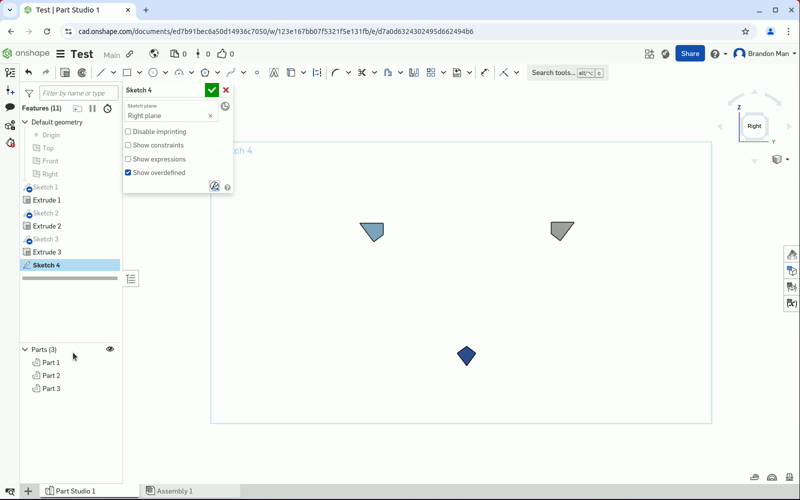
key(y)
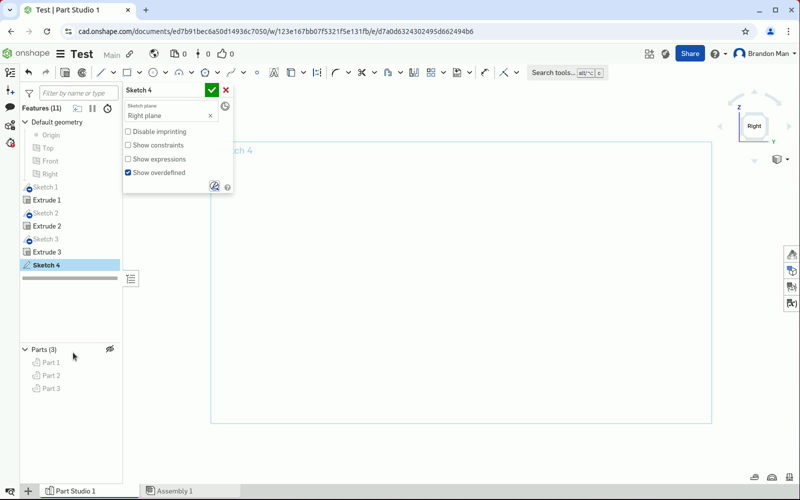
key(l)
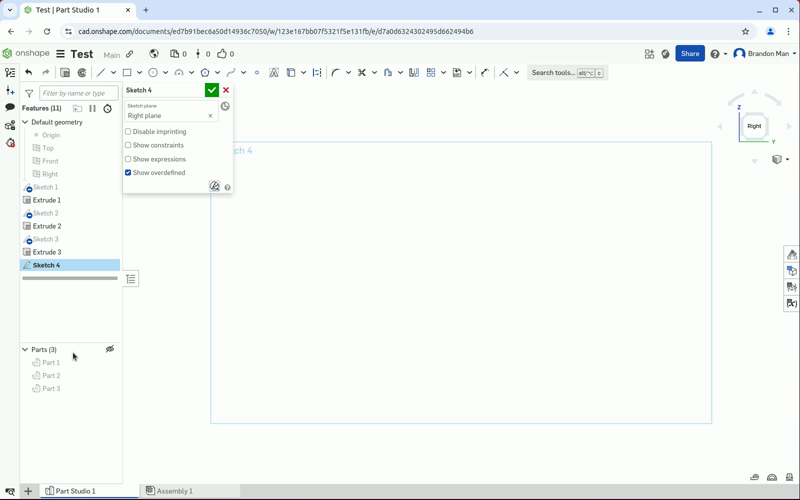
key_down(shift)
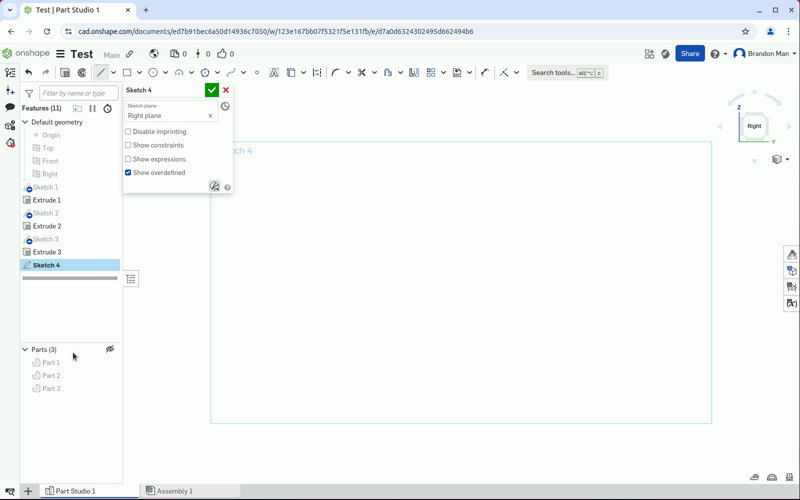
mouse_move(372, 240)
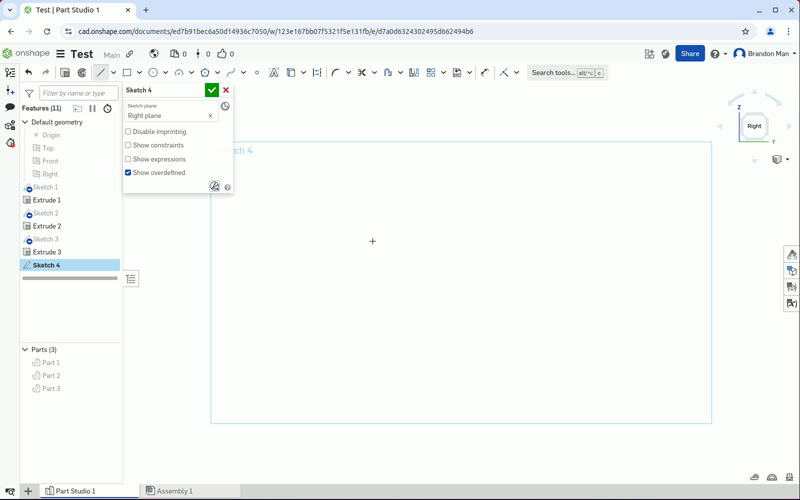
click(372, 240)
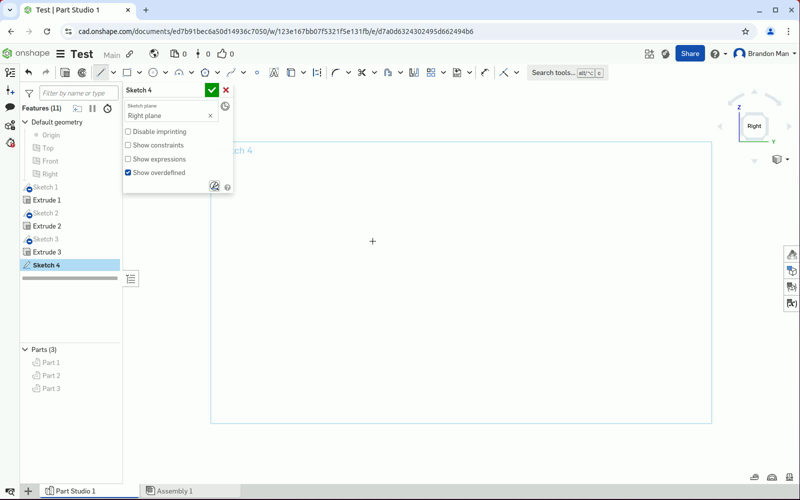
key_up(shift)
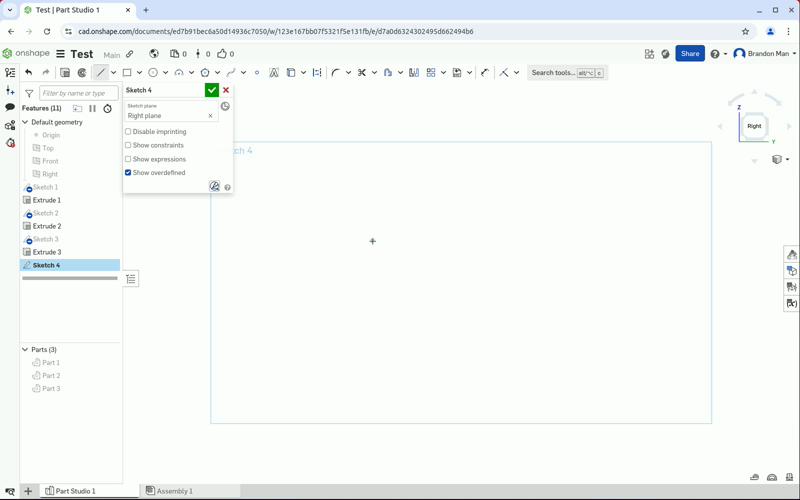
key_down(shift)
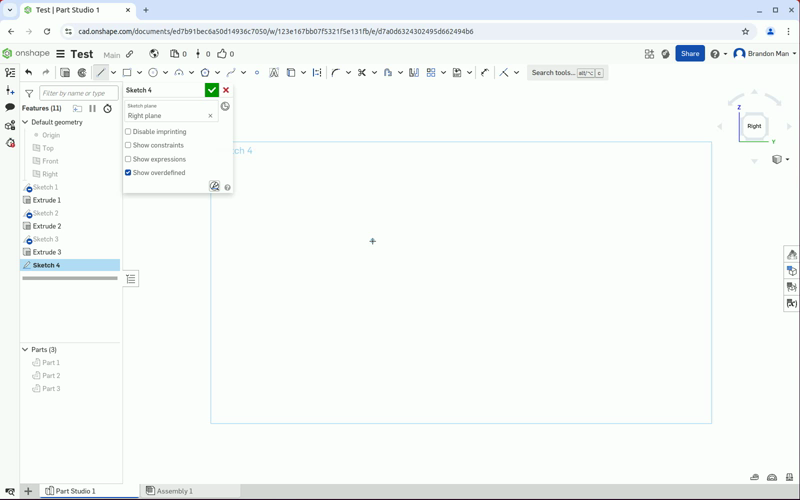
mouse_move(456, 353)
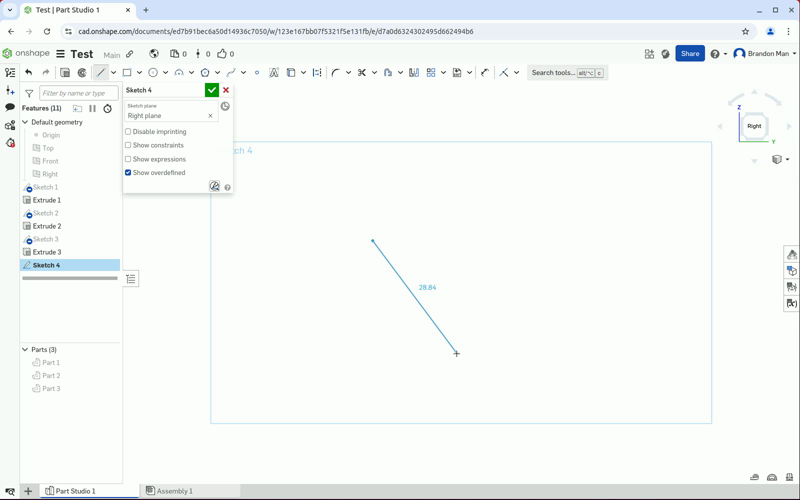
click(456, 353)
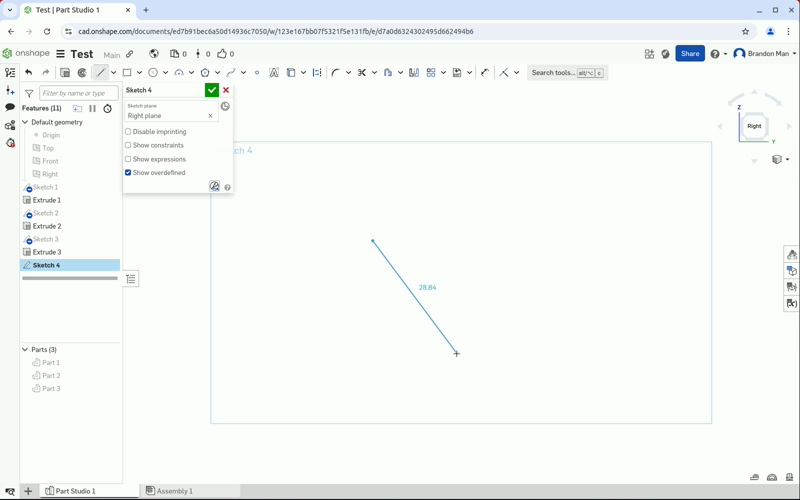
key_up(shift)
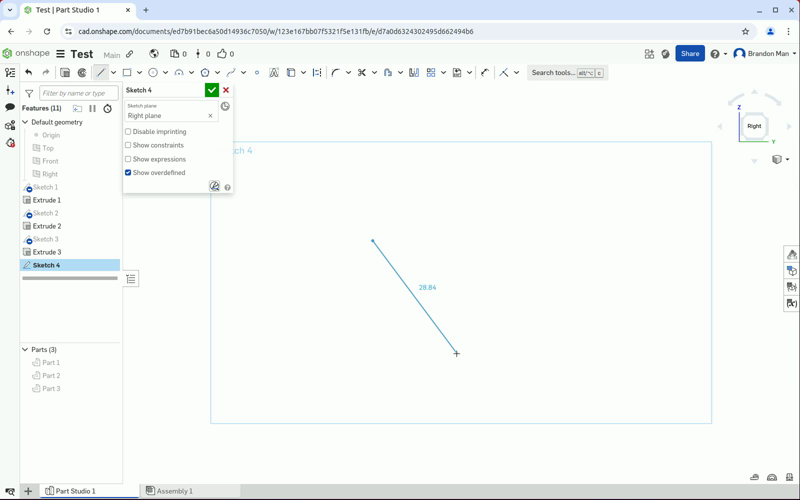
key_down(shift)
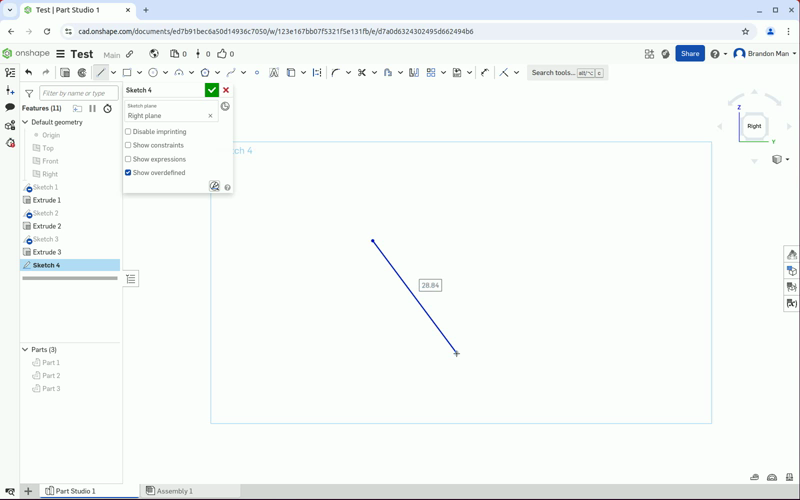
mouse_move(486, 353)
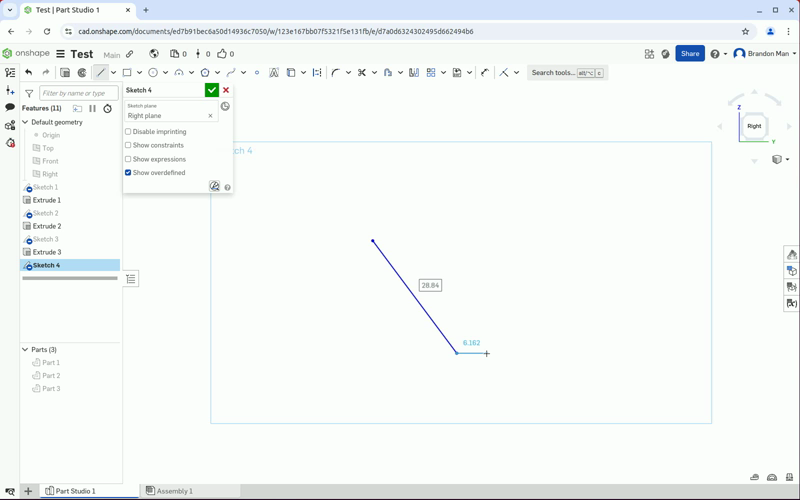
mouse_move(466, 346)
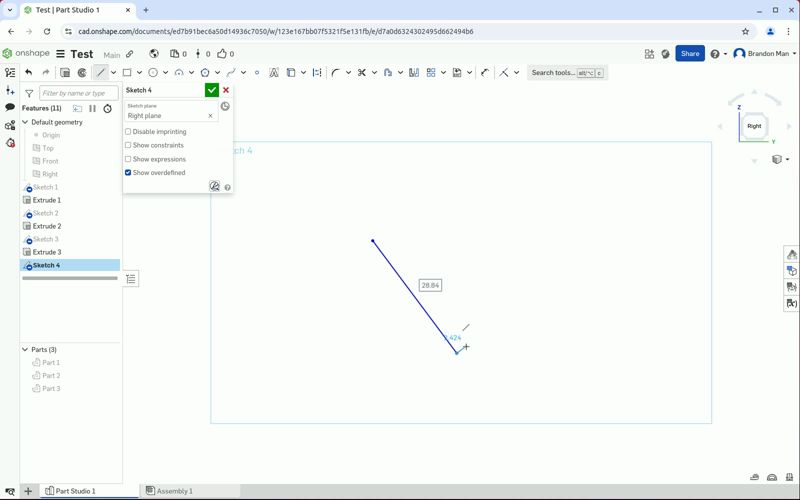
click(466, 346)
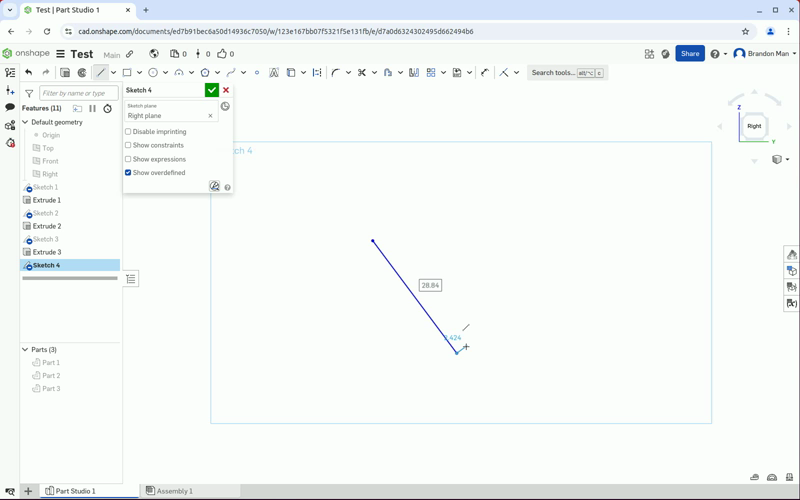
key_up(shift)
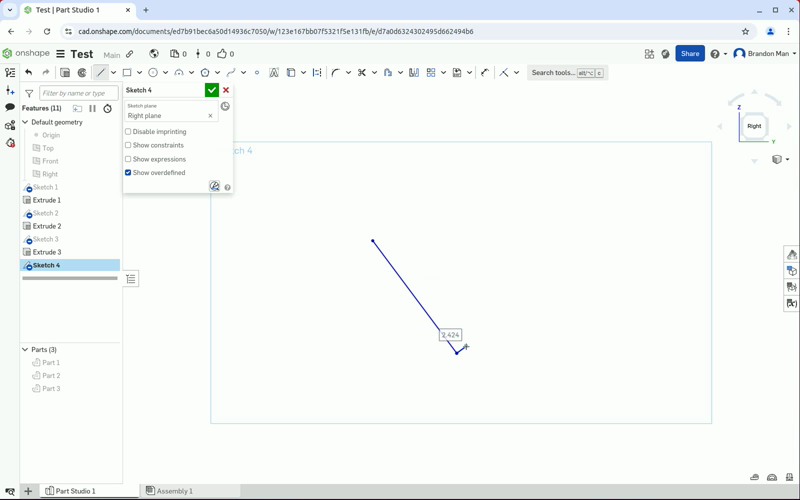
key_down(shift)
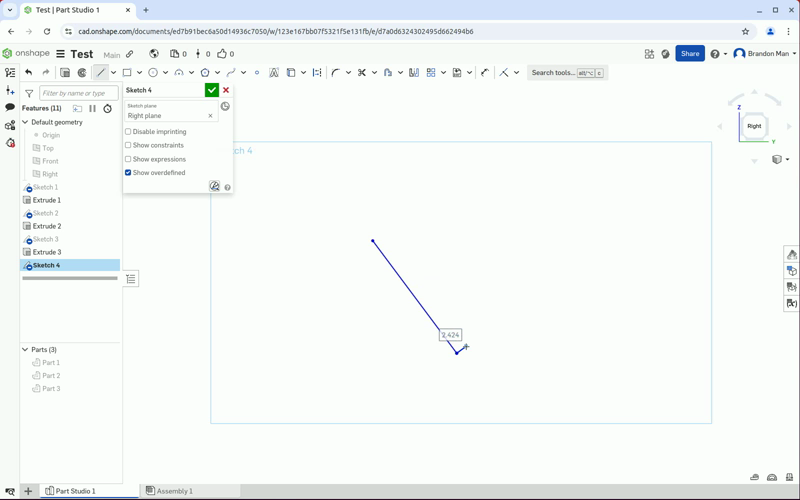
mouse_move(382, 233)
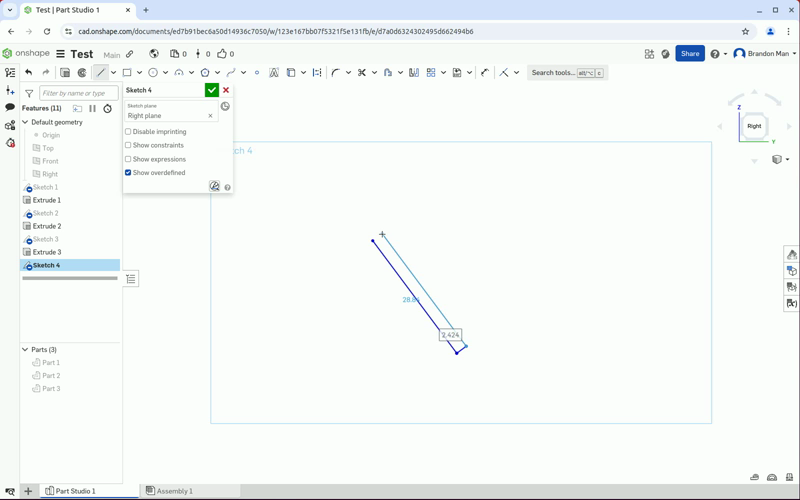
click(382, 233)
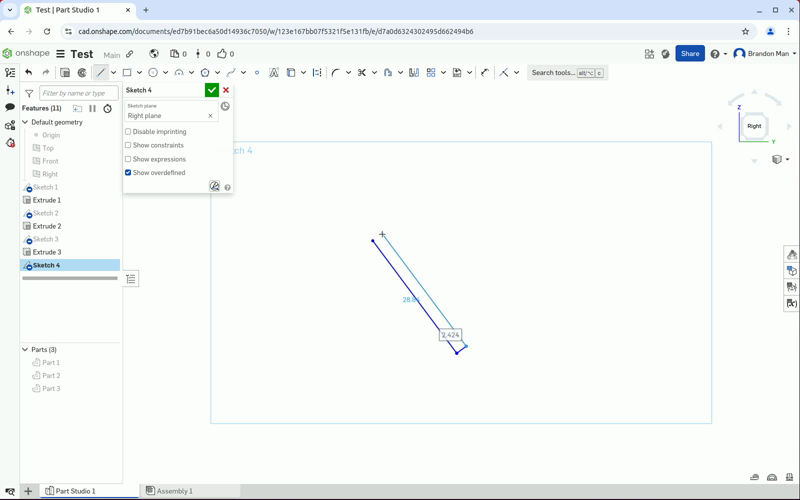
key_up(shift)
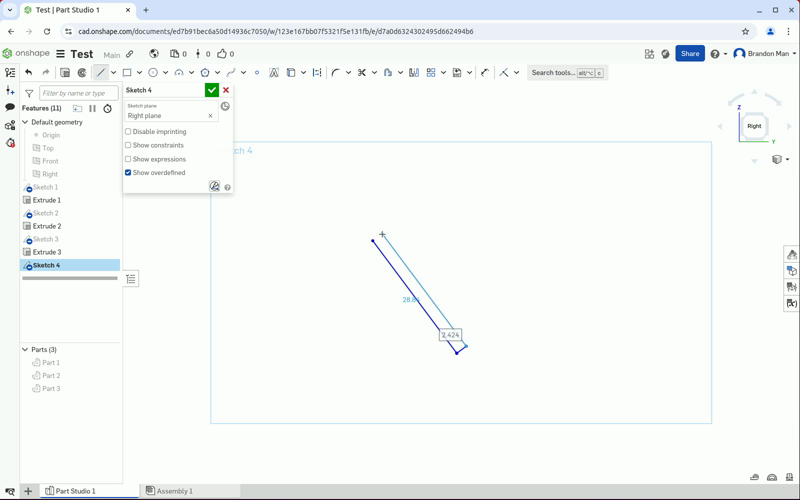
mouse_move(412, 233)
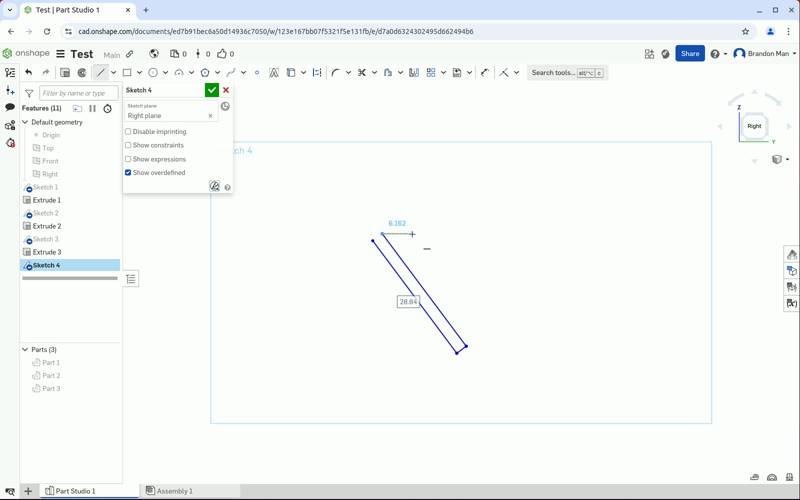
key_down(shift)
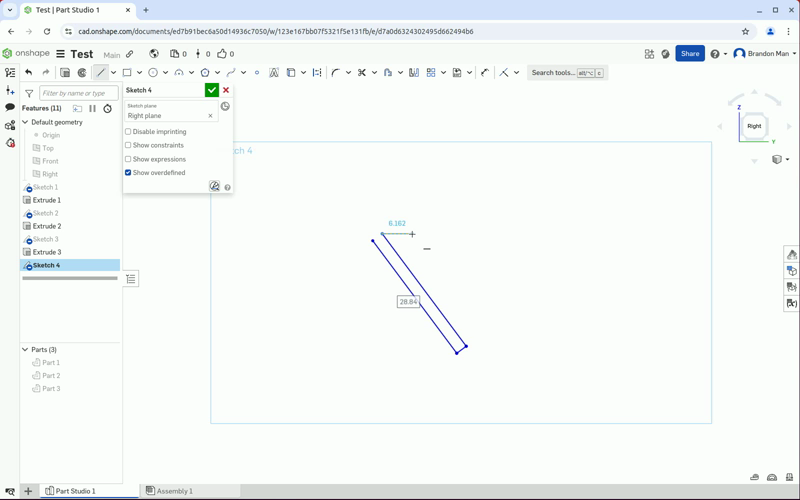
mouse_move(372, 240)
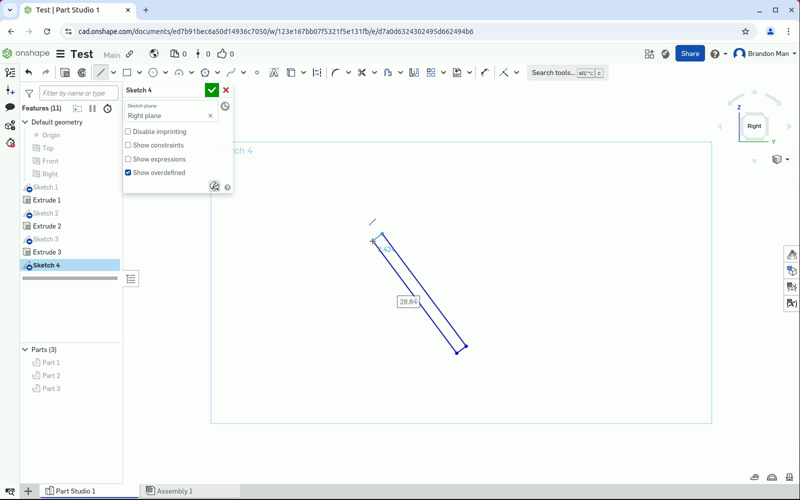
key_up(shift)
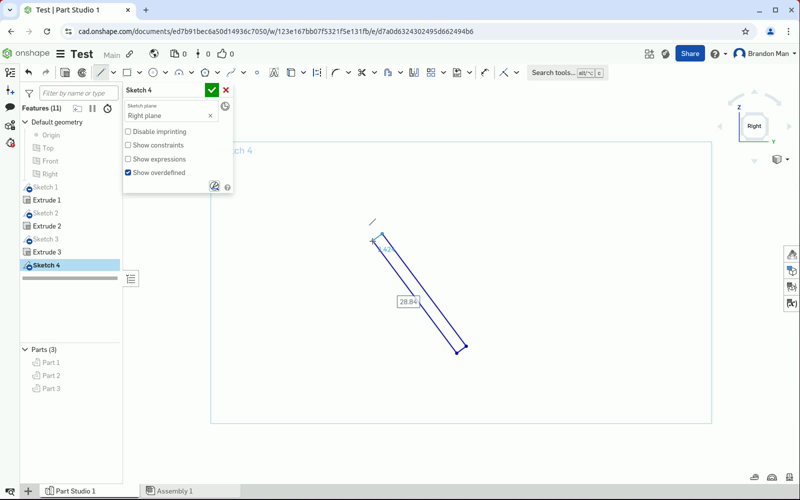
click(372, 240)
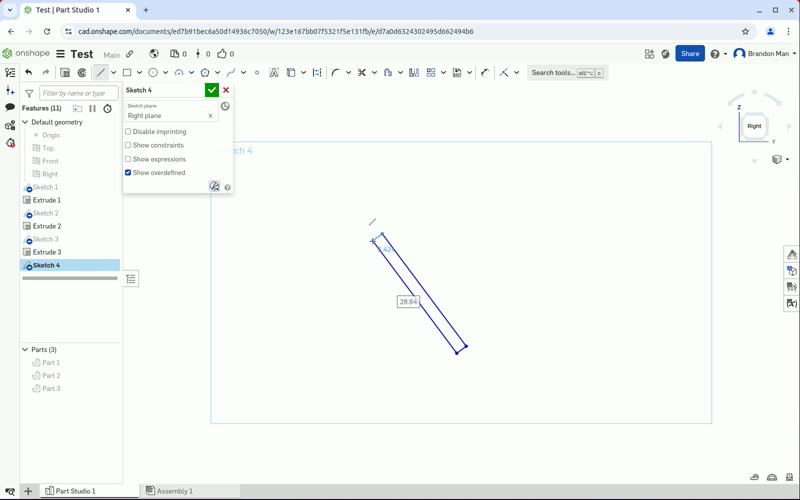
key(esc)
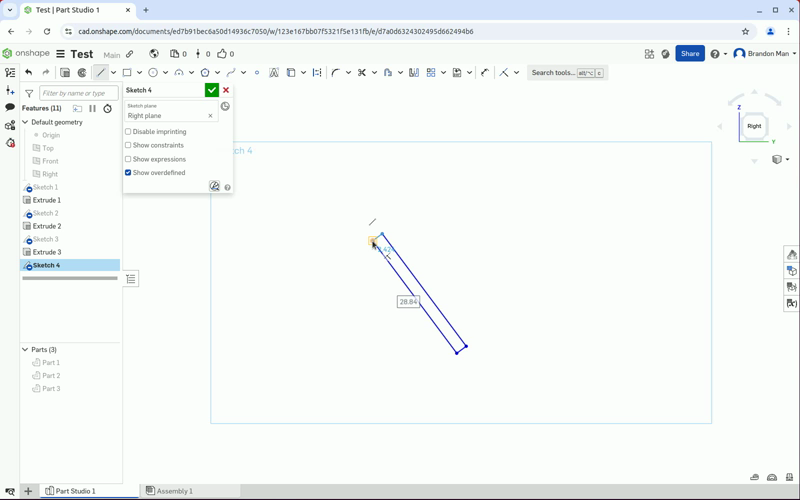
mouse_move(405, 272)
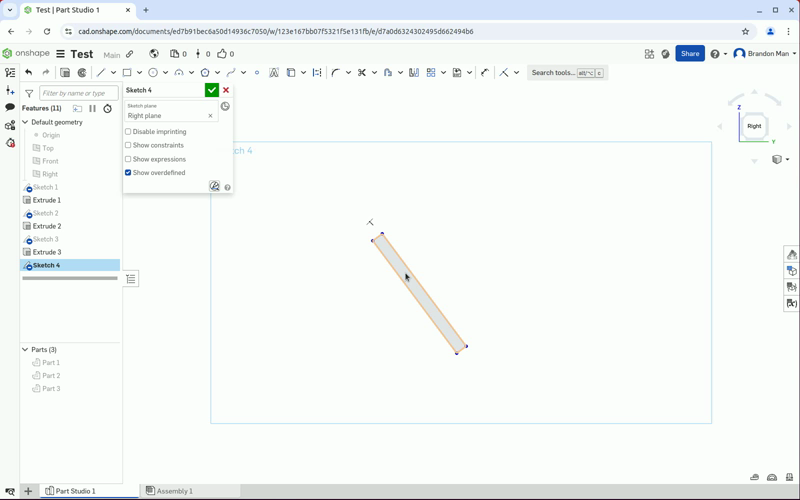
scroll(6)
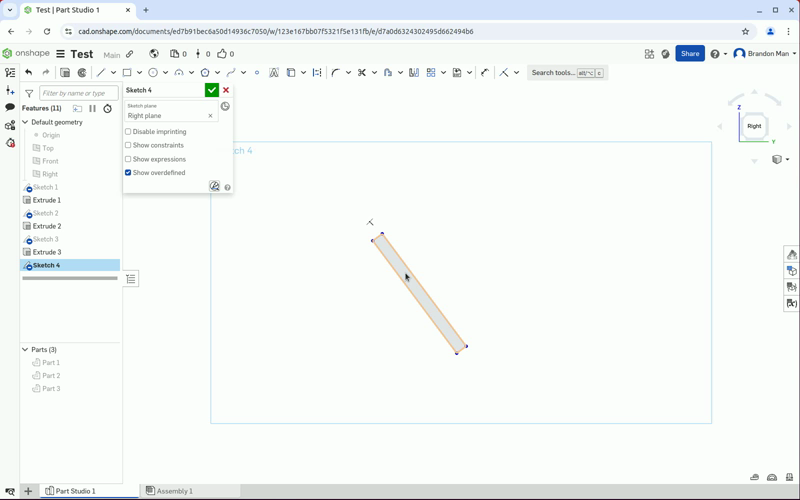
scroll(6)
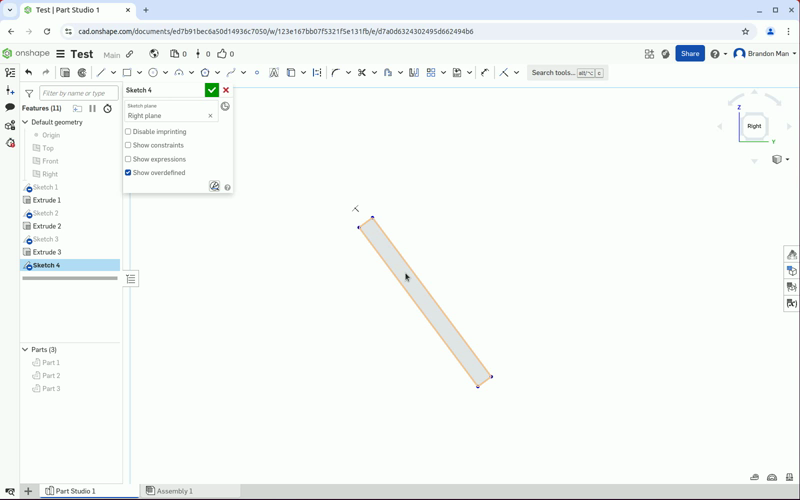
scroll(6)
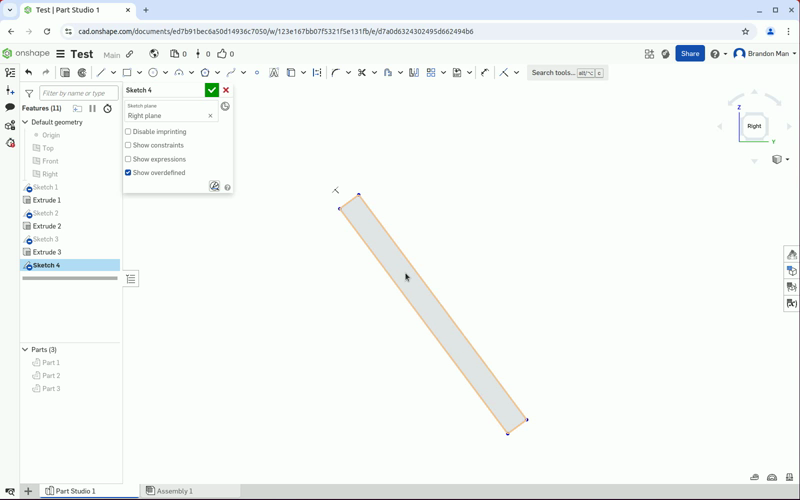
scroll(6)
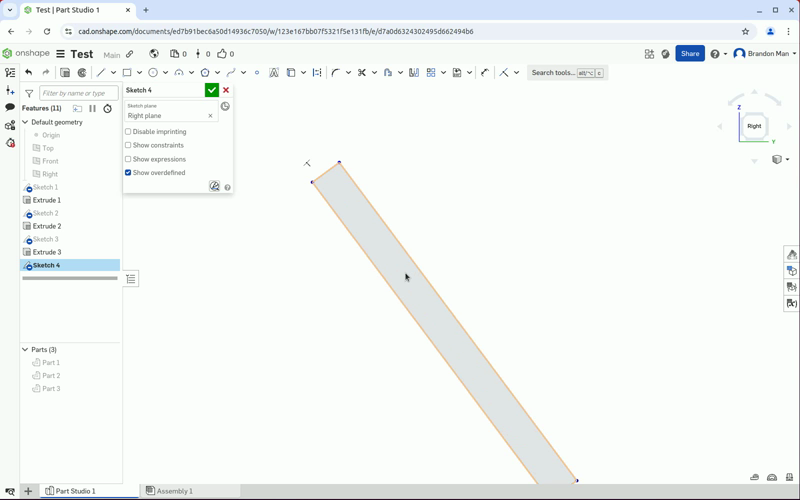
scroll(6)
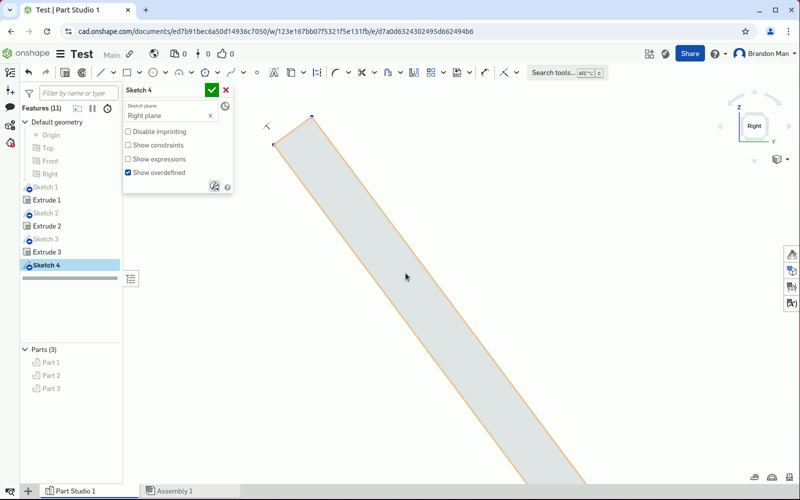
scroll(6)
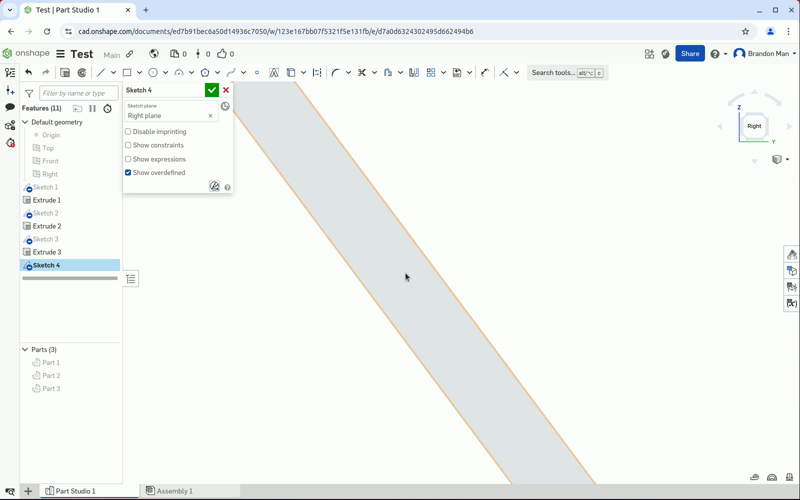
scroll(6)
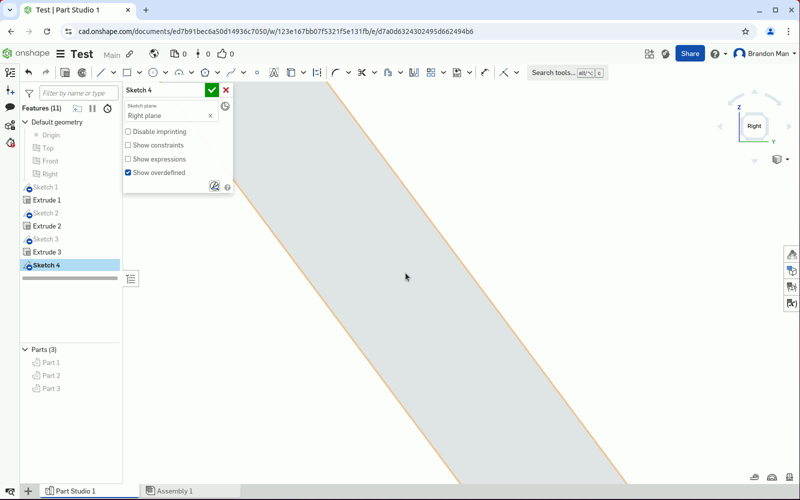
click(405, 272)
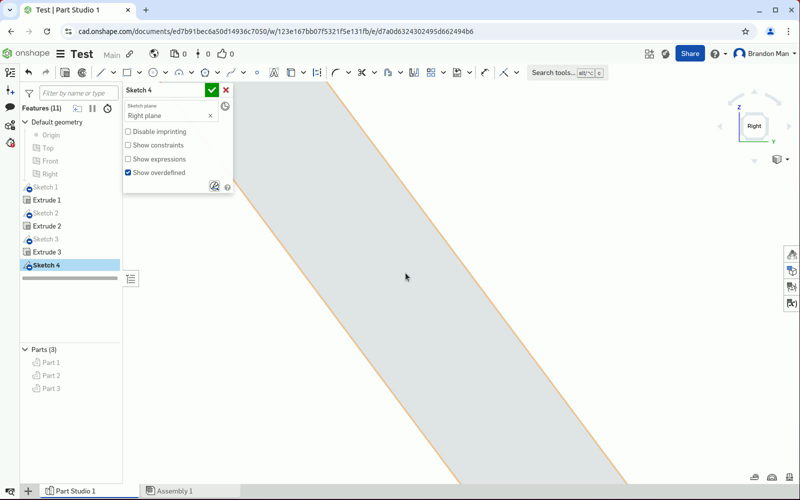
scroll(-6)
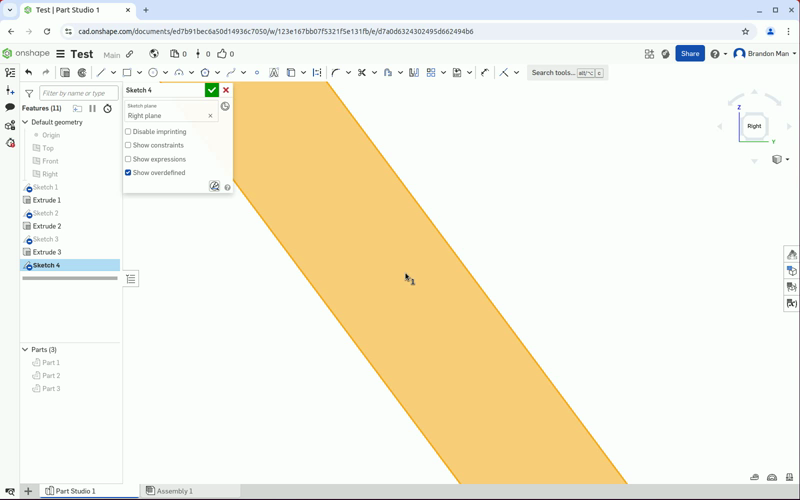
scroll(-6)
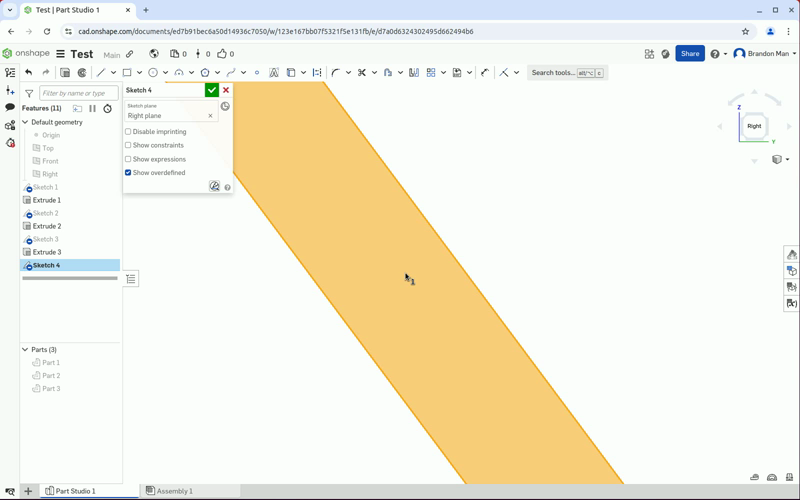
scroll(-6)
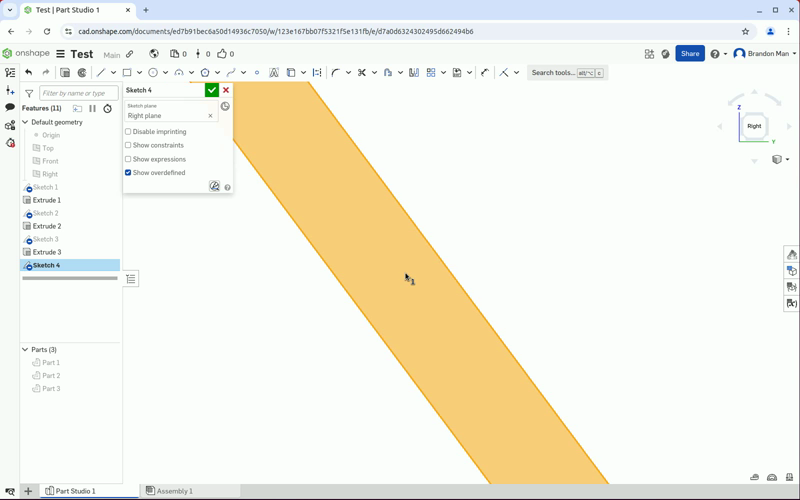
scroll(-6)
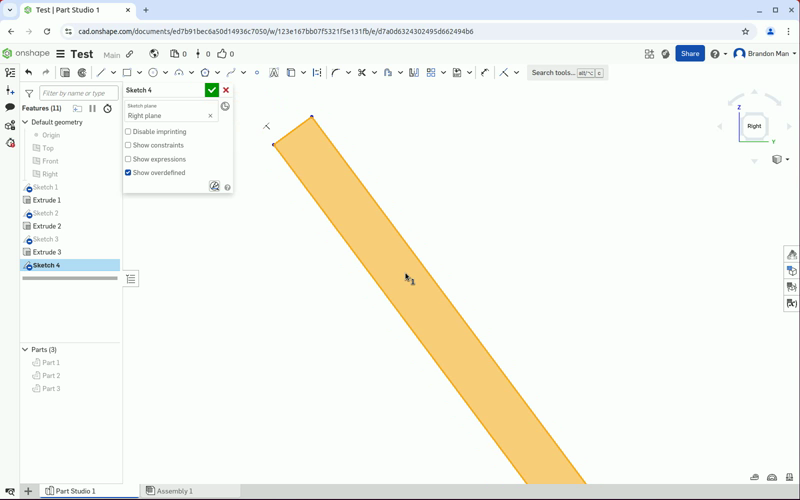
scroll(-6)
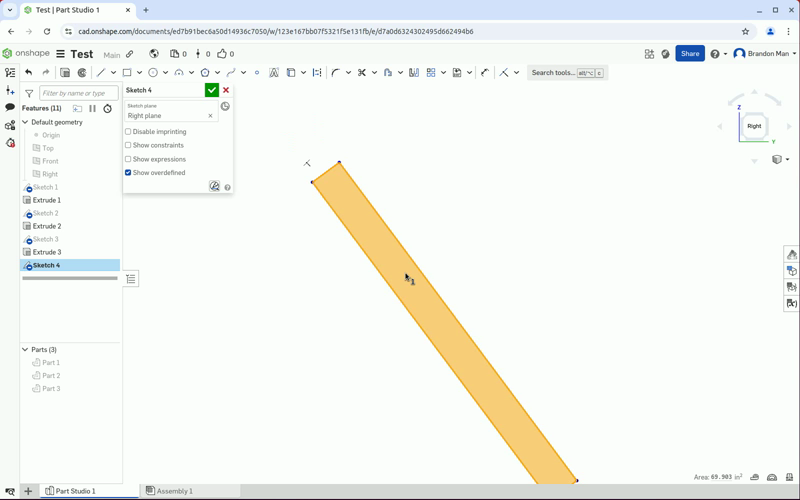
scroll(-6)
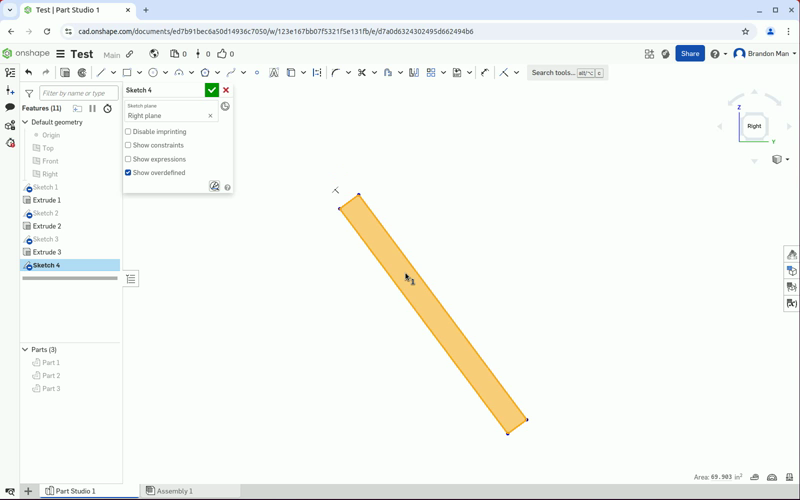
scroll(-6)
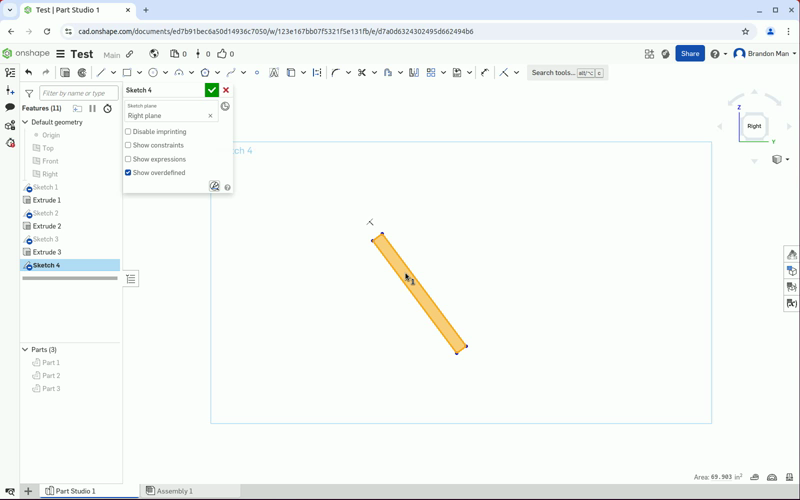
mouse_move(73, 352)
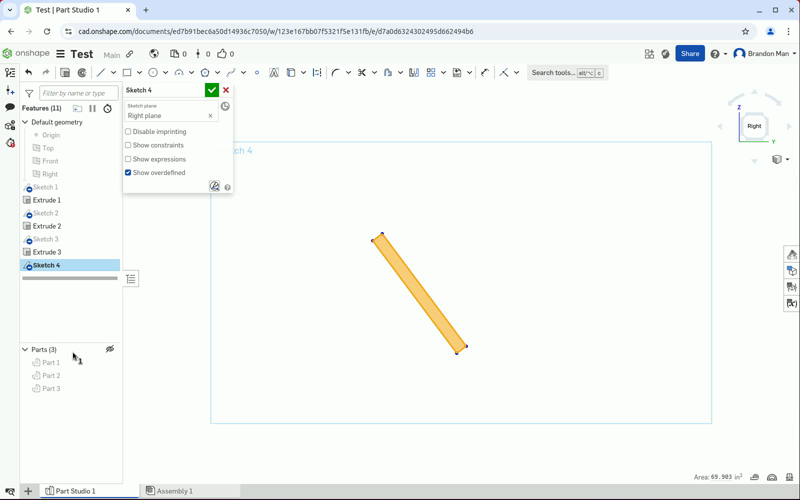
key(shift+y)
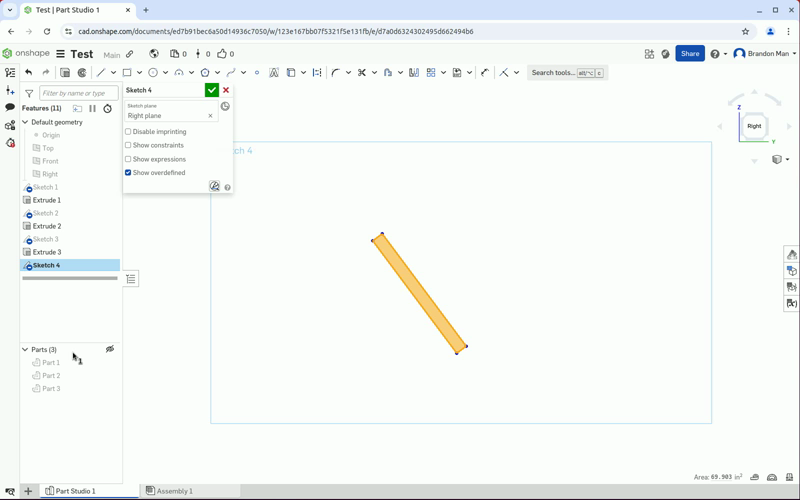
key(shift+e)
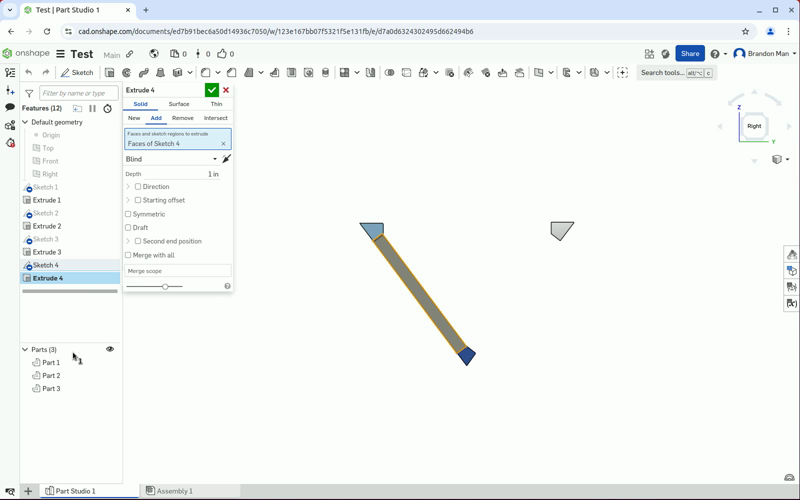
mouse_move(143, 106)
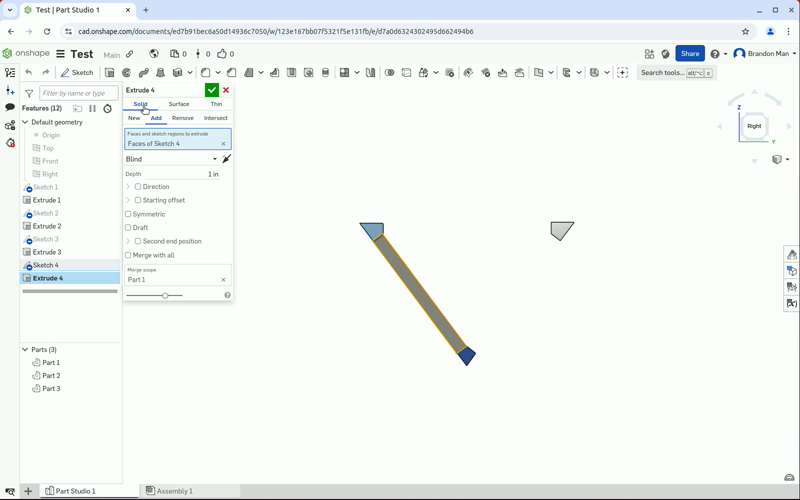
click(143, 106)
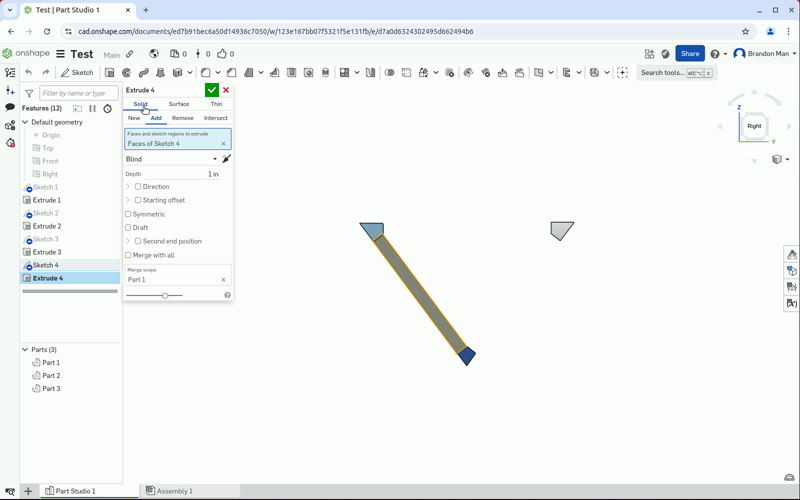
mouse_move(137, 120)
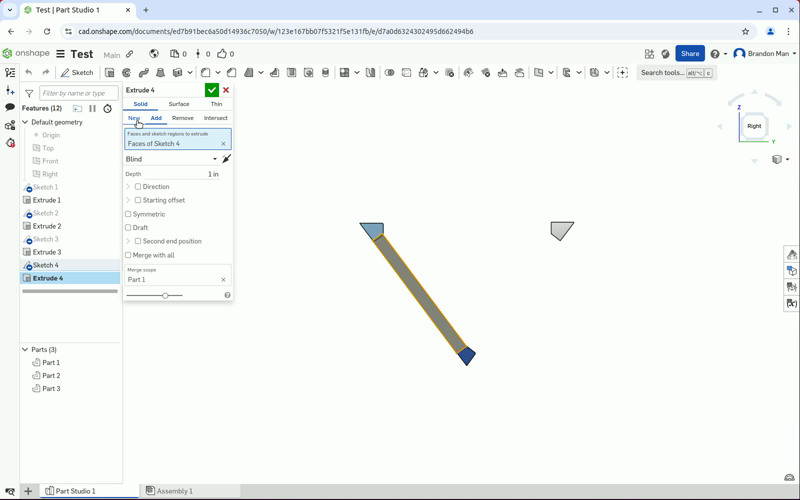
click(137, 120)
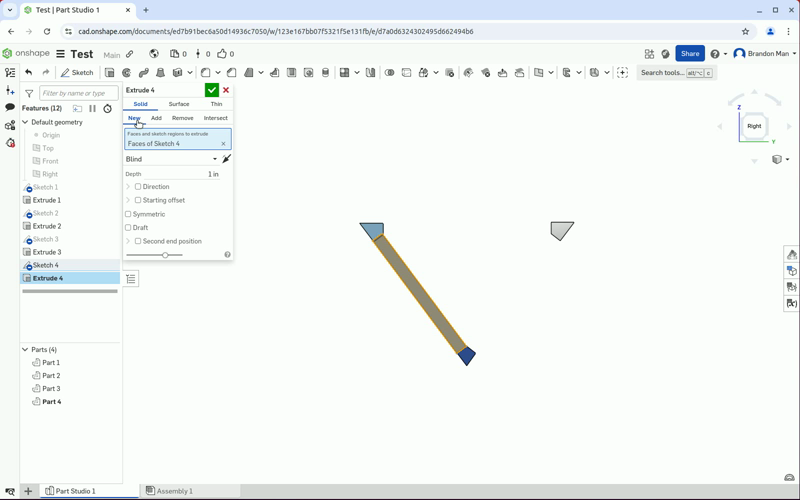
key(tab, 4)
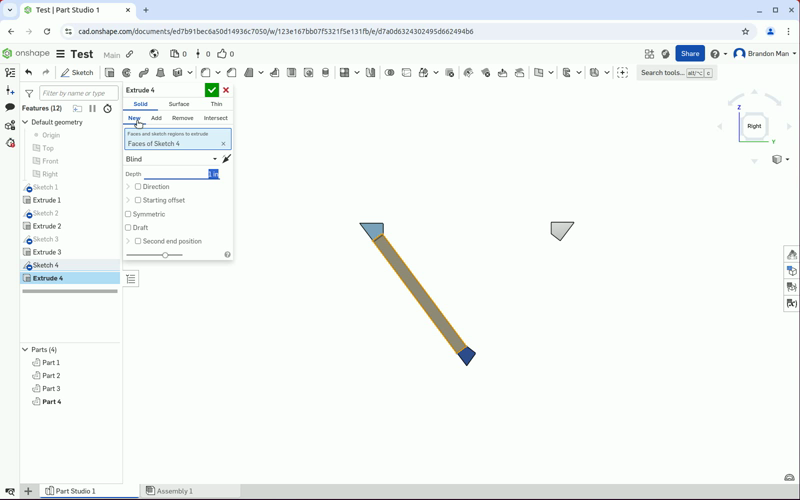
text(2.407)
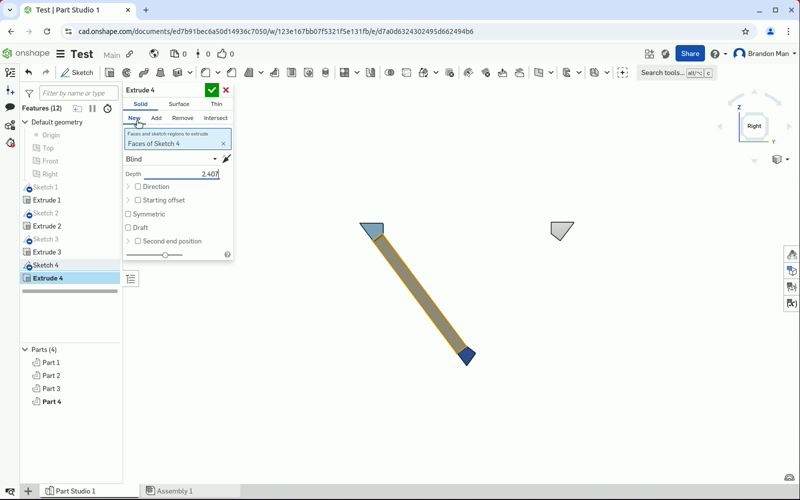
key(enter)
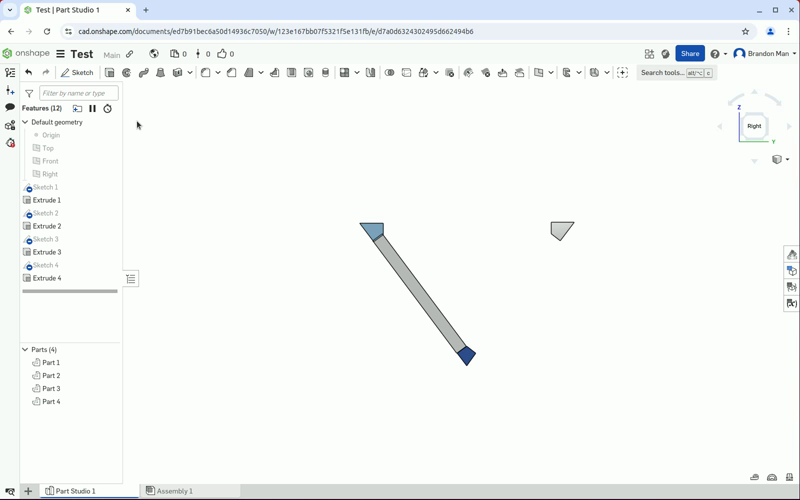
key(shift+h)
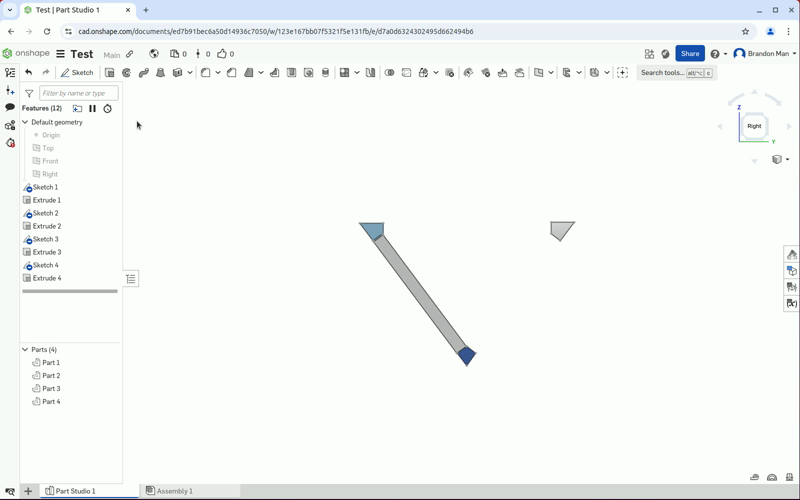
key(shift+h)
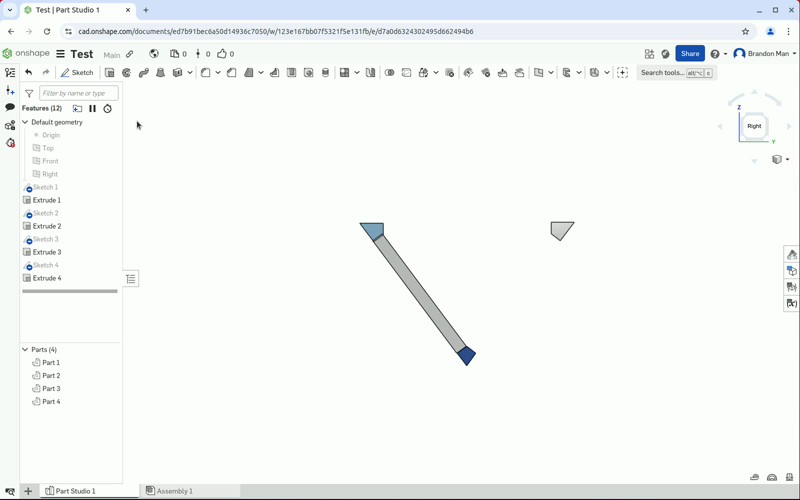
mouse_move(73, 189)
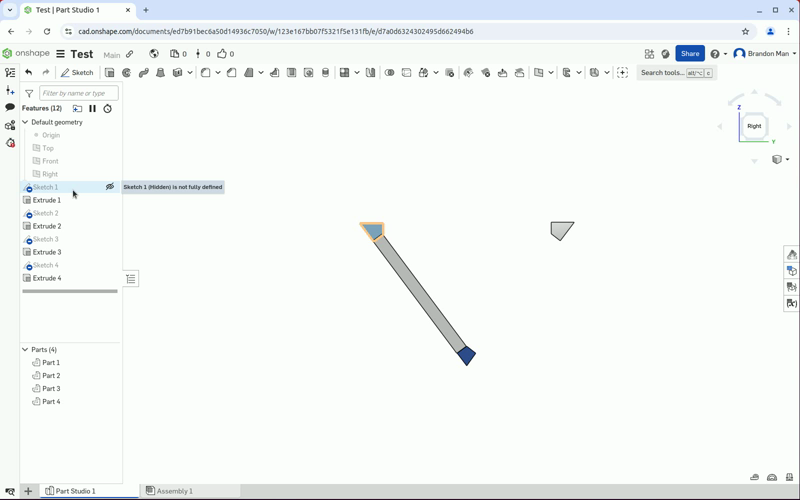
click(73, 189)
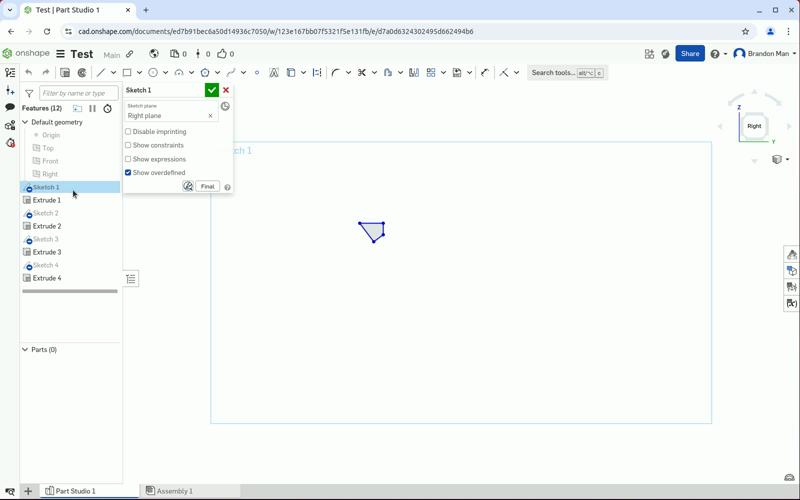
mouse_move(229, 92)
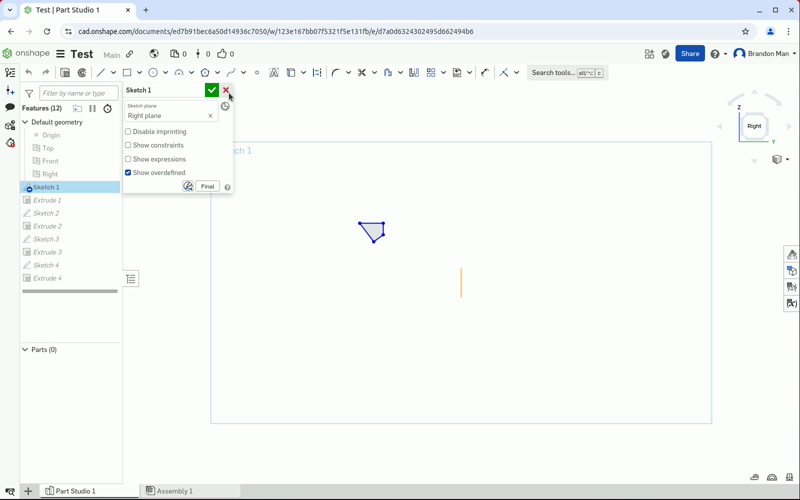
click(229, 92)
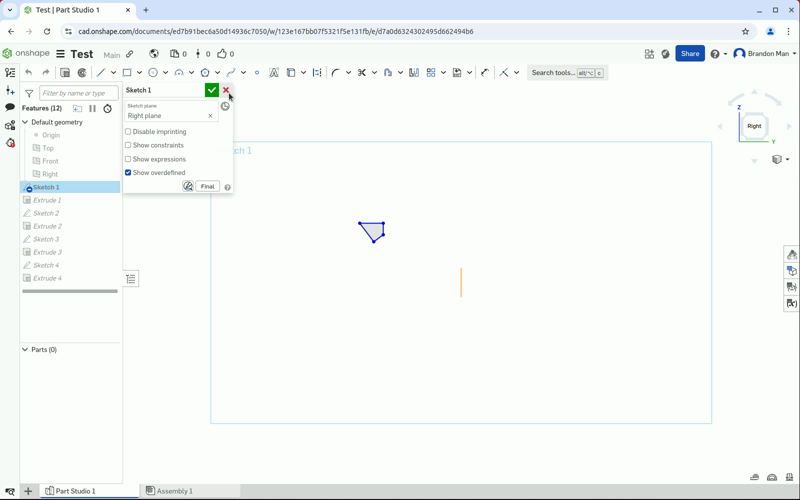
key(shift+s)
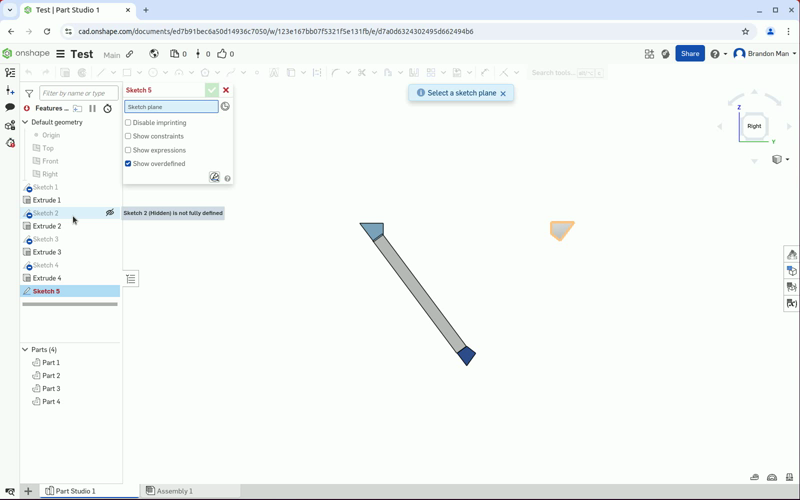
scroll(3)
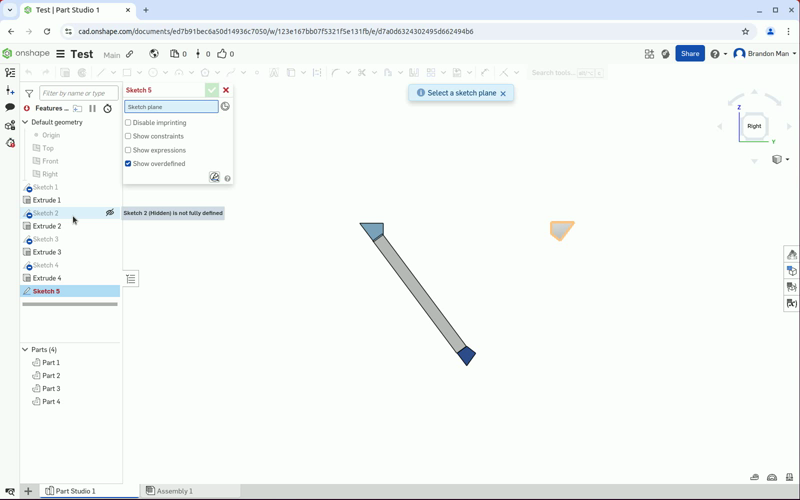
mouse_move(73, 176)
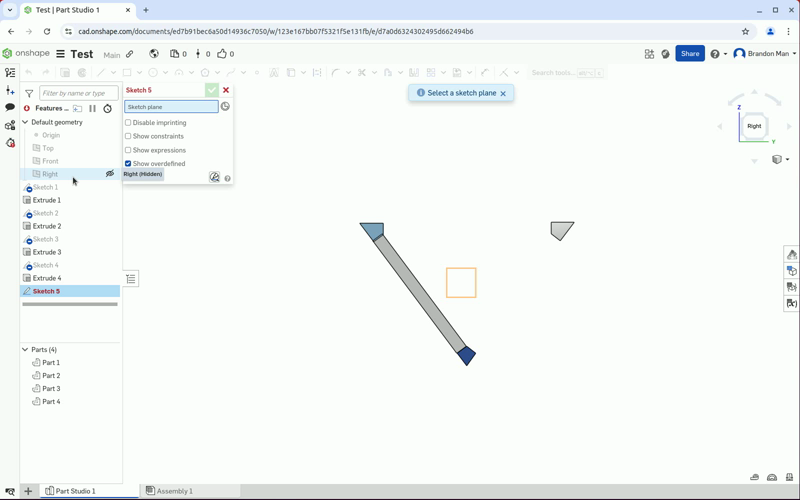
click(73, 176)
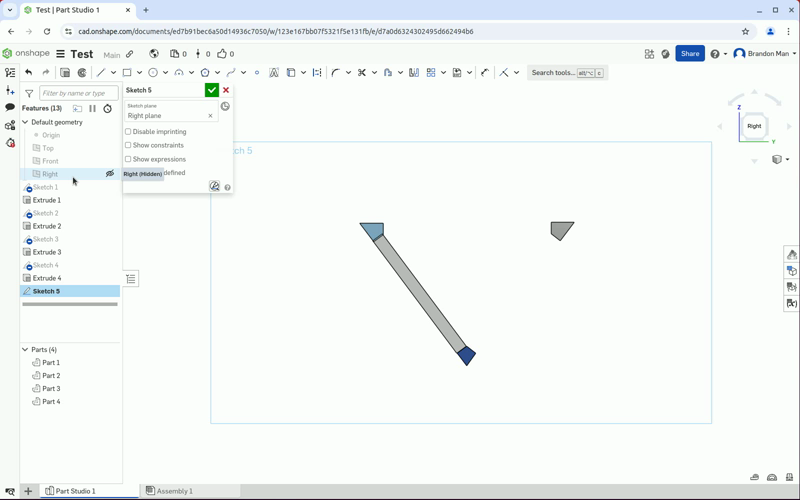
mouse_move(73, 352)
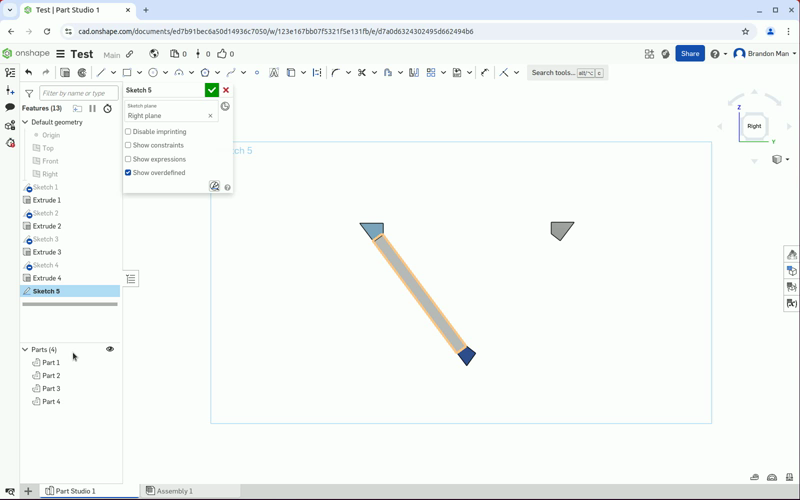
key(y)
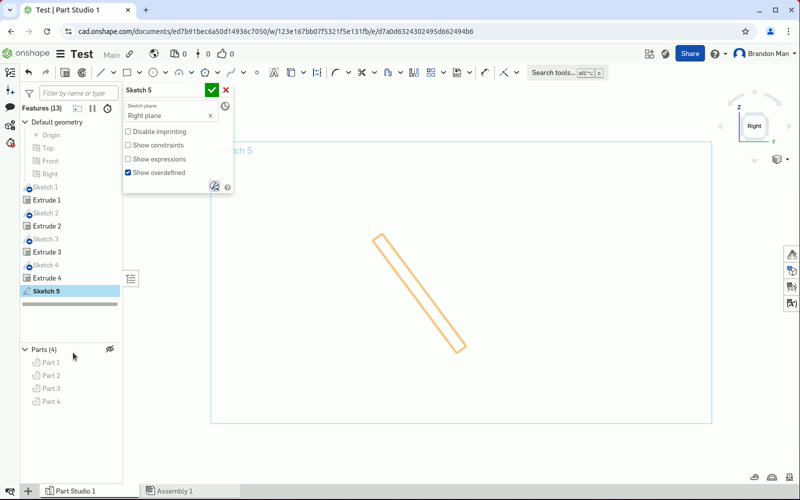
key(l)
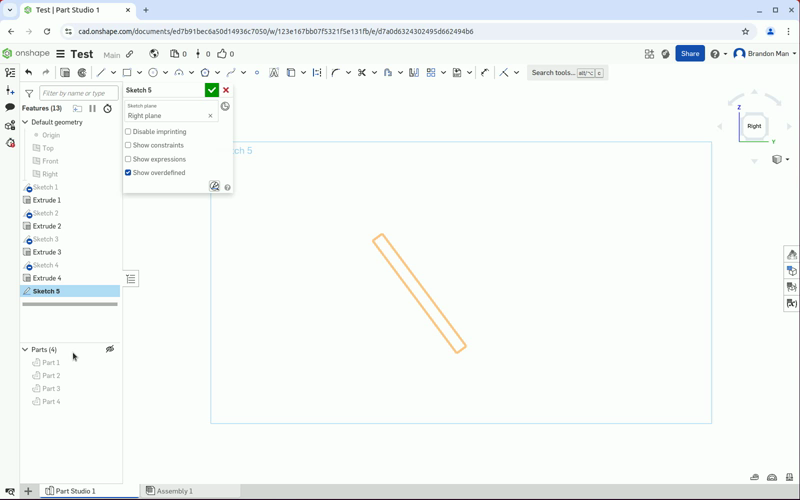
key_down(shift)
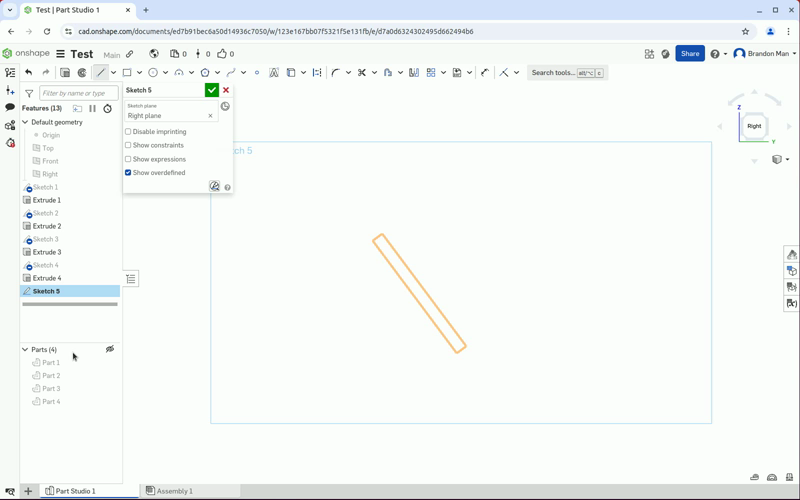
mouse_move(466, 346)
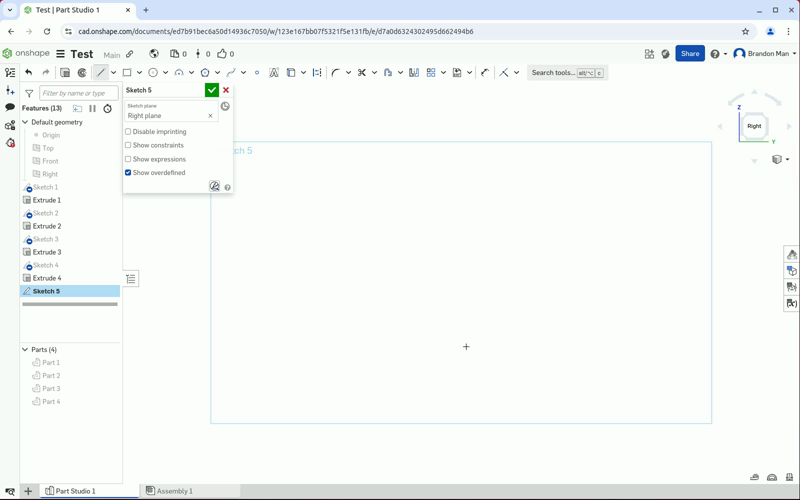
click(466, 346)
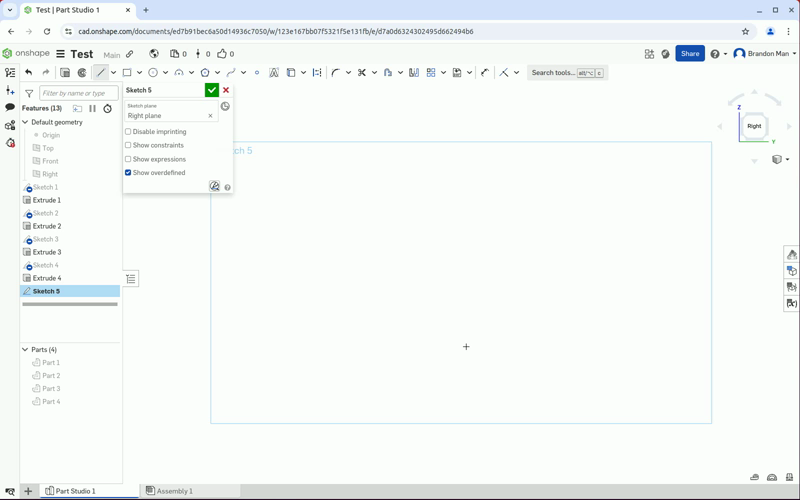
key_up(shift)
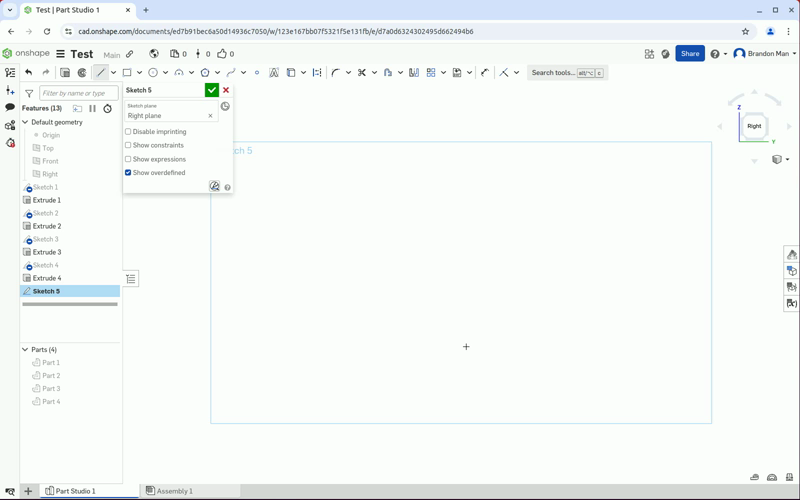
key_down(shift)
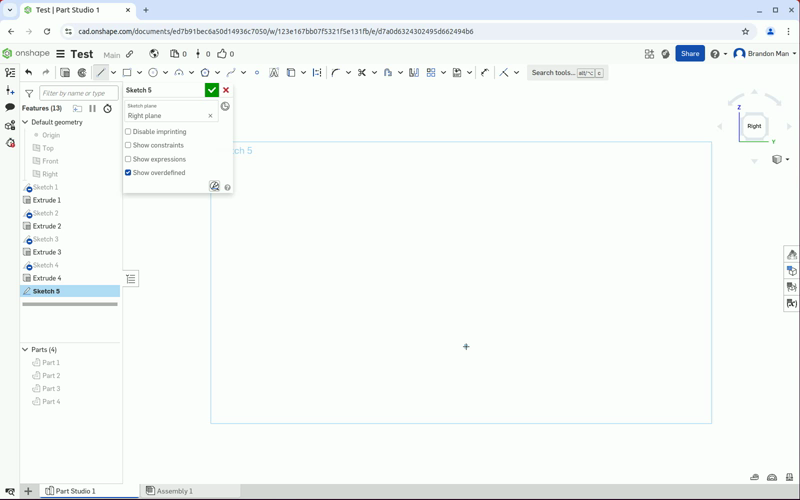
mouse_move(496, 346)
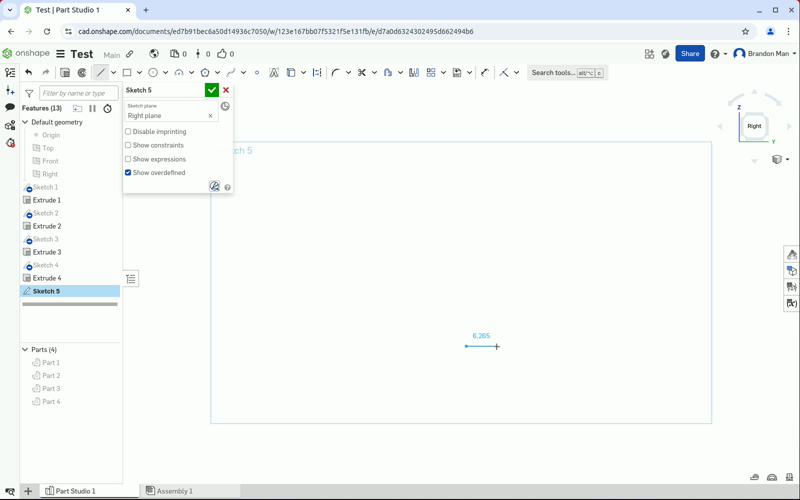
mouse_move(476, 353)
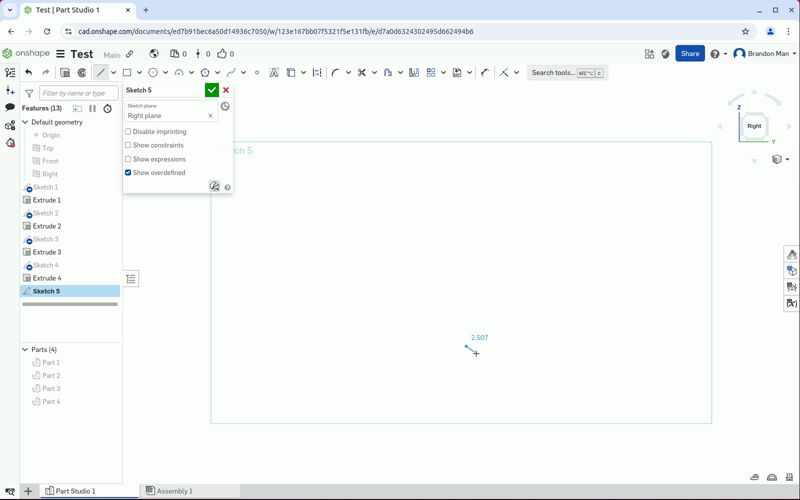
click(476, 353)
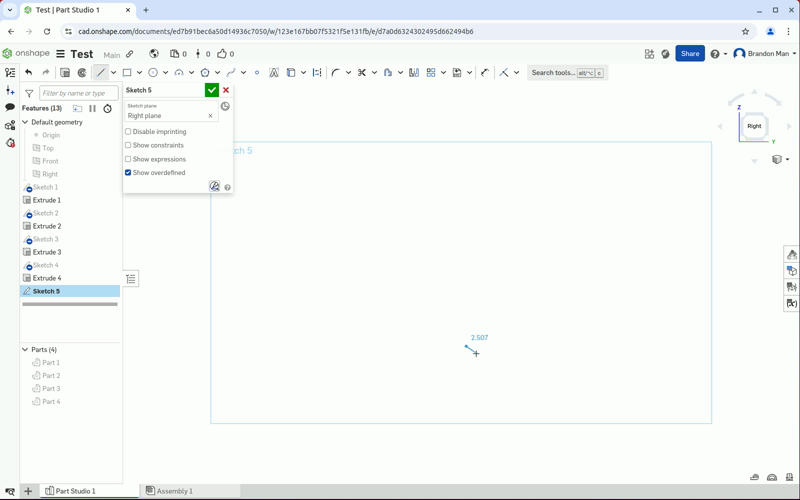
key_up(shift)
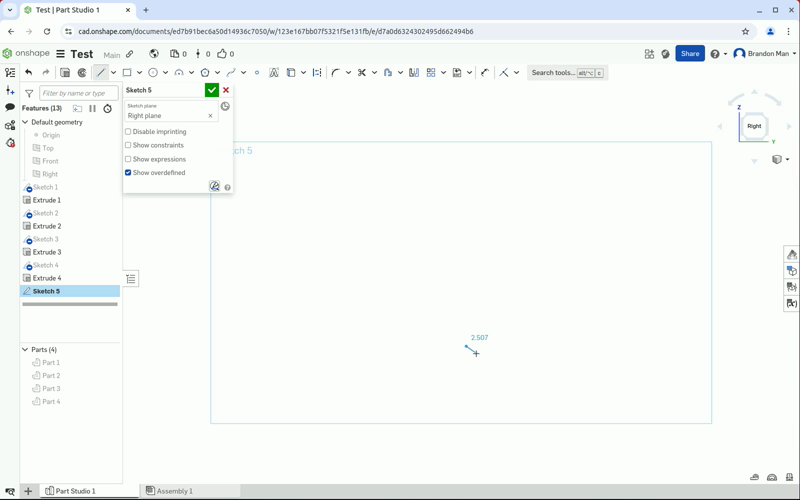
key_down(shift)
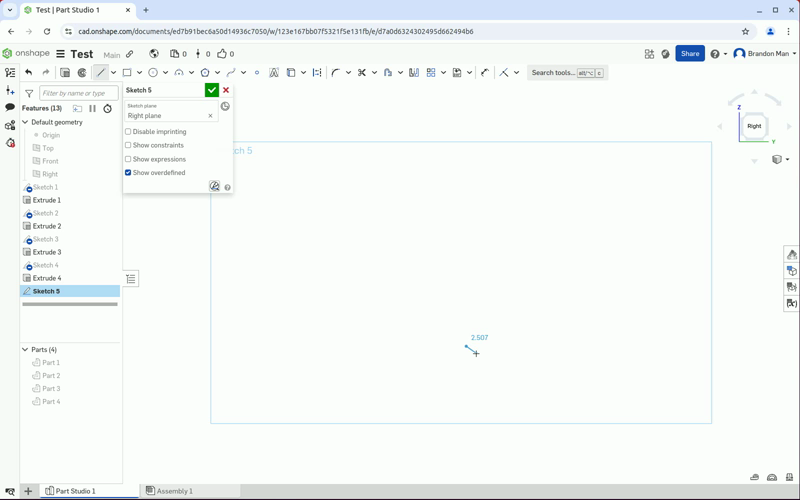
mouse_move(560, 240)
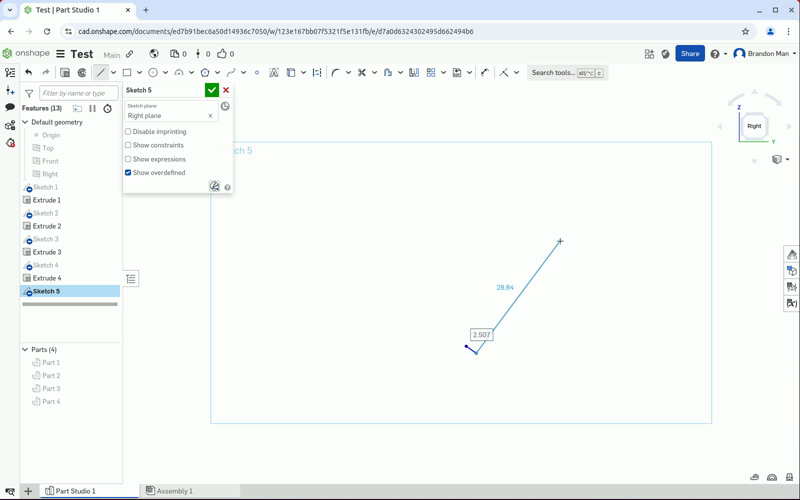
click(560, 240)
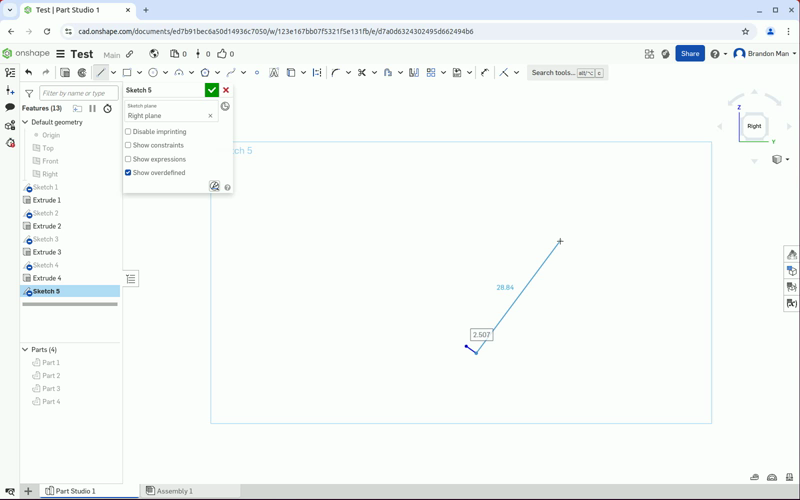
key_up(shift)
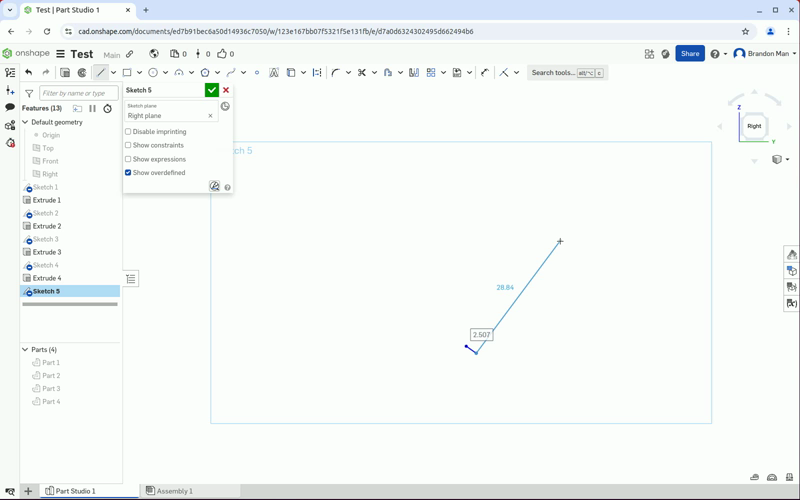
key_down(shift)
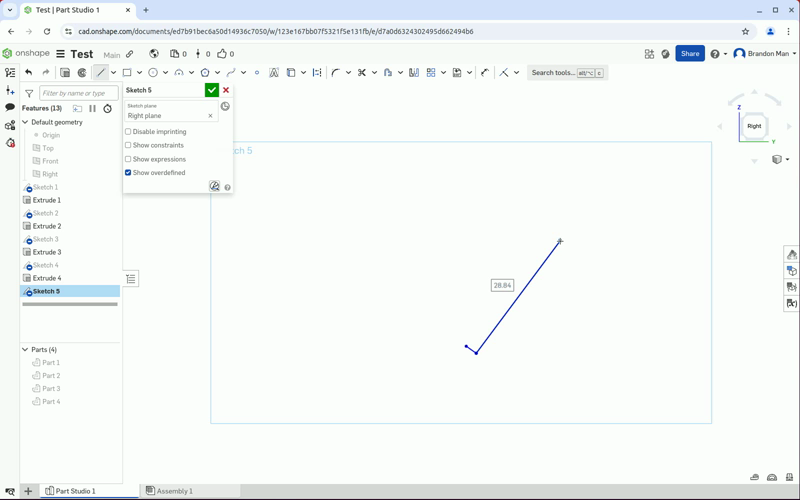
mouse_move(589, 240)
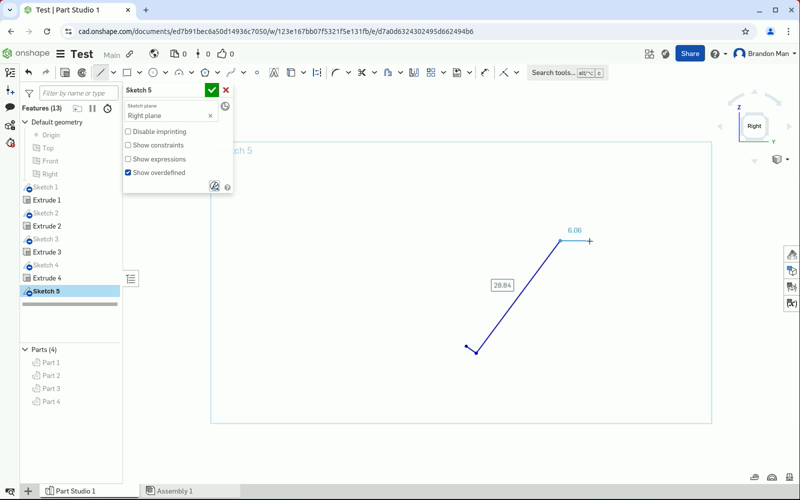
mouse_move(550, 233)
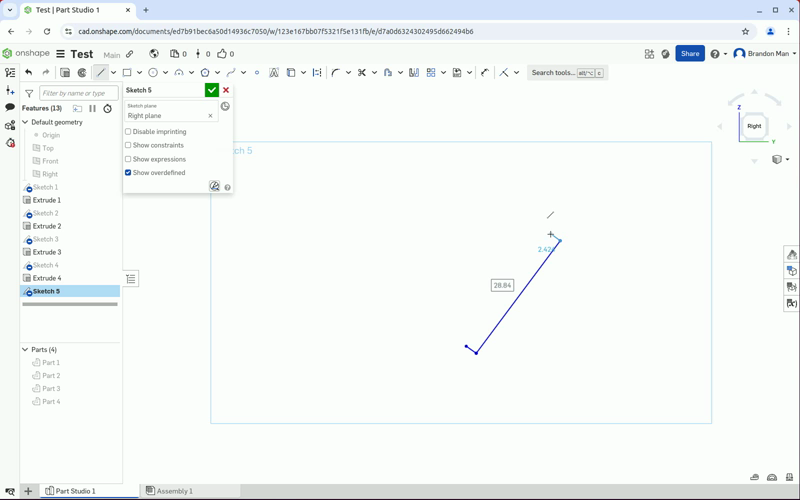
click(550, 233)
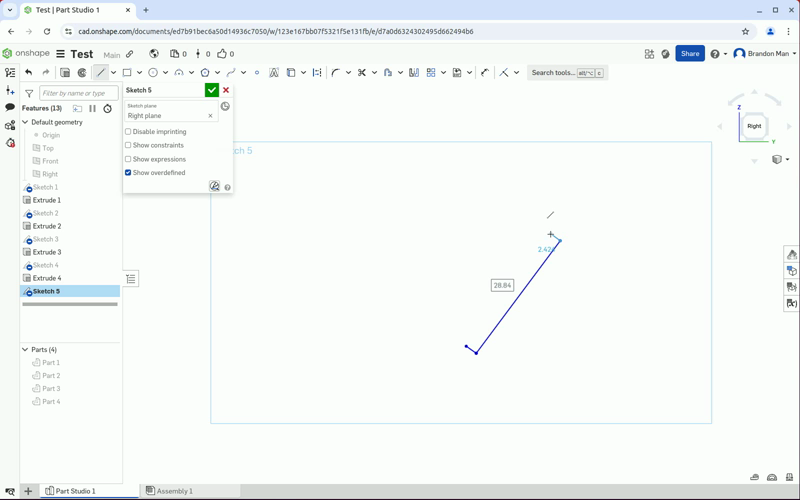
key_up(shift)
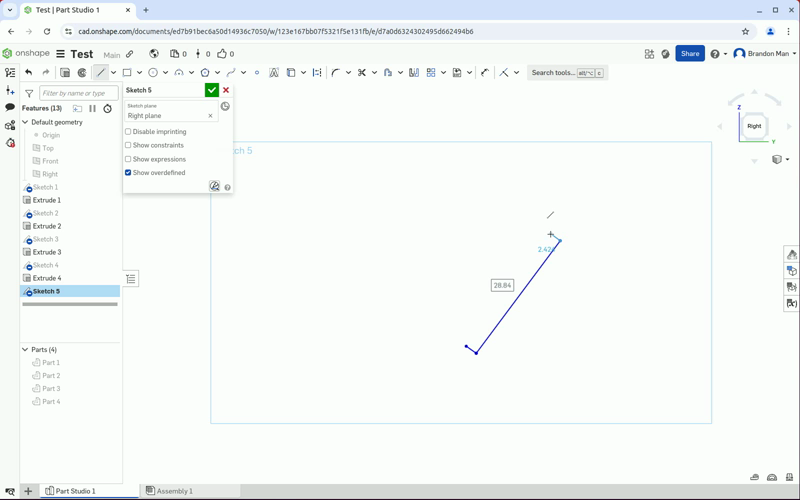
key_down(shift)
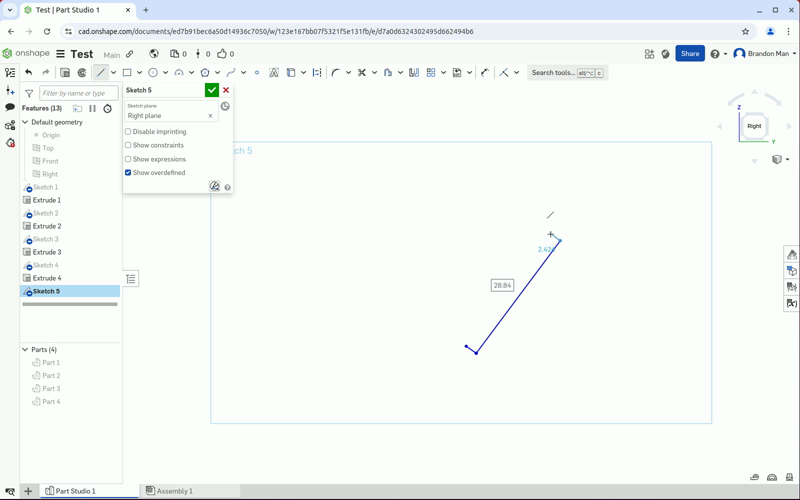
mouse_move(466, 346)
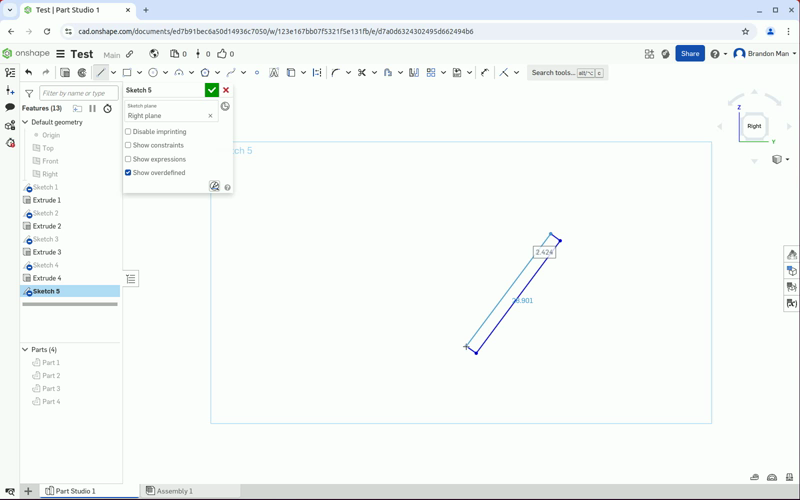
key_up(shift)
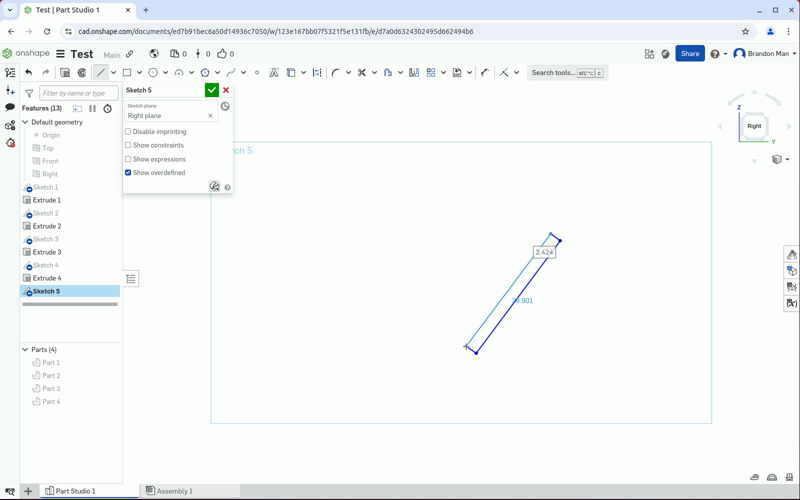
click(466, 346)
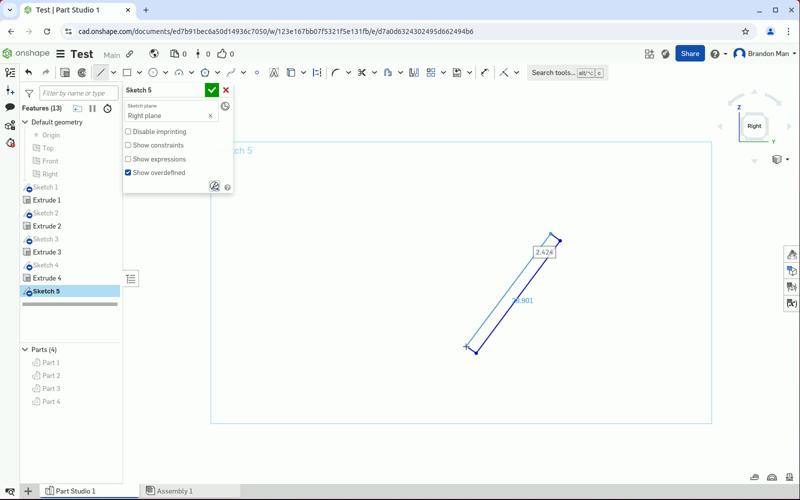
key(esc)
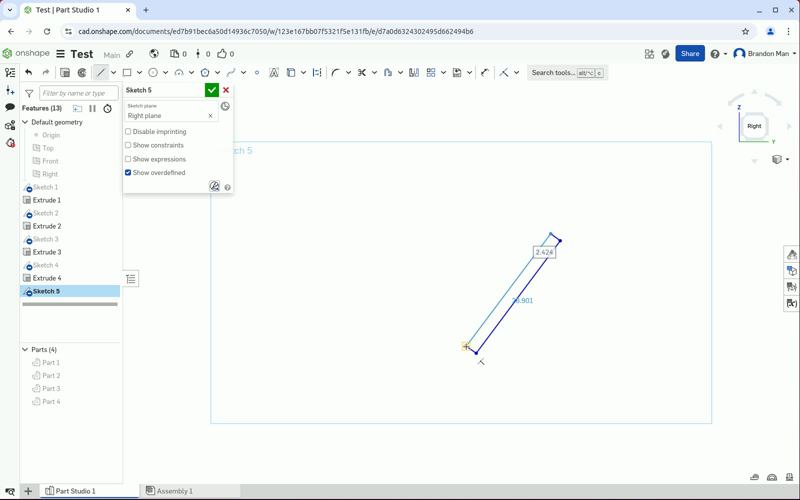
mouse_move(510, 302)
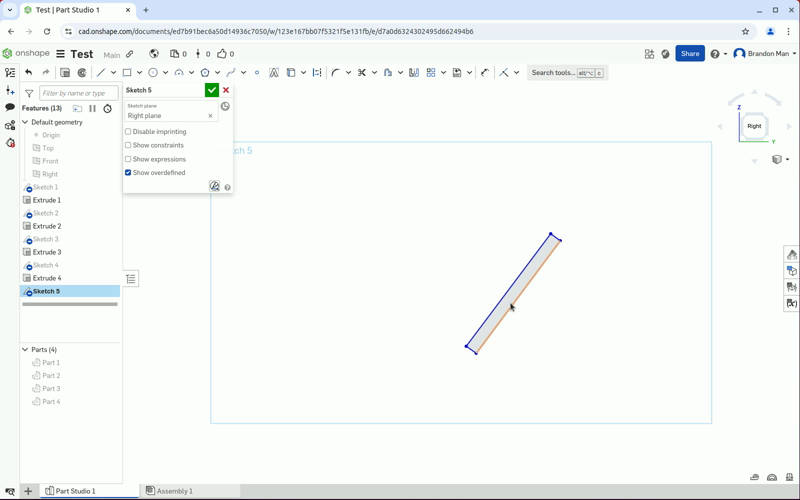
scroll(6)
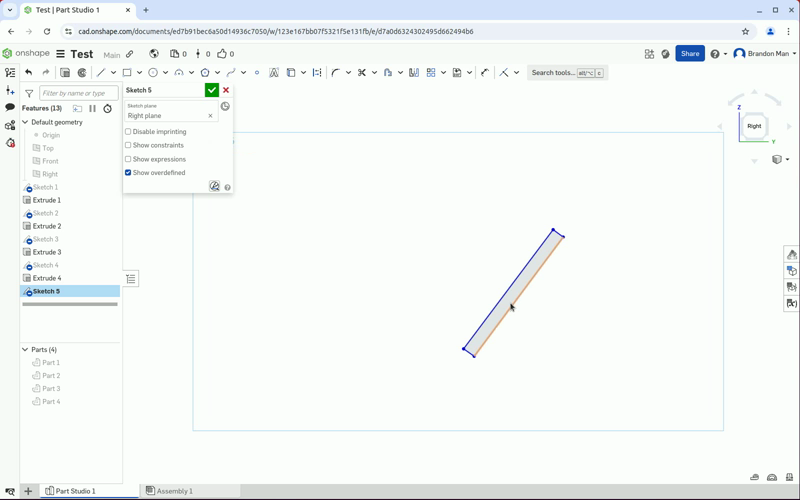
scroll(6)
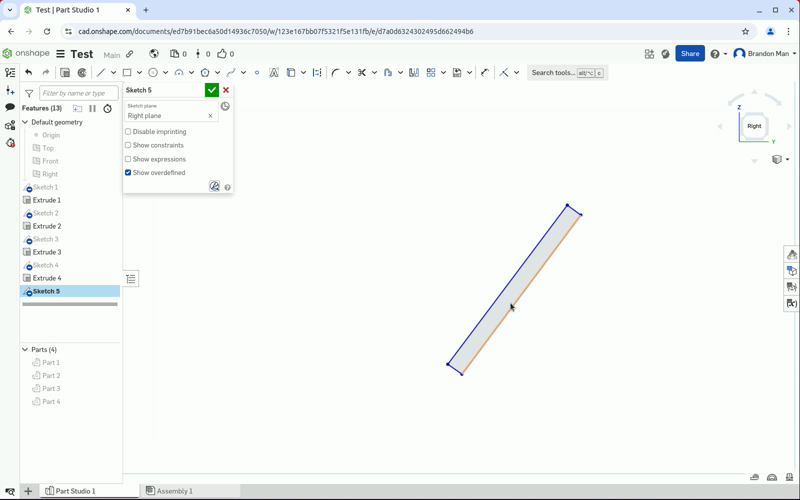
scroll(6)
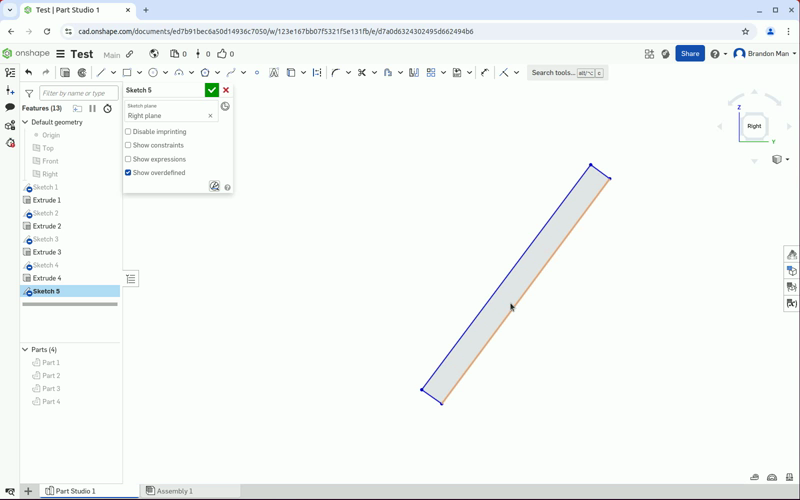
scroll(6)
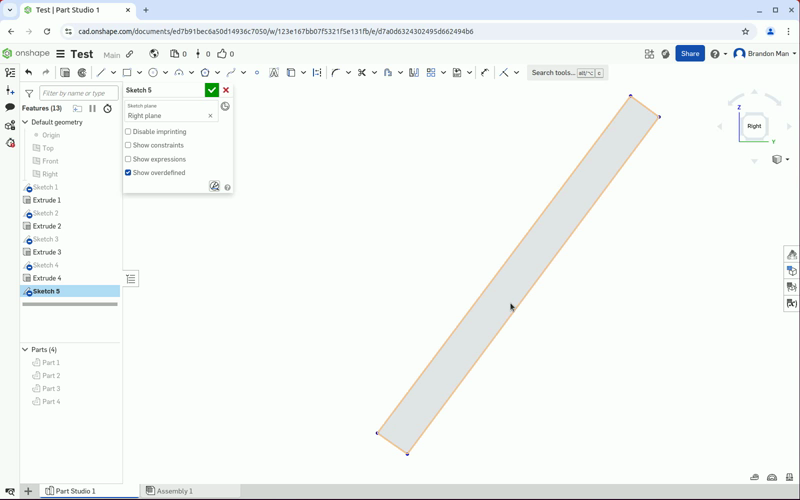
scroll(6)
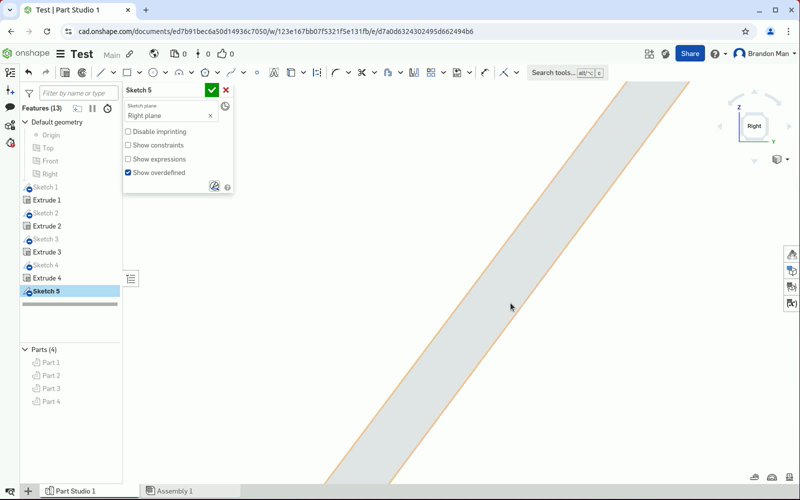
scroll(6)
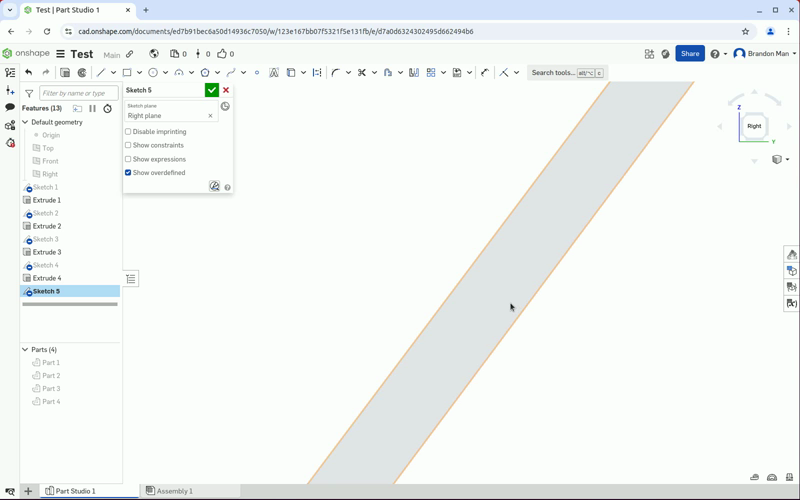
scroll(6)
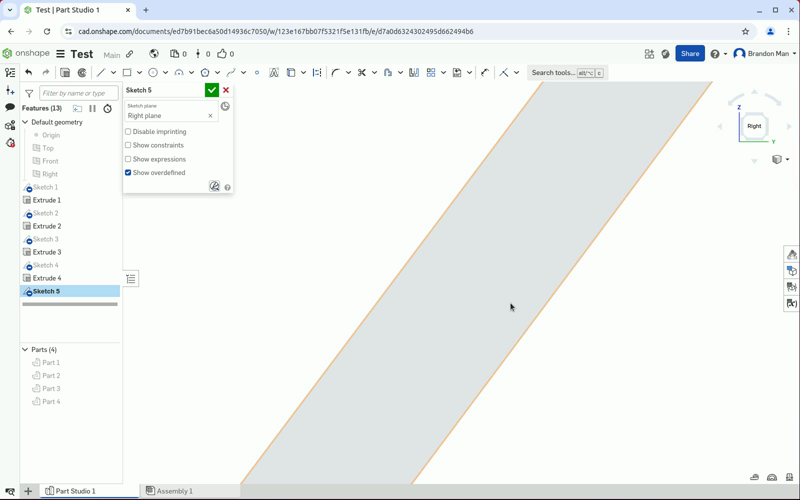
click(510, 302)
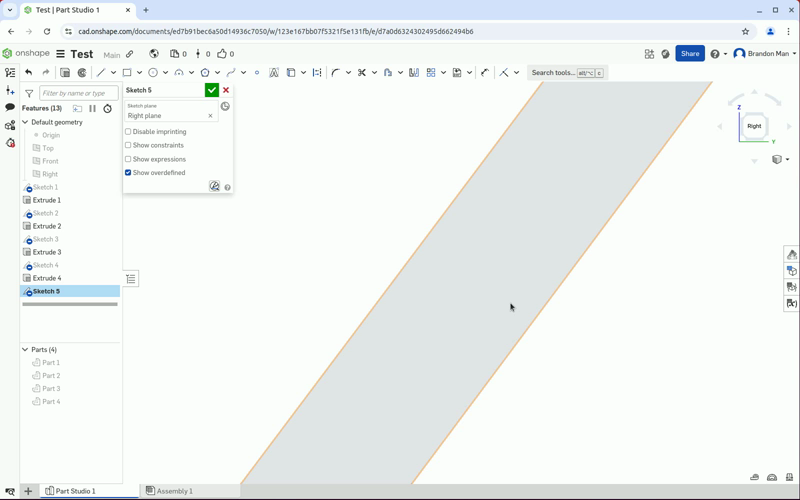
scroll(-6)
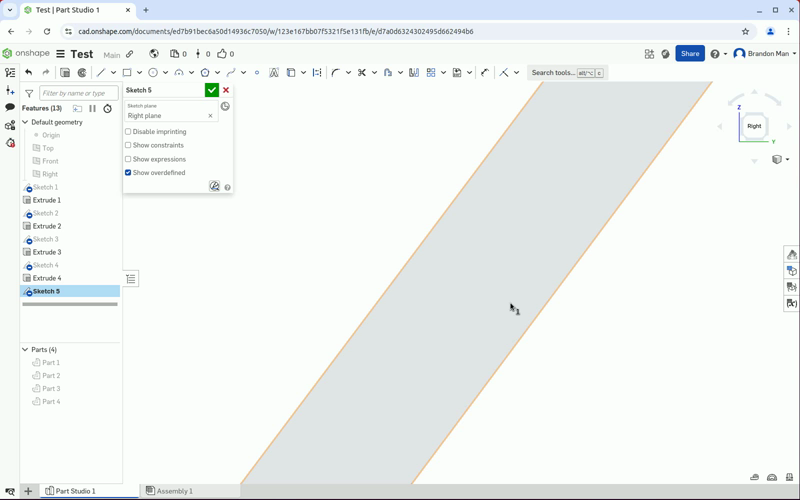
scroll(-6)
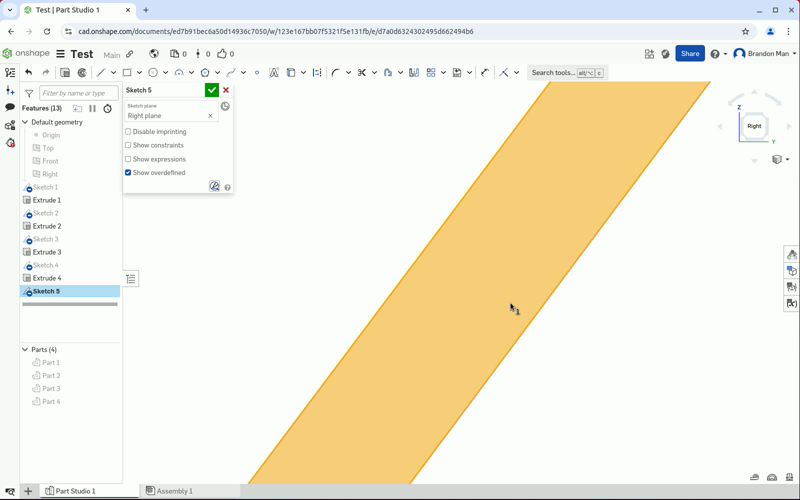
scroll(-6)
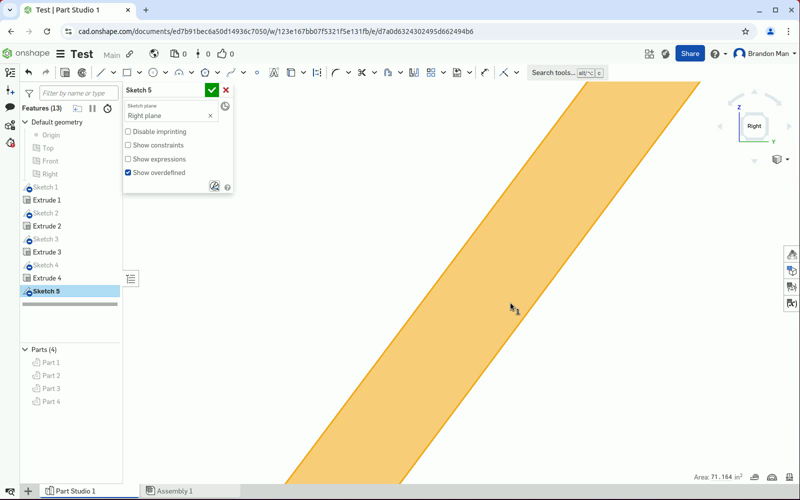
scroll(-6)
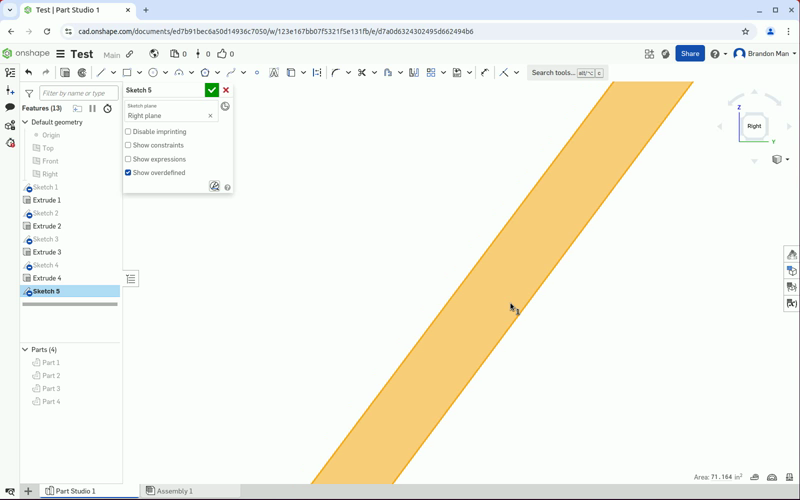
scroll(-6)
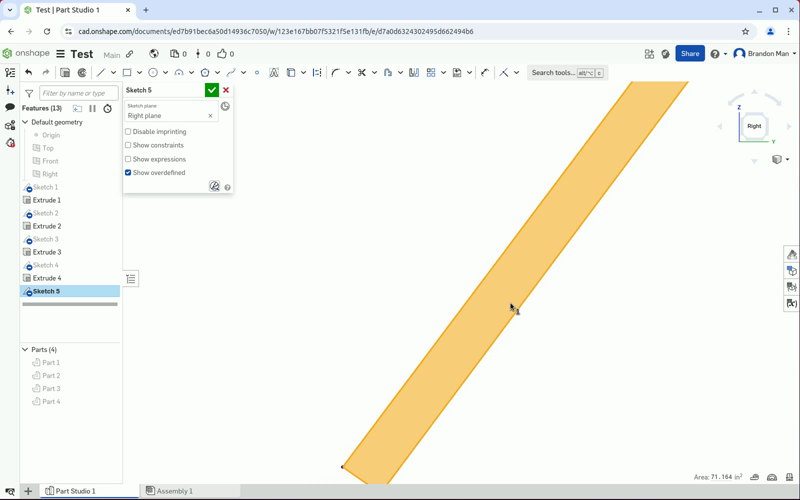
scroll(-6)
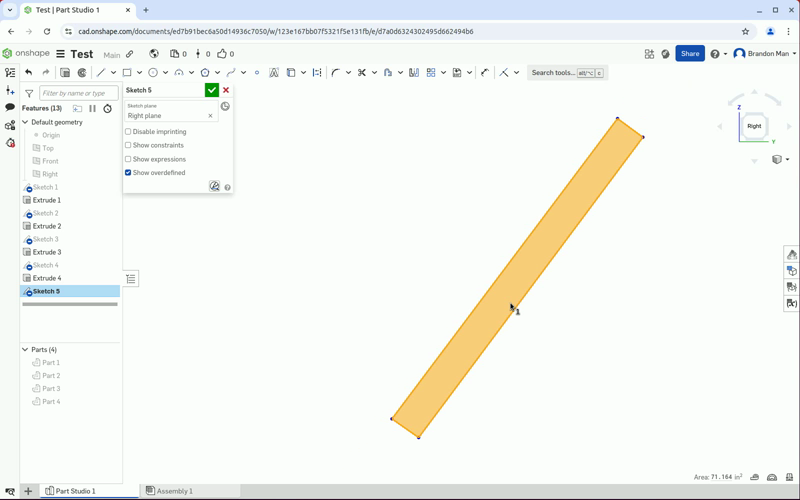
scroll(-6)
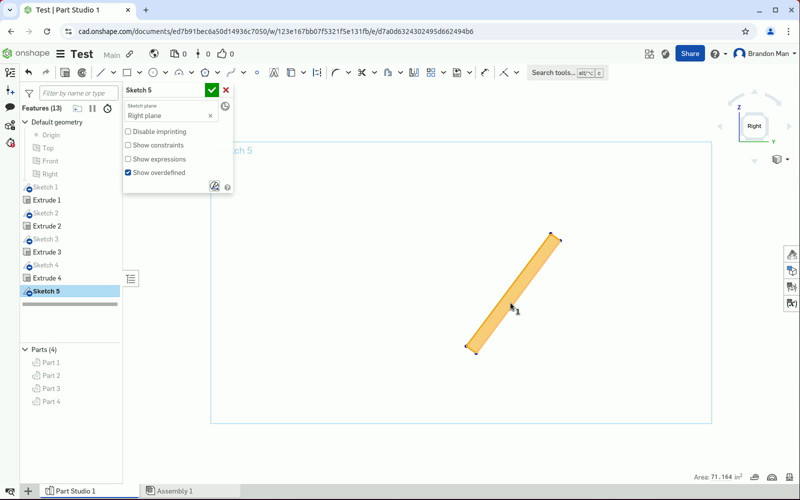
mouse_move(73, 352)
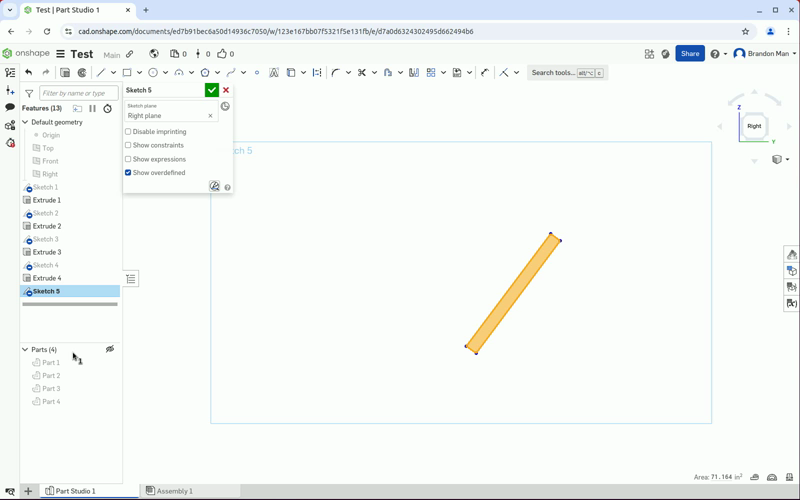
key(shift+y)
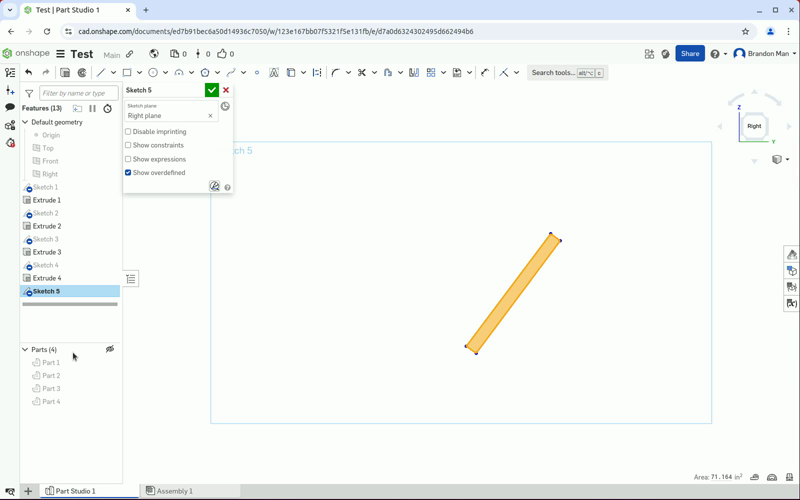
key(shift+e)
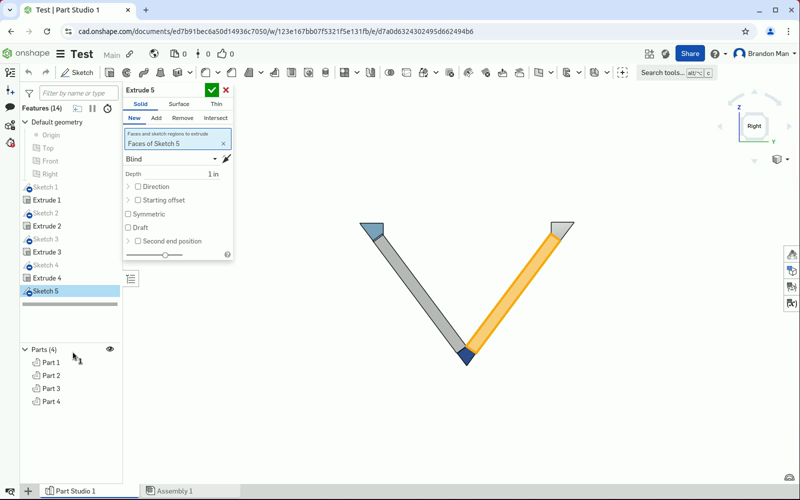
mouse_move(143, 106)
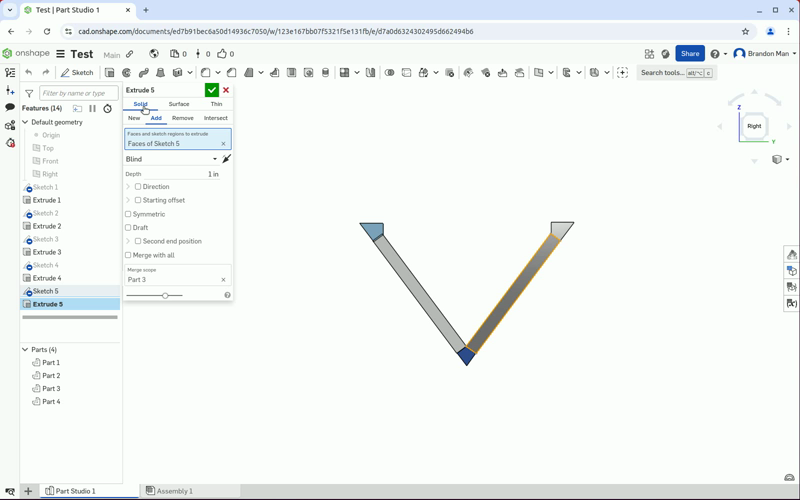
click(143, 106)
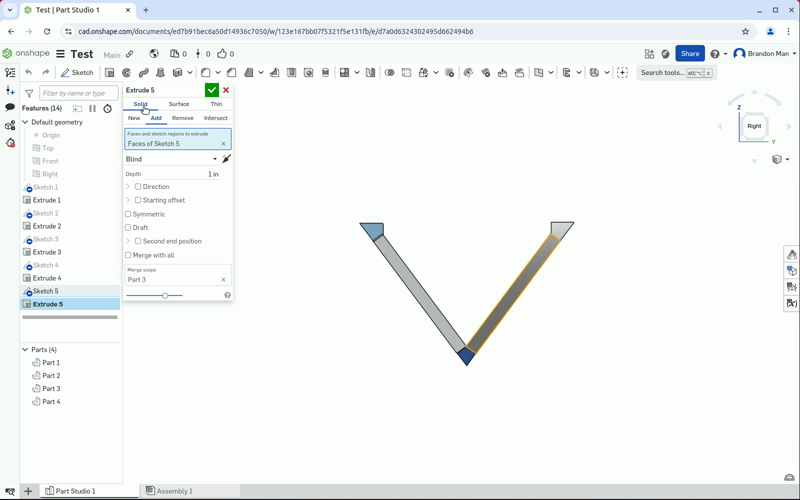
mouse_move(137, 120)
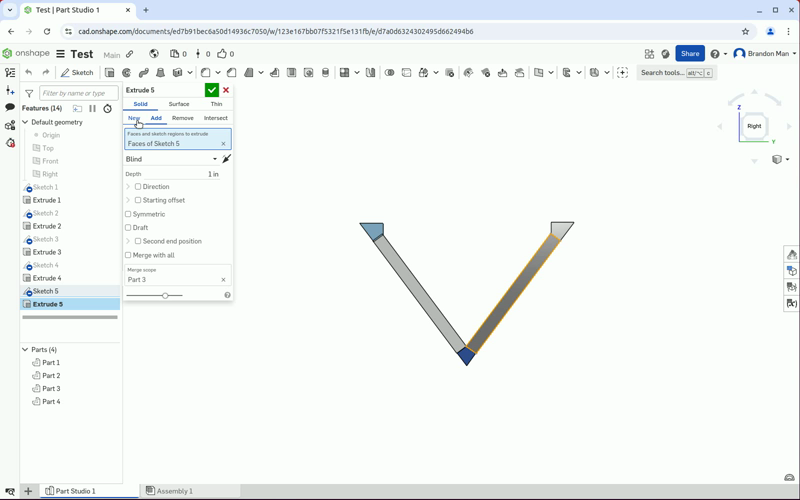
click(137, 120)
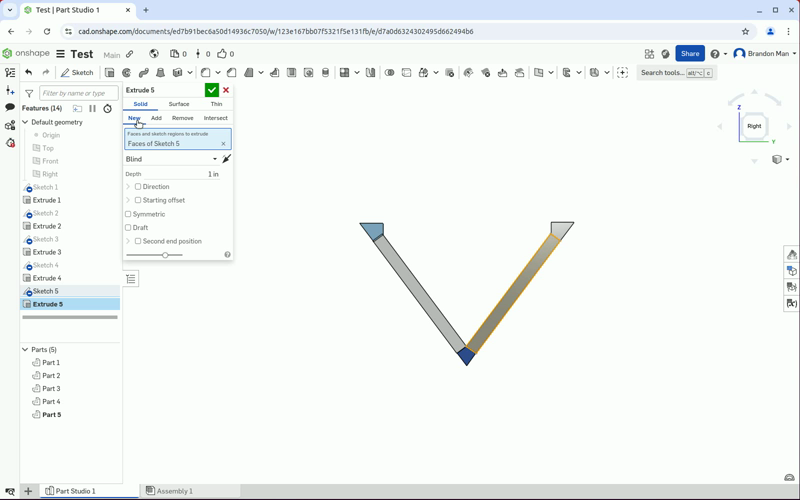
key(tab, 4)
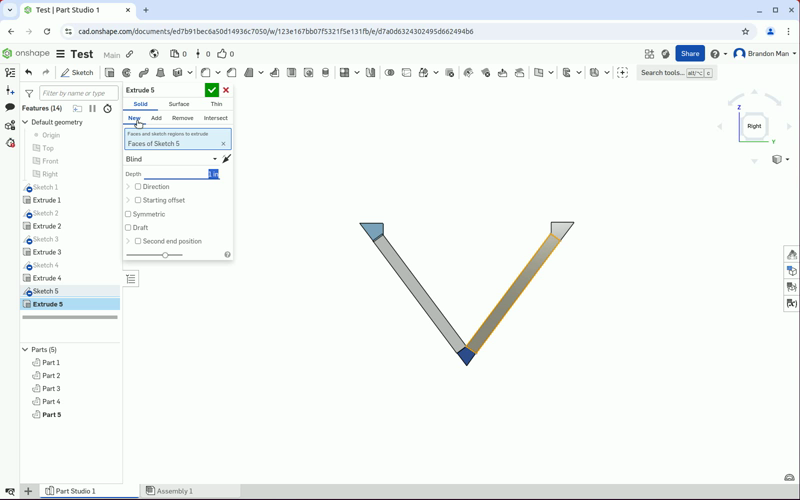
text(2.407)
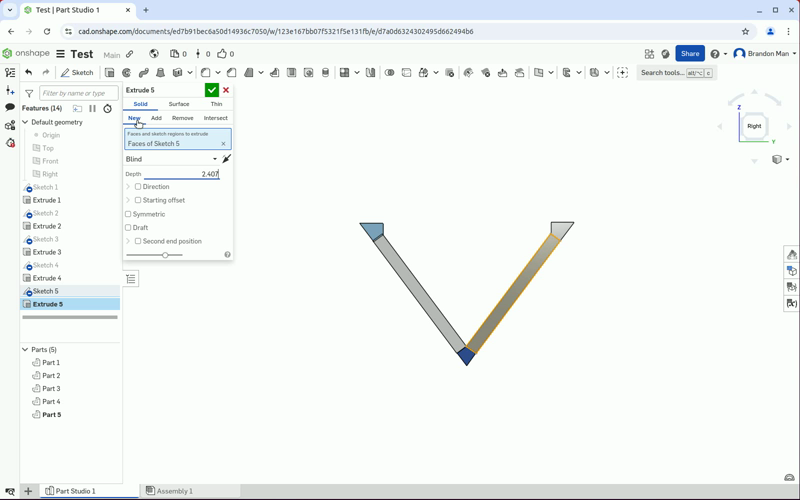
key(enter)
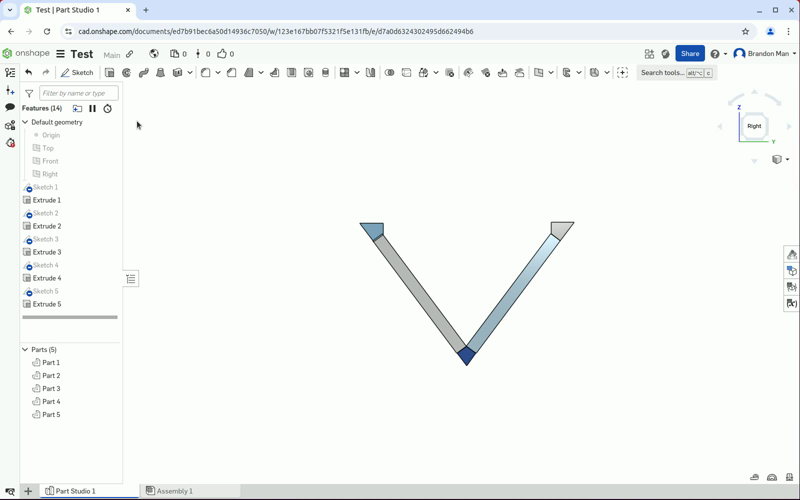
key(shift+h)
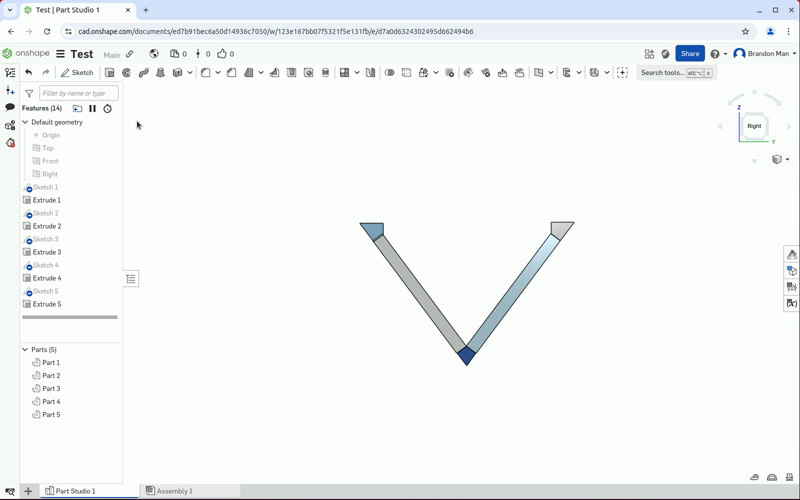
key(shift+h)
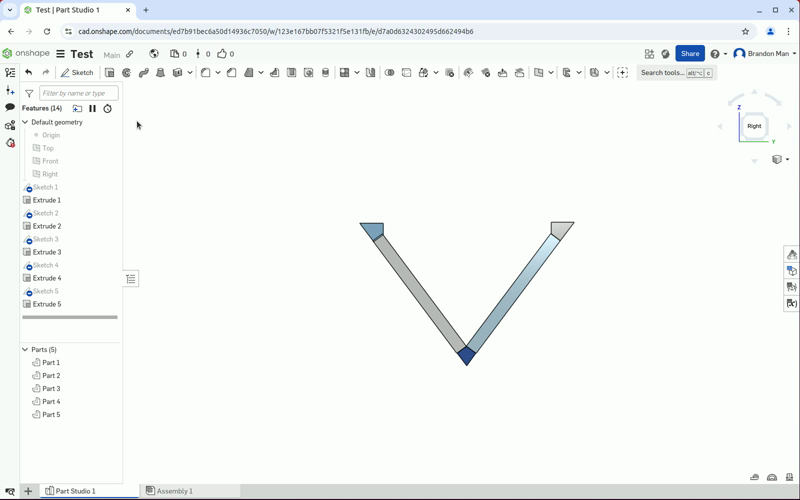
mouse_move(73, 189)
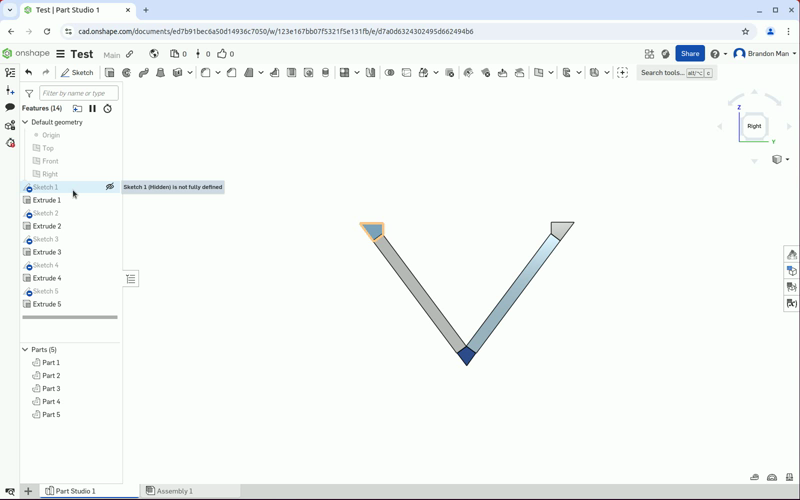
click(73, 189)
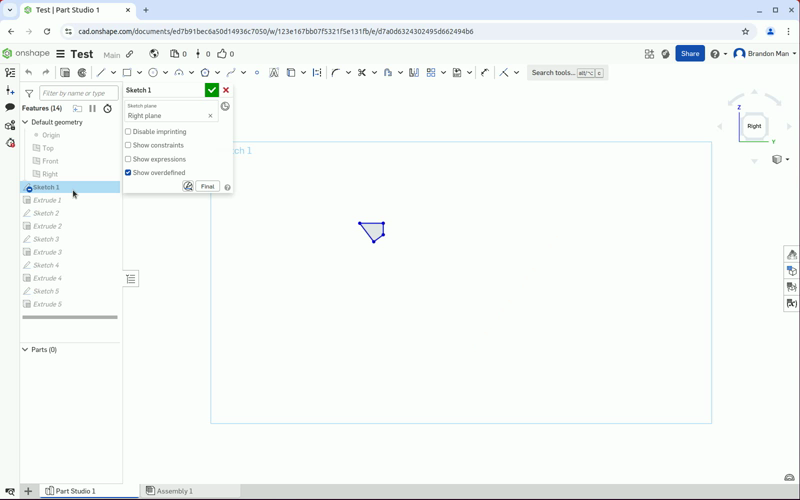
mouse_move(229, 92)
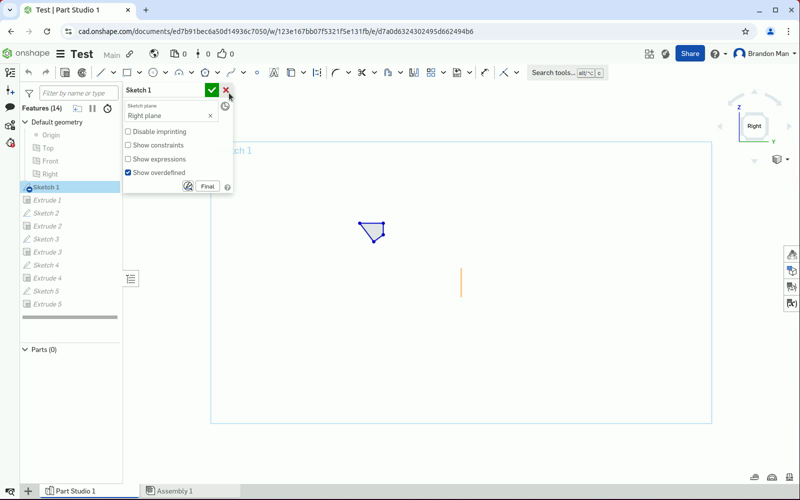
click(229, 92)
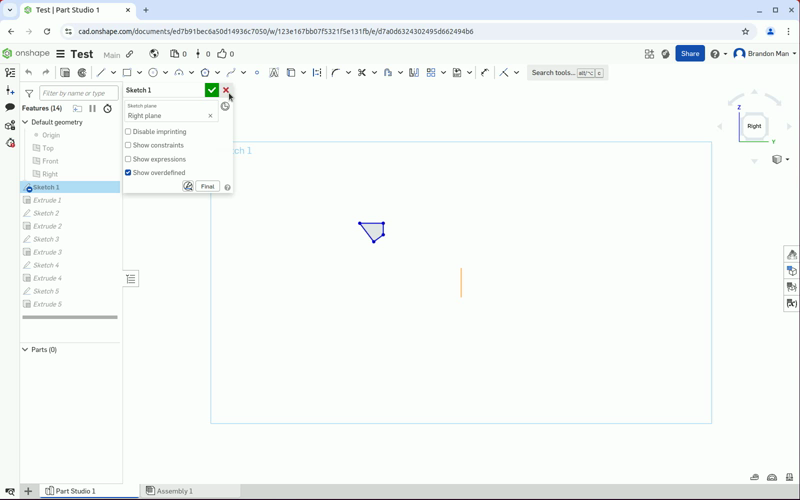
key(shift+s)
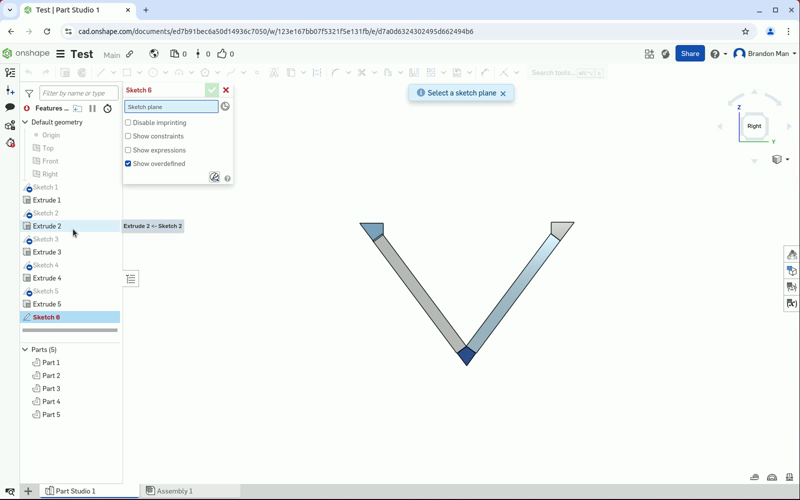
scroll(3)
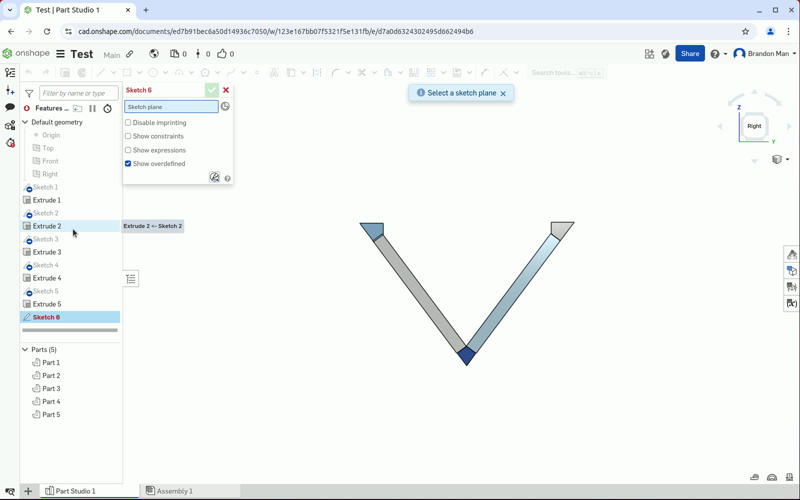
mouse_move(73, 176)
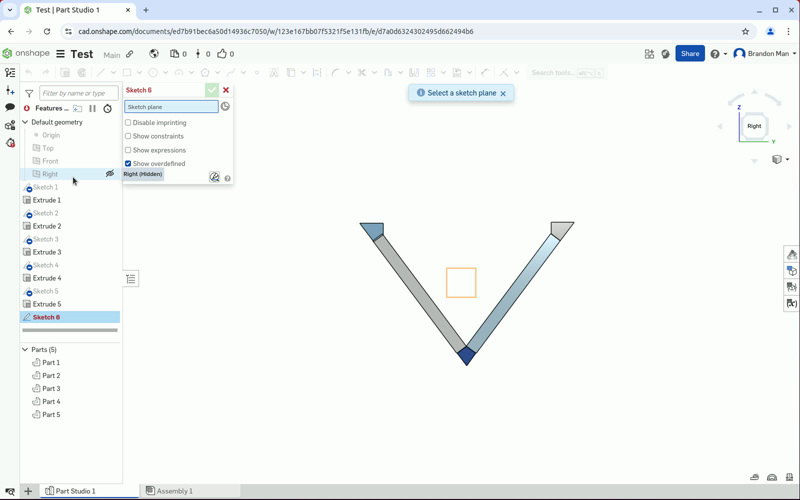
click(73, 176)
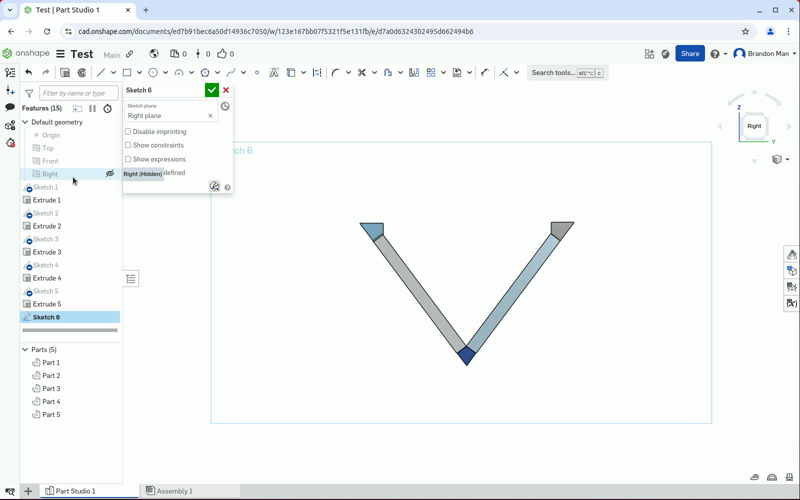
mouse_move(73, 352)
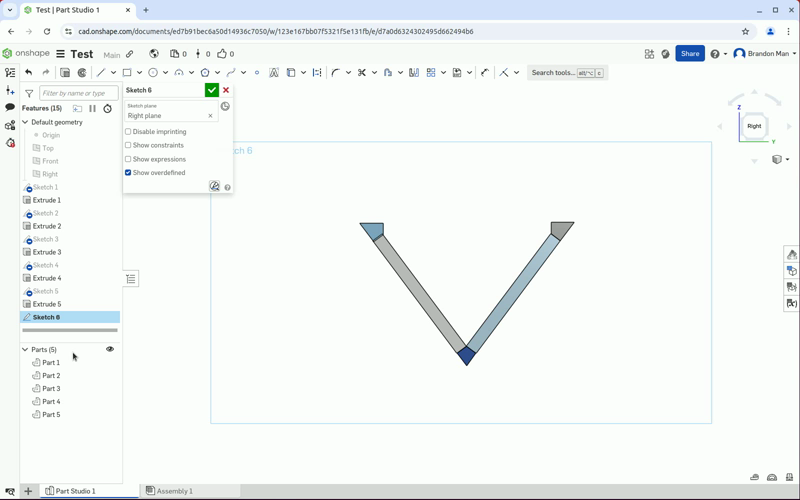
key(y)
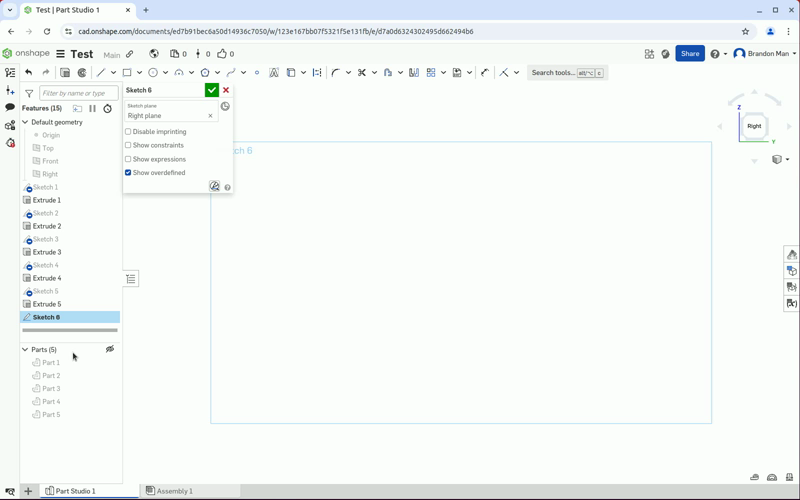
key(l)
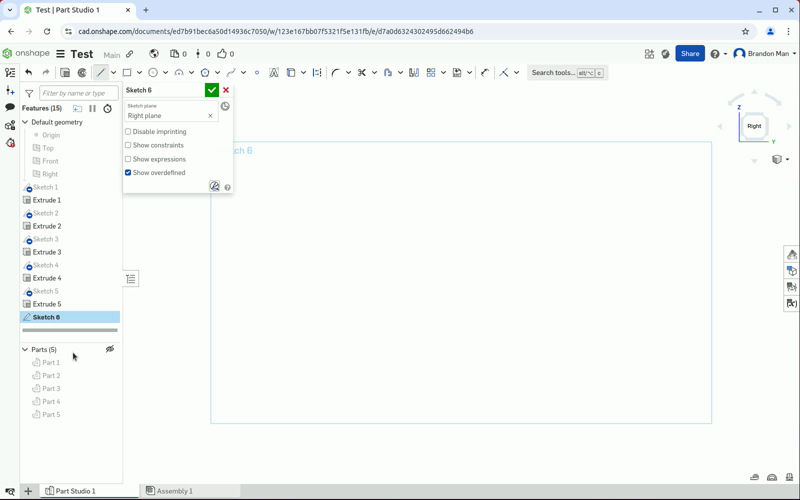
key_down(shift)
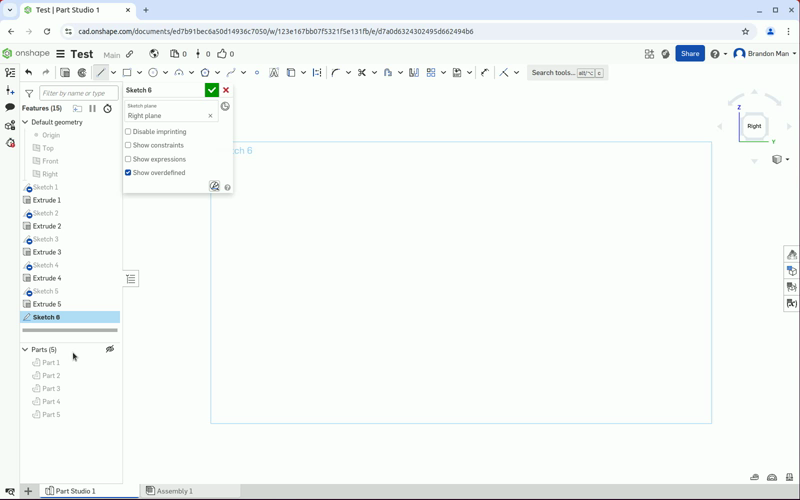
mouse_move(382, 233)
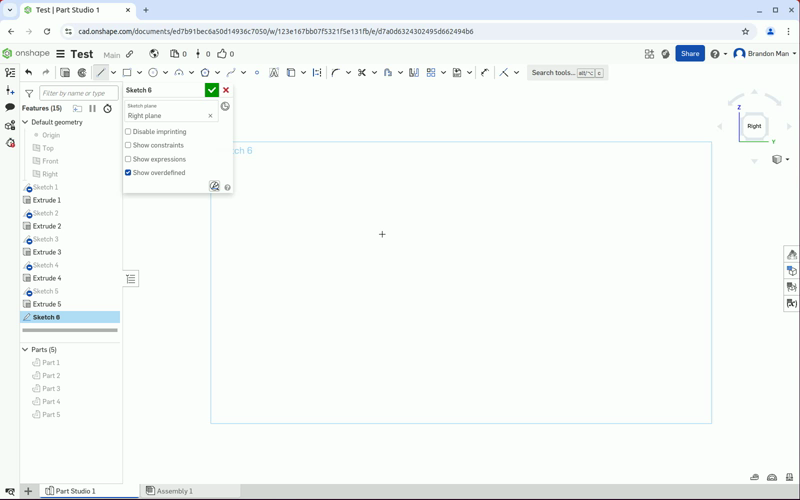
click(382, 233)
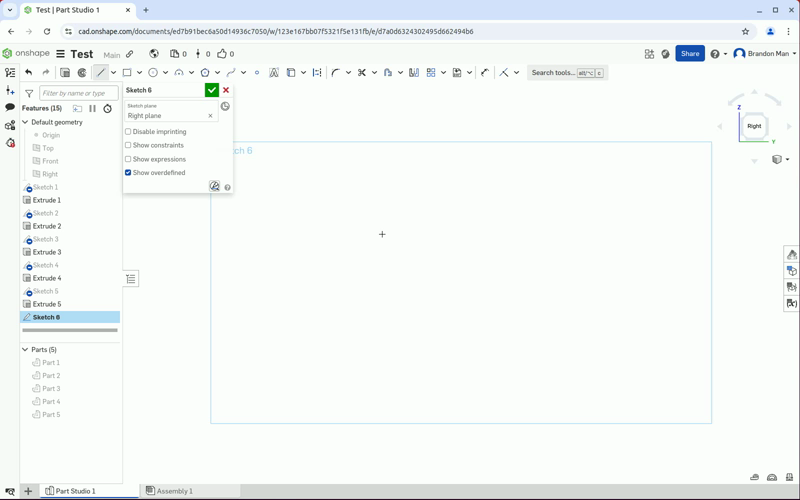
key_up(shift)
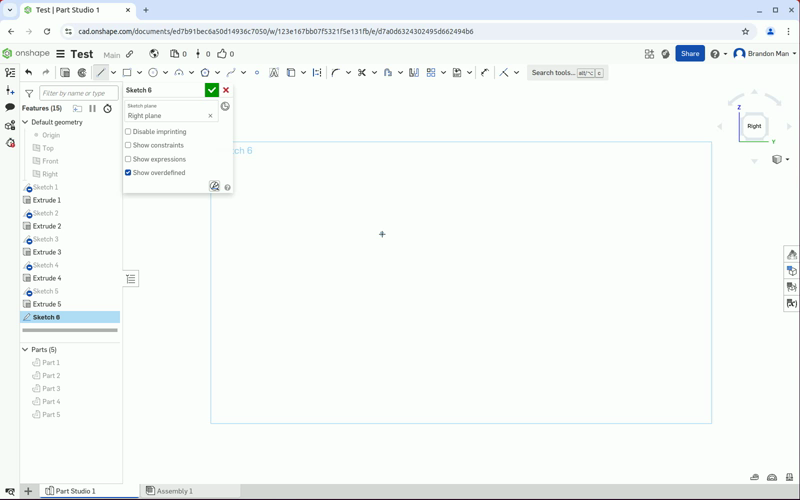
key_down(shift)
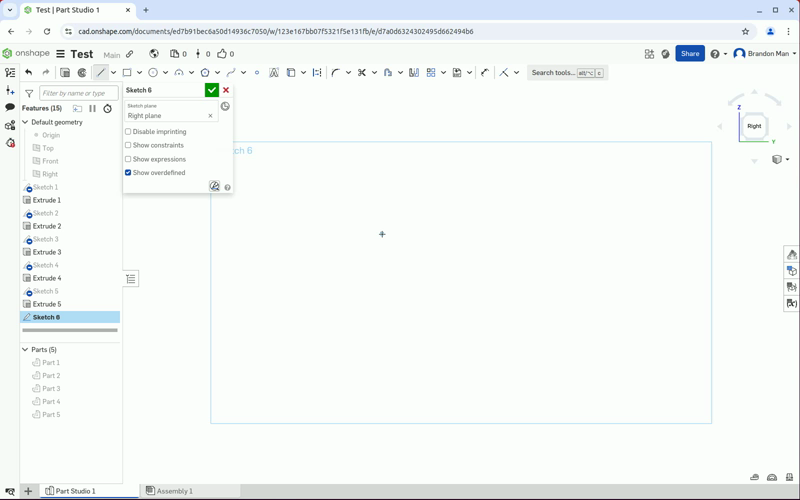
mouse_move(467, 233)
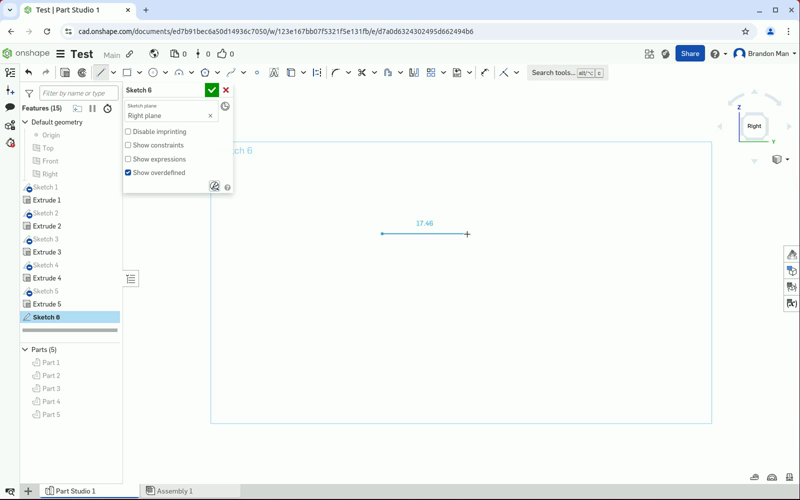
click(467, 233)
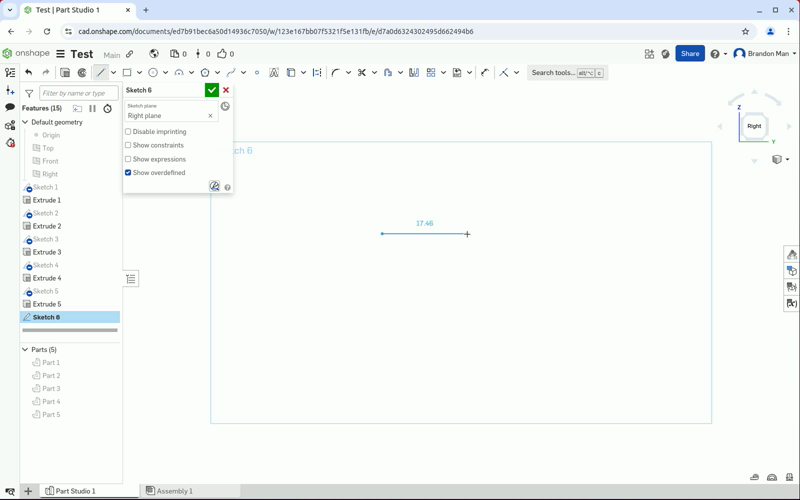
key_up(shift)
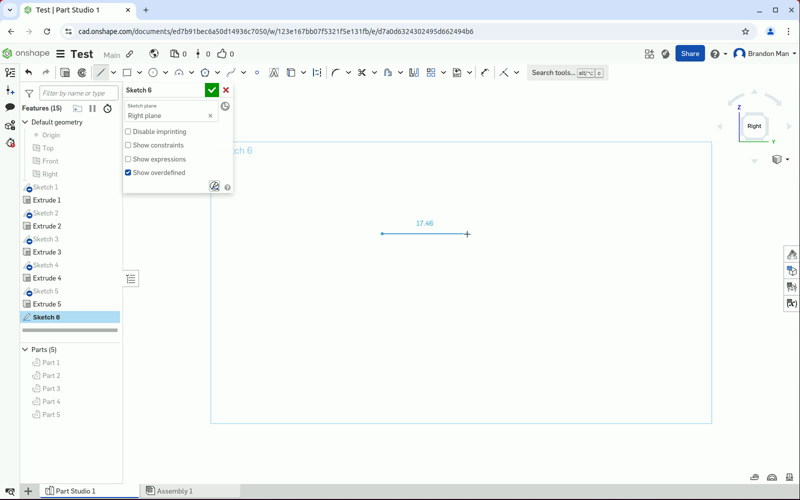
key_down(shift)
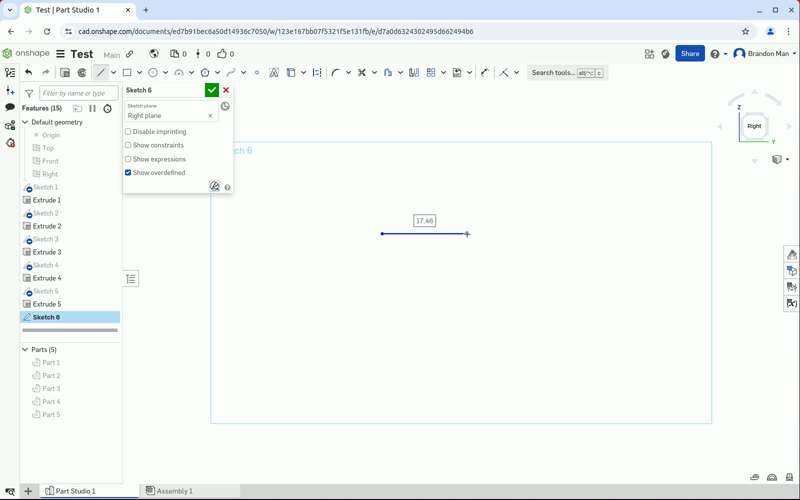
mouse_move(550, 233)
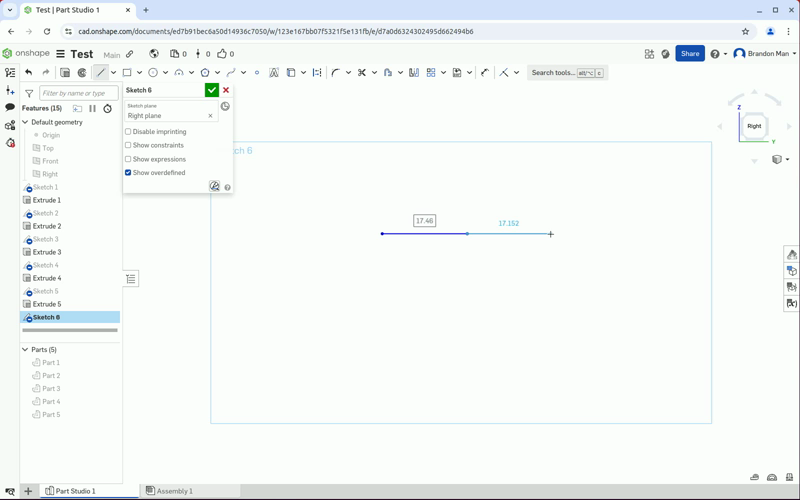
click(550, 233)
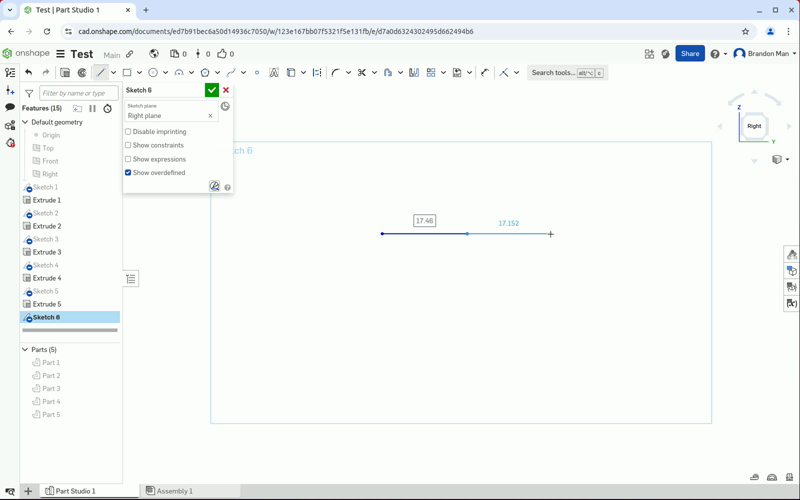
key_up(shift)
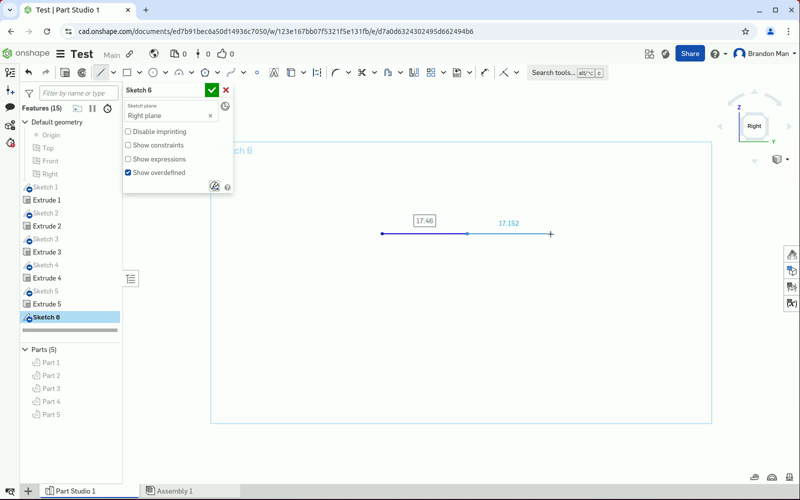
key_down(shift)
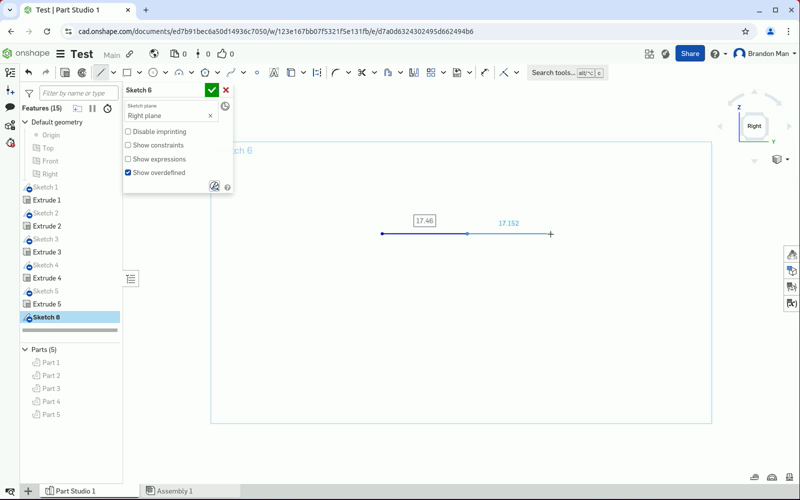
mouse_move(580, 233)
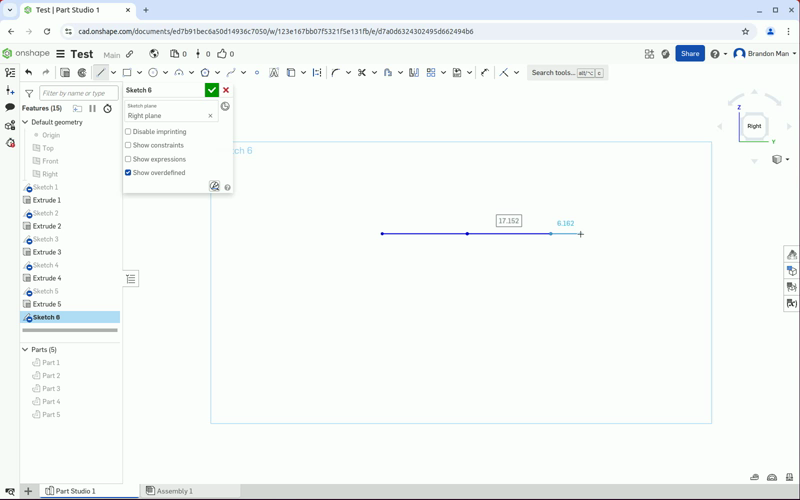
mouse_move(550, 223)
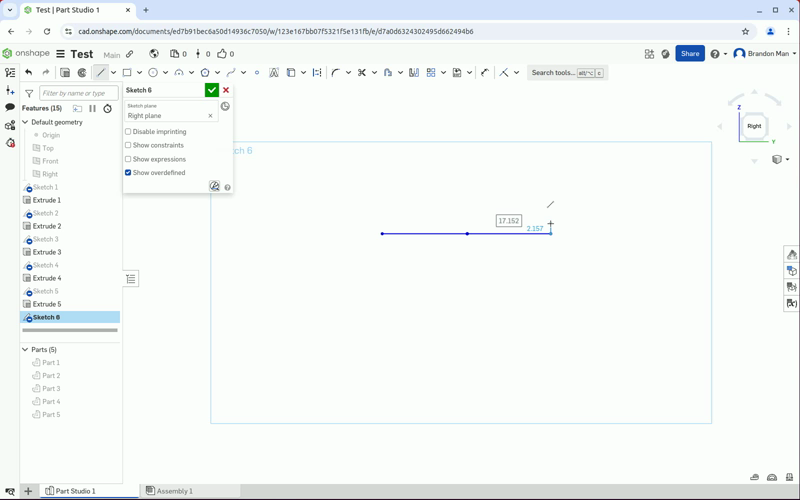
click(550, 223)
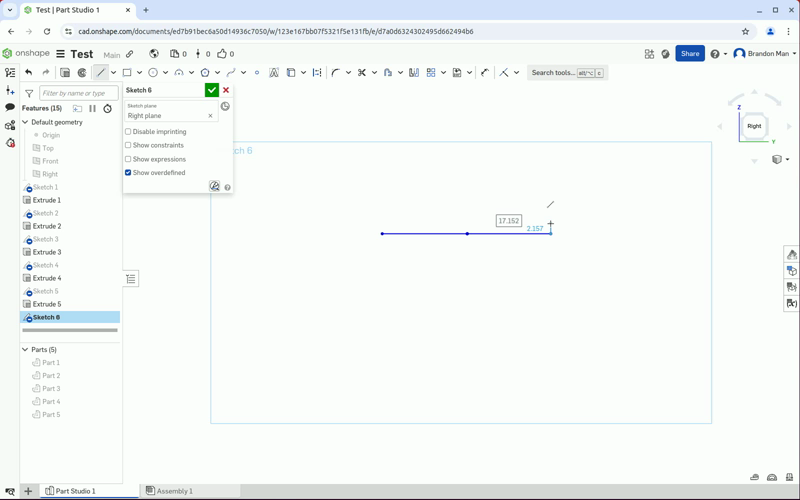
key_up(shift)
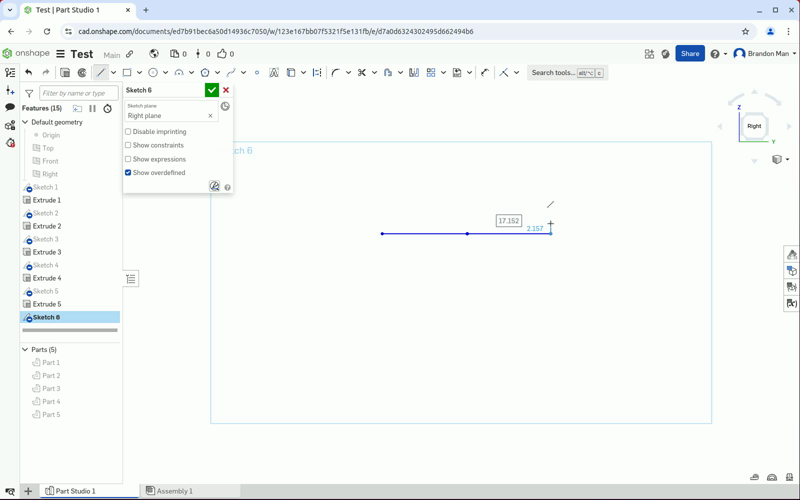
key_down(shift)
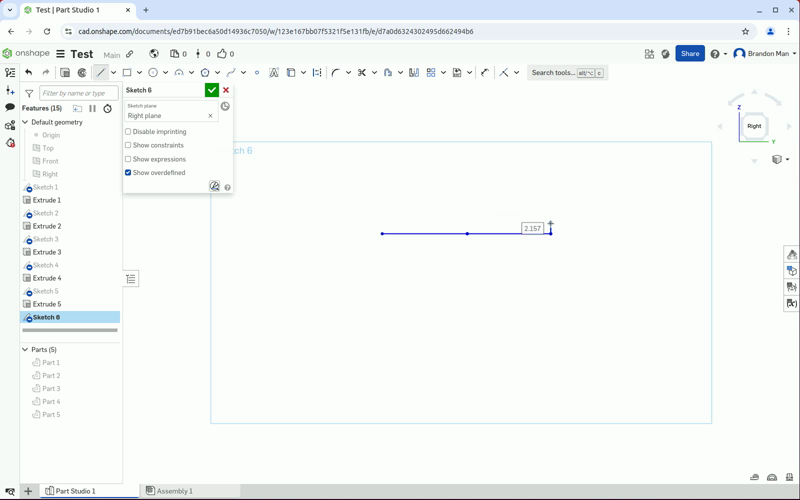
mouse_move(382, 223)
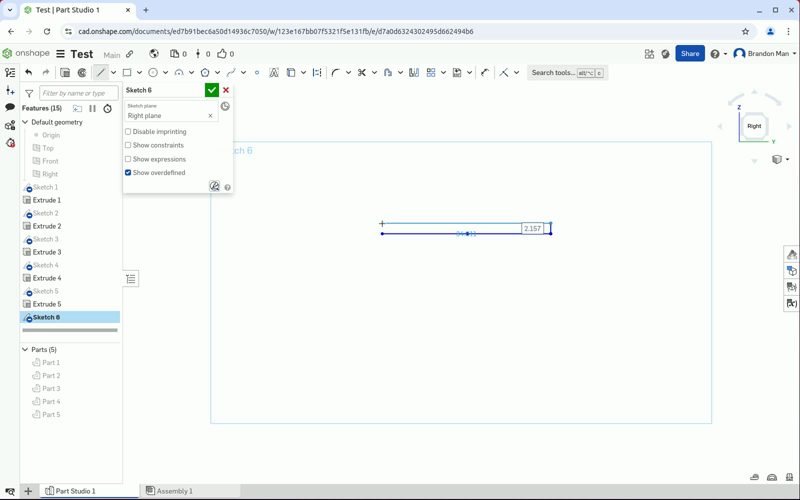
click(382, 223)
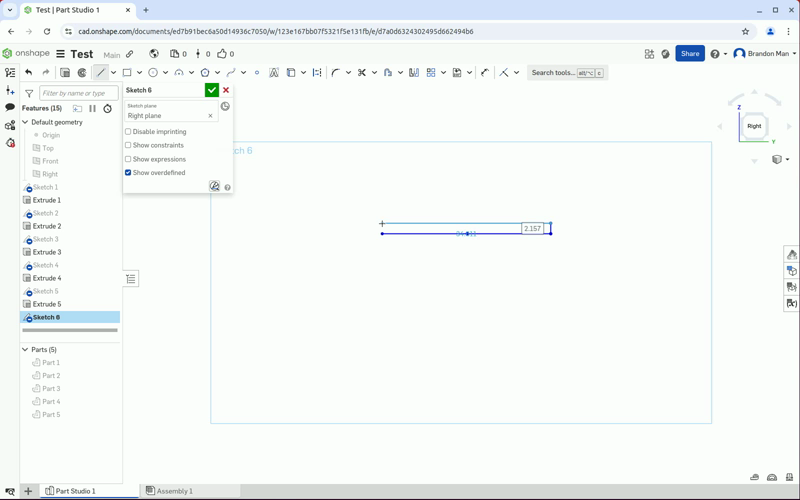
key_up(shift)
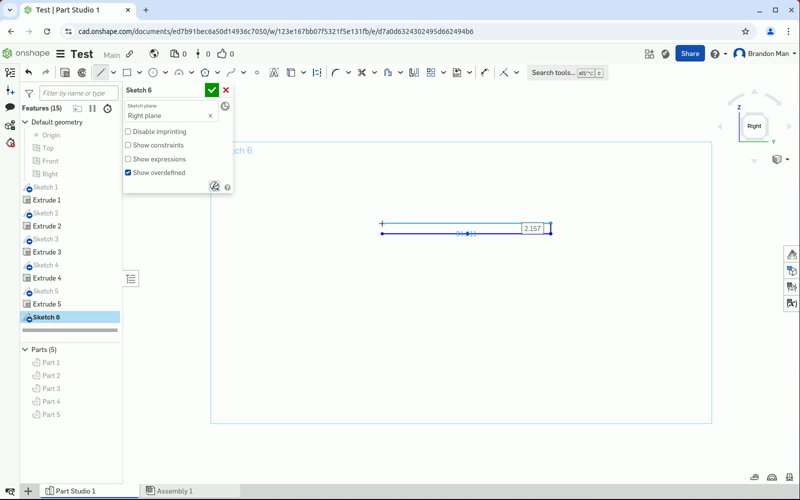
mouse_move(412, 223)
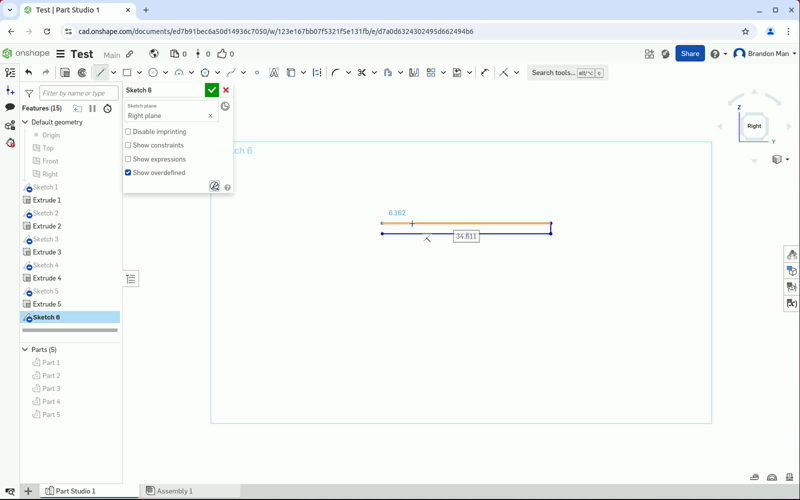
key_down(shift)
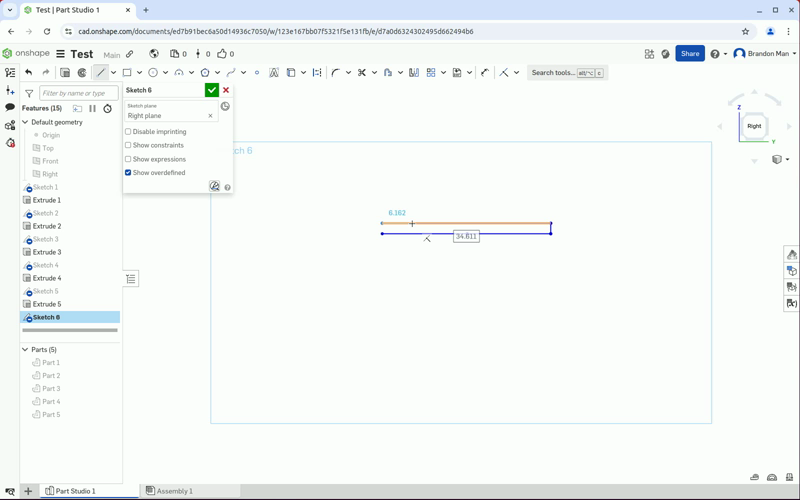
mouse_move(382, 233)
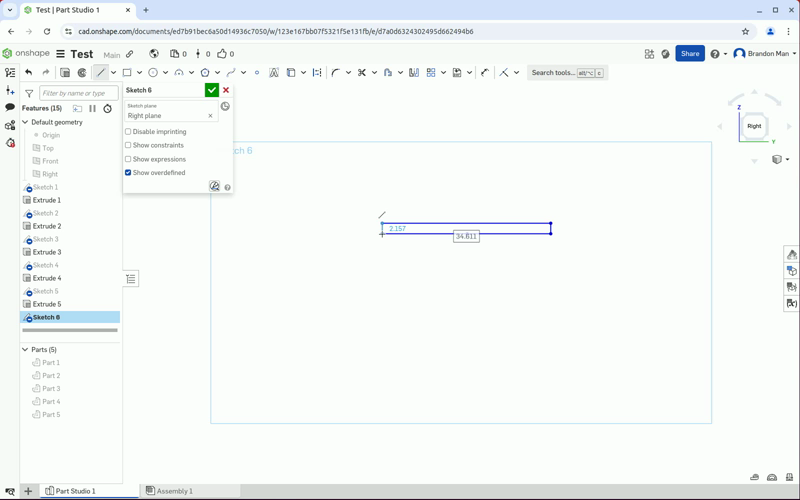
key_up(shift)
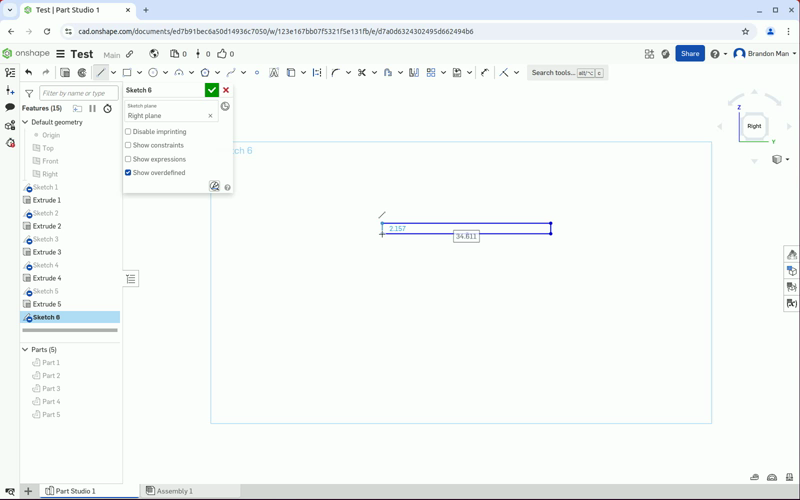
click(382, 233)
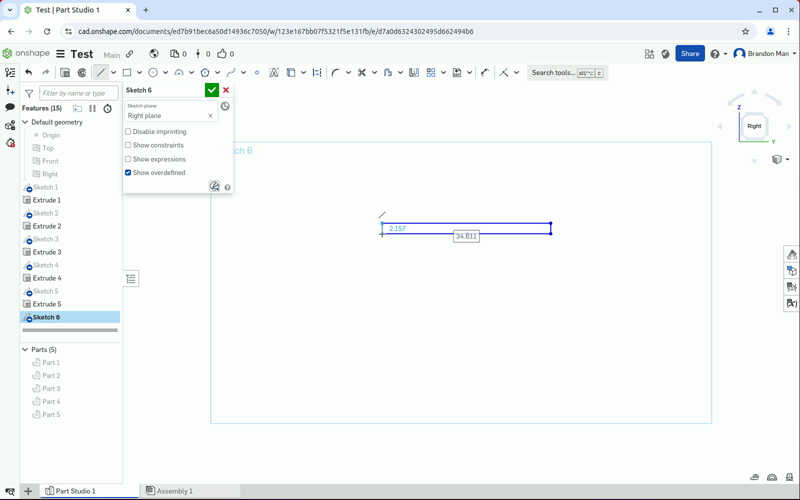
key(esc)
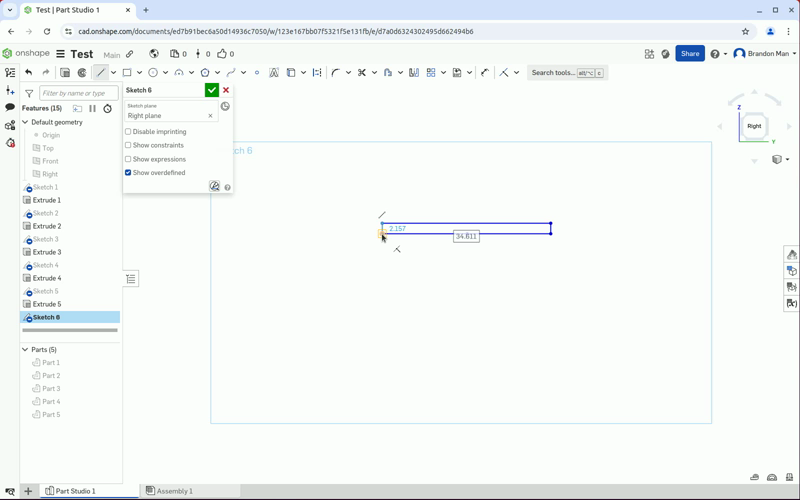
mouse_move(525, 232)
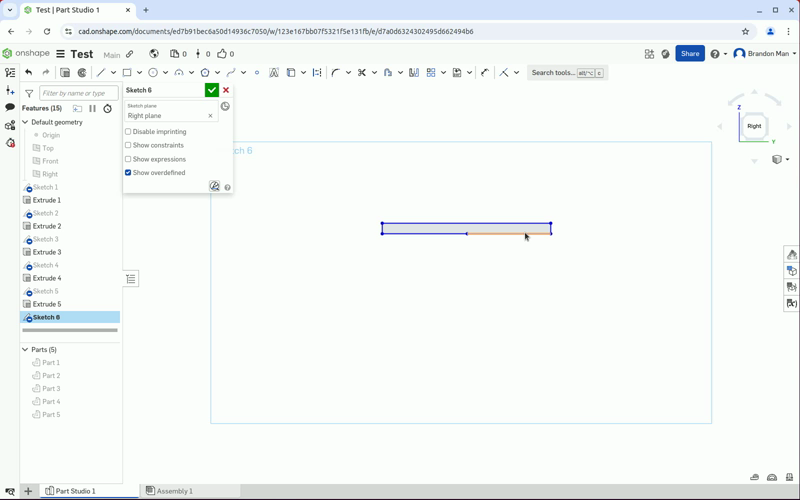
scroll(6)
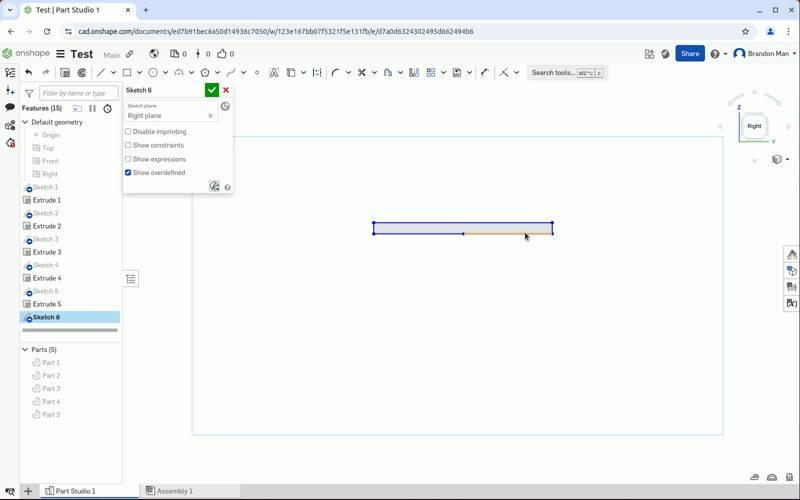
scroll(6)
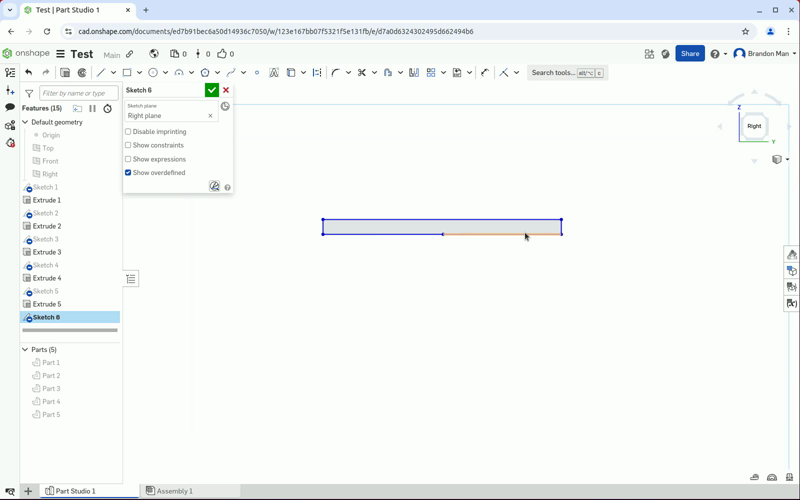
scroll(6)
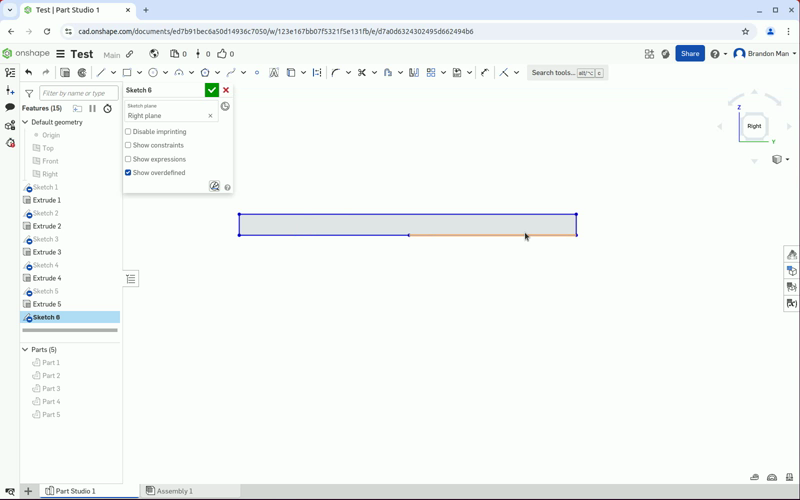
scroll(6)
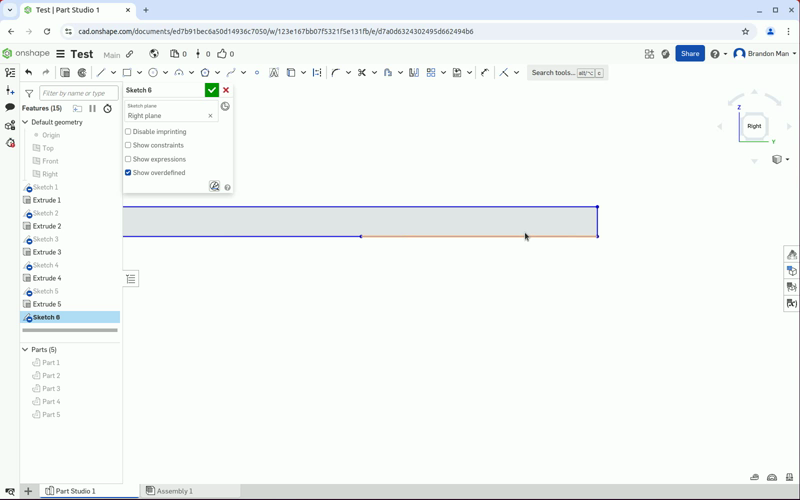
scroll(6)
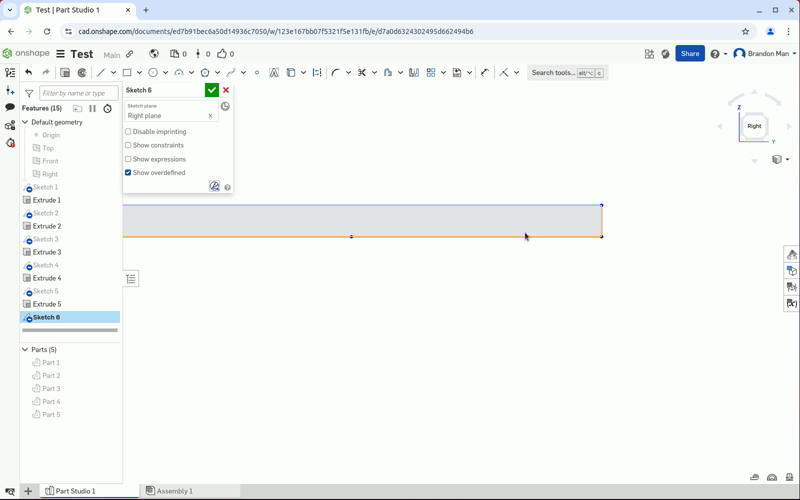
scroll(6)
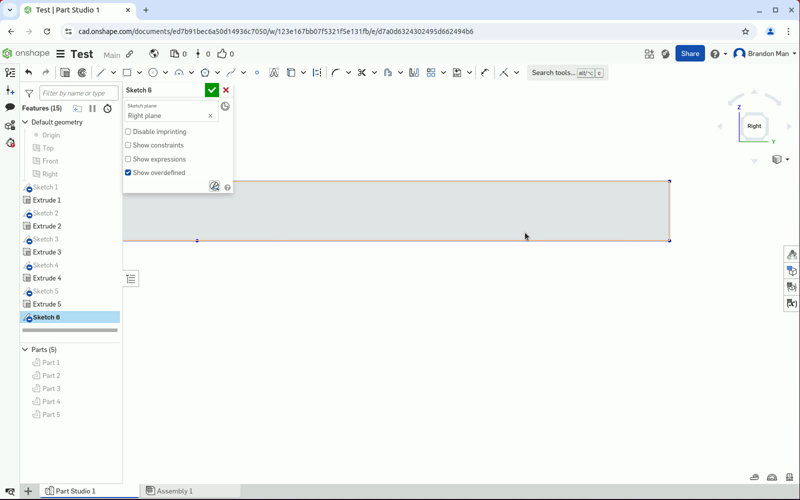
scroll(6)
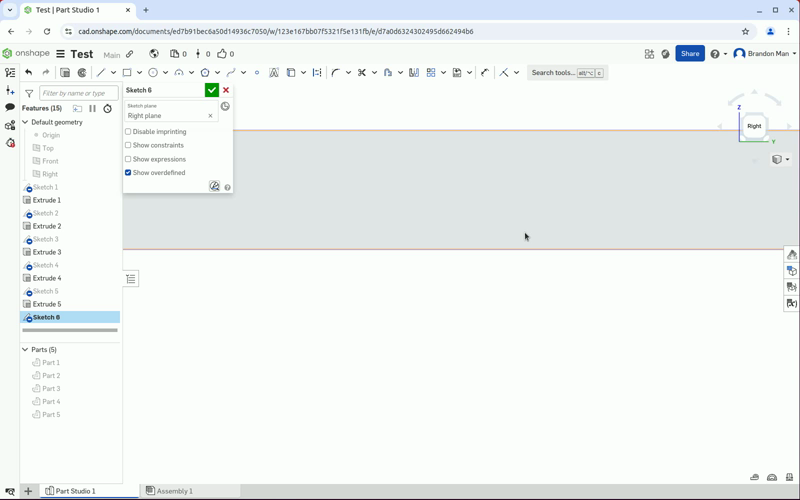
click(525, 232)
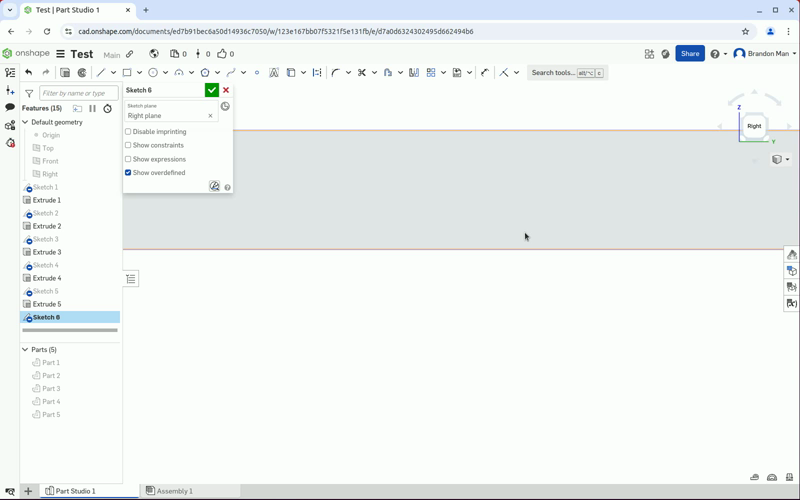
scroll(-6)
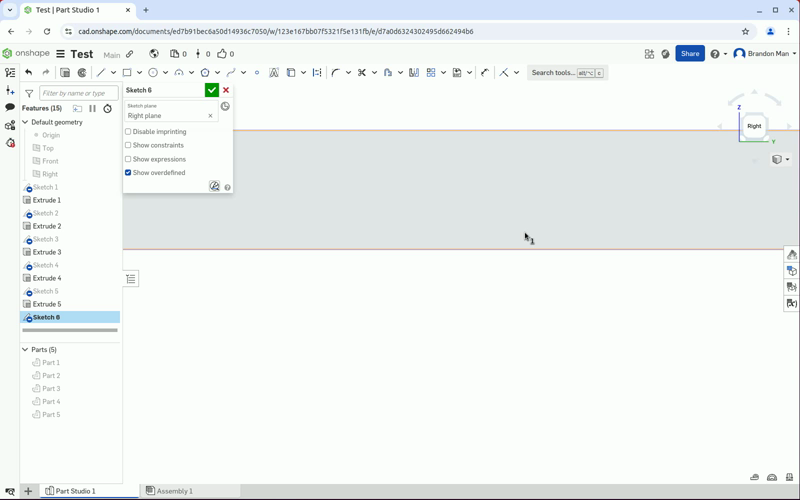
scroll(-6)
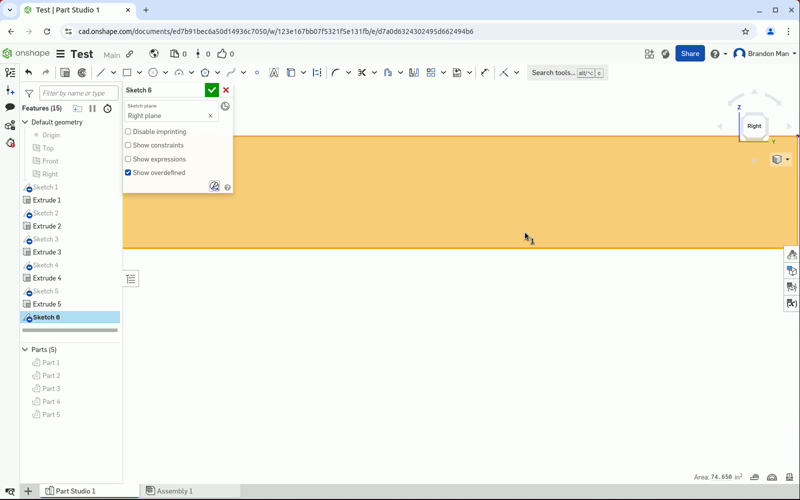
scroll(-6)
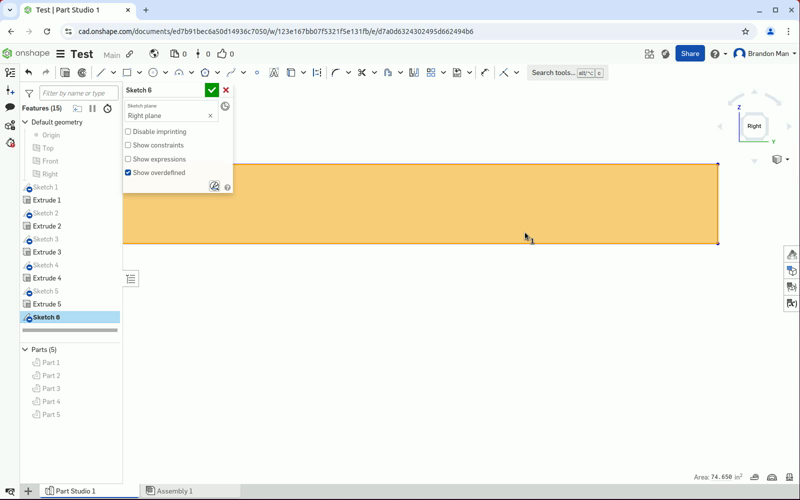
scroll(-6)
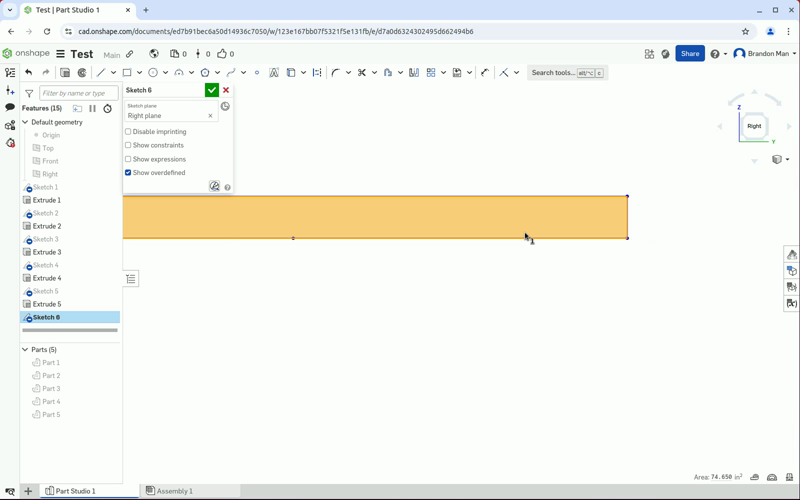
scroll(-6)
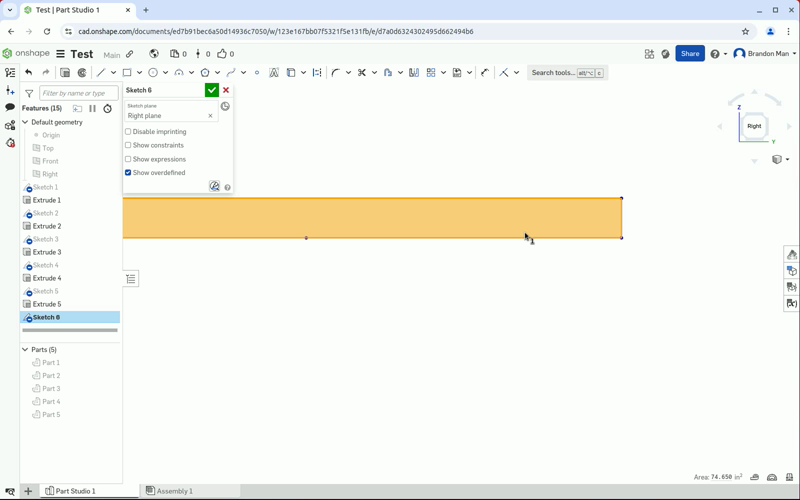
scroll(-6)
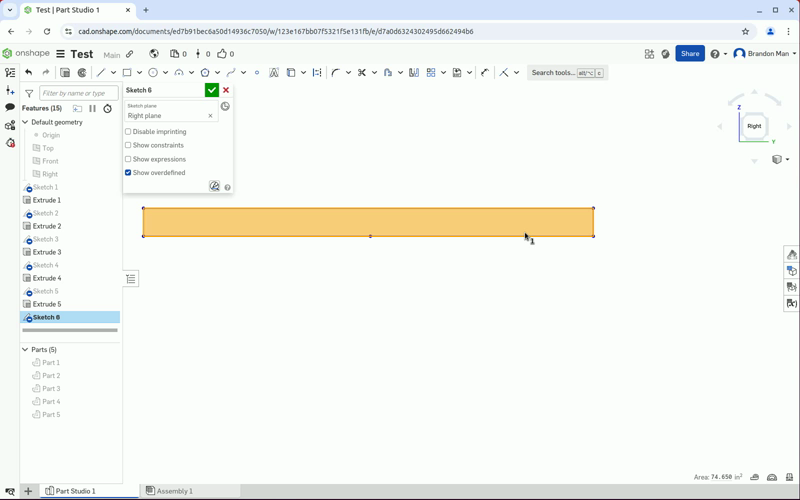
scroll(-6)
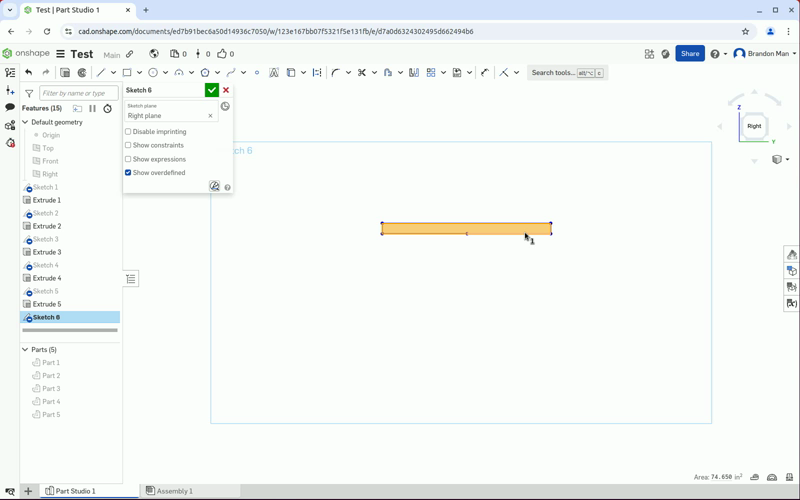
mouse_move(73, 352)
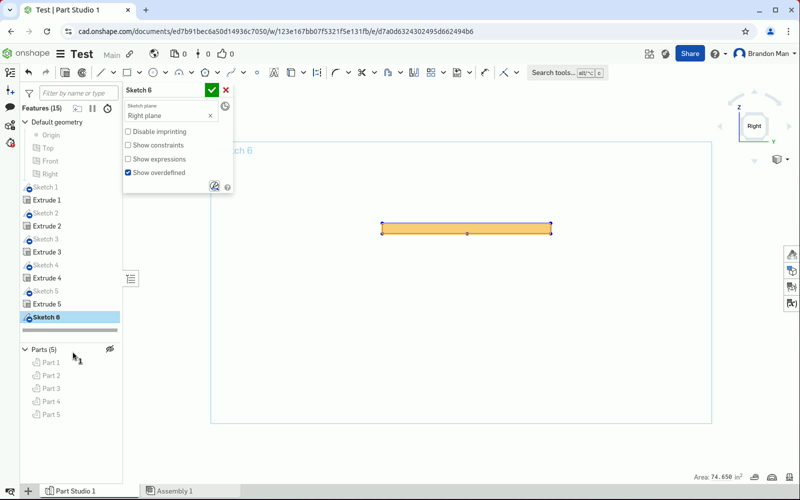
key(shift+y)
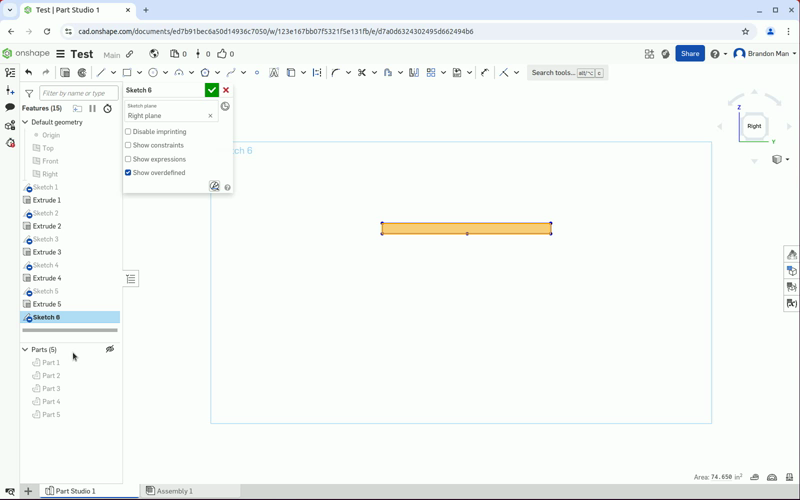
key(shift+e)
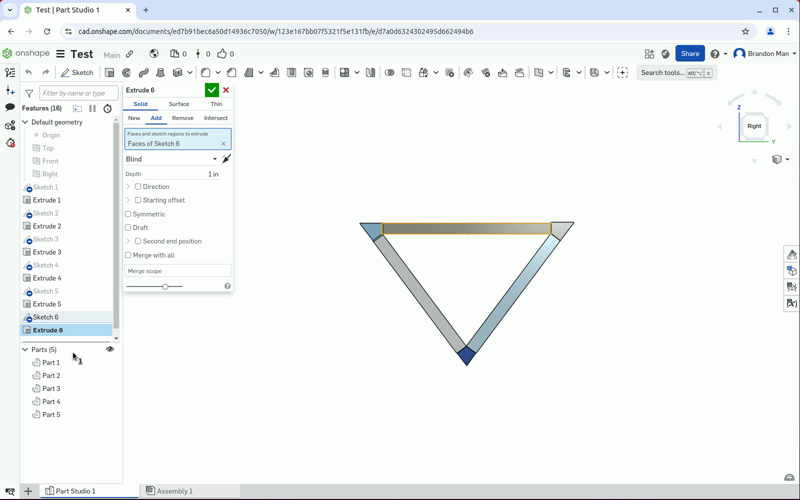
mouse_move(143, 106)
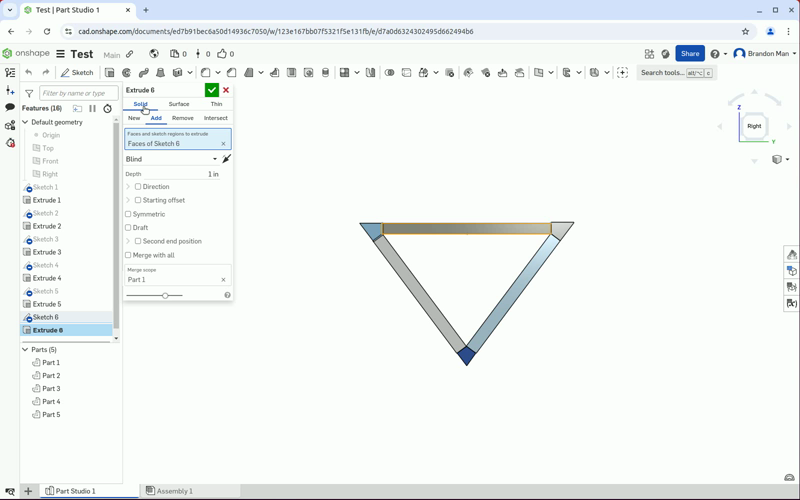
click(143, 106)
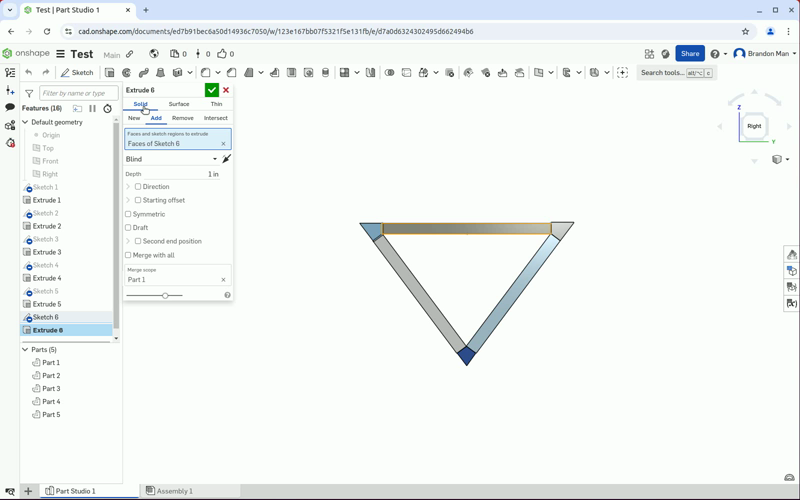
mouse_move(137, 120)
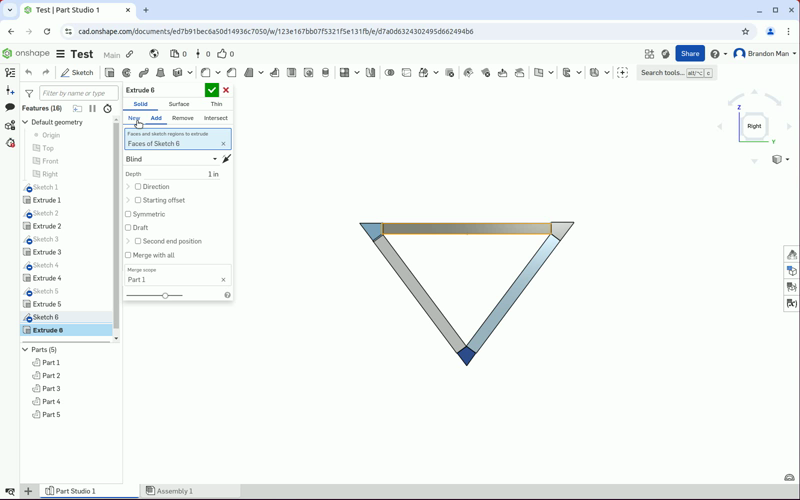
click(137, 120)
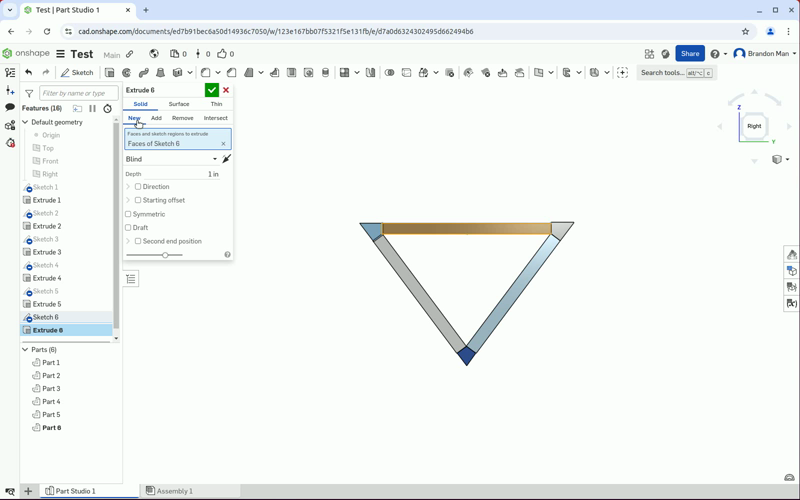
key(tab, 4)
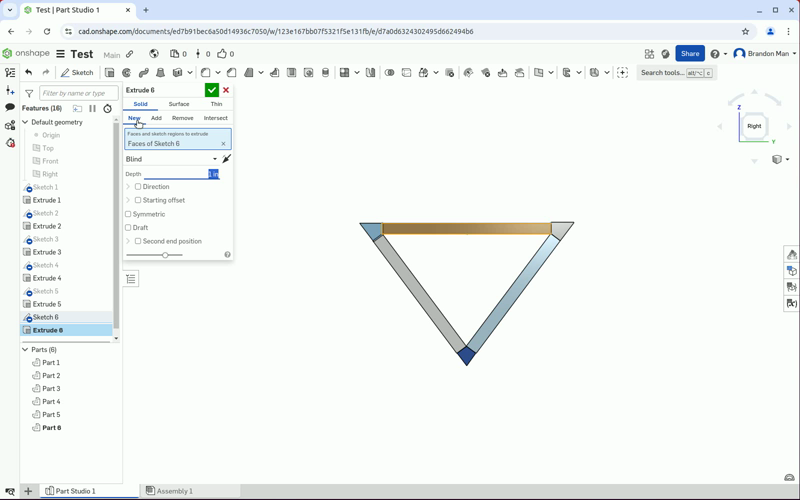
text(2.407)
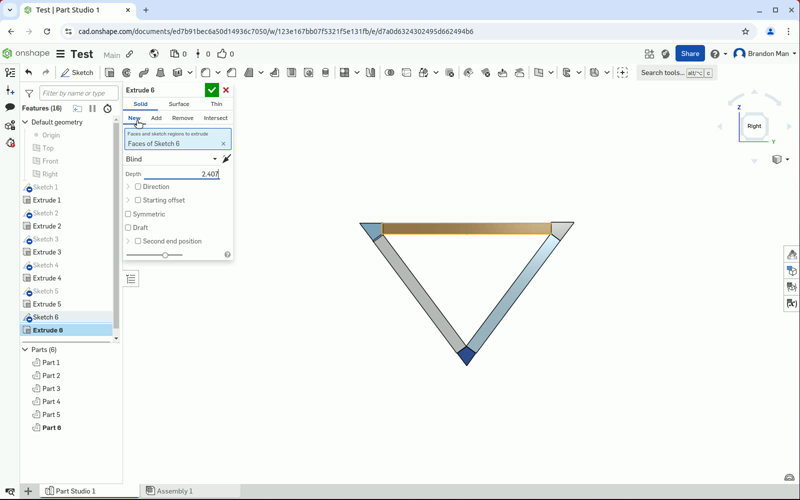
key(enter)
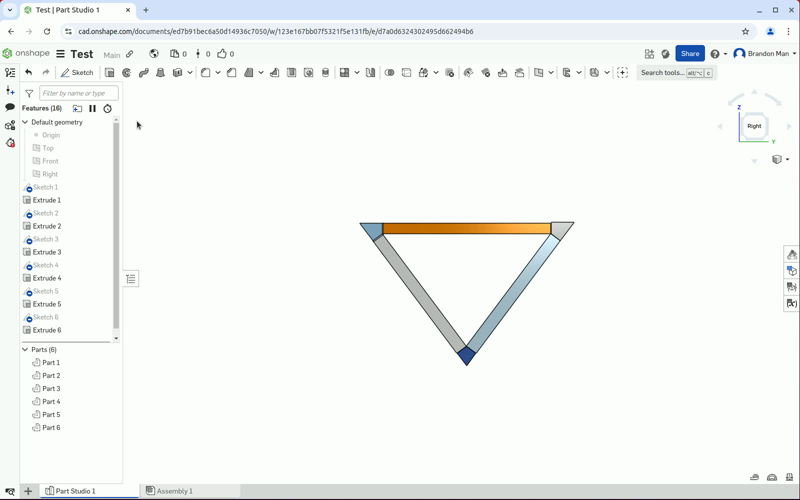
key(shift+h)
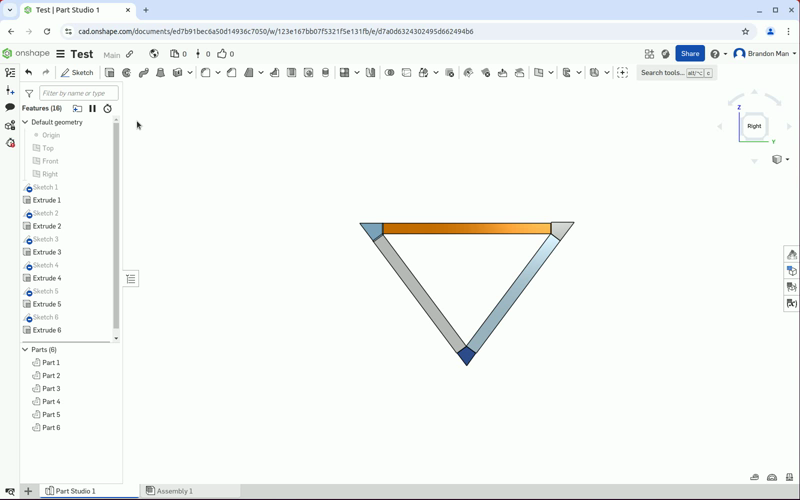
key(shift+h)
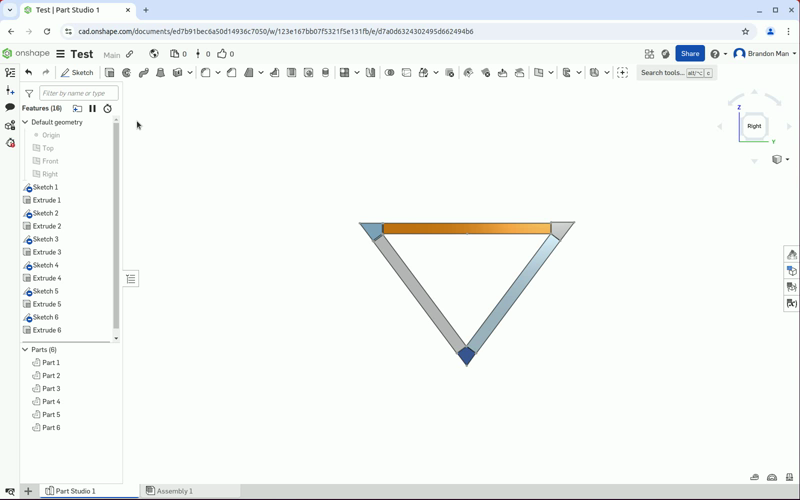
key(shift+7)
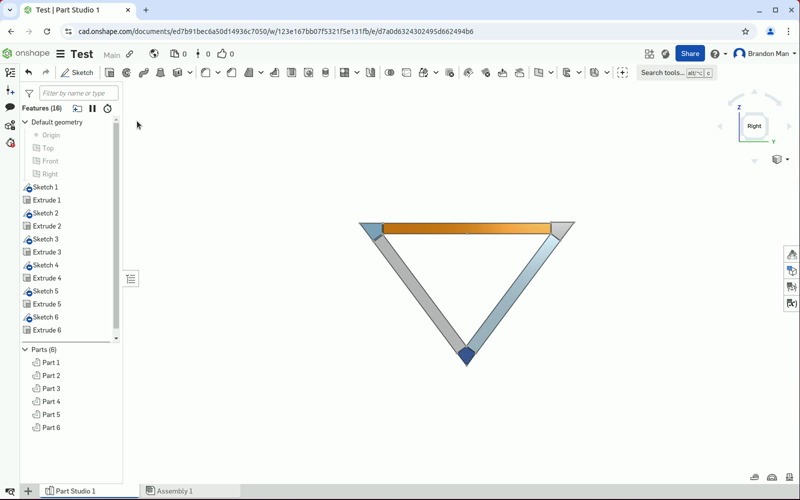
key(right, 2)
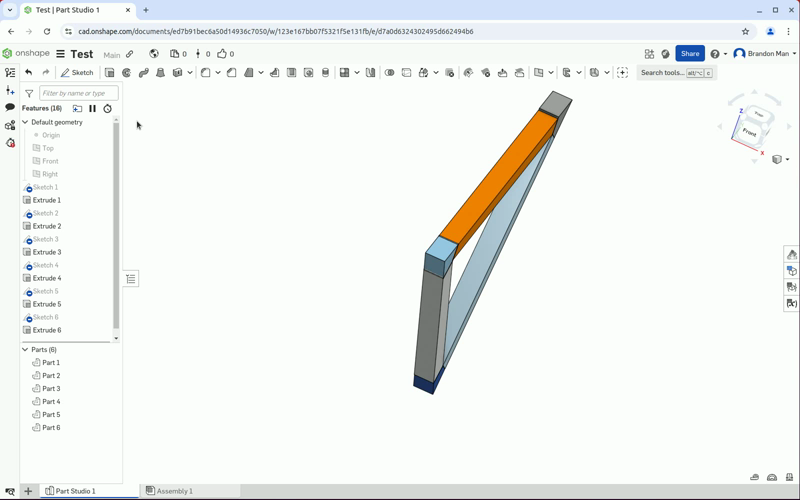
key(down, 2)
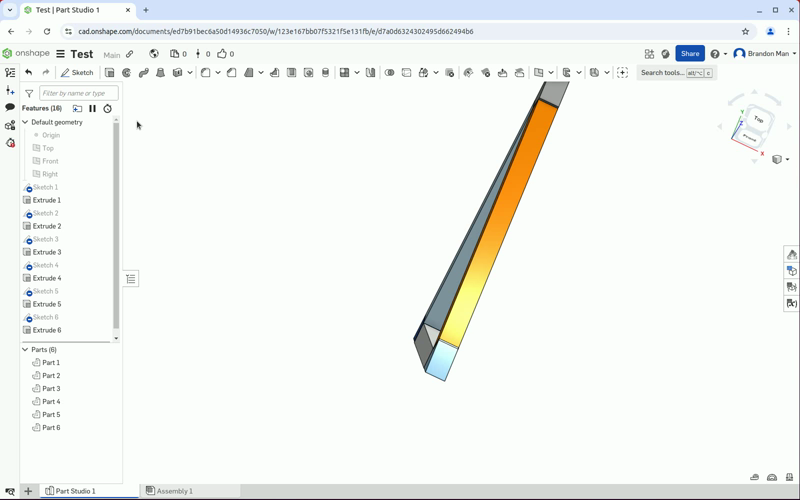
key(up, 2)
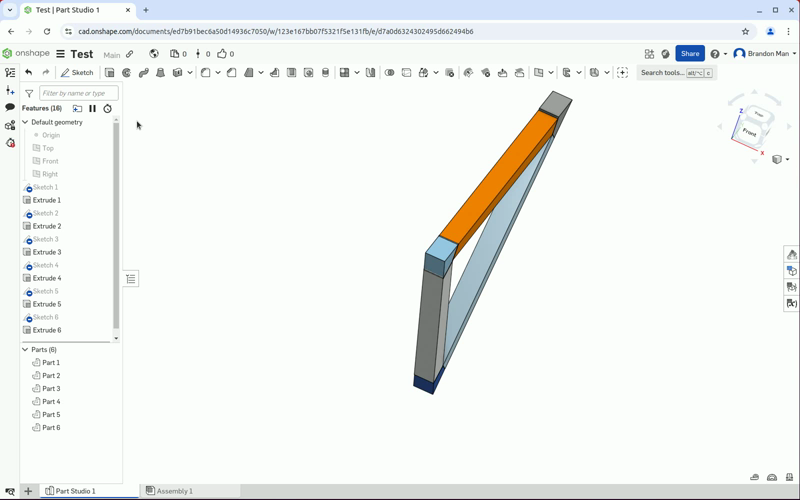
key(left, 2)
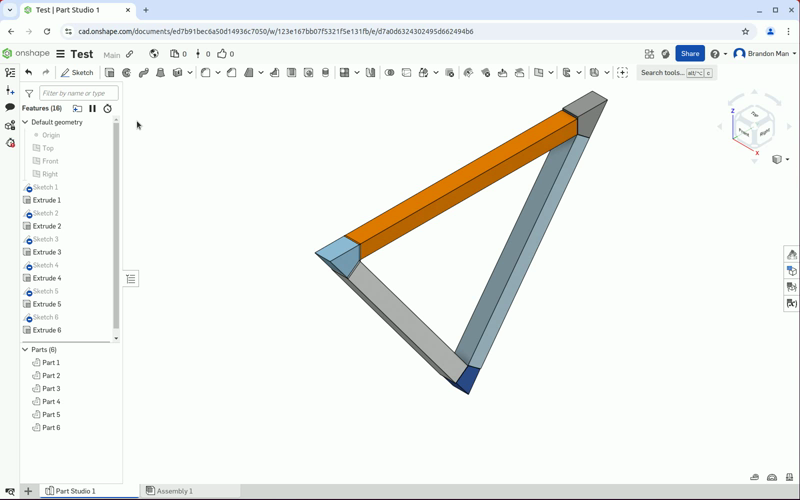
mouse_move(69, 189)
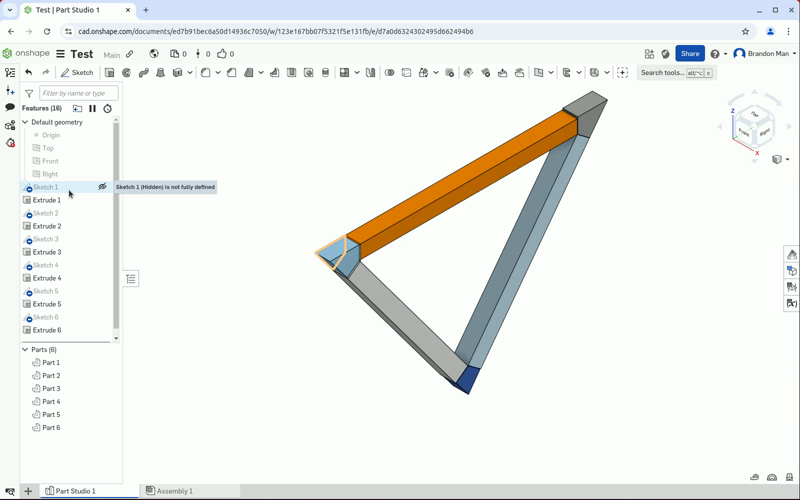
click(69, 189)